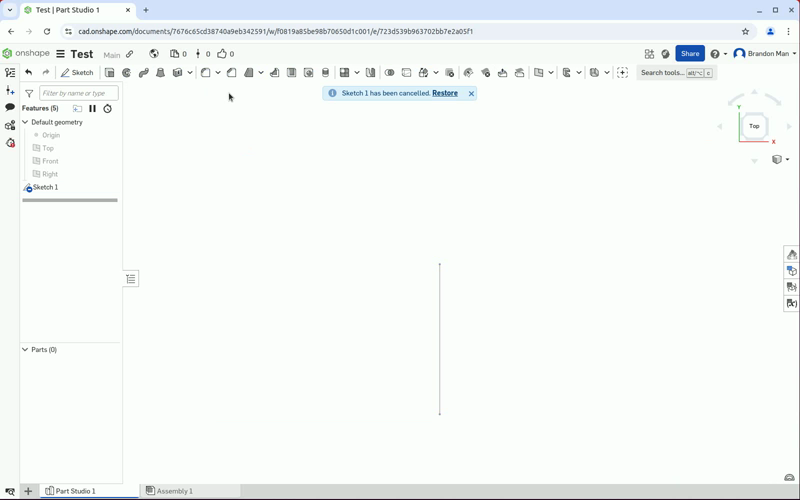
key(shift+h)
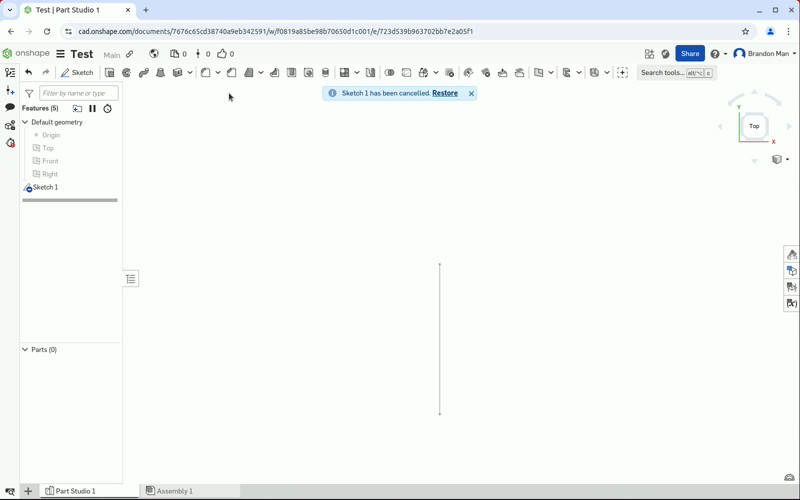
key(shift+s)
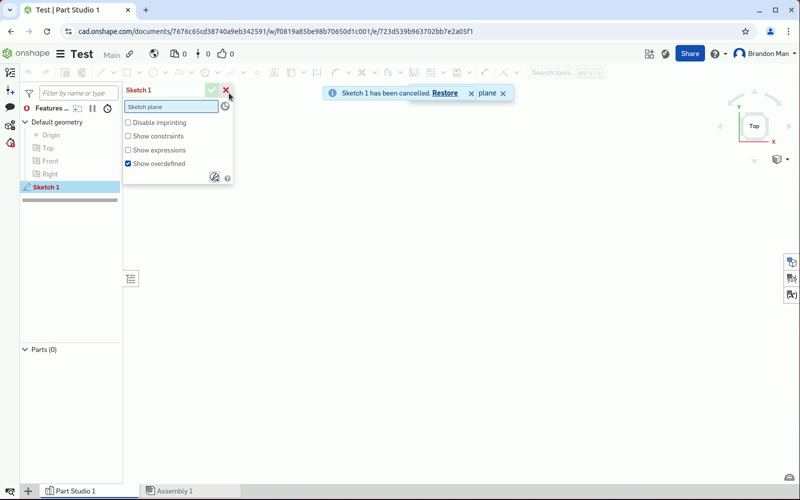
mouse_move(73, 150)
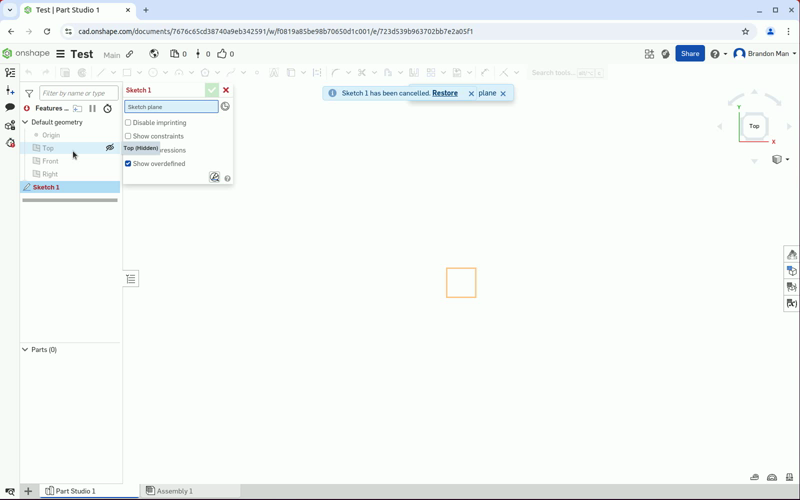
click(73, 150)
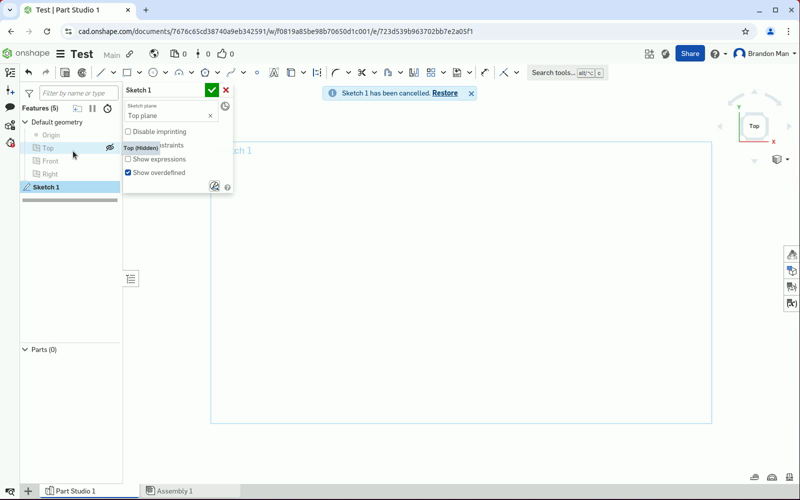
mouse_move(73, 352)
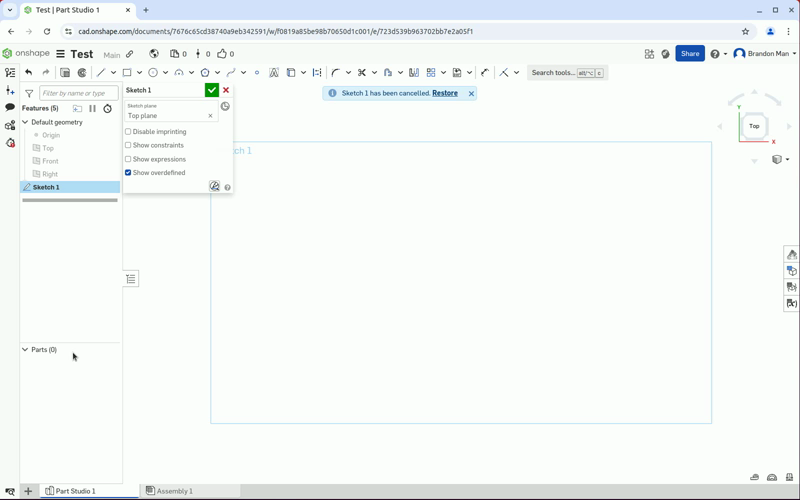
key(y)
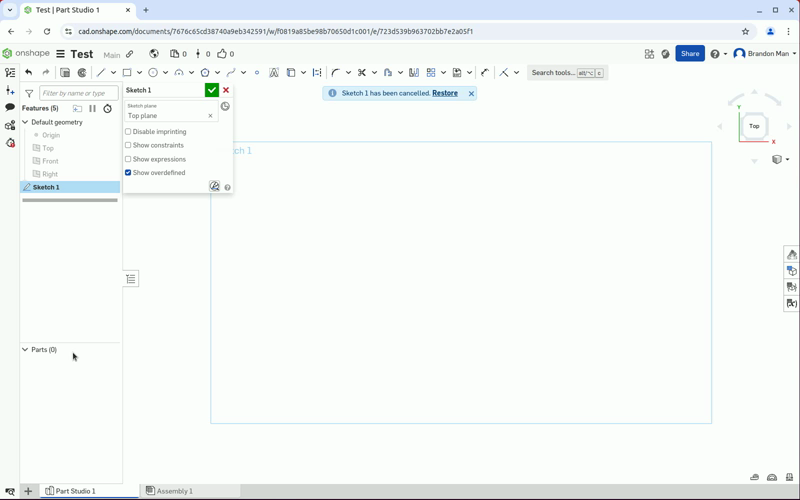
key(l)
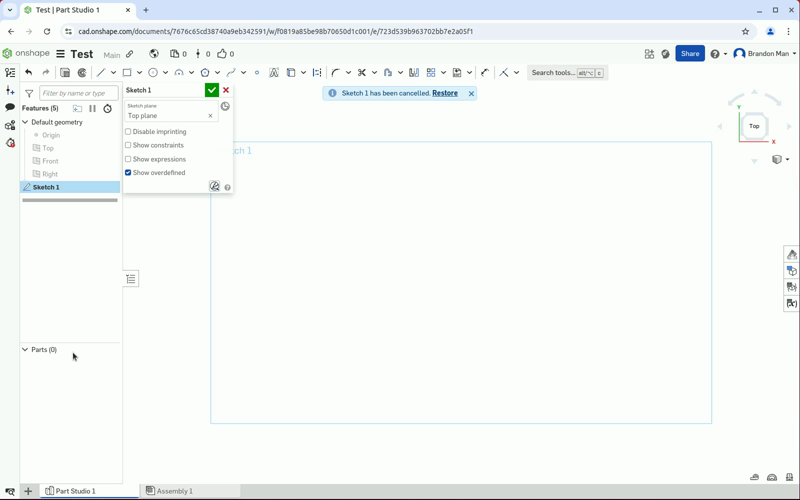
key_down(shift)
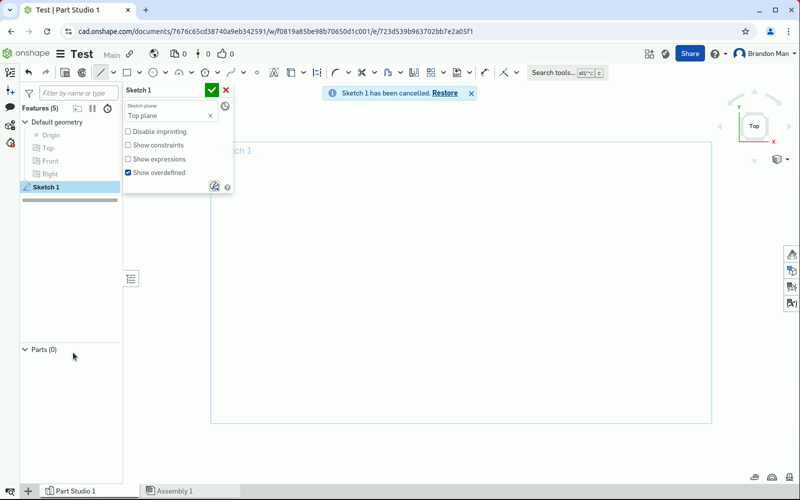
mouse_move(460, 282)
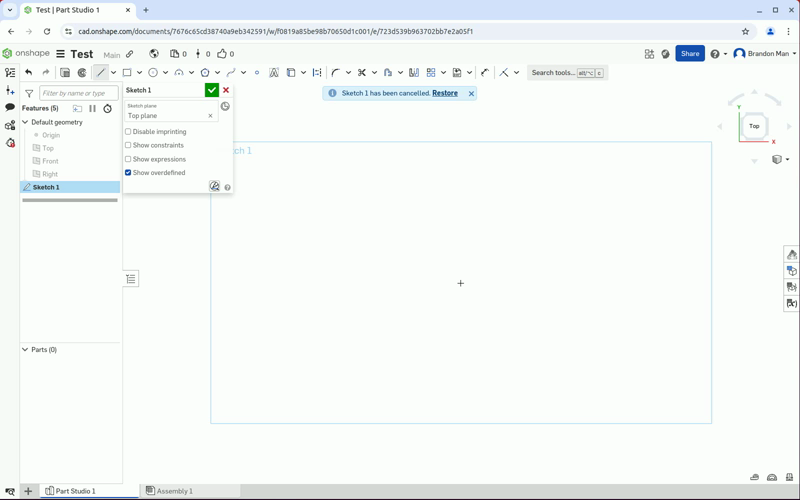
click(460, 282)
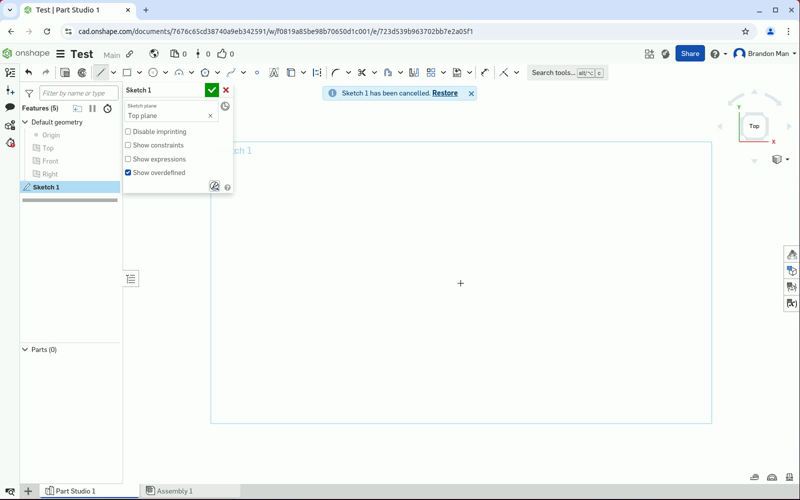
key_up(shift)
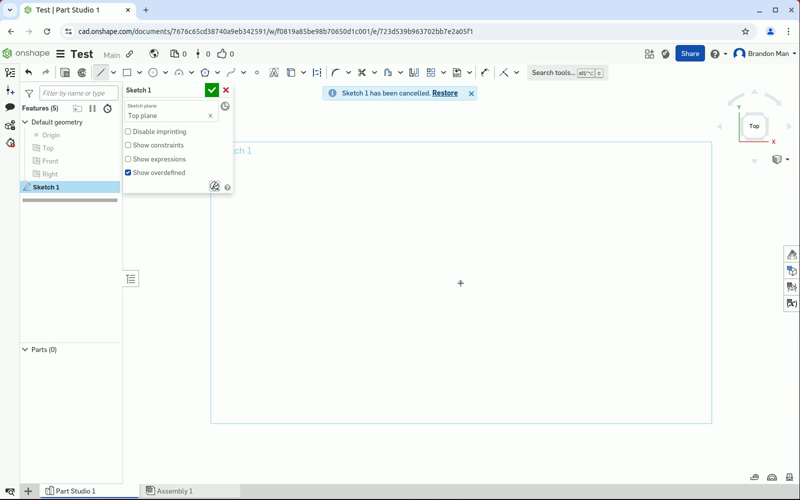
key_down(shift)
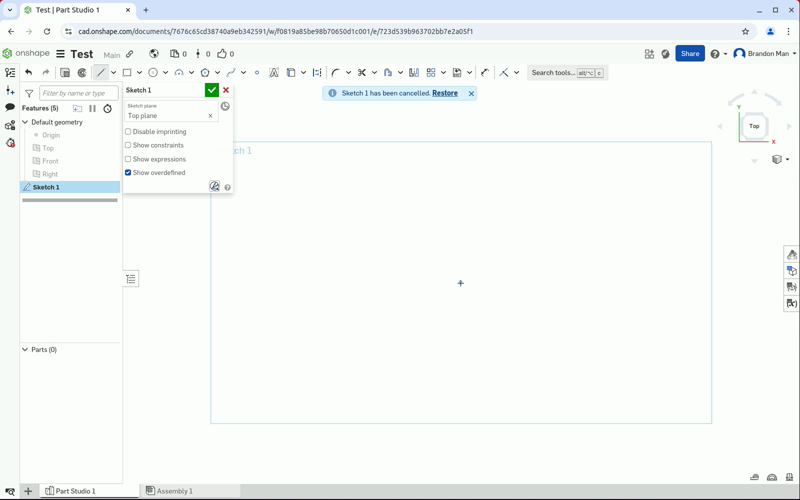
mouse_move(490, 282)
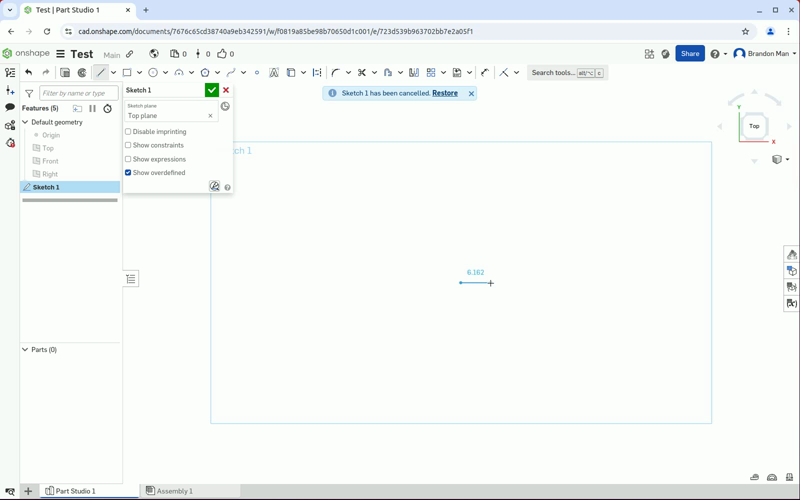
mouse_move(468, 282)
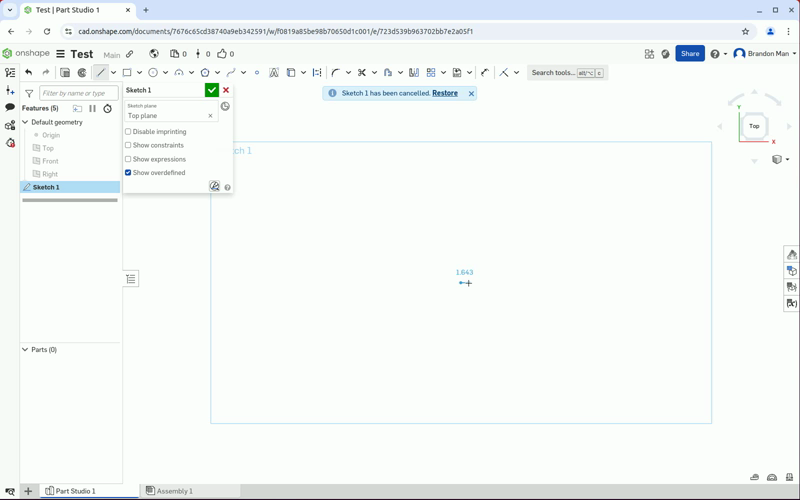
click(468, 282)
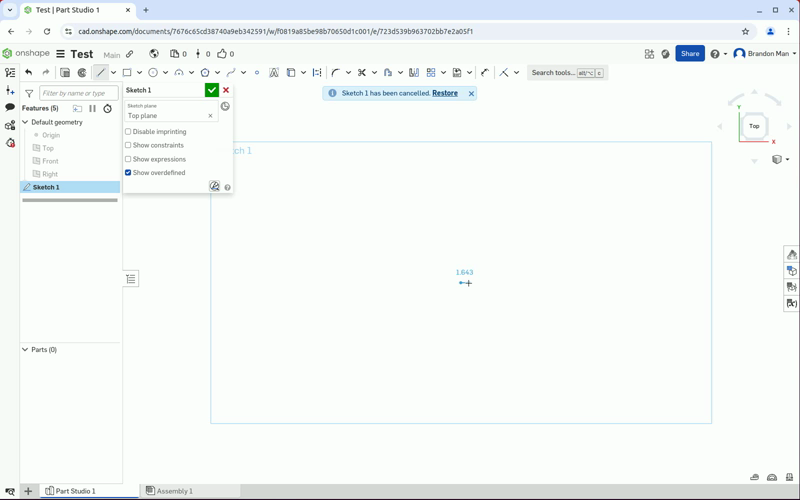
key_up(shift)
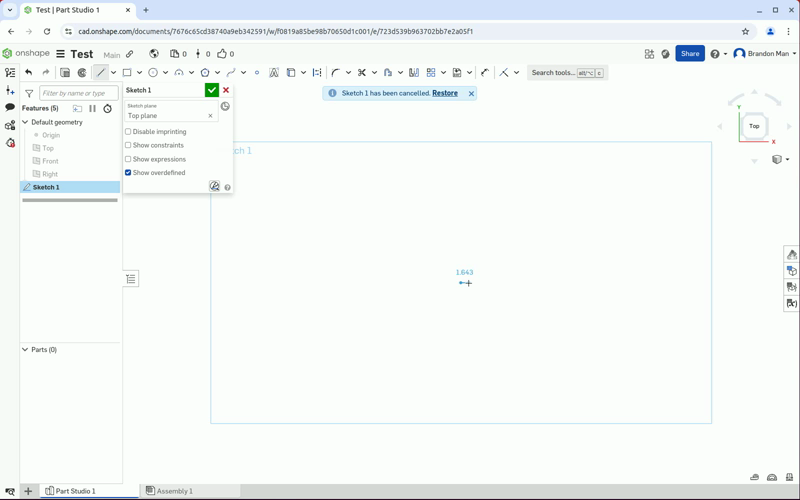
key_down(shift)
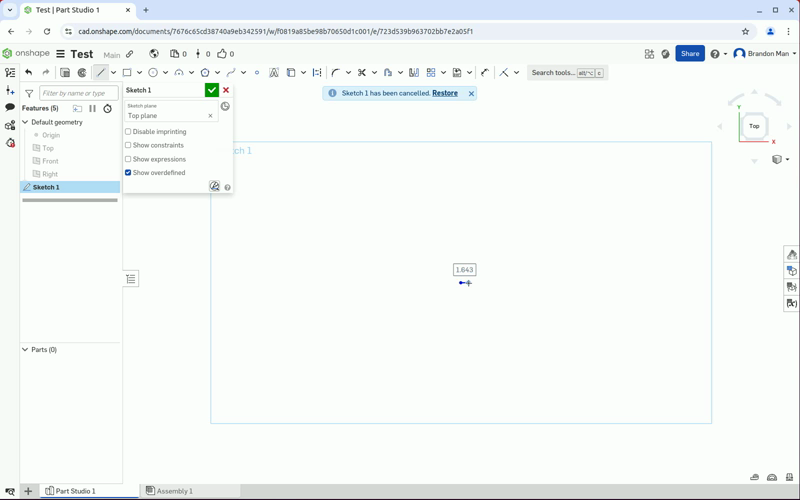
mouse_move(498, 282)
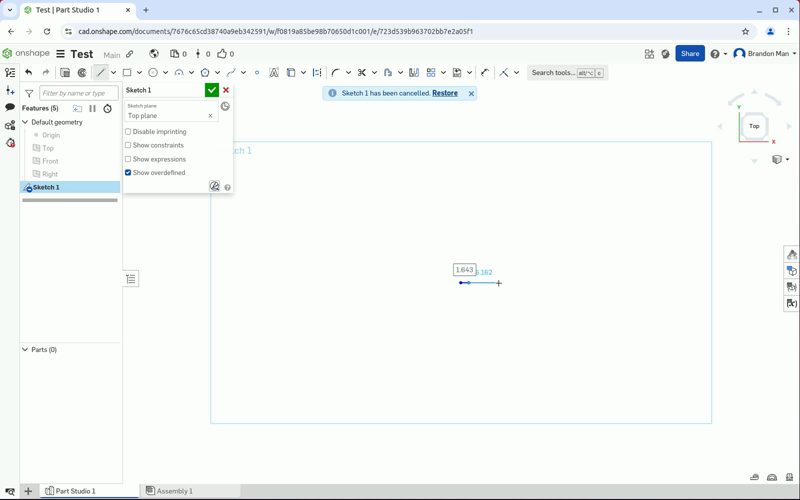
mouse_move(468, 274)
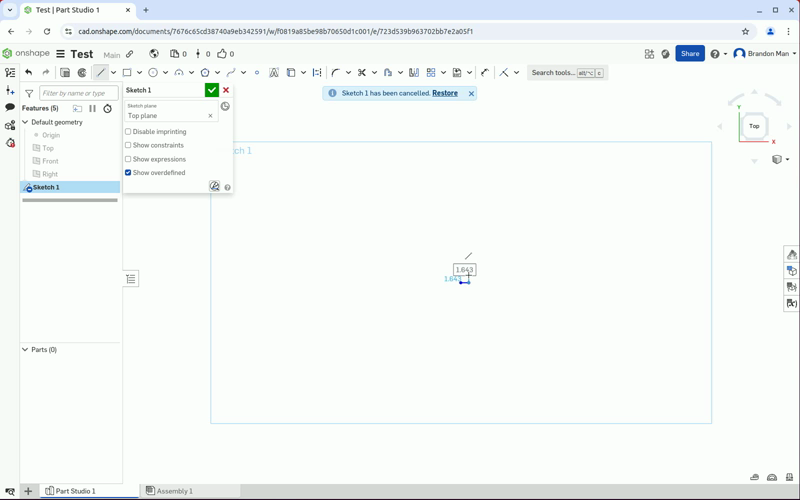
click(468, 274)
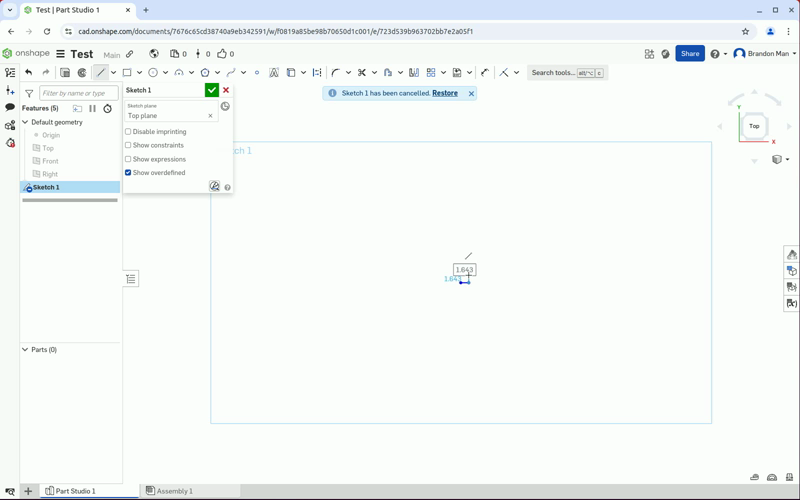
key_up(shift)
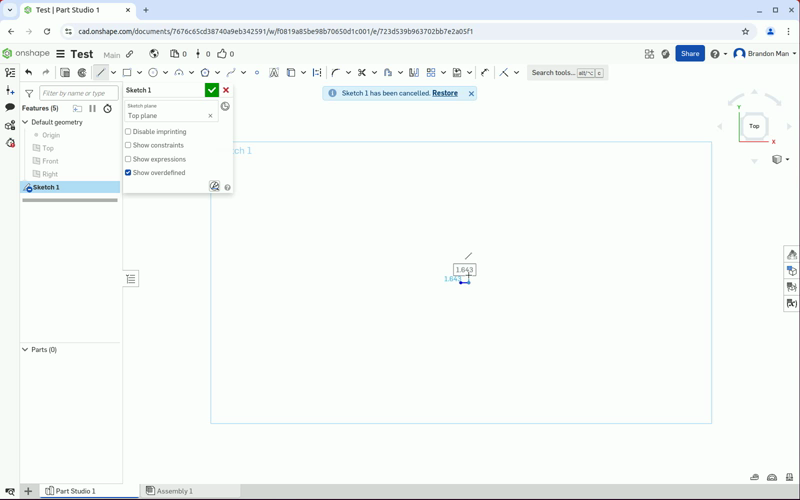
key_down(shift)
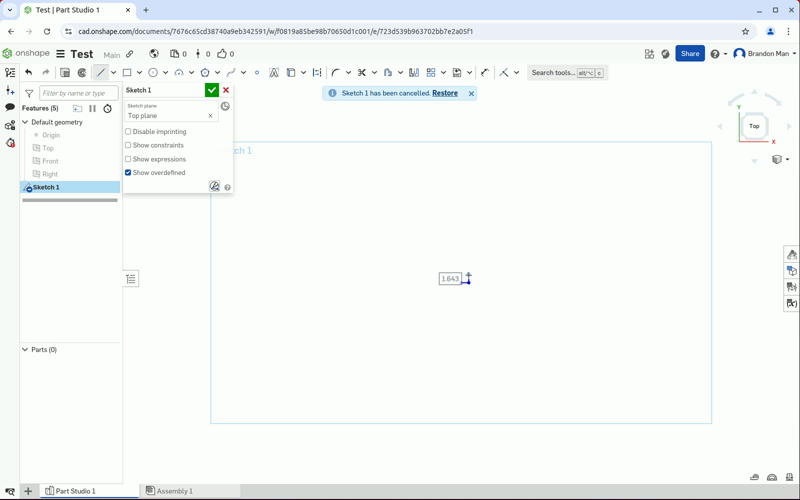
mouse_move(498, 274)
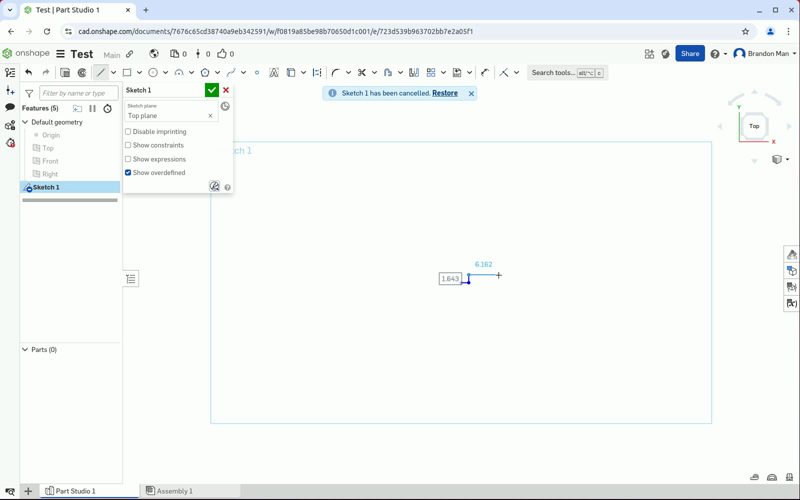
mouse_move(460, 274)
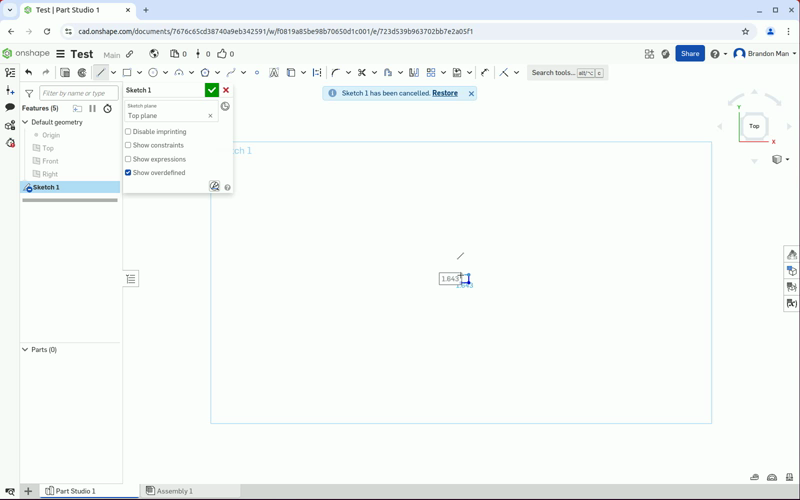
click(460, 274)
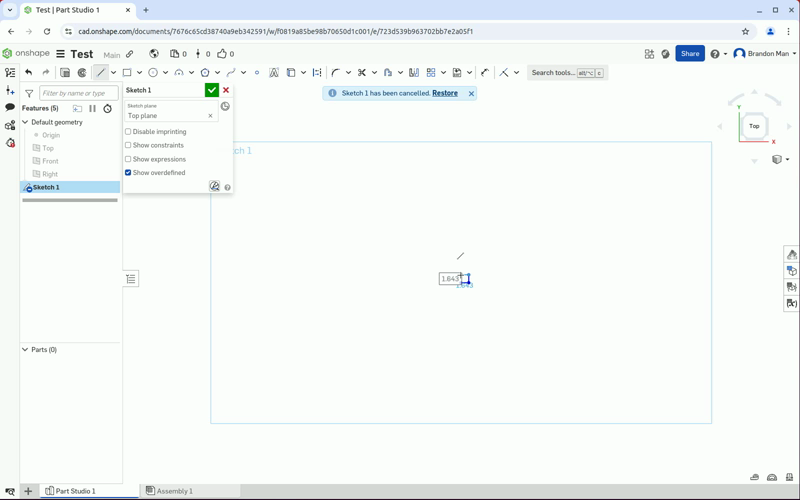
key_up(shift)
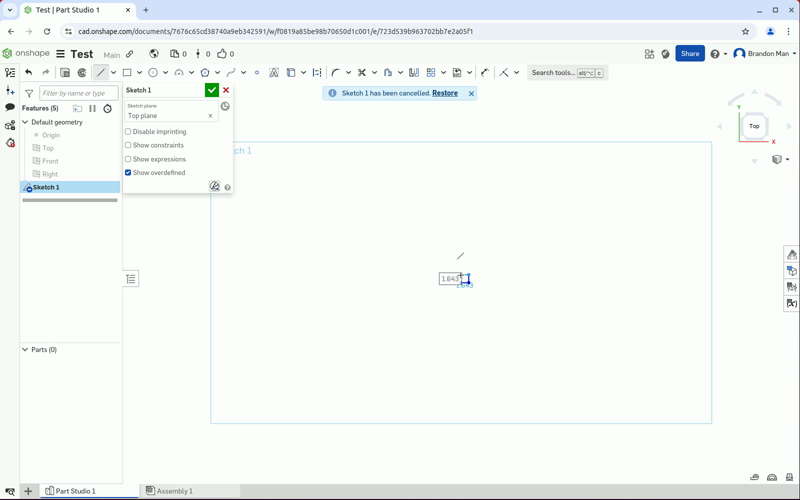
mouse_move(490, 274)
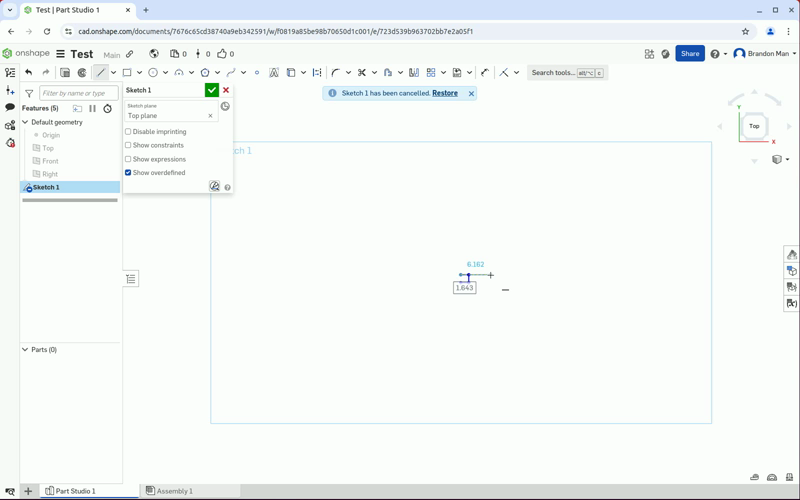
key_down(shift)
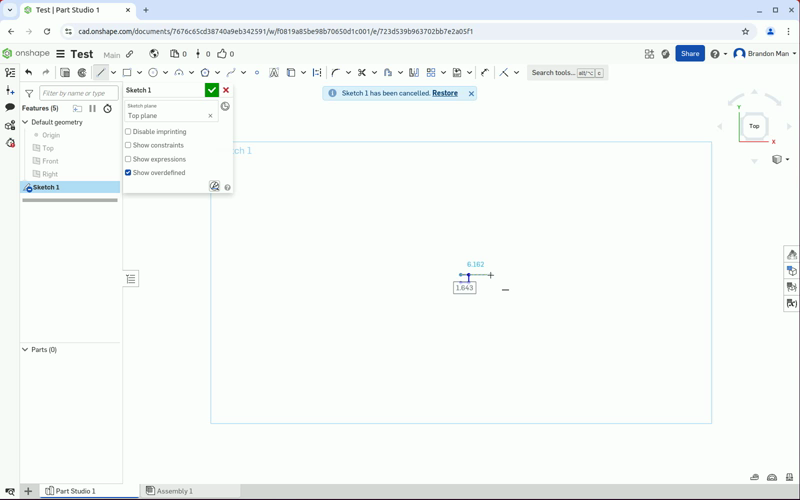
mouse_move(460, 282)
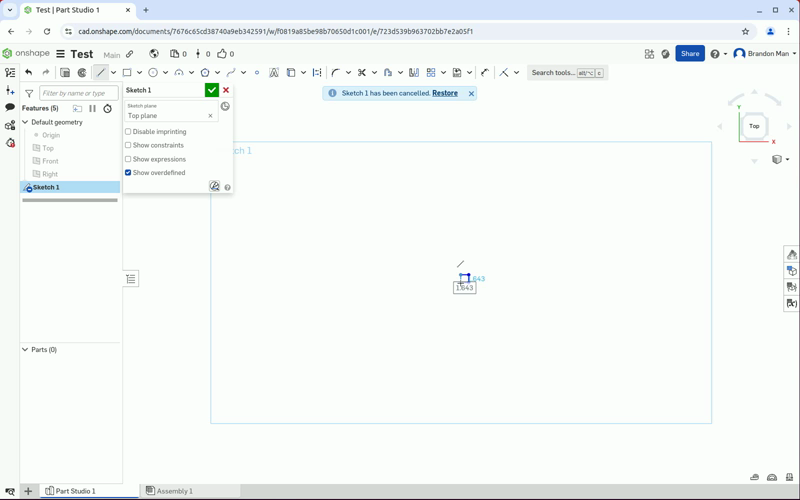
key_up(shift)
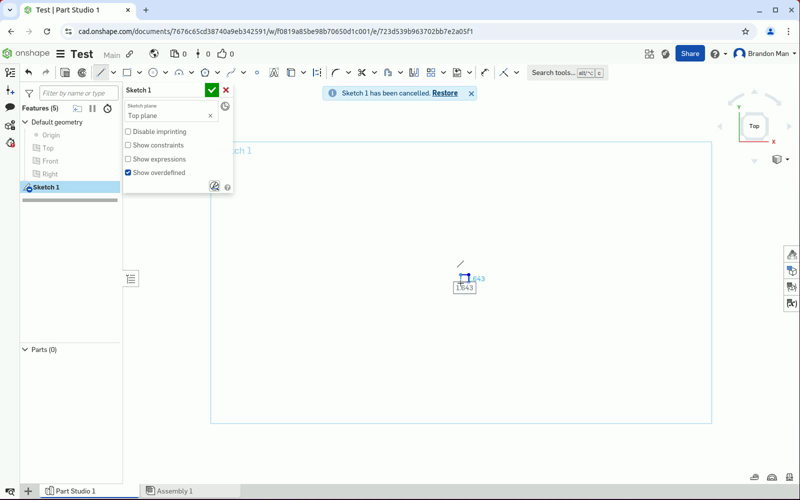
click(460, 282)
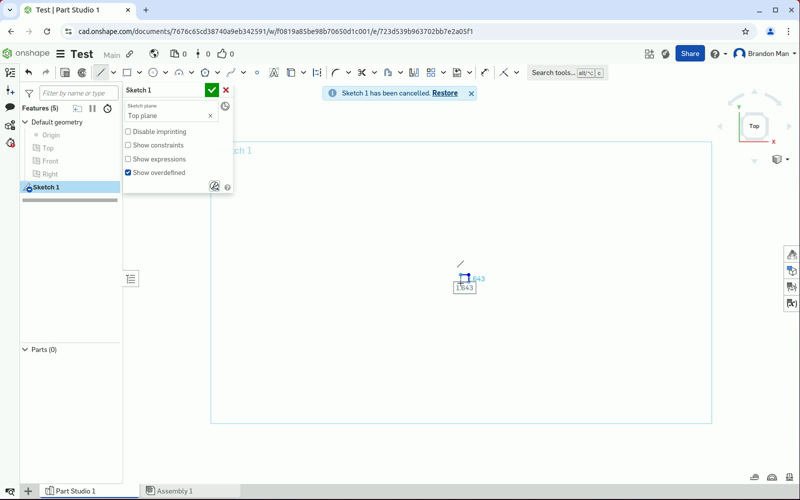
key(esc)
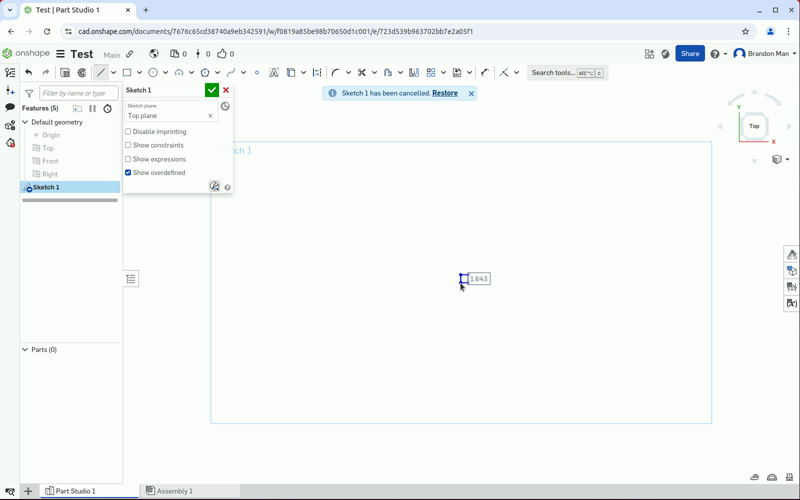
mouse_move(466, 279)
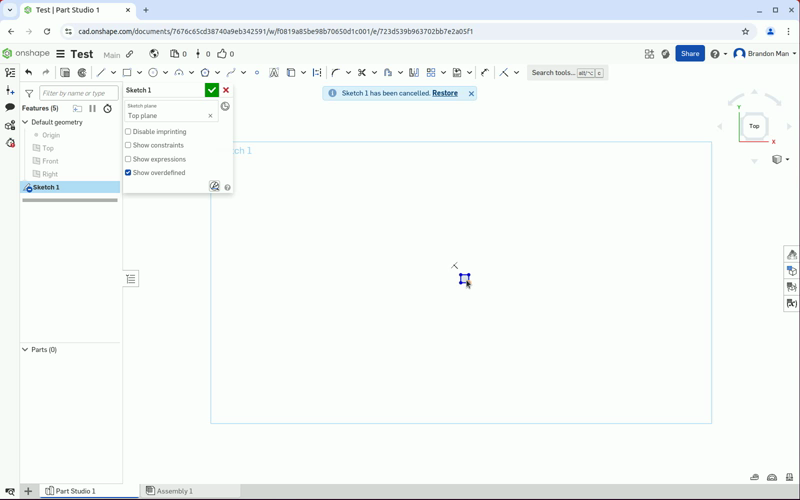
scroll(6)
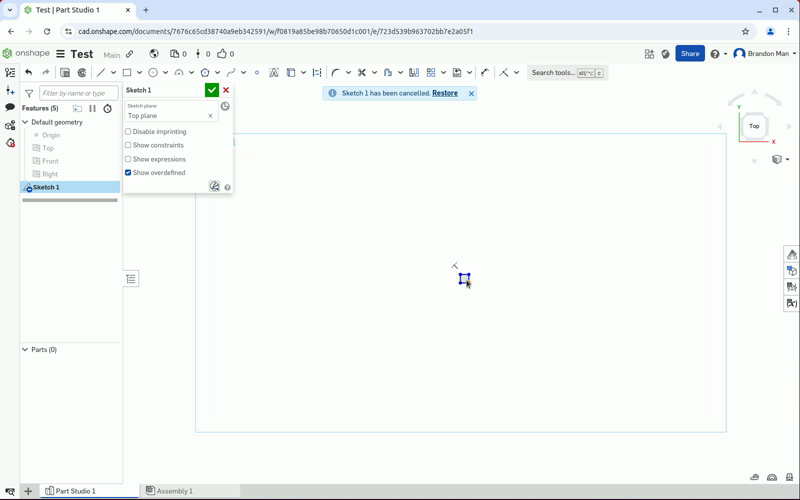
scroll(6)
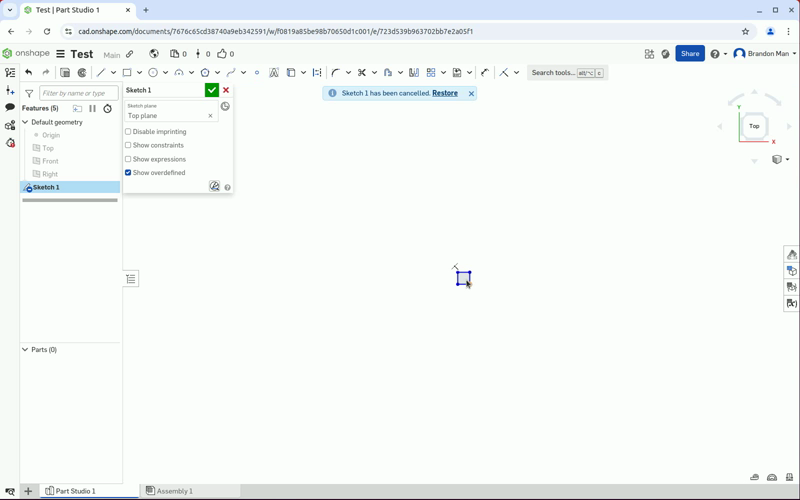
scroll(6)
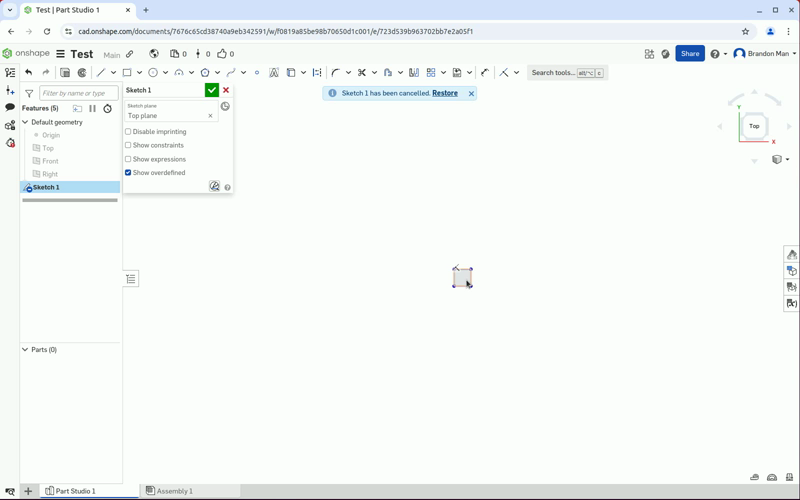
scroll(6)
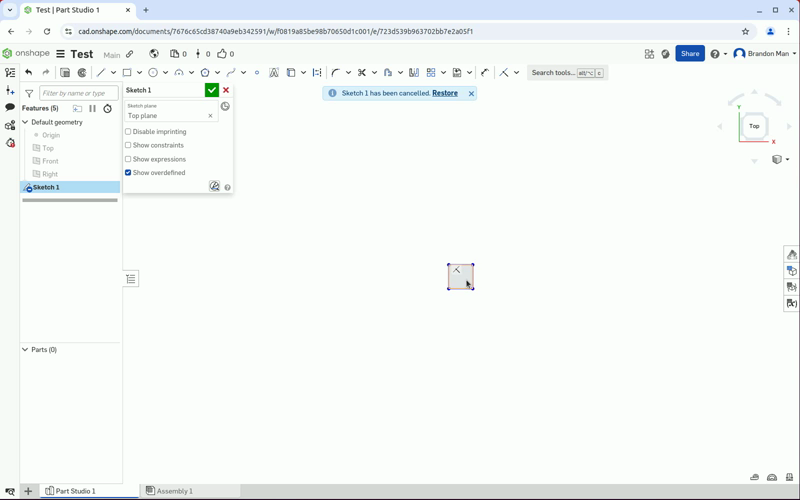
scroll(6)
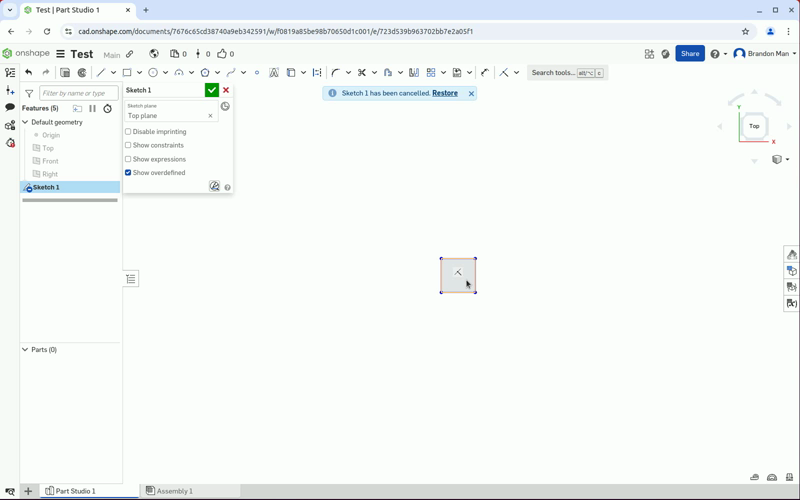
scroll(6)
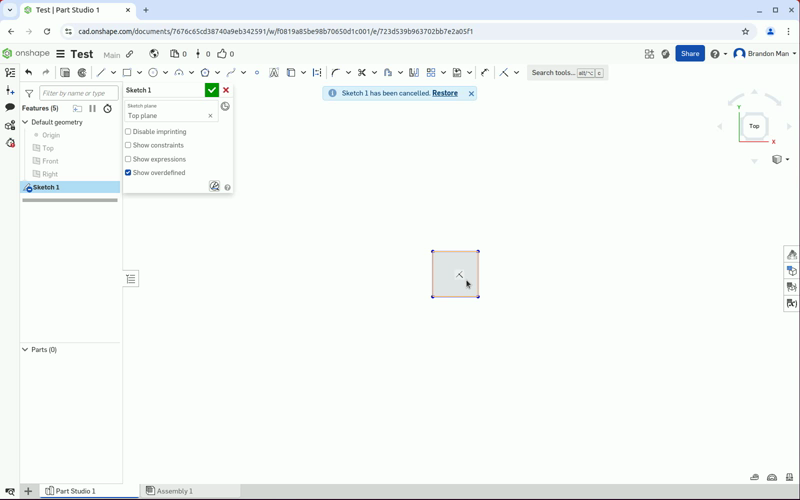
scroll(6)
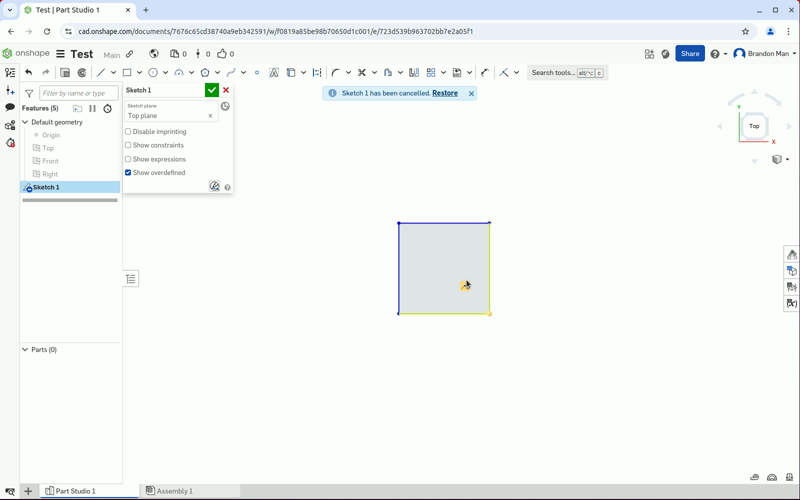
click(466, 279)
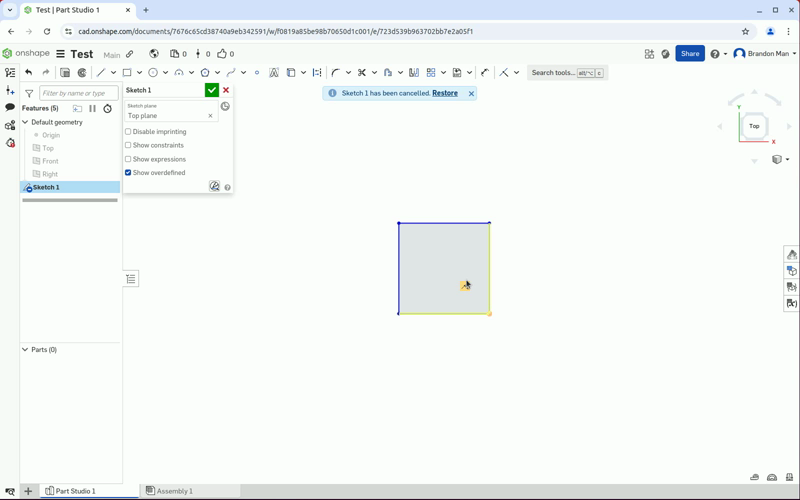
scroll(-6)
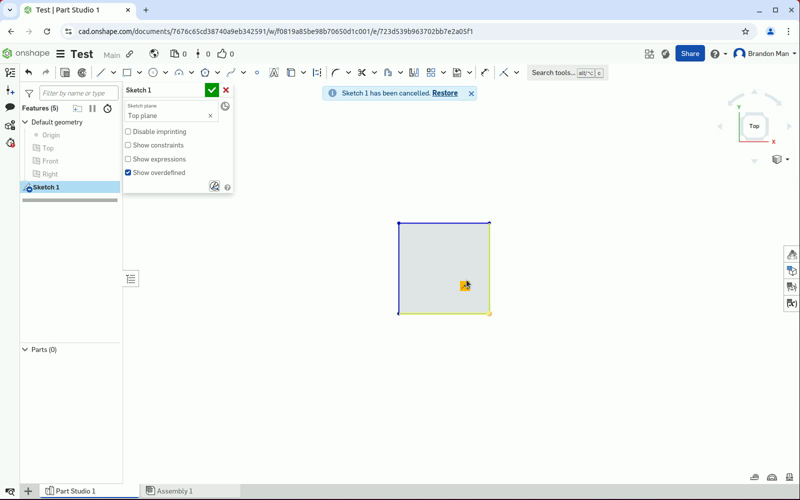
scroll(-6)
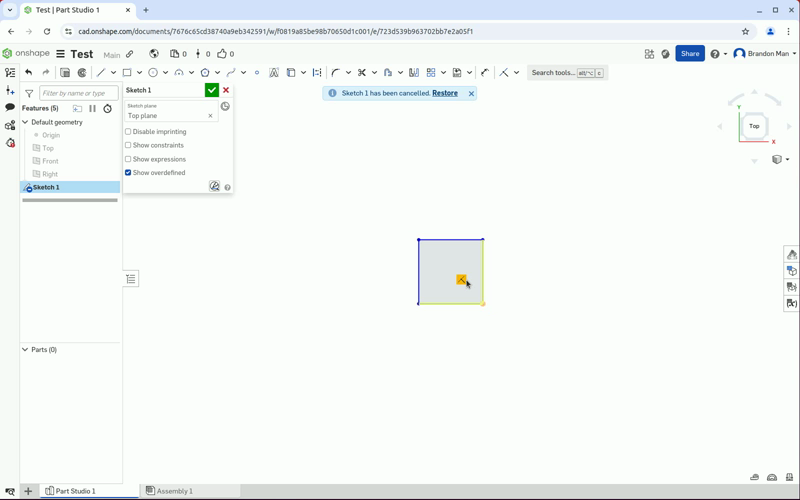
scroll(-6)
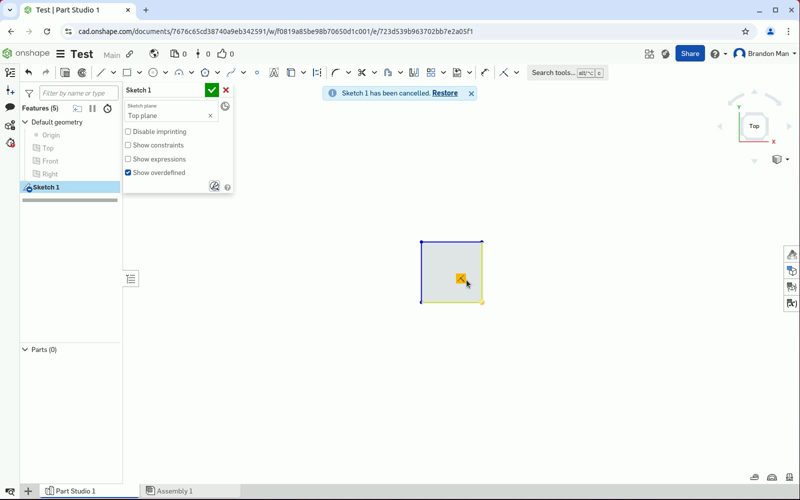
scroll(-6)
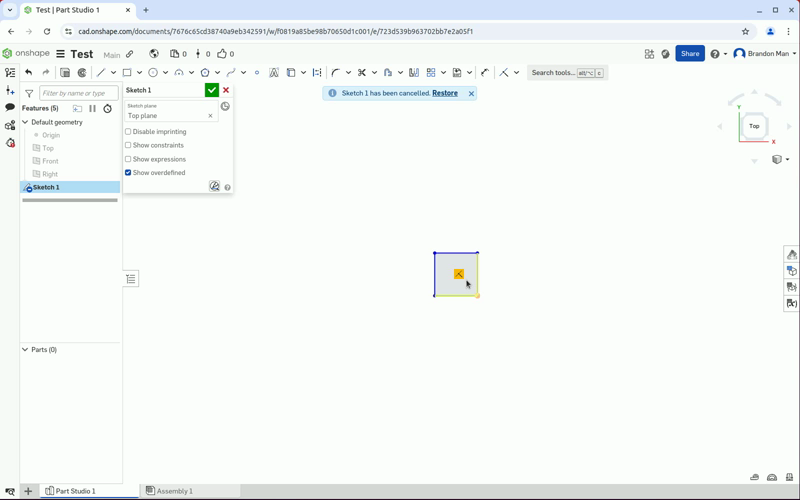
scroll(-6)
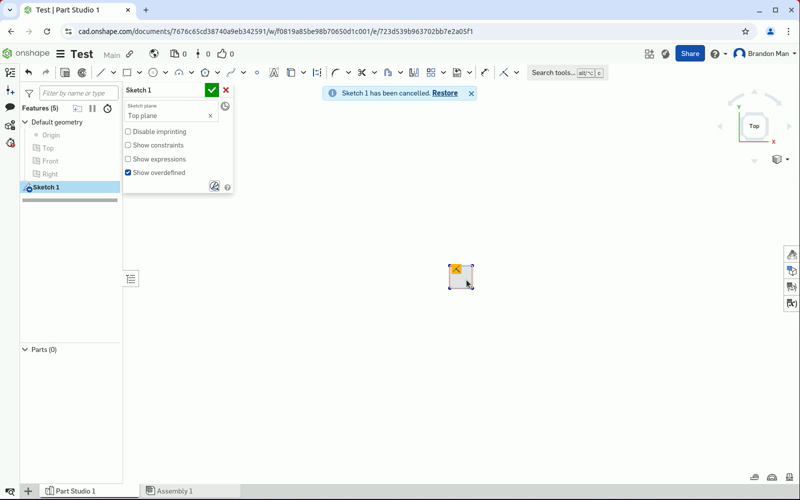
scroll(-6)
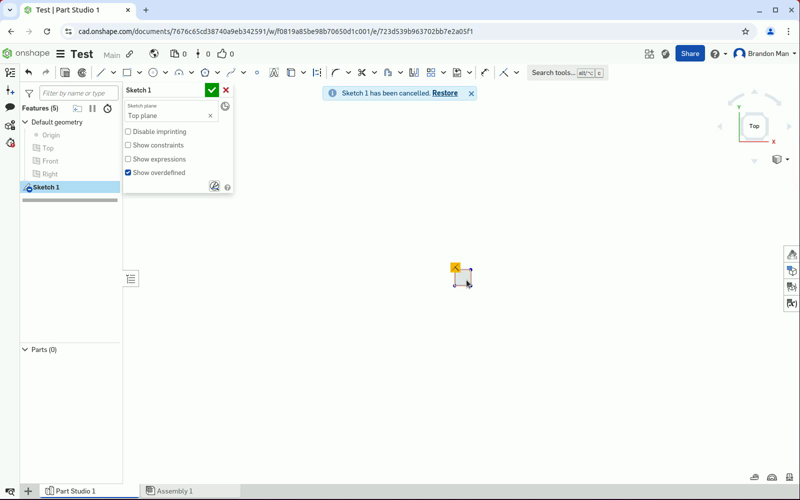
scroll(-6)
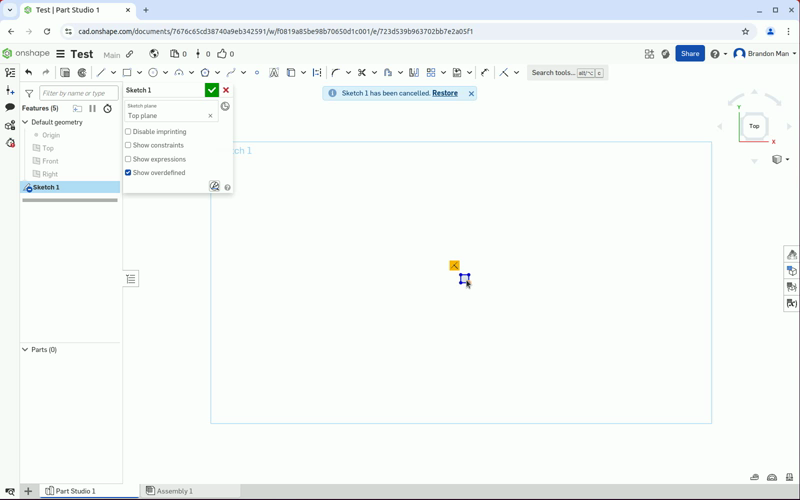
mouse_move(73, 352)
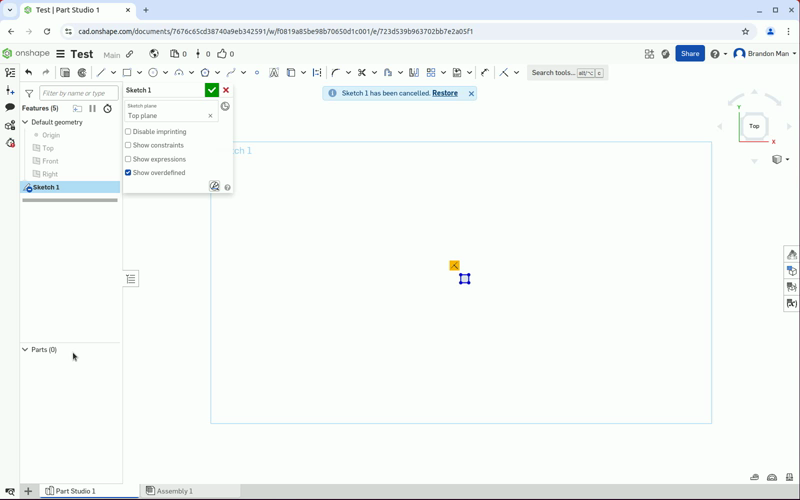
key(shift+y)
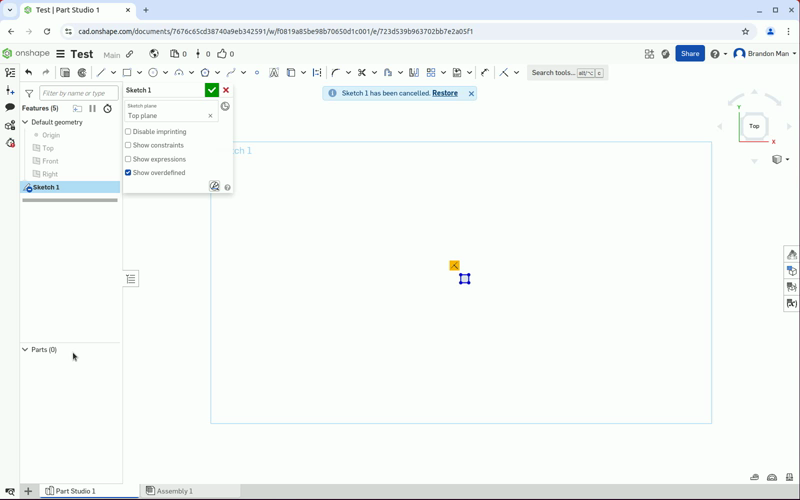
key(shift+e)
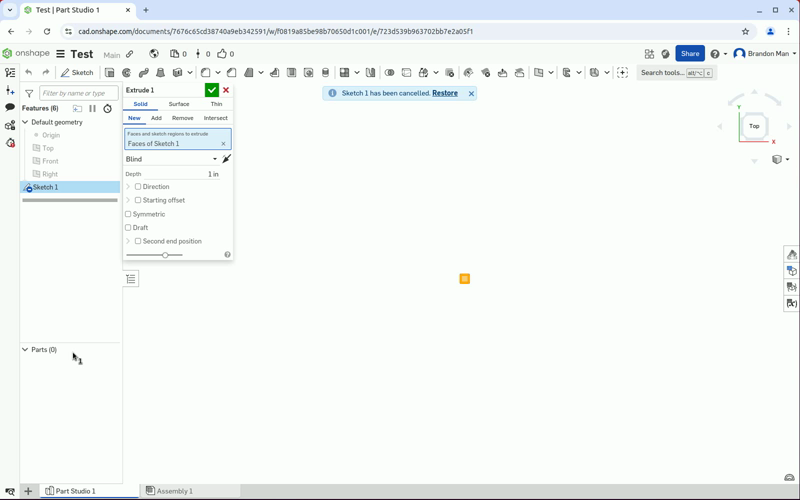
mouse_move(143, 106)
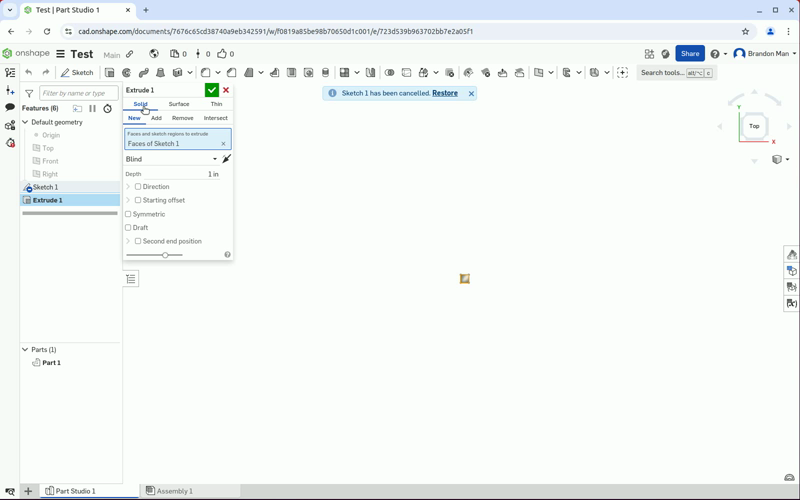
click(143, 106)
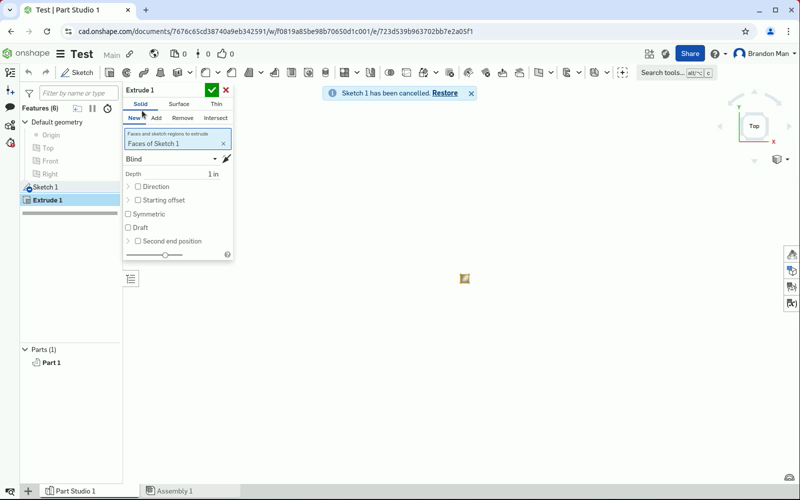
mouse_move(137, 120)
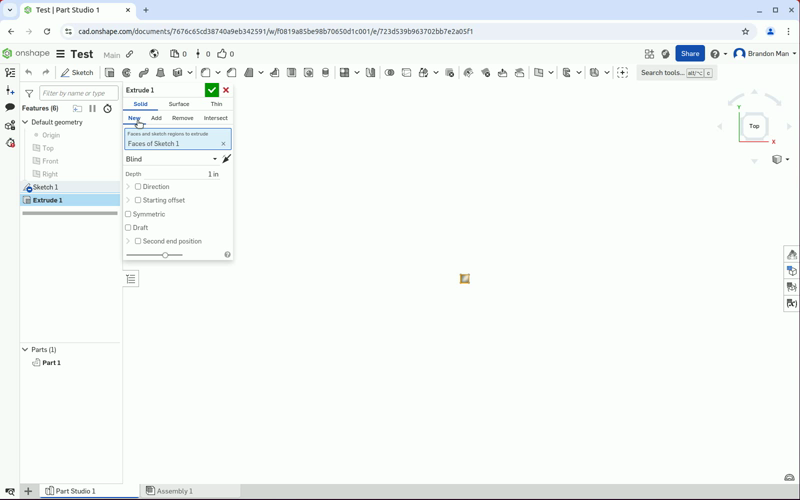
click(137, 120)
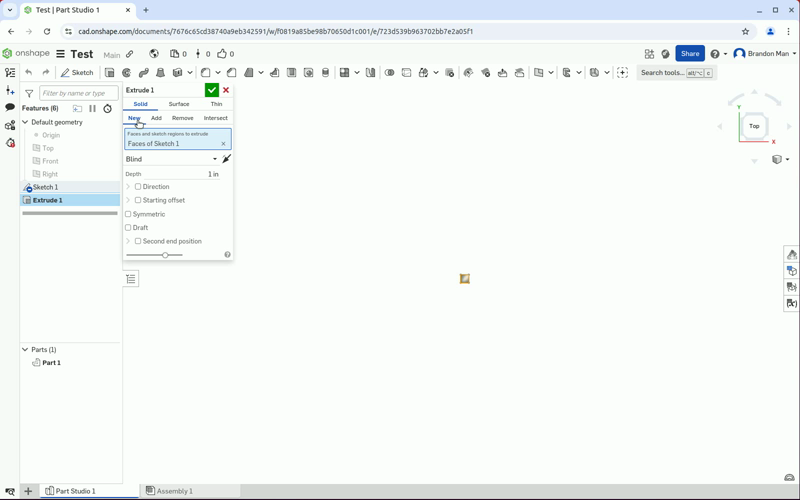
key(tab, 4)
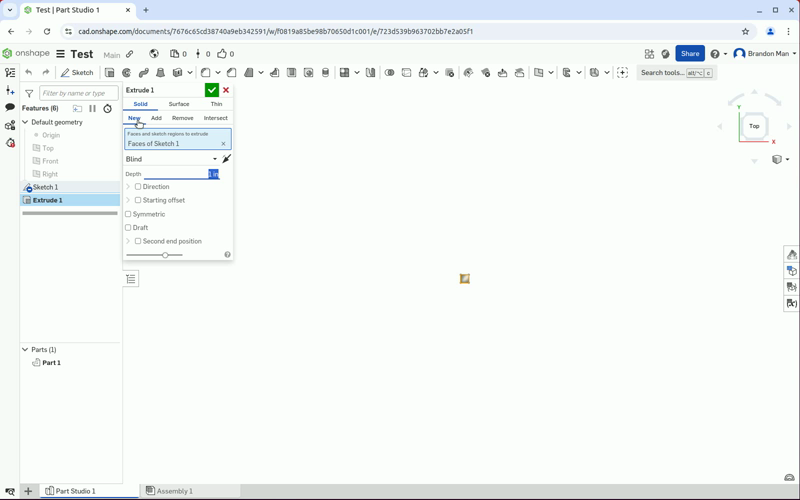
text(23.108)
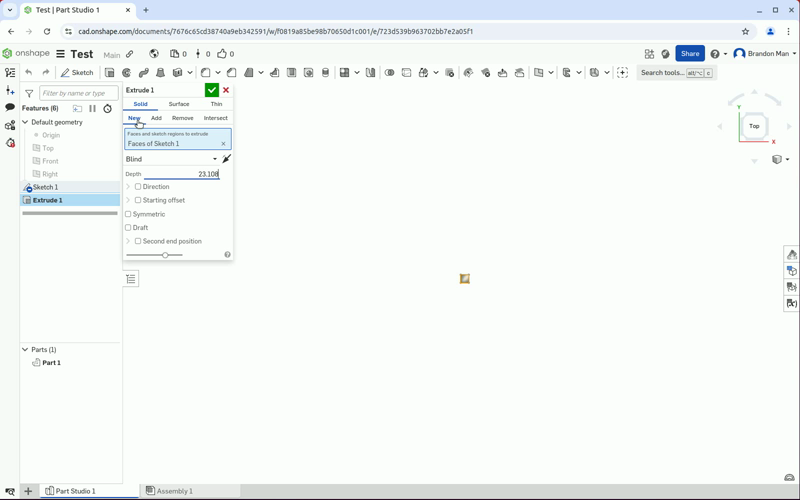
key(enter)
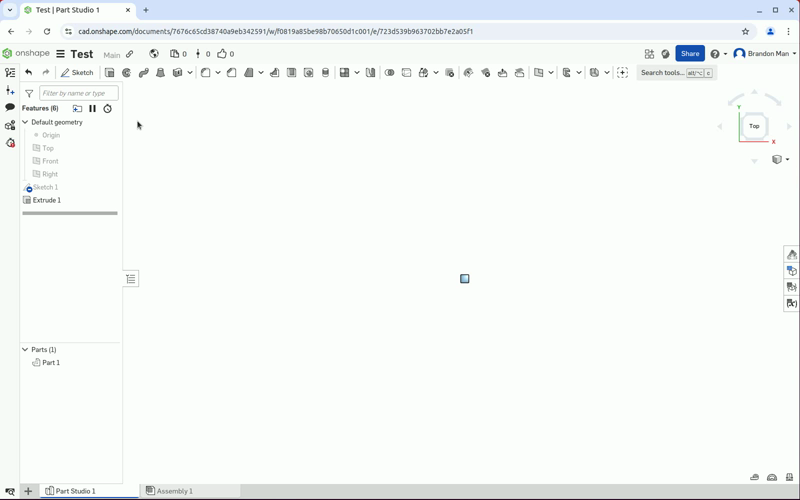
key(shift+h)
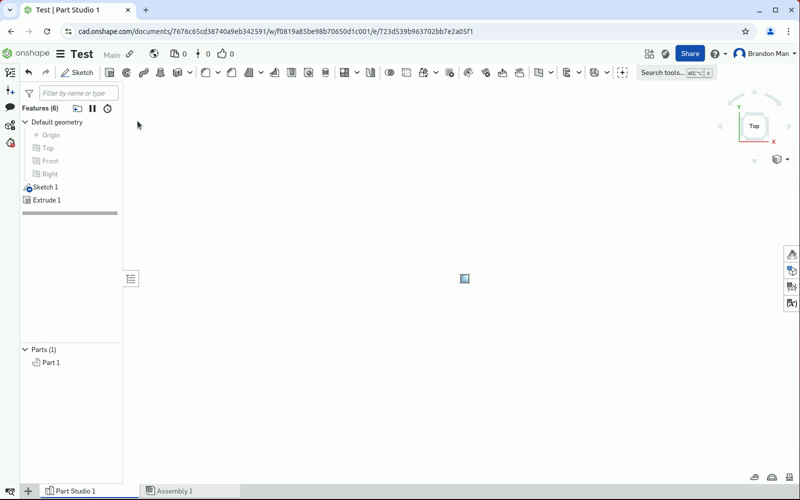
key(shift+h)
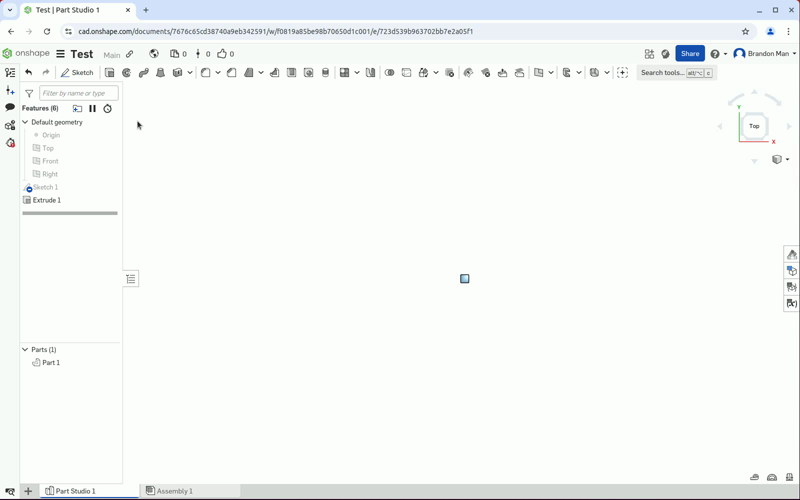
mouse_move(73, 189)
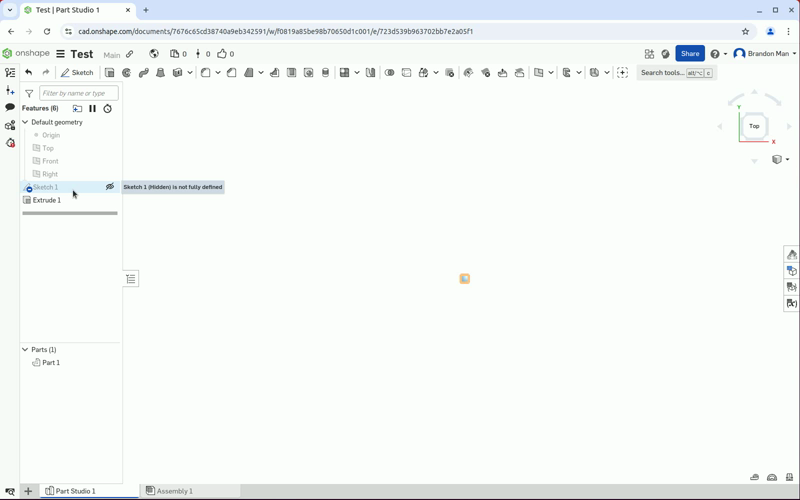
click(73, 189)
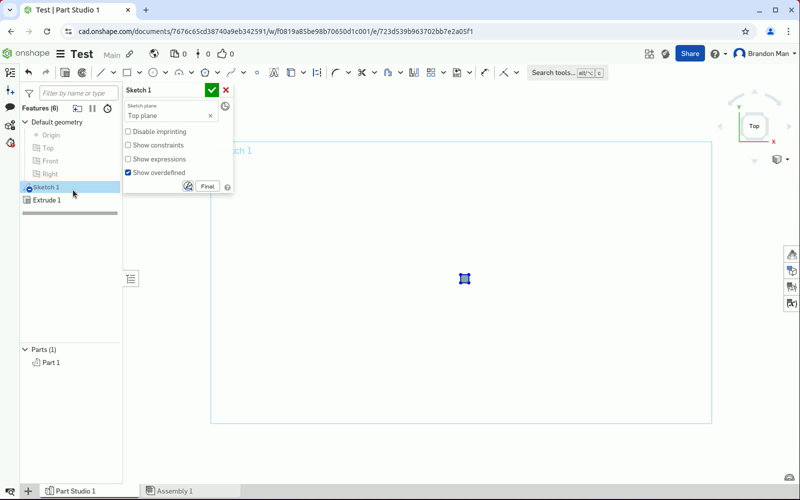
mouse_move(229, 92)
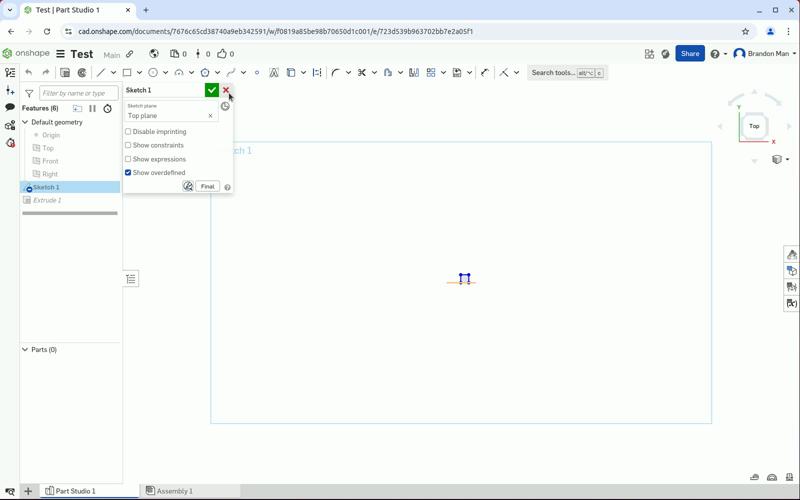
click(229, 92)
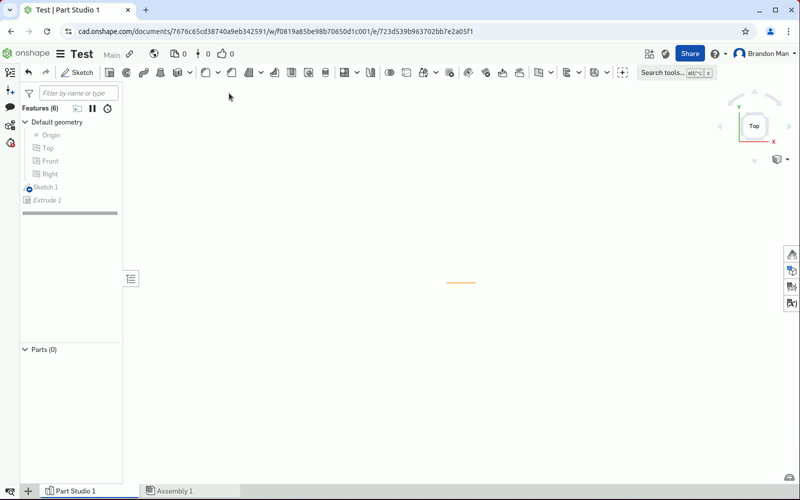
mouse_move(73, 352)
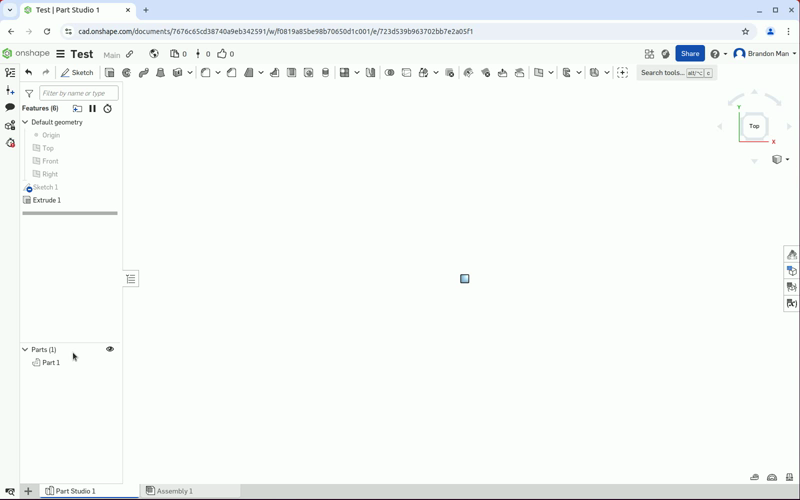
key(y)
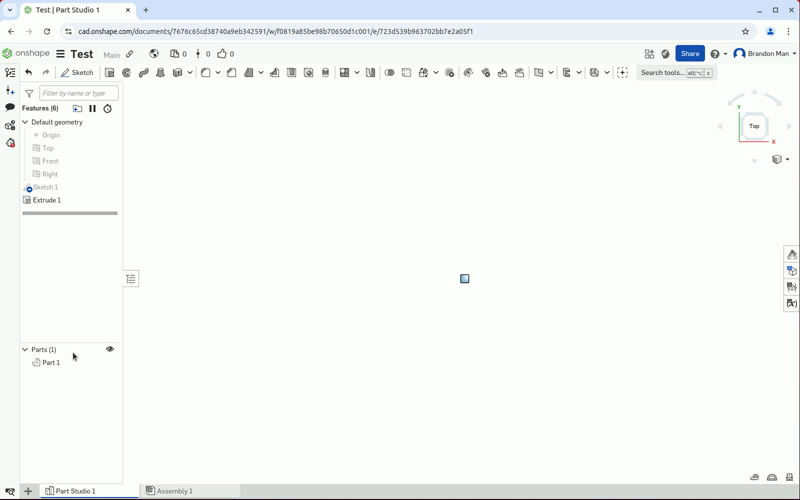
key(shift+p)
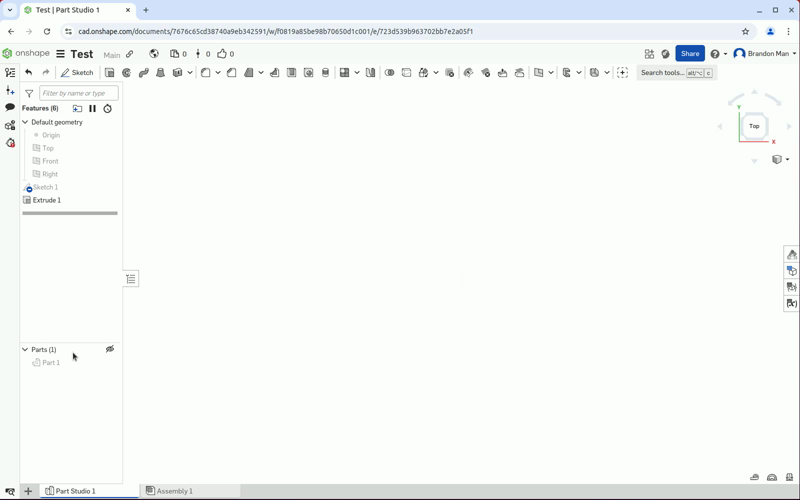
key(space)
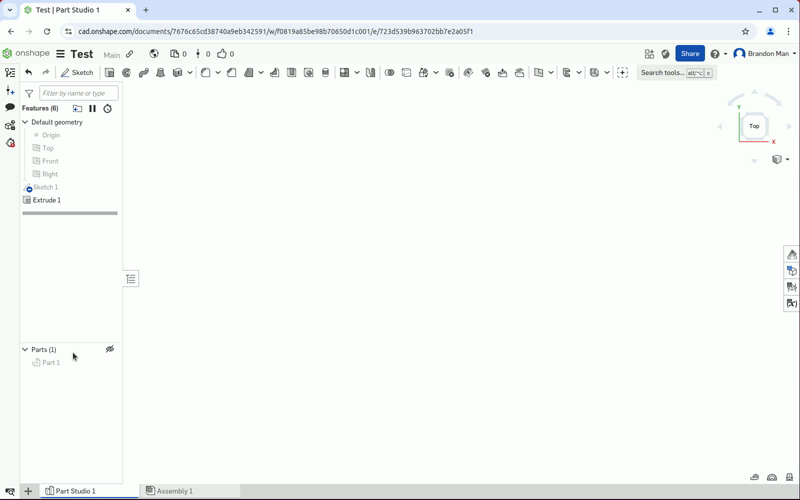
key_down(shift)
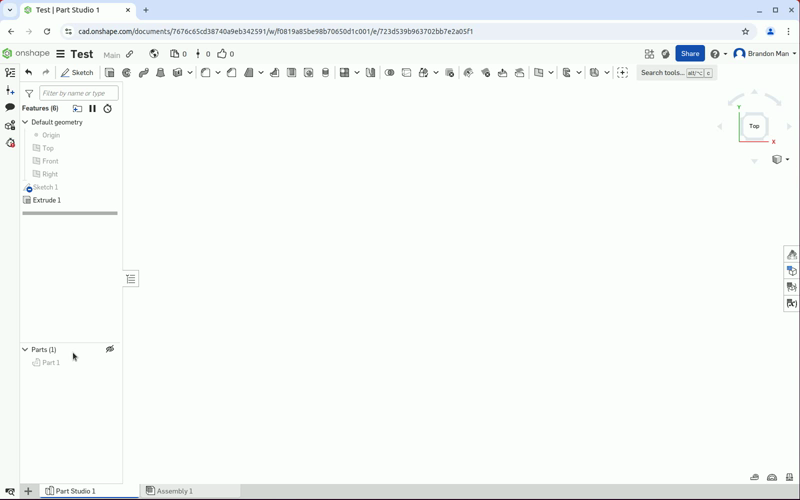
key(up)
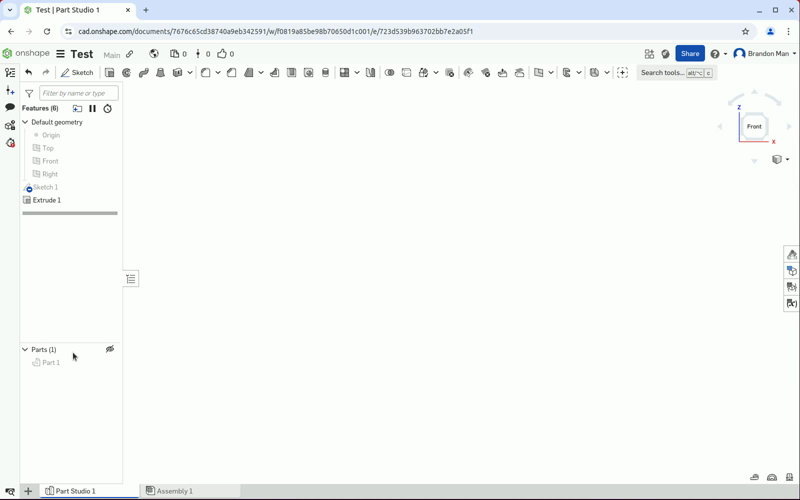
key_up(shift)
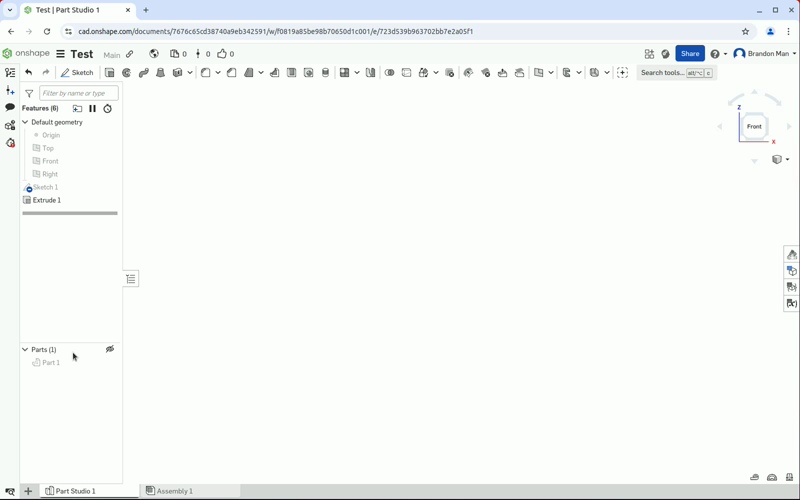
mouse_move(73, 352)
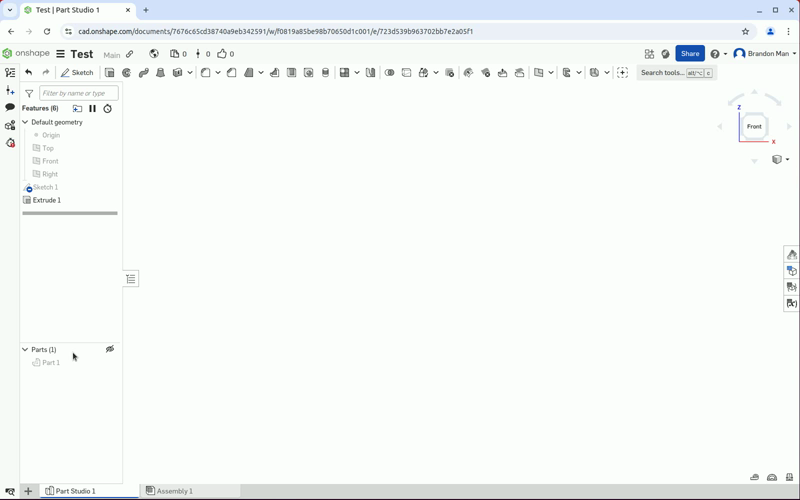
key(shift+y)
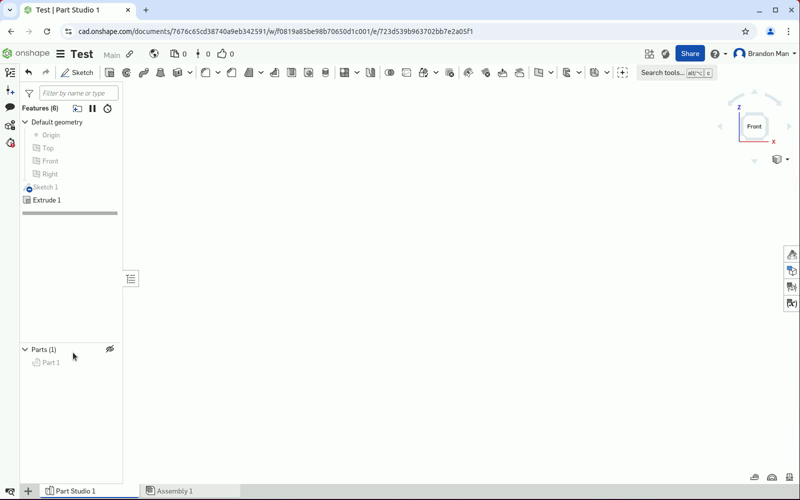
key(shift+s)
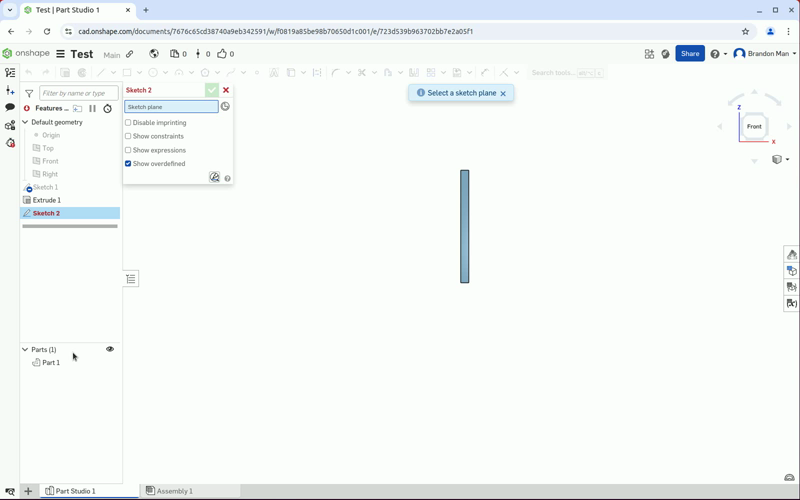
mouse_move(73, 163)
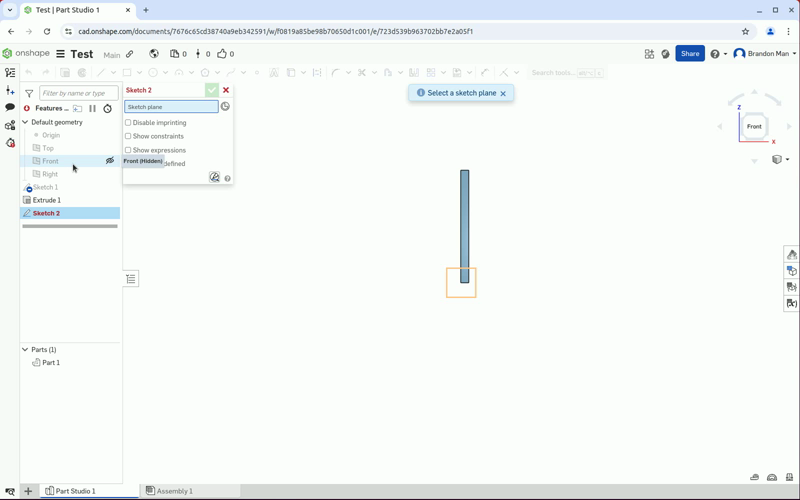
click(73, 163)
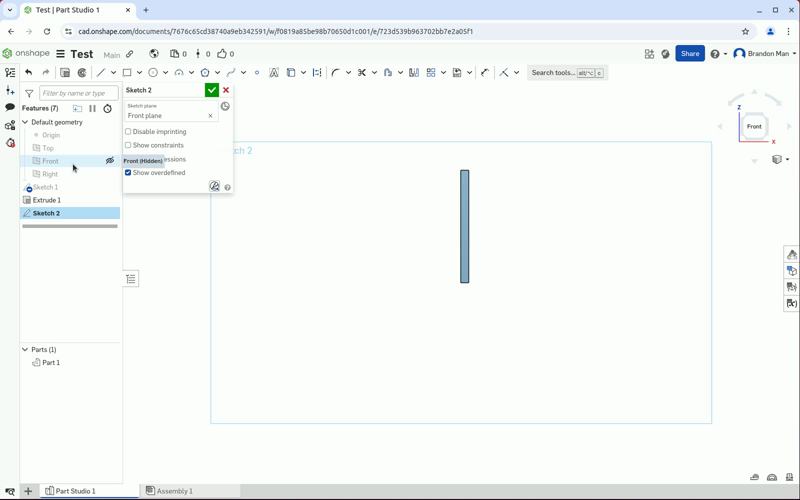
mouse_move(73, 352)
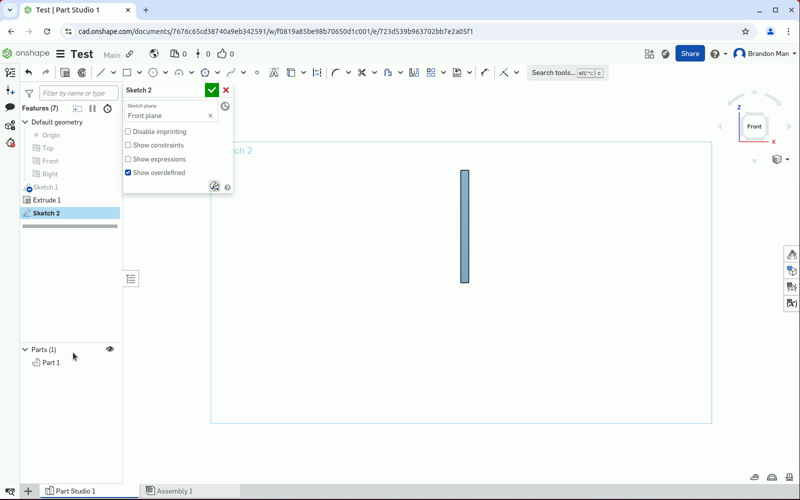
key(y)
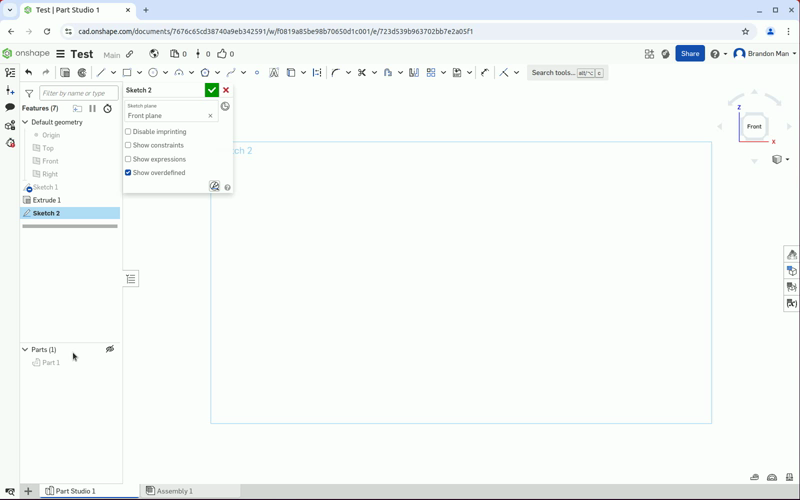
key(l)
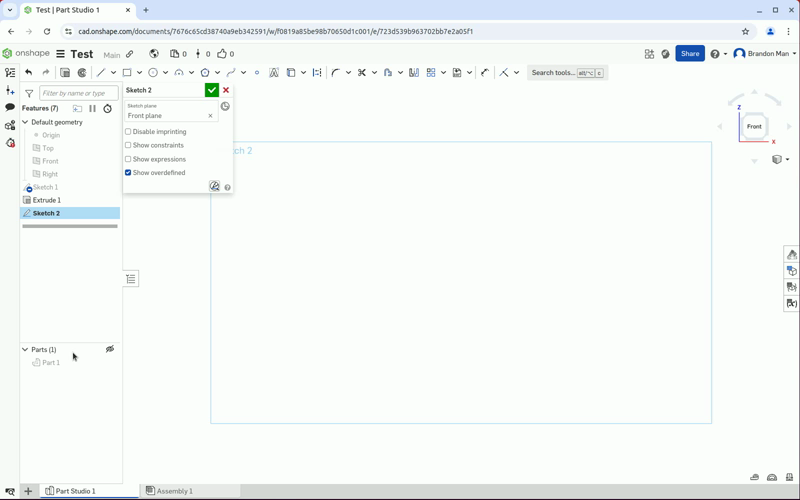
key_down(shift)
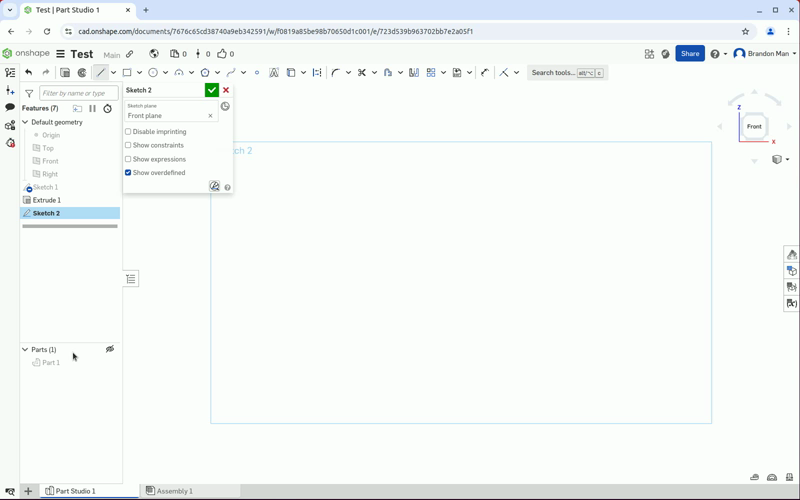
mouse_move(460, 282)
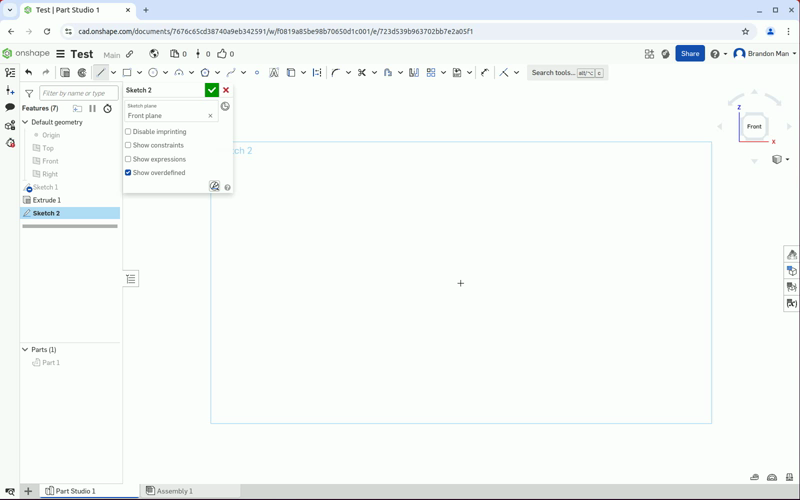
click(460, 282)
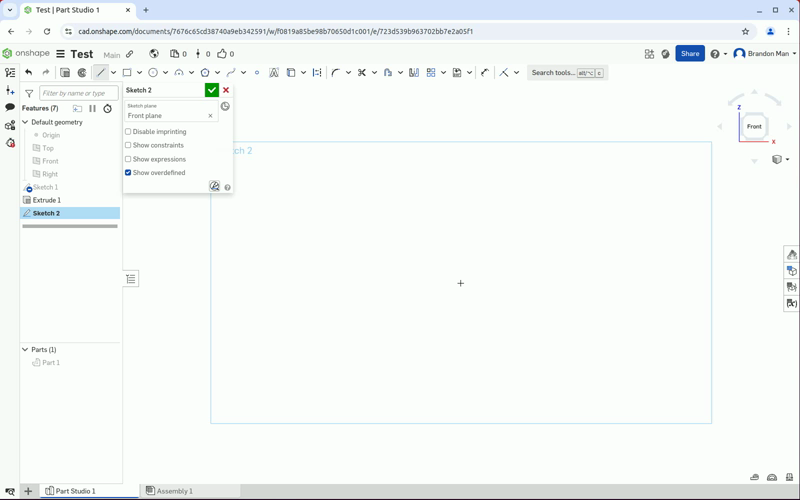
key_up(shift)
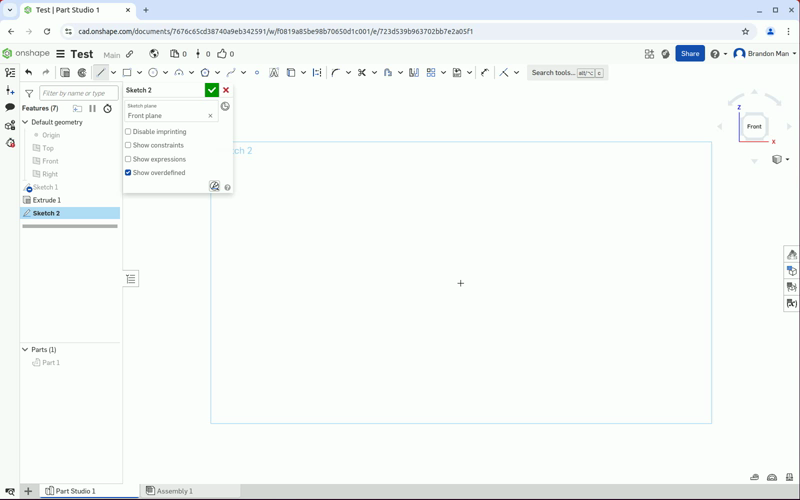
key_down(shift)
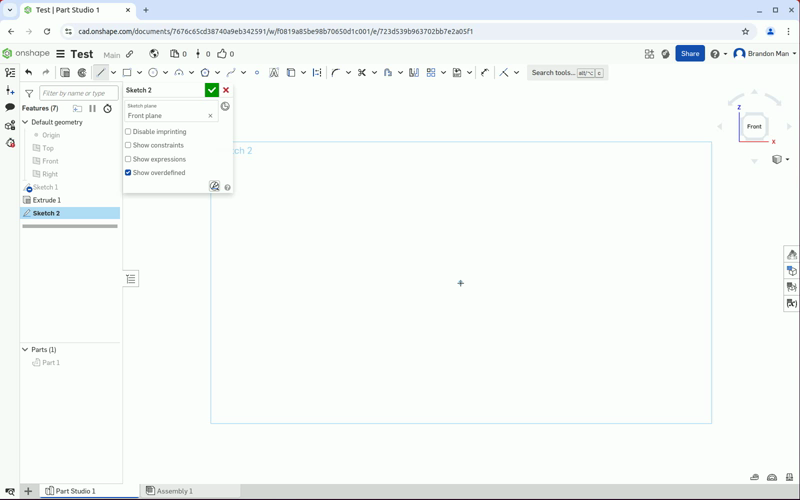
mouse_move(490, 282)
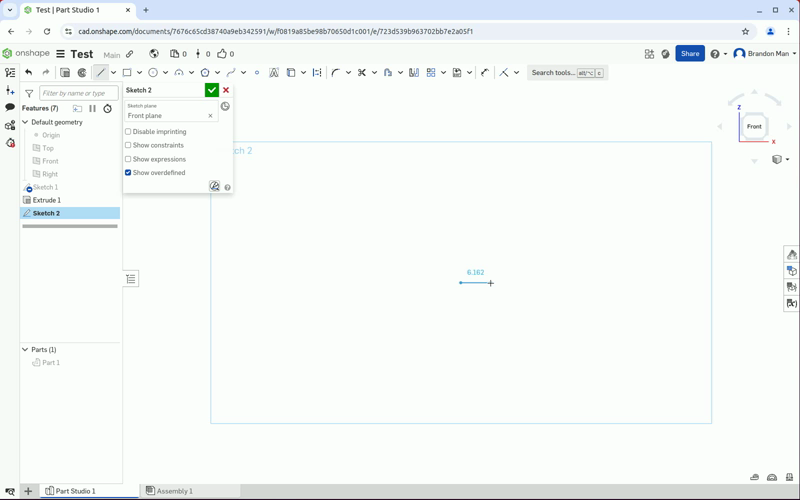
mouse_move(468, 282)
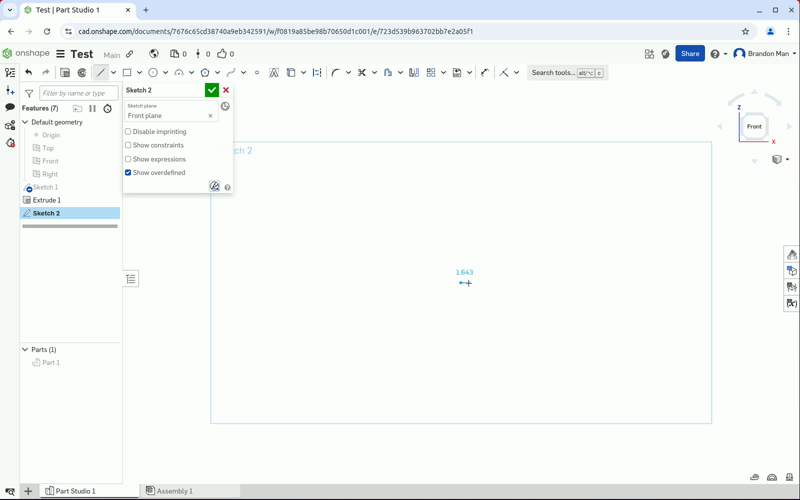
click(468, 282)
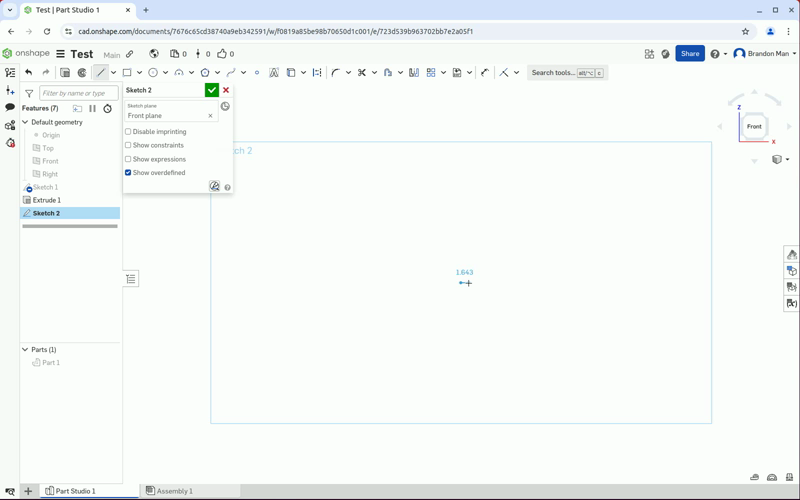
key_up(shift)
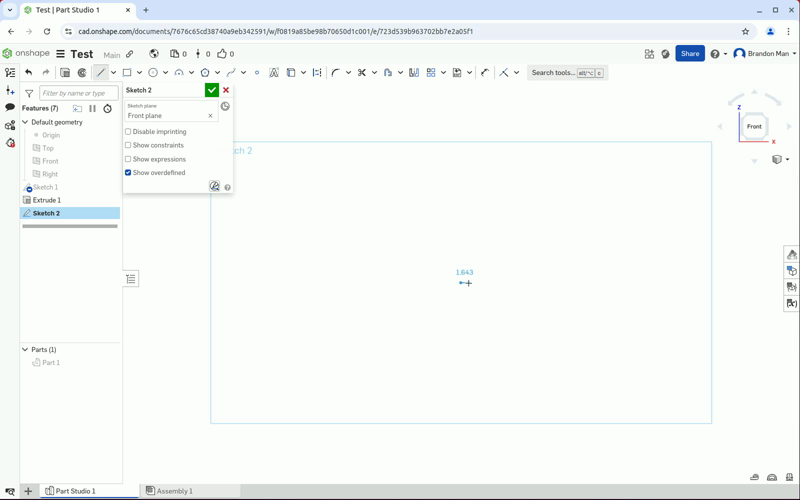
key_down(shift)
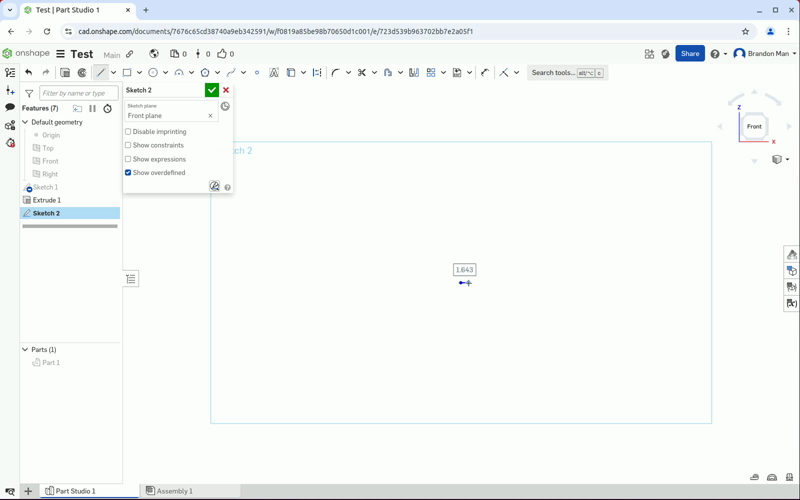
mouse_move(498, 282)
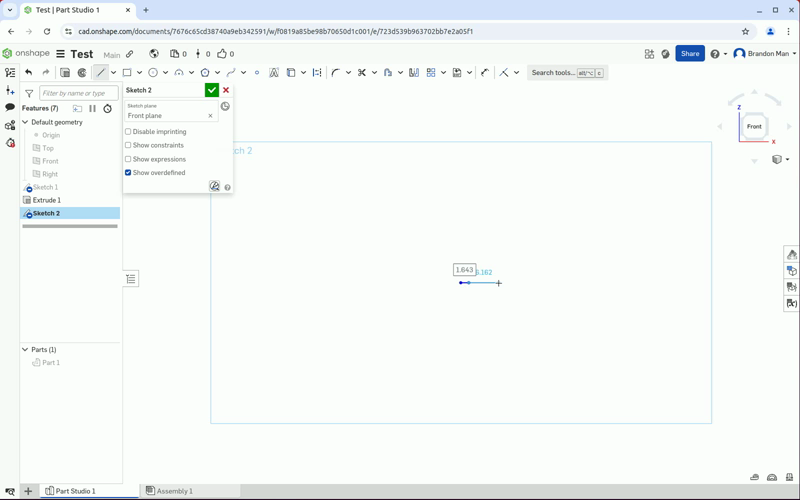
mouse_move(468, 276)
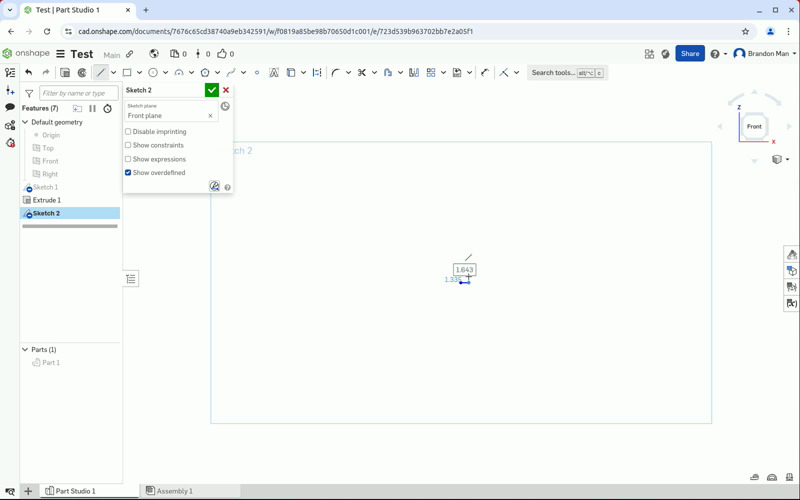
scroll(6)
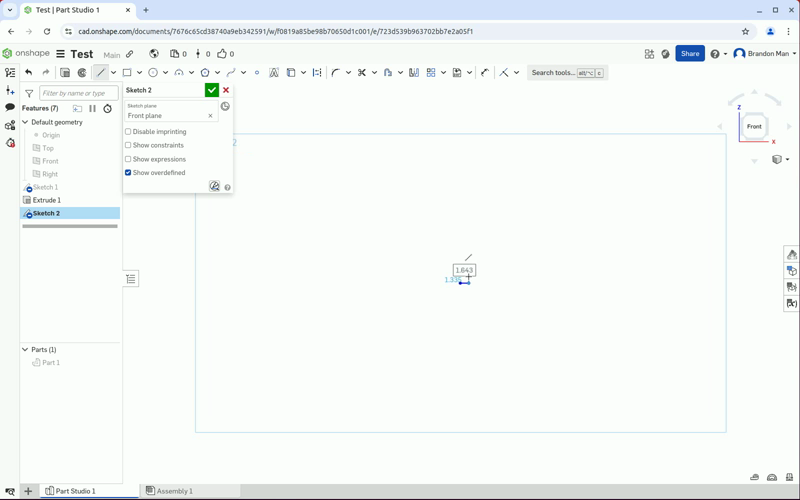
scroll(6)
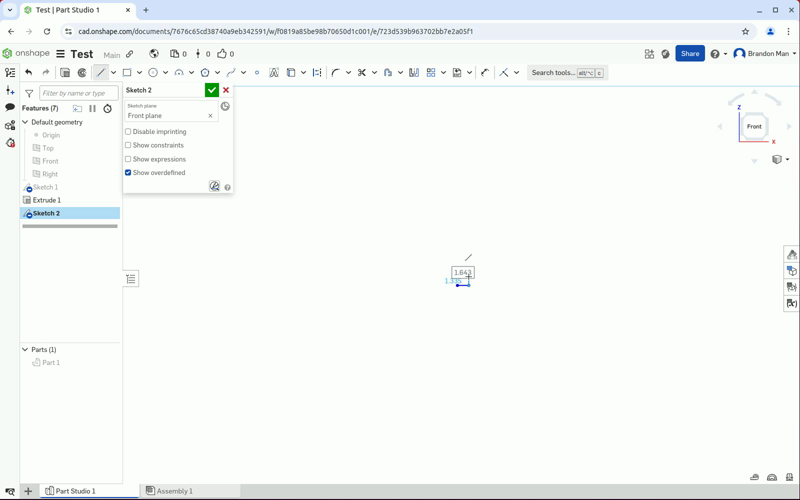
scroll(6)
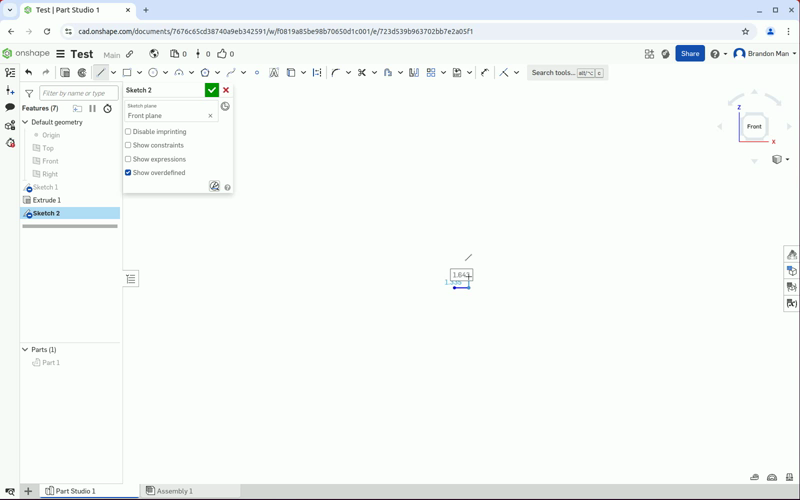
scroll(6)
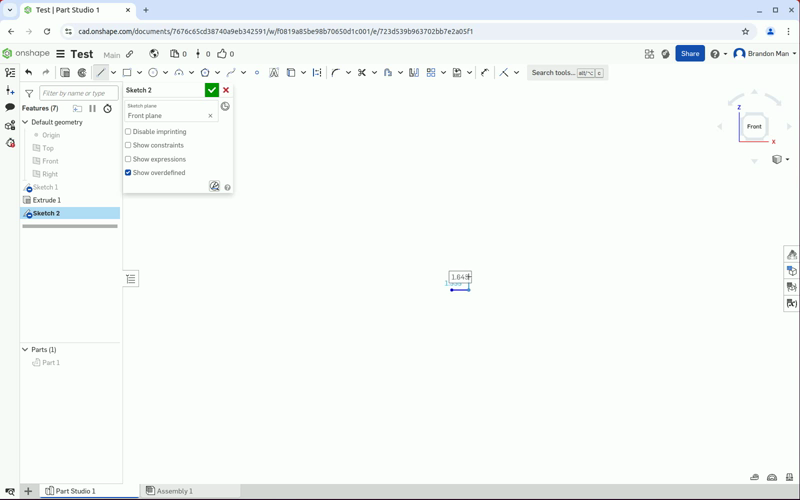
scroll(6)
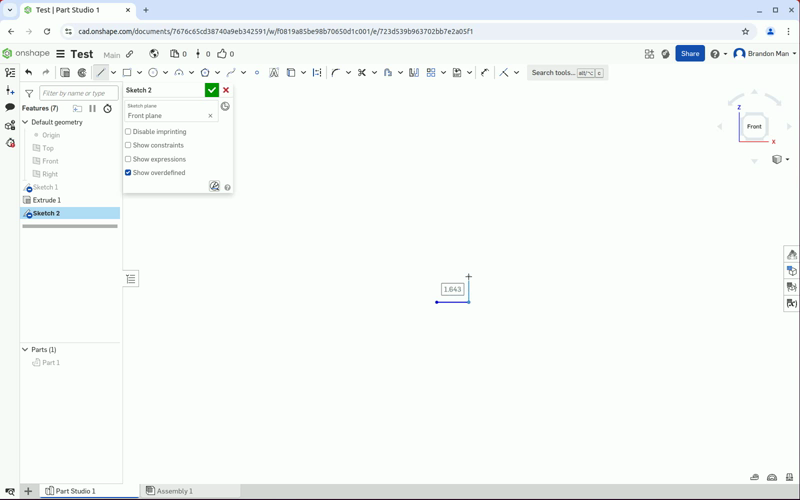
scroll(6)
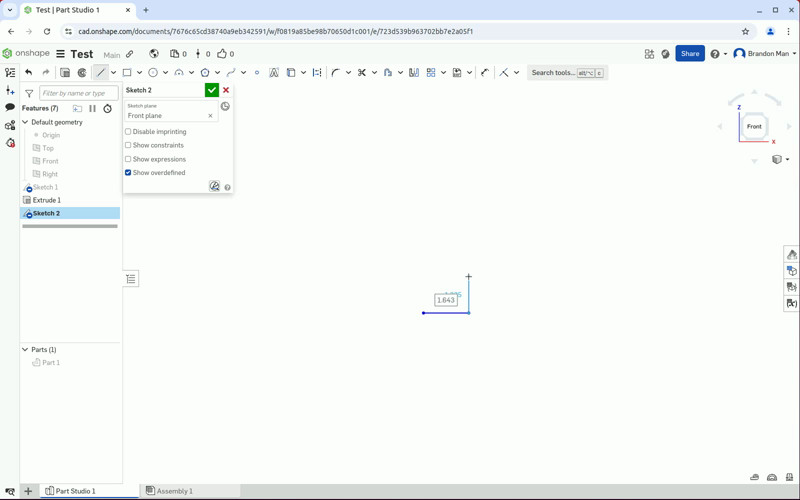
scroll(6)
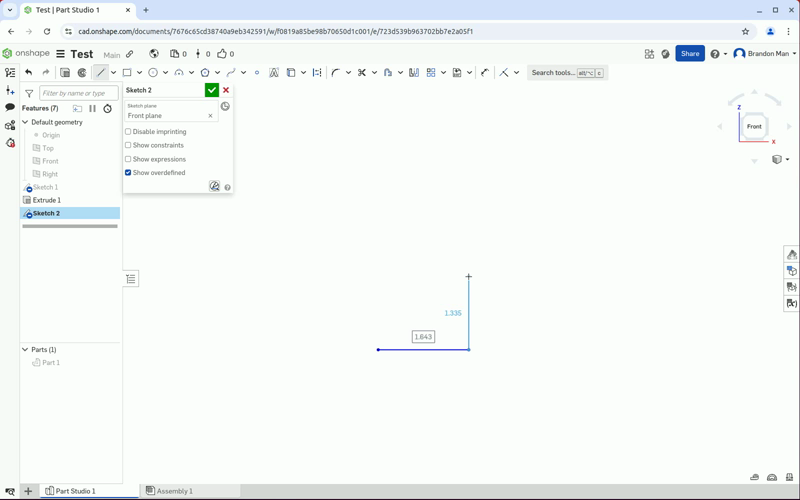
click(468, 276)
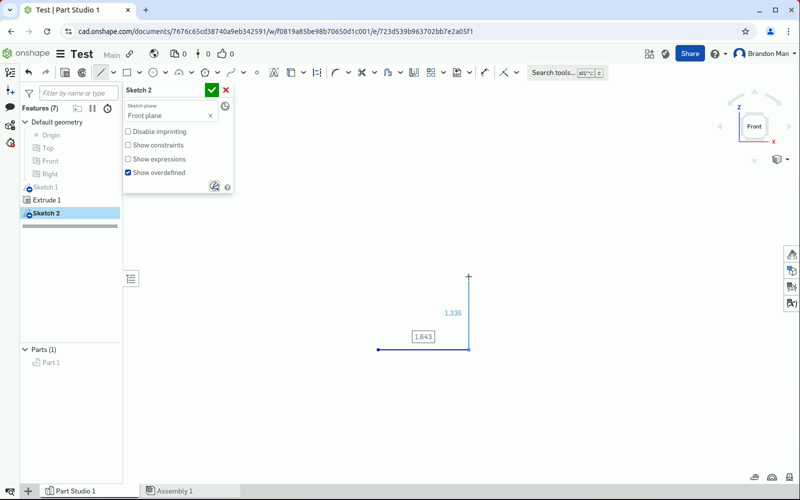
scroll(-6)
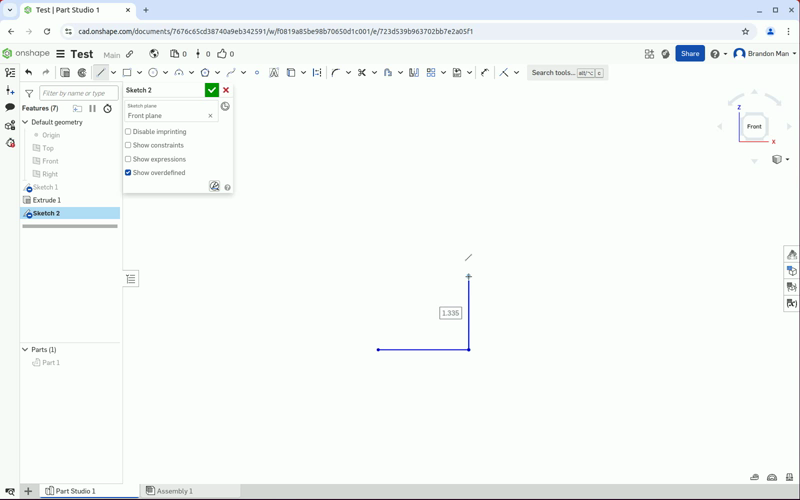
scroll(-6)
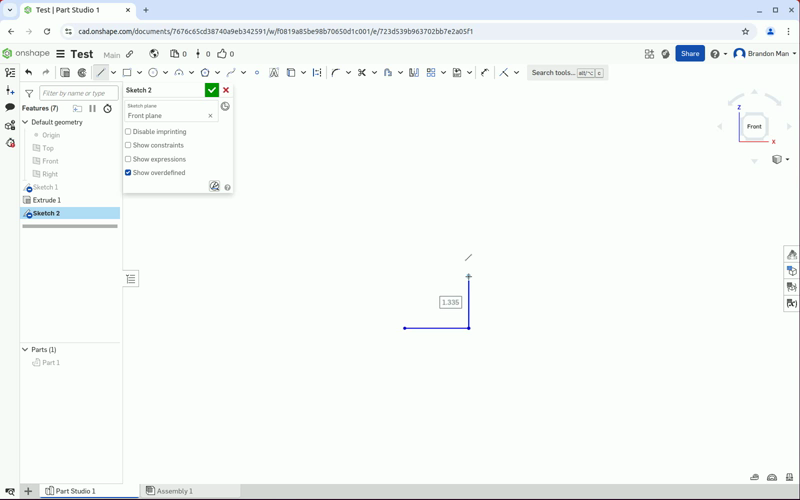
scroll(-6)
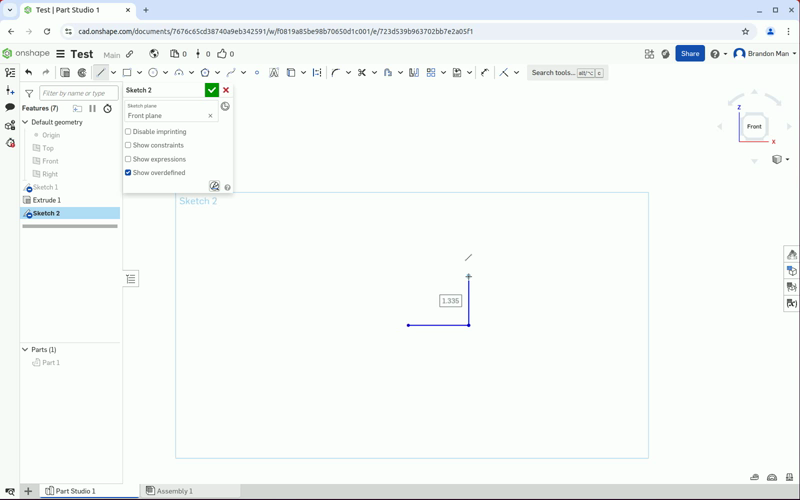
scroll(-6)
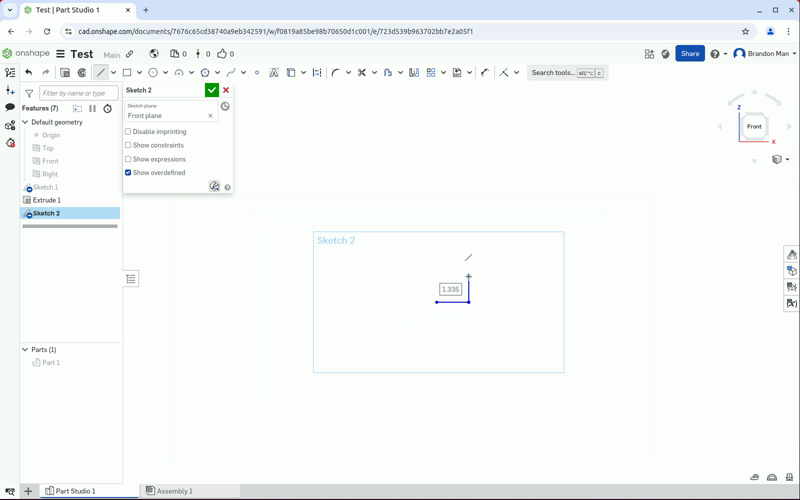
scroll(-6)
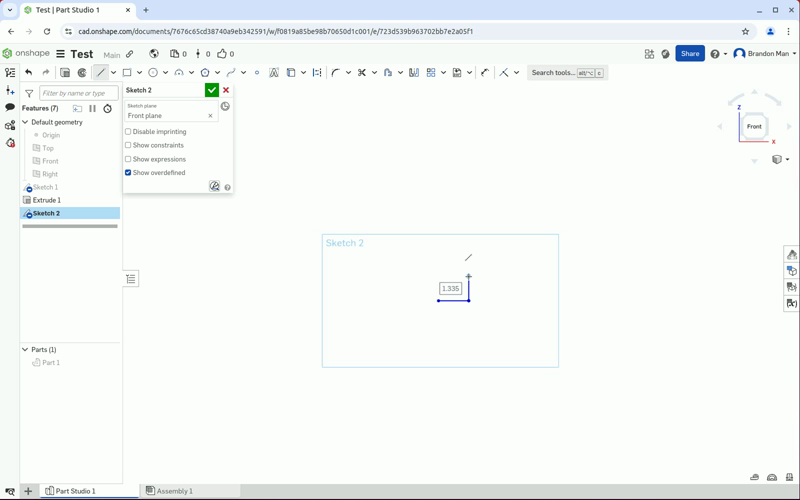
scroll(-6)
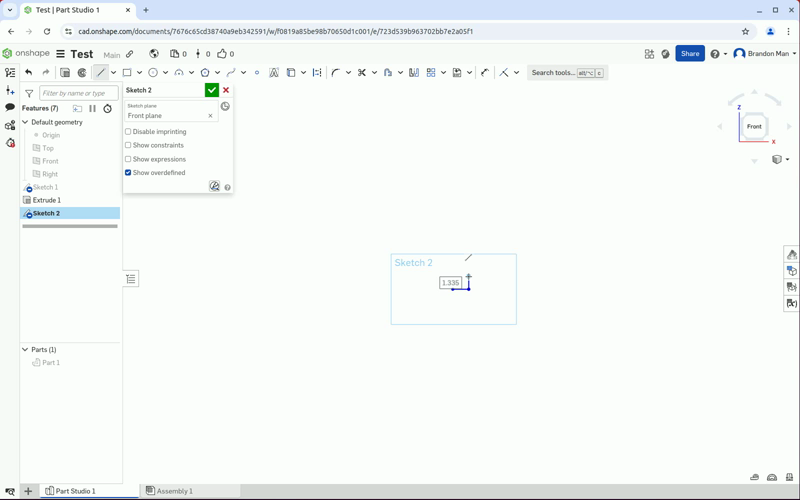
scroll(-6)
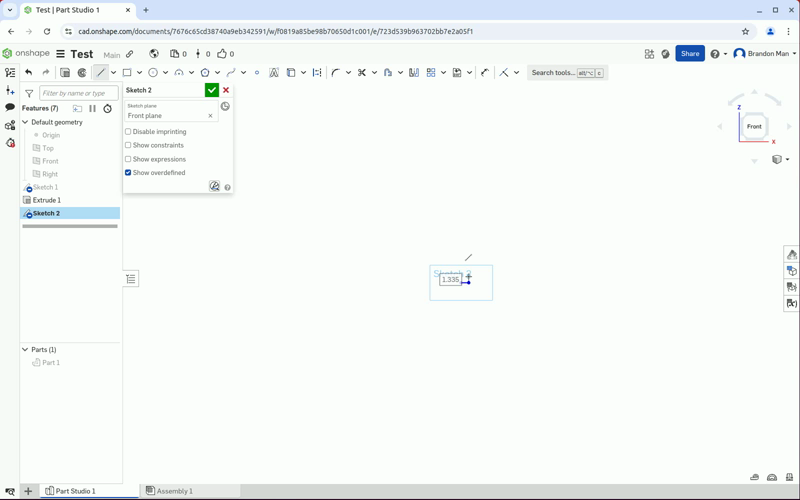
key_up(shift)
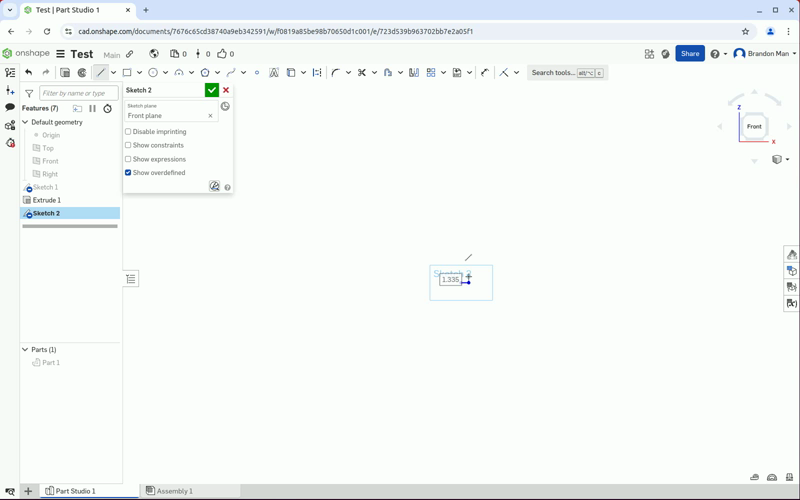
key(esc)
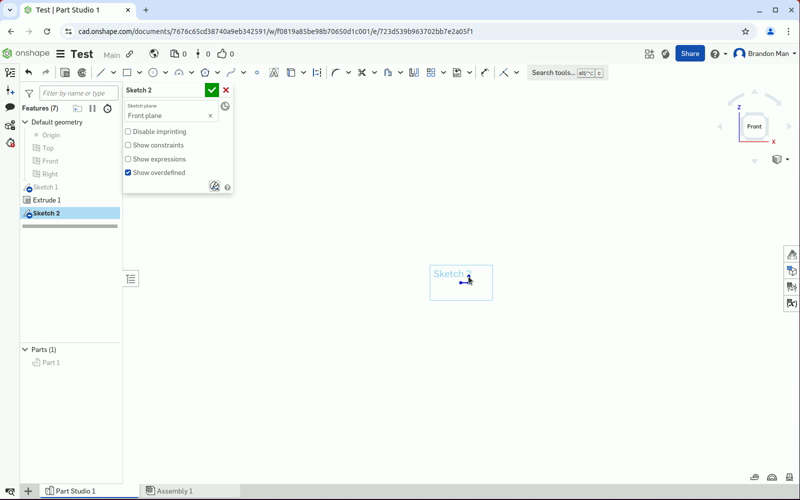
key(a)
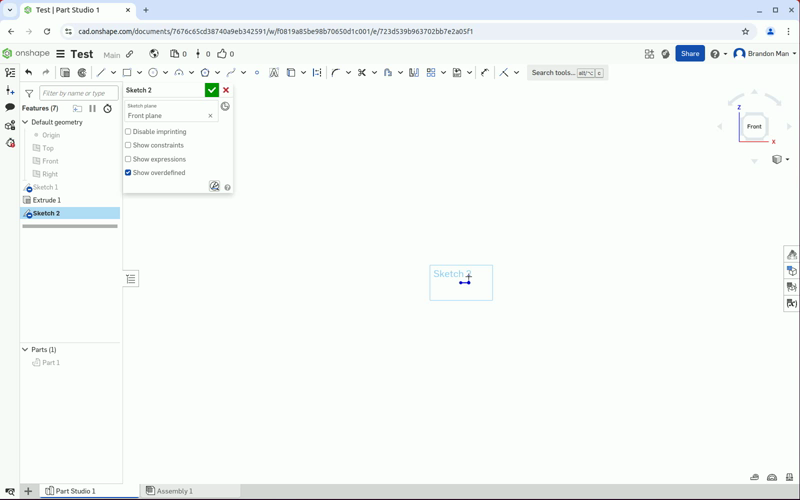
mouse_move(468, 276)
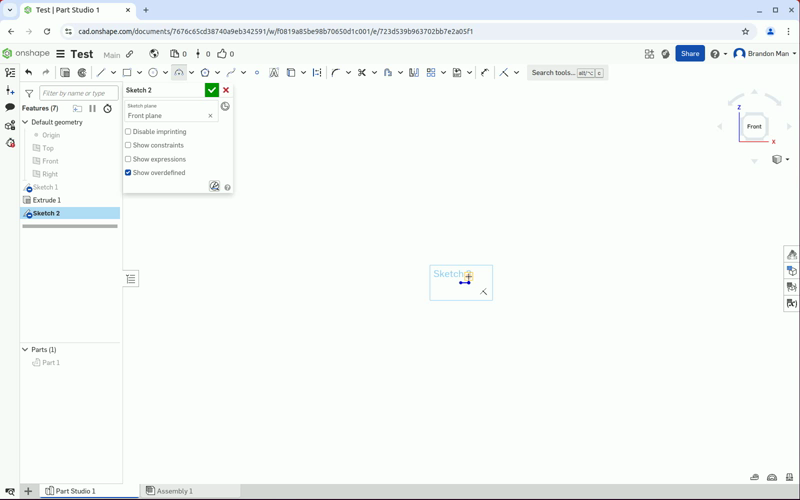
click(468, 276)
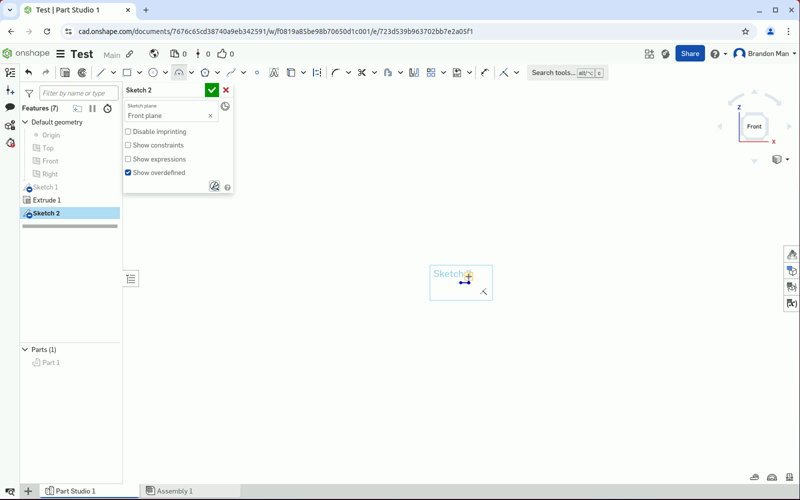
key_down(shift)
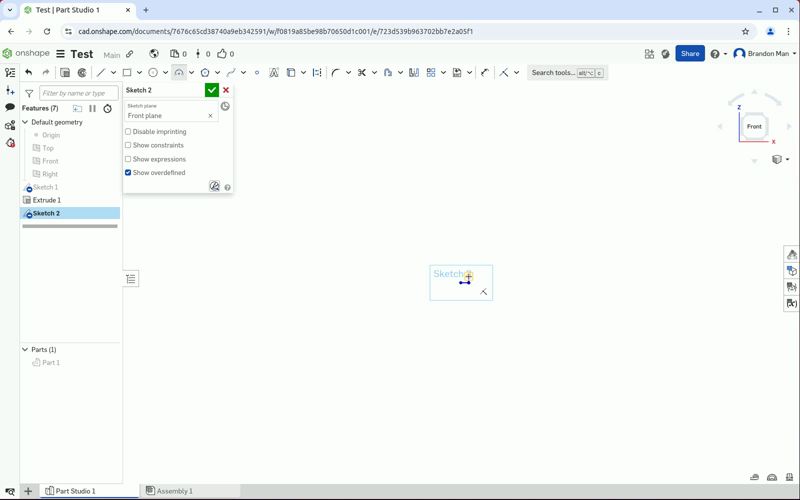
mouse_move(460, 276)
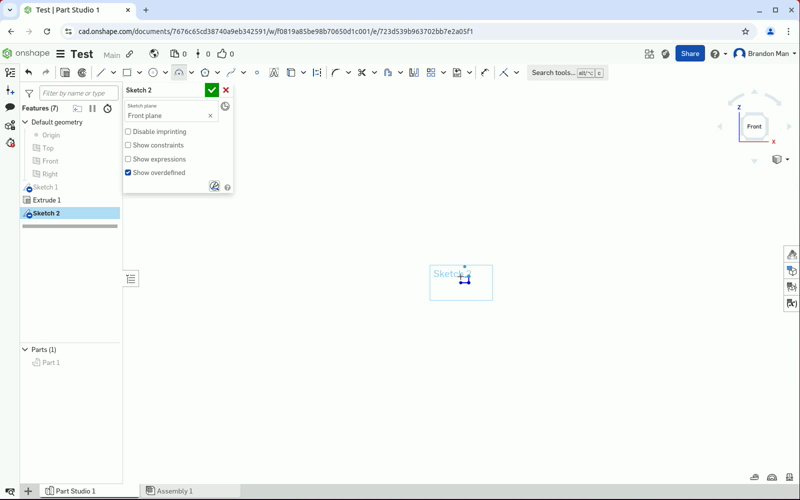
click(460, 276)
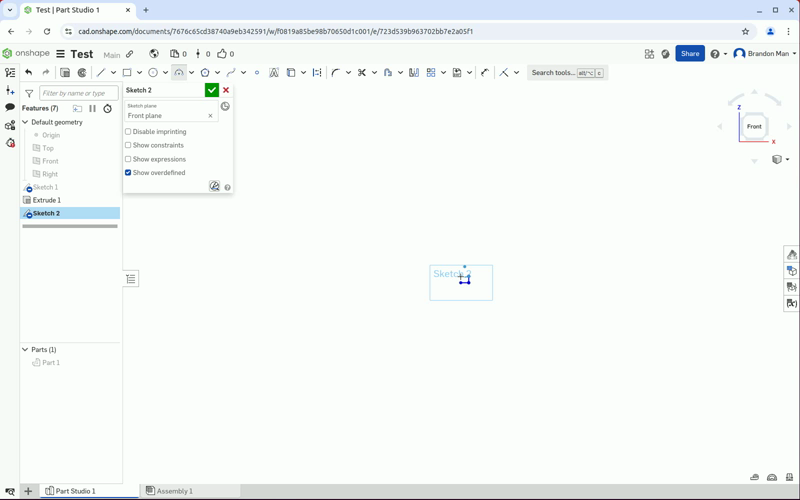
mouse_move(464, 290)
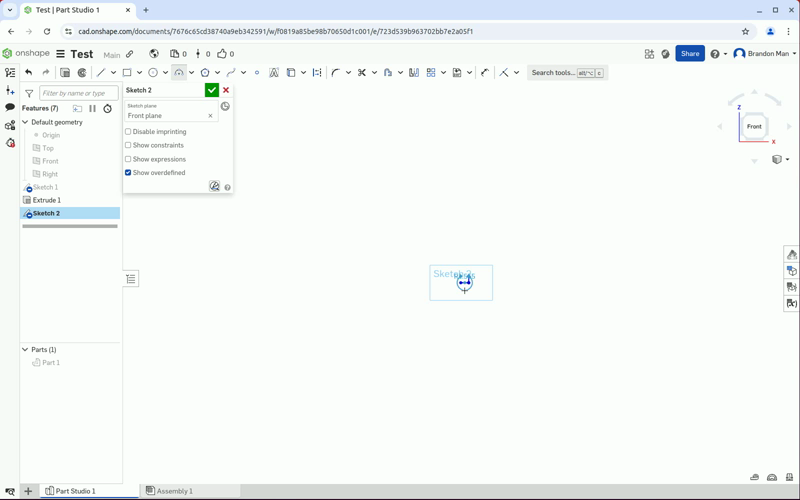
click(464, 290)
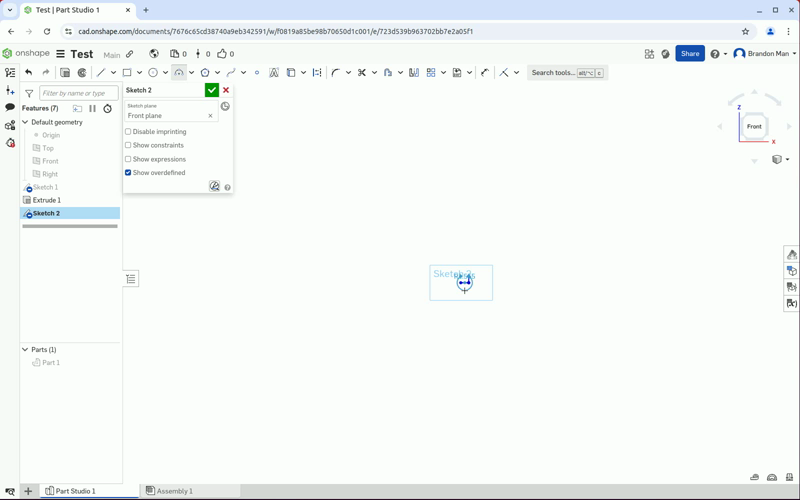
key_up(shift)
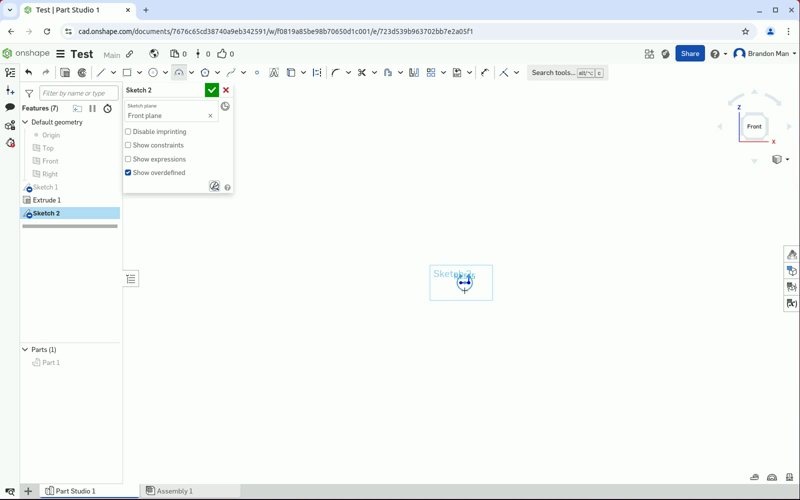
key(esc)
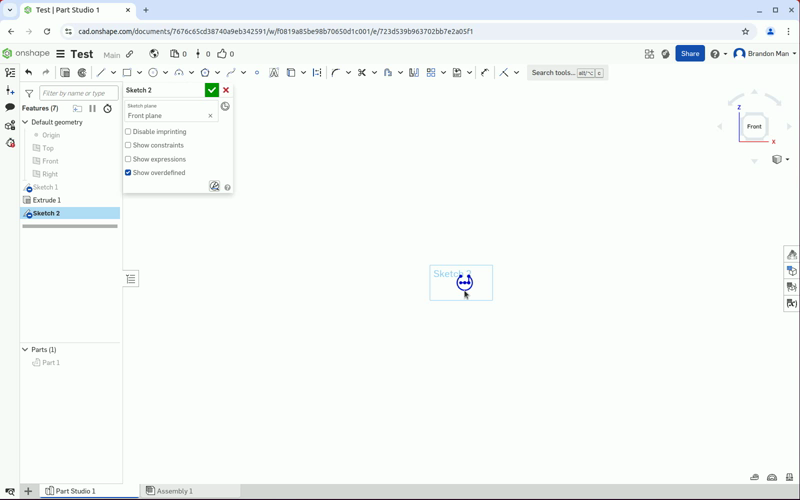
key(l)
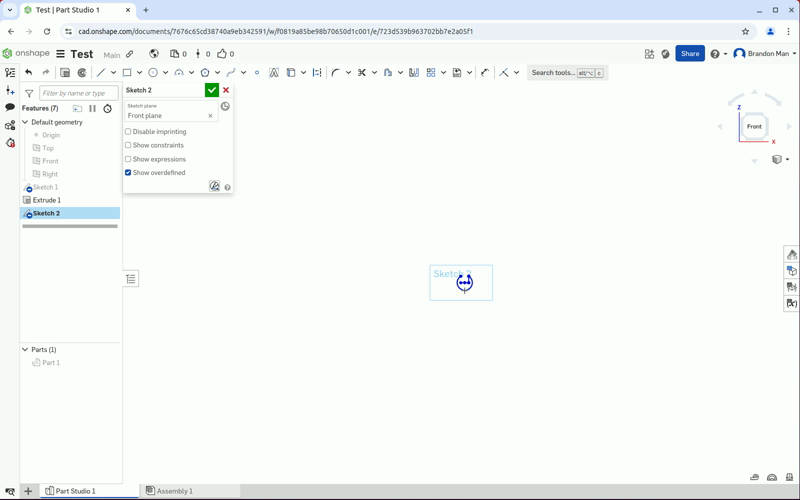
mouse_move(460, 276)
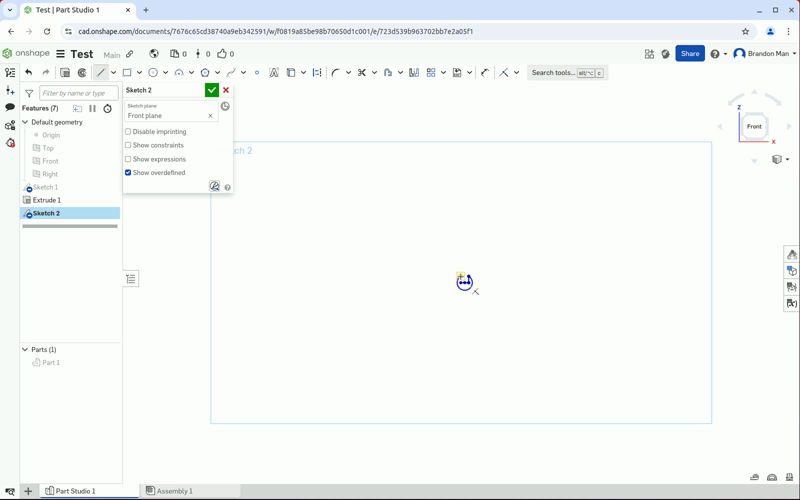
click(460, 276)
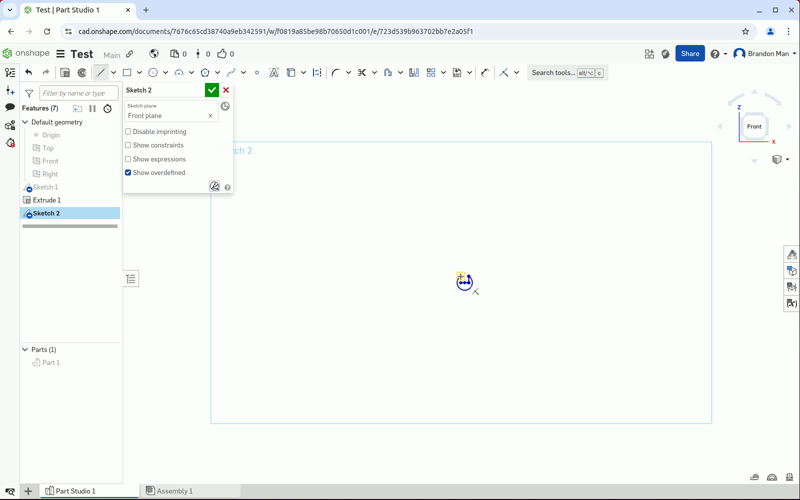
mouse_move(490, 276)
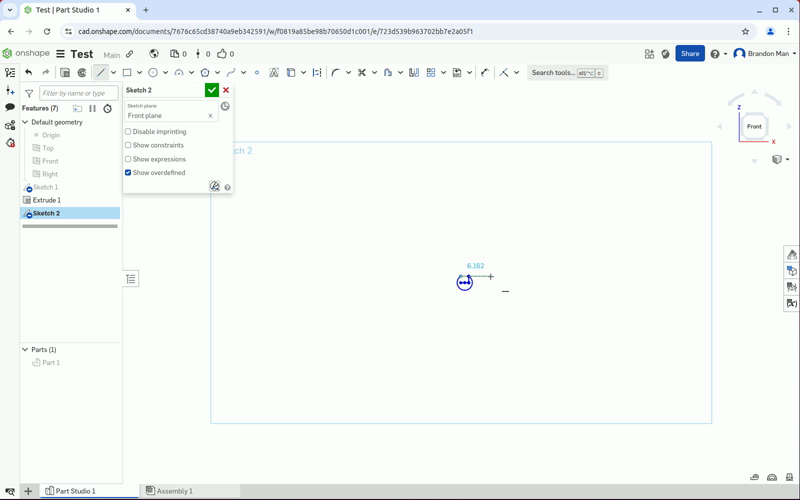
key_down(shift)
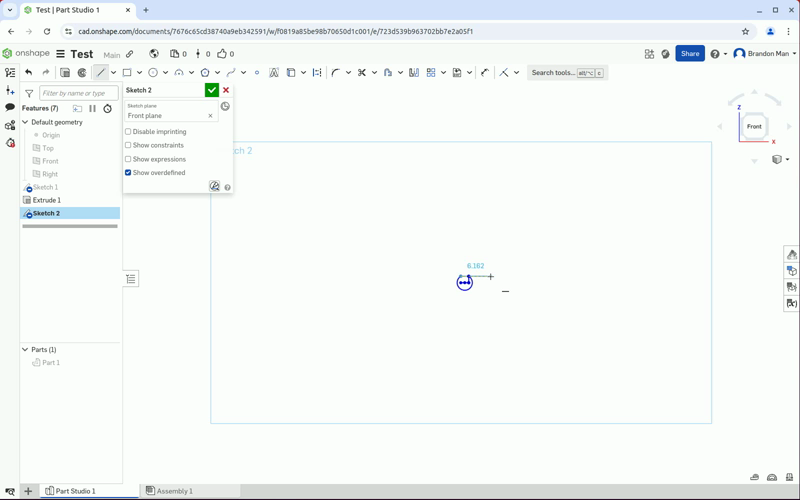
mouse_move(460, 282)
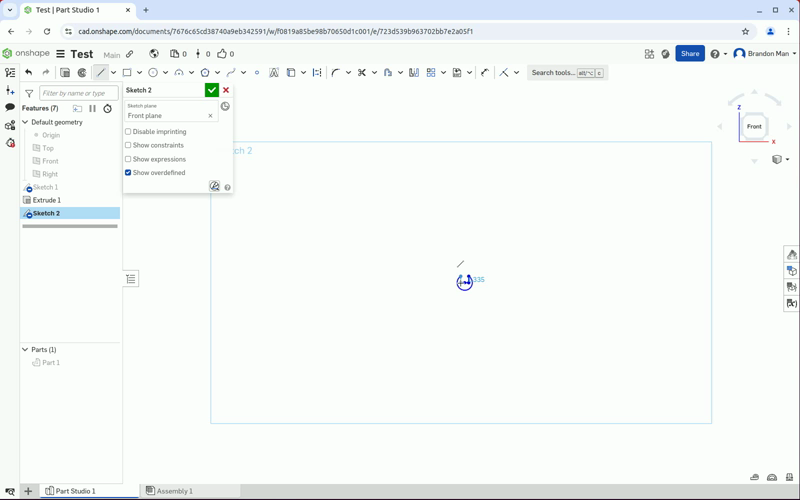
scroll(6)
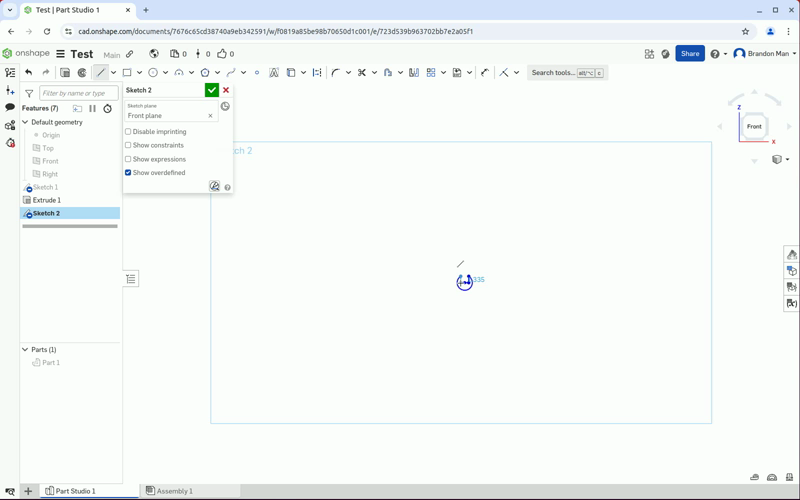
scroll(6)
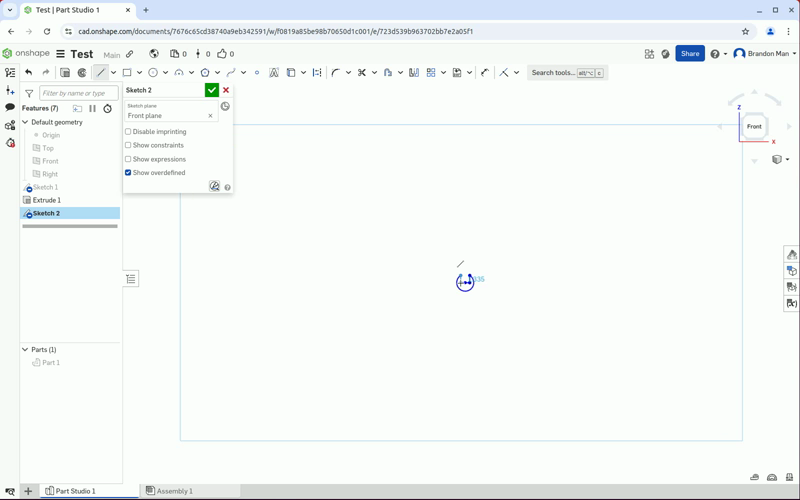
scroll(6)
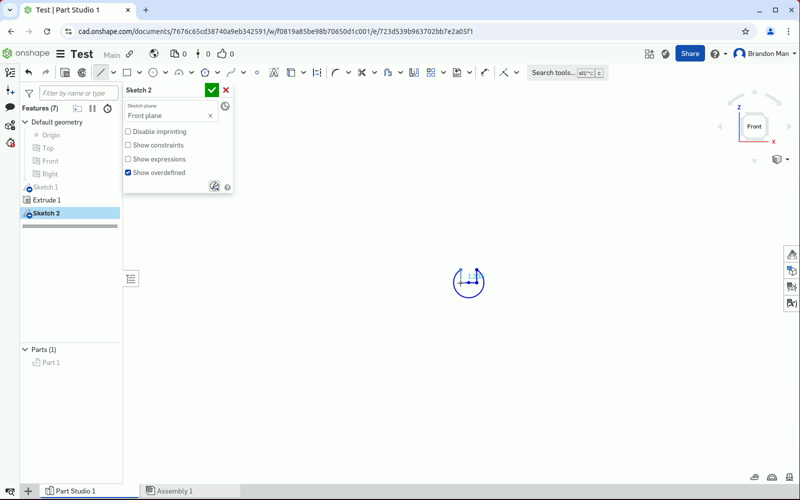
scroll(6)
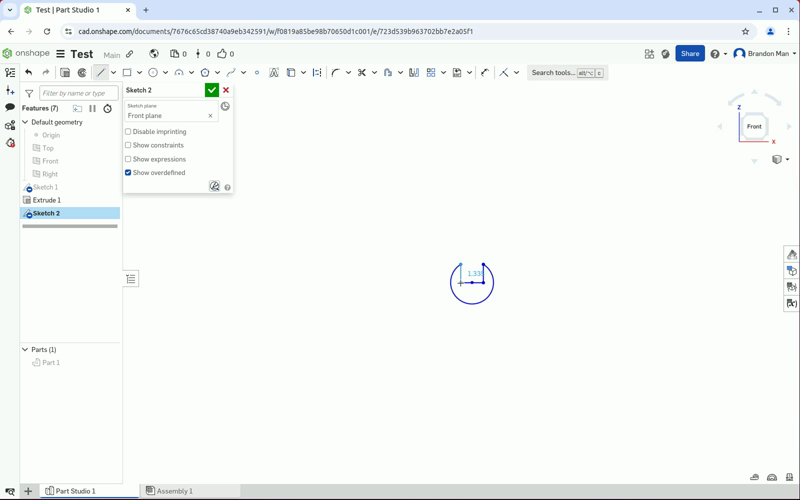
scroll(6)
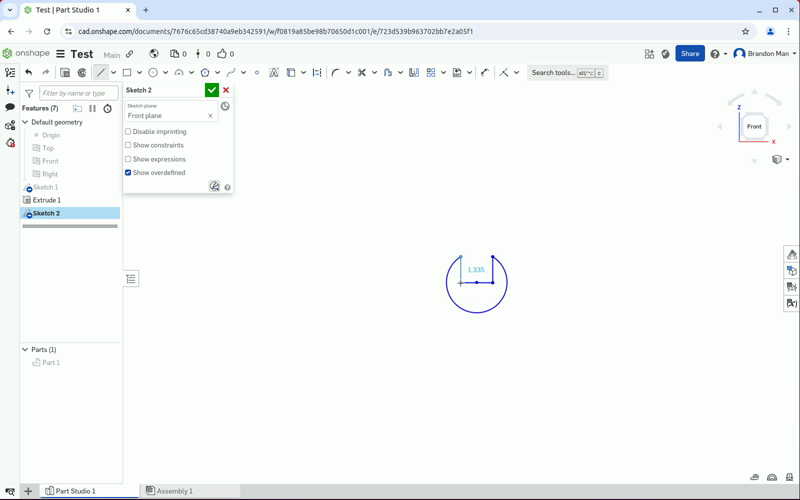
scroll(6)
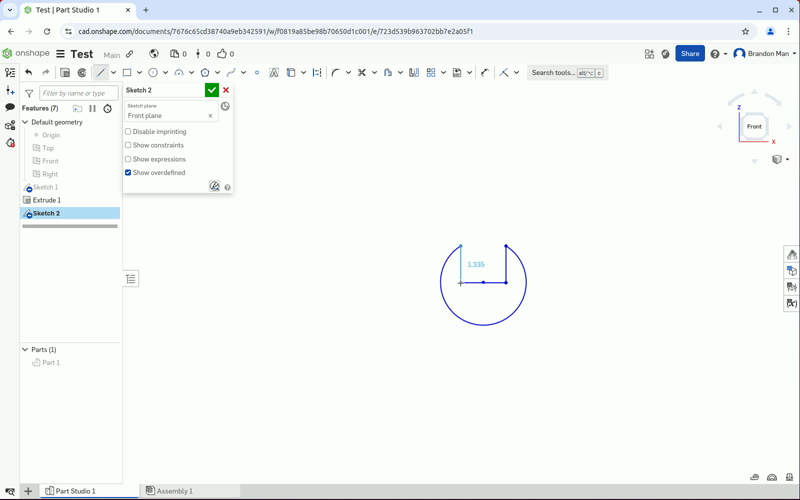
scroll(6)
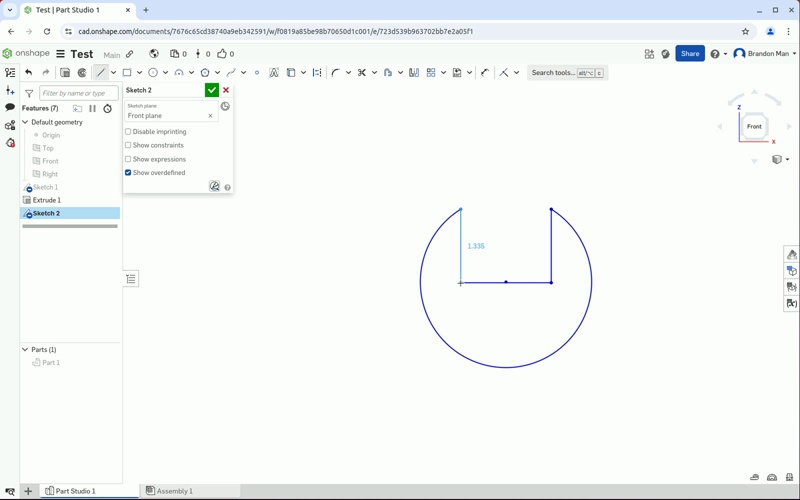
key_up(shift)
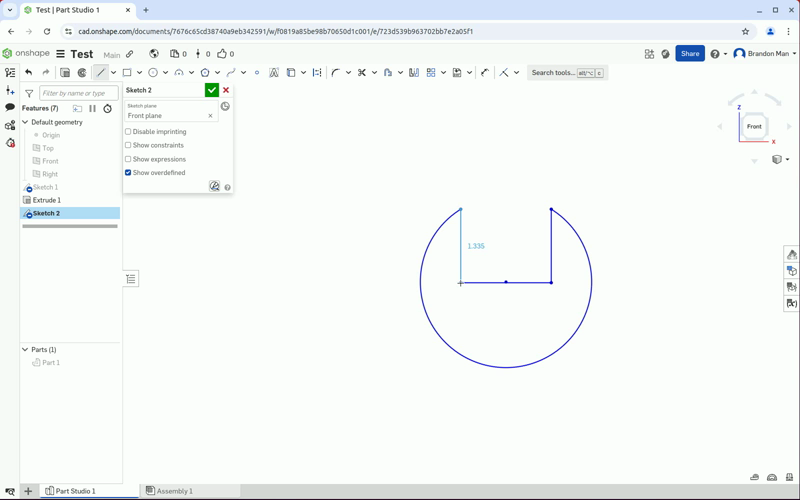
click(460, 282)
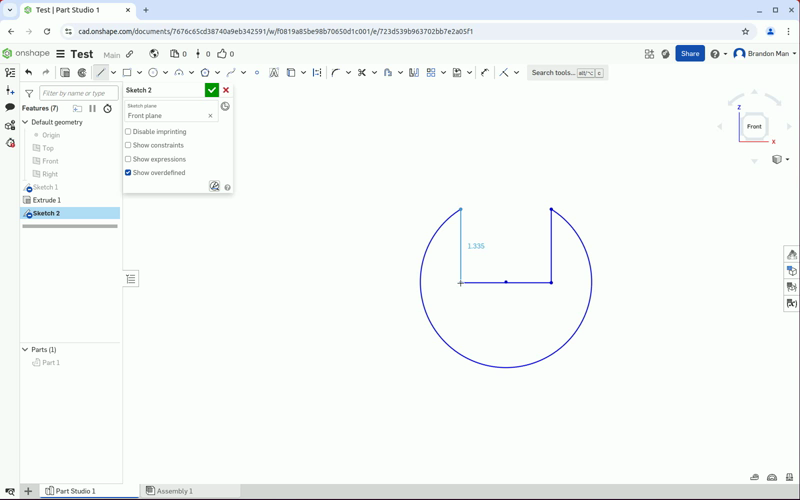
scroll(-6)
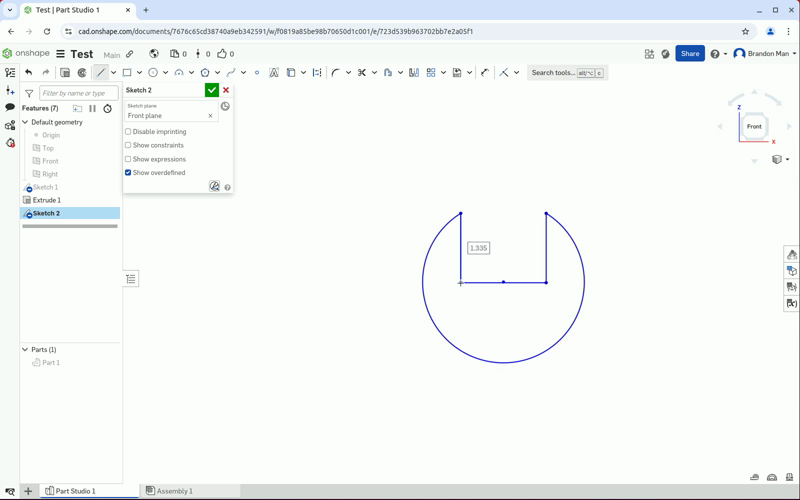
scroll(-6)
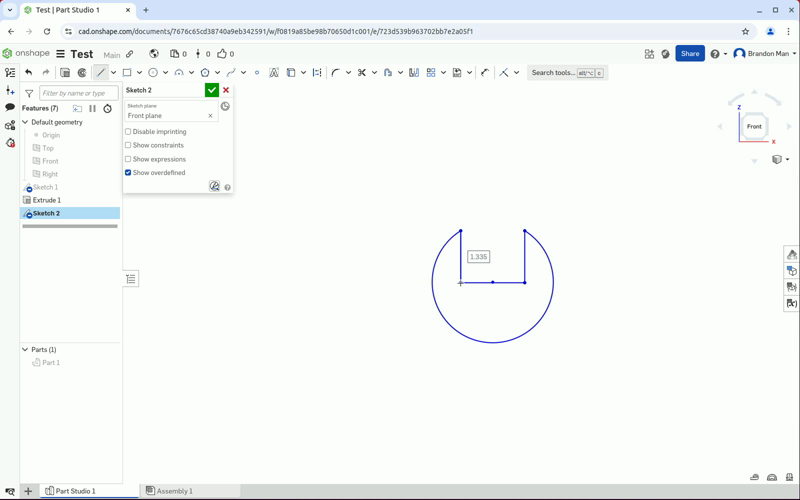
scroll(-6)
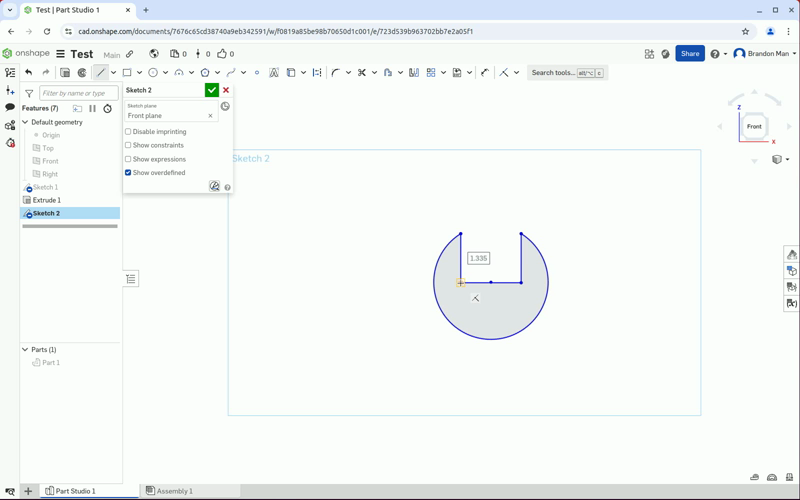
scroll(-6)
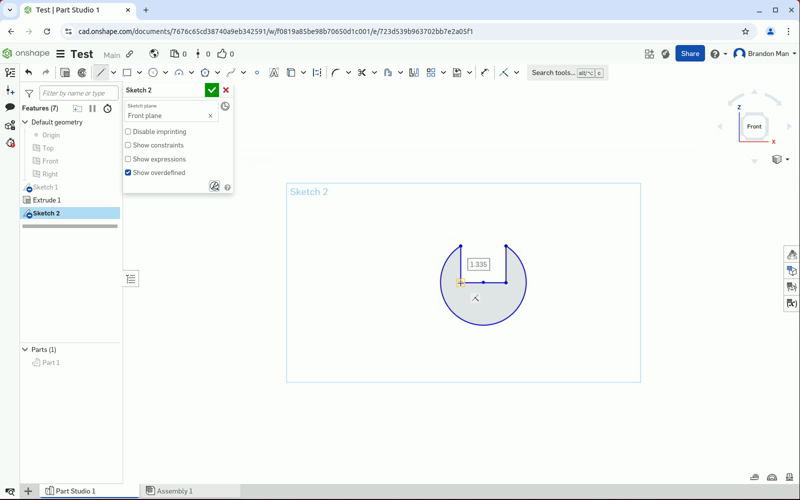
scroll(-6)
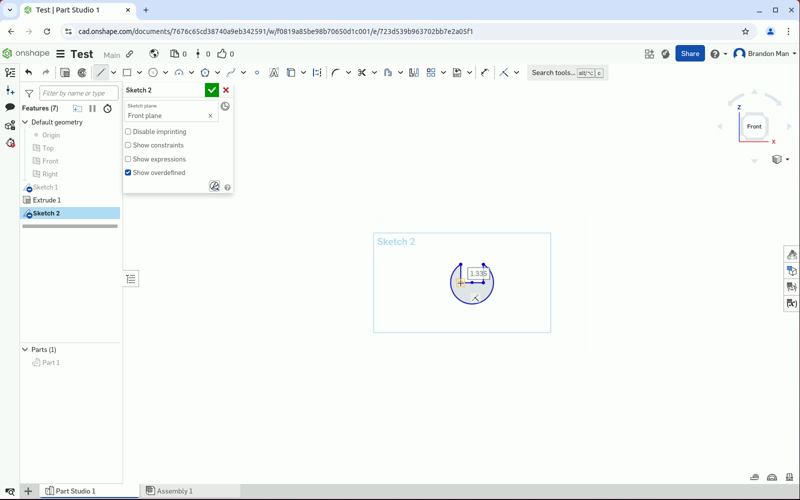
scroll(-6)
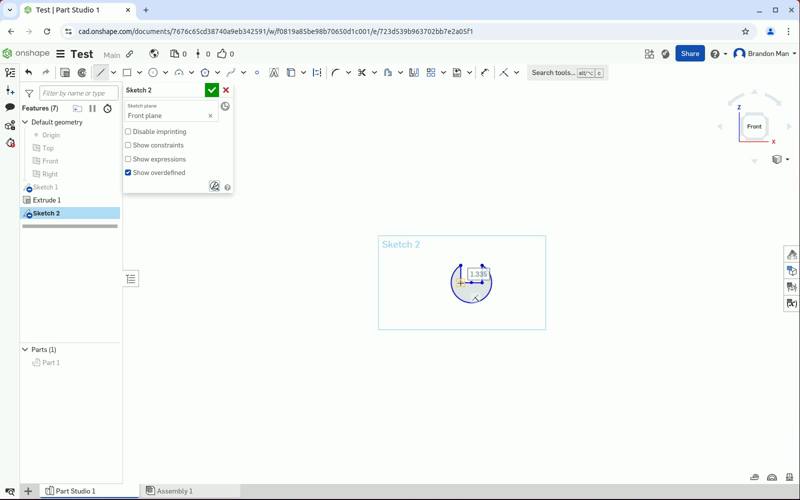
scroll(-6)
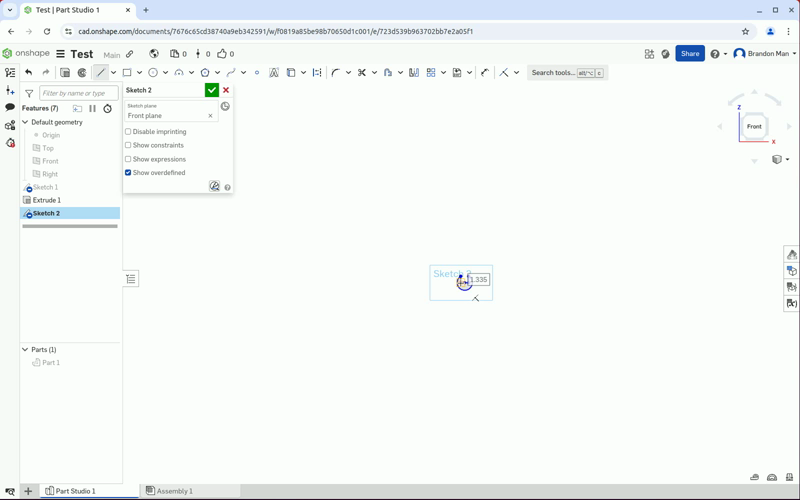
key(esc)
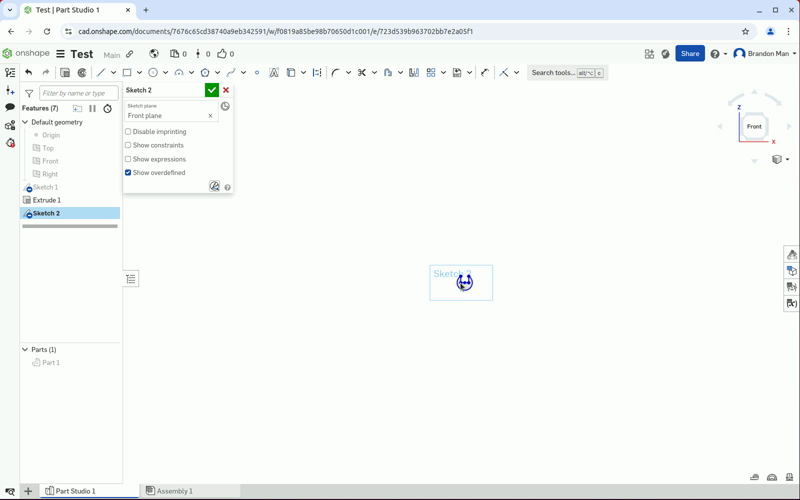
mouse_move(459, 278)
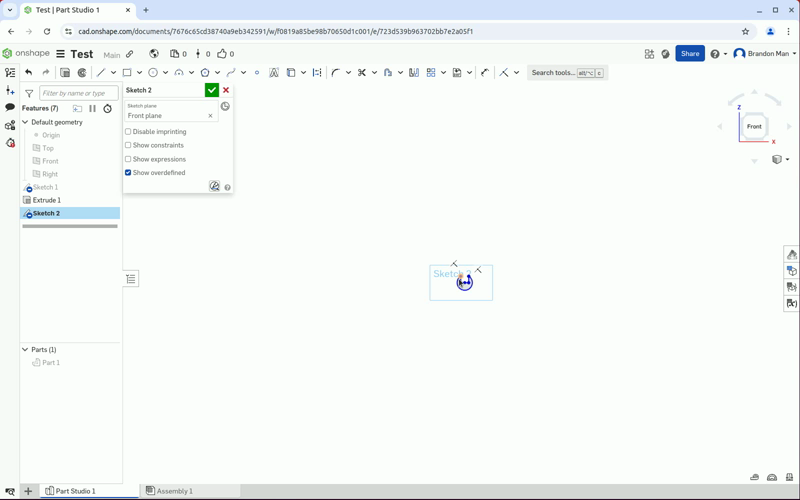
scroll(6)
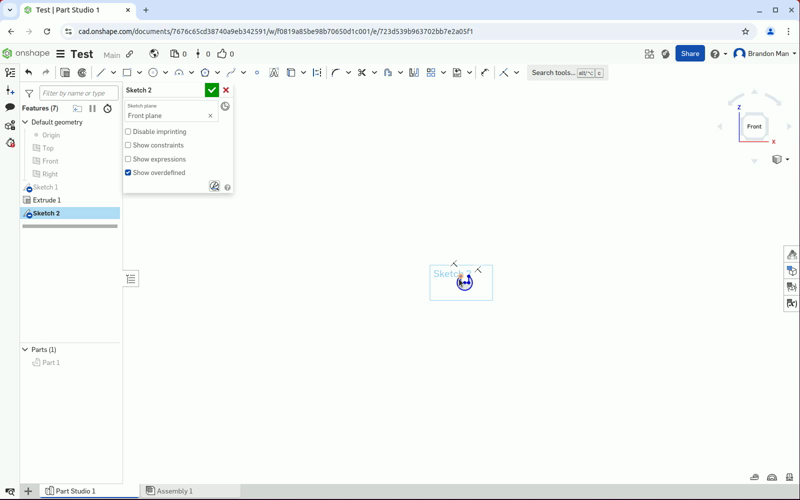
scroll(6)
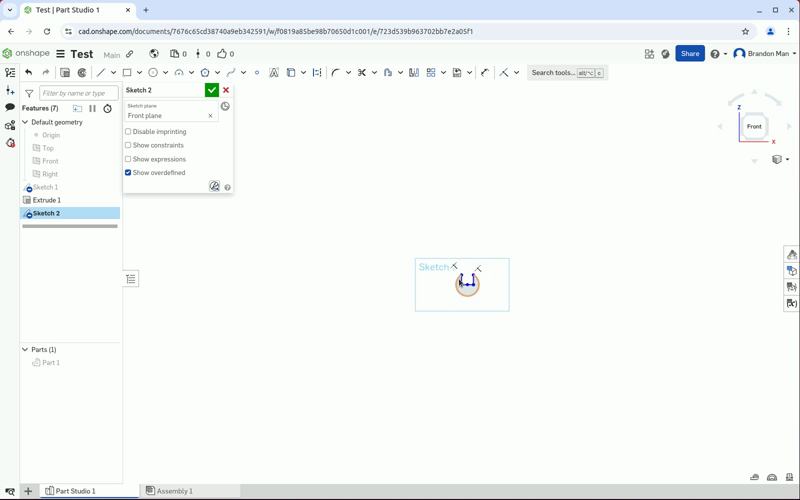
scroll(6)
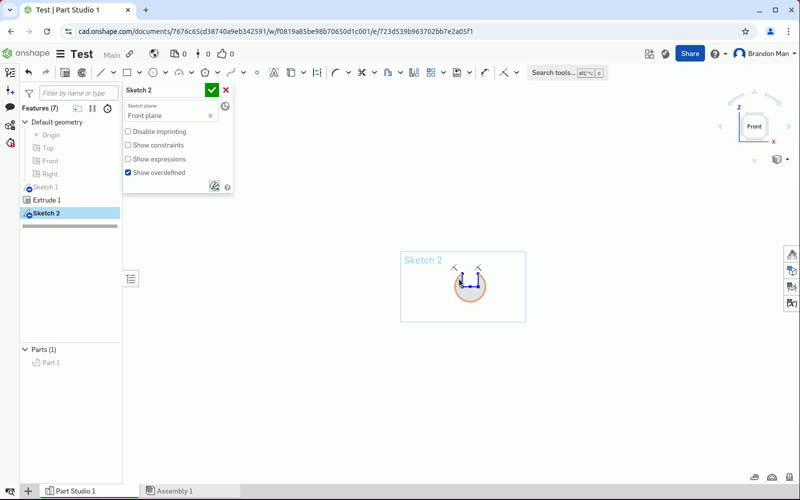
scroll(6)
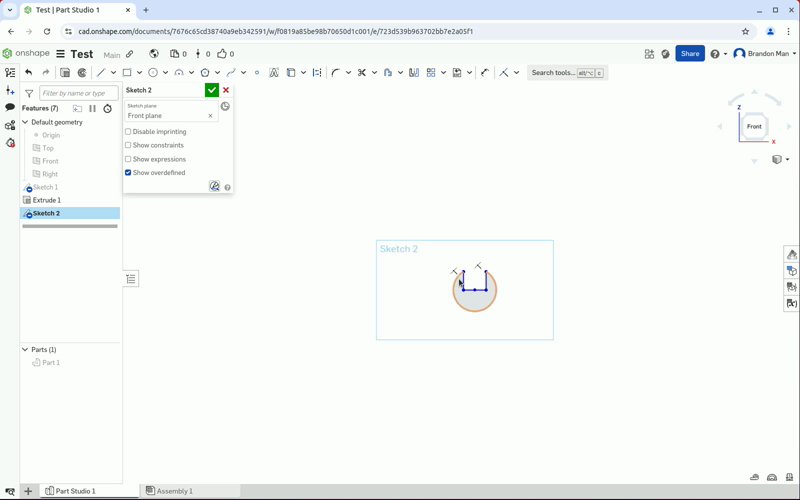
scroll(6)
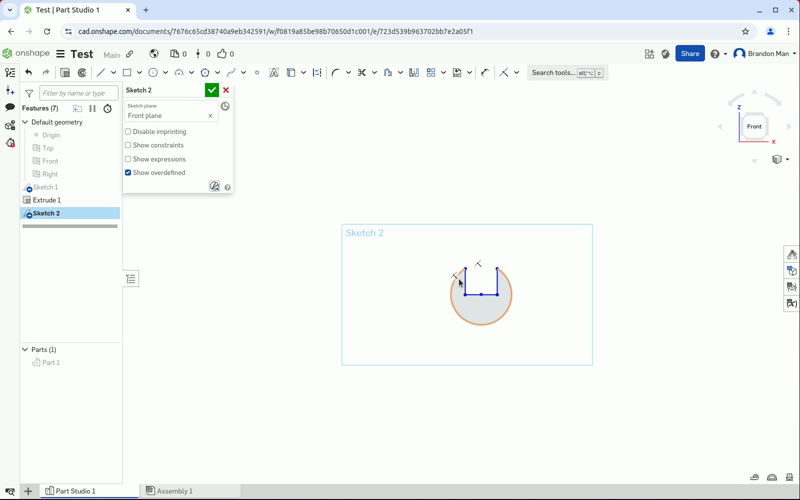
scroll(6)
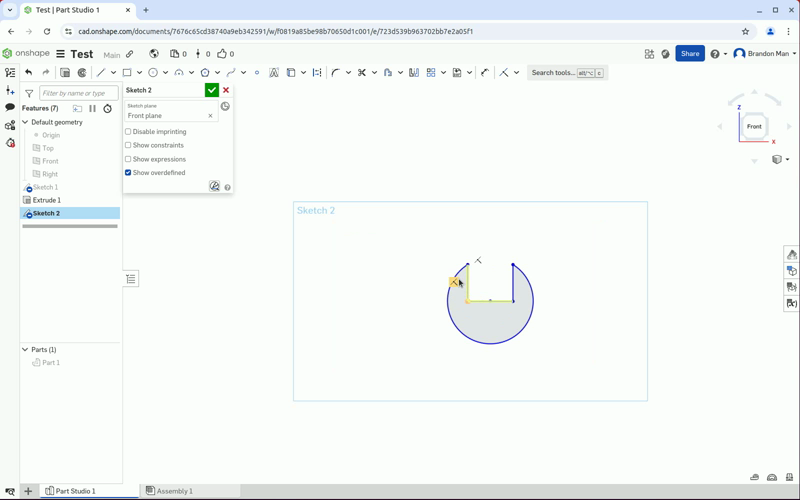
scroll(6)
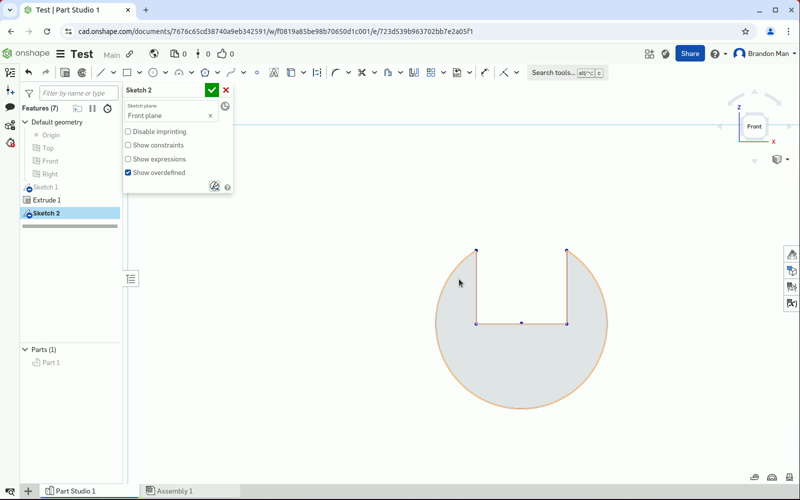
click(459, 278)
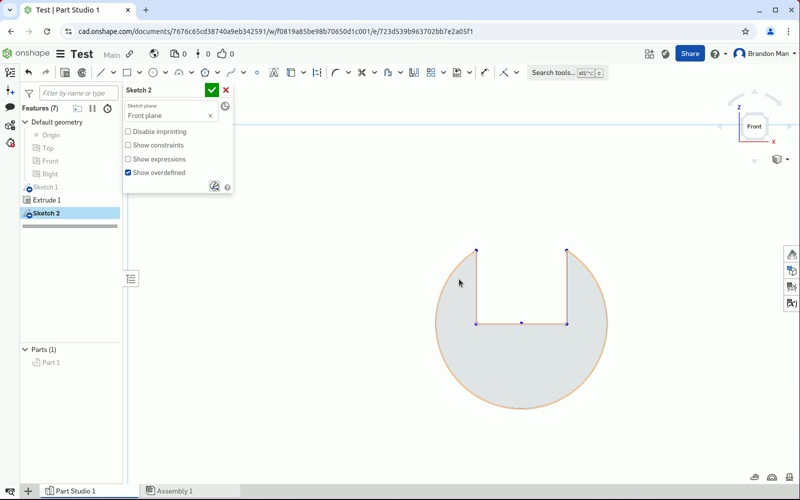
scroll(-6)
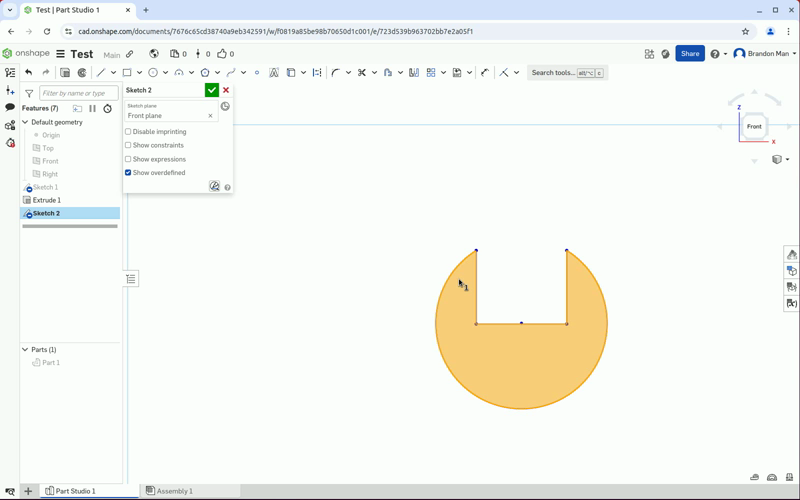
scroll(-6)
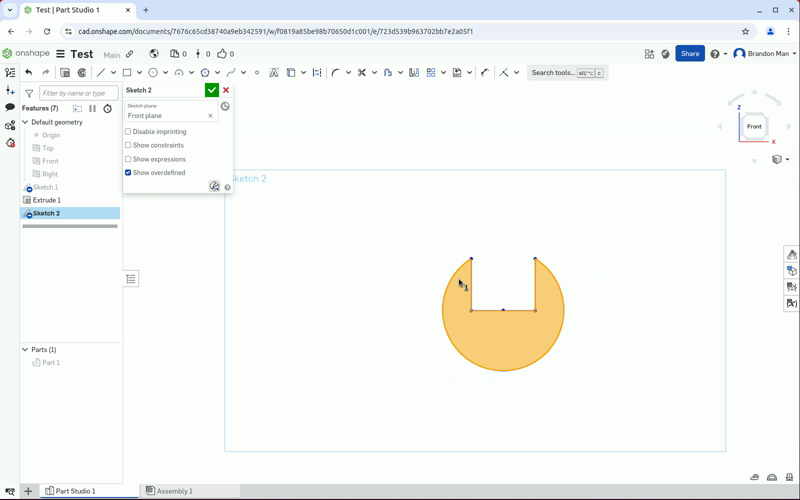
scroll(-6)
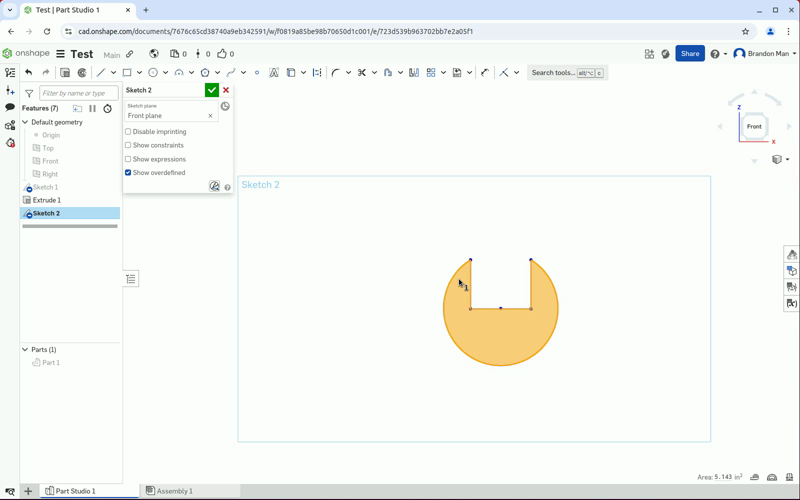
scroll(-6)
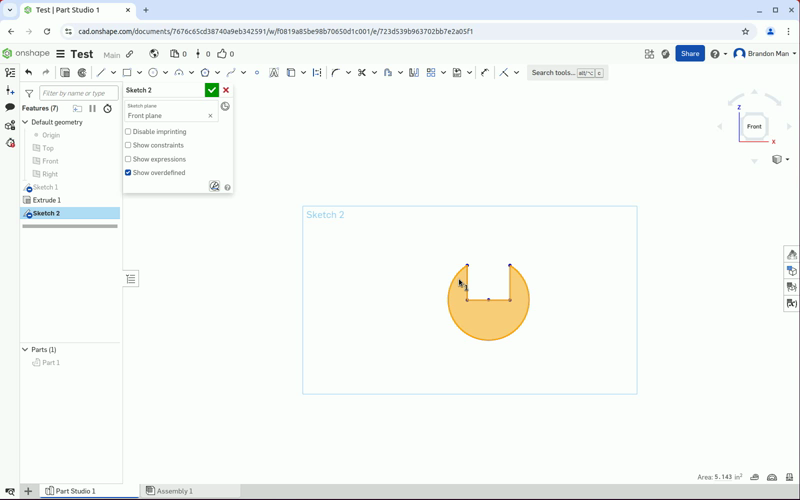
scroll(-6)
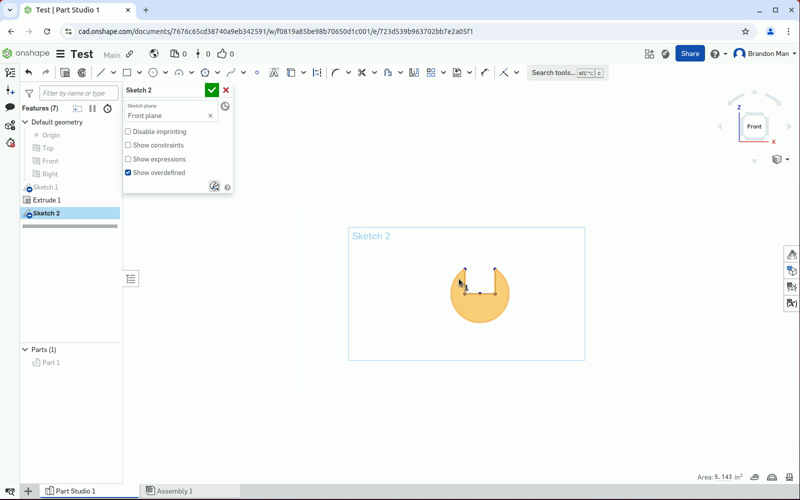
scroll(-6)
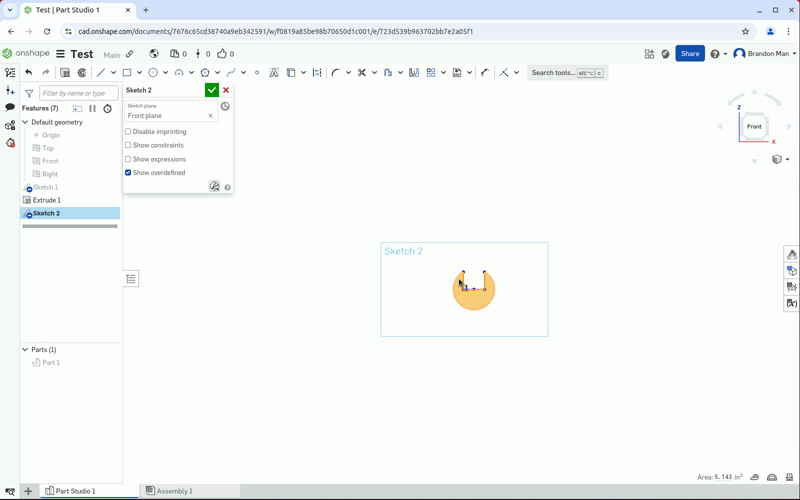
scroll(-6)
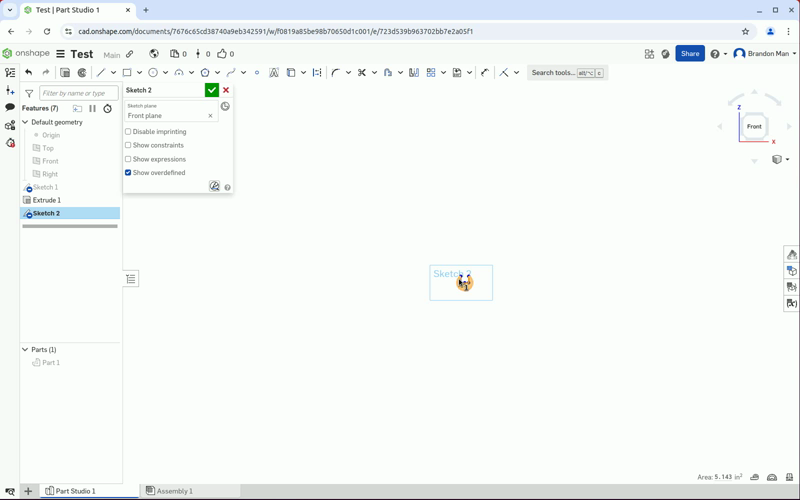
mouse_move(73, 352)
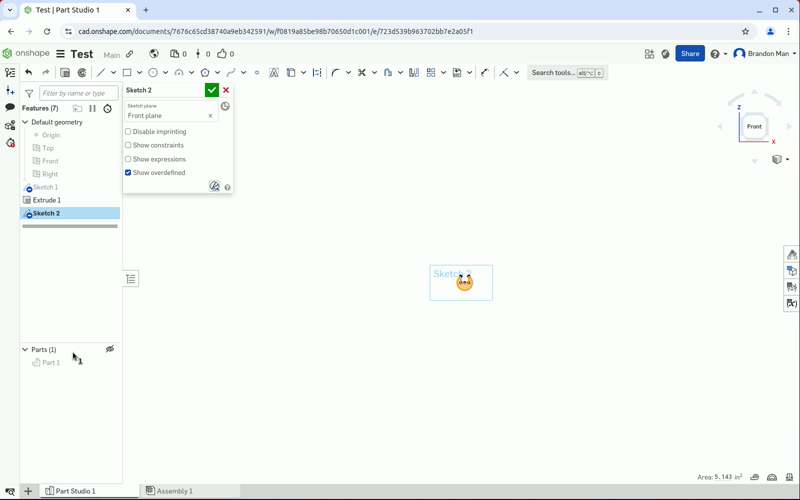
key(shift+y)
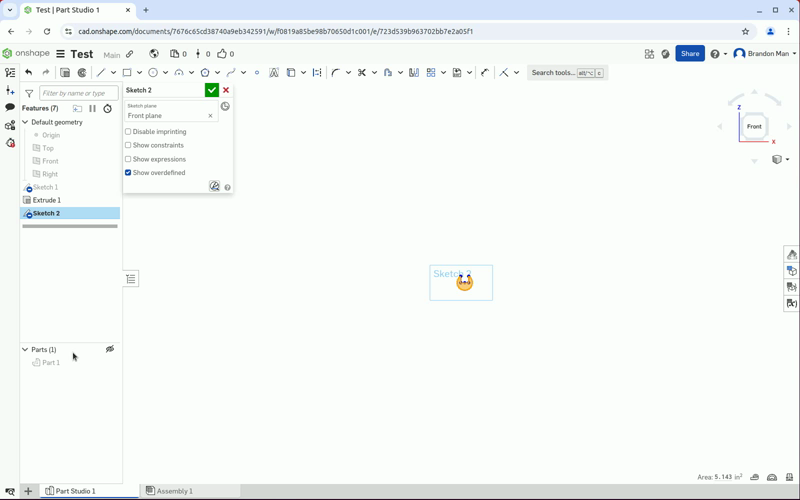
key(shift+e)
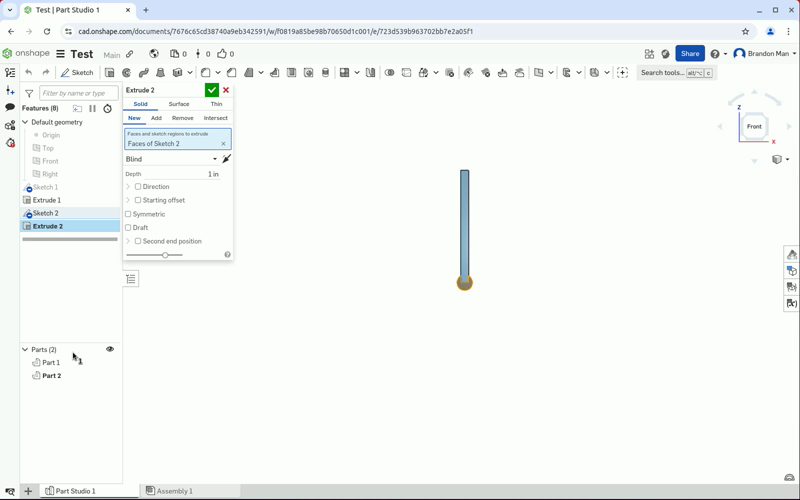
mouse_move(143, 106)
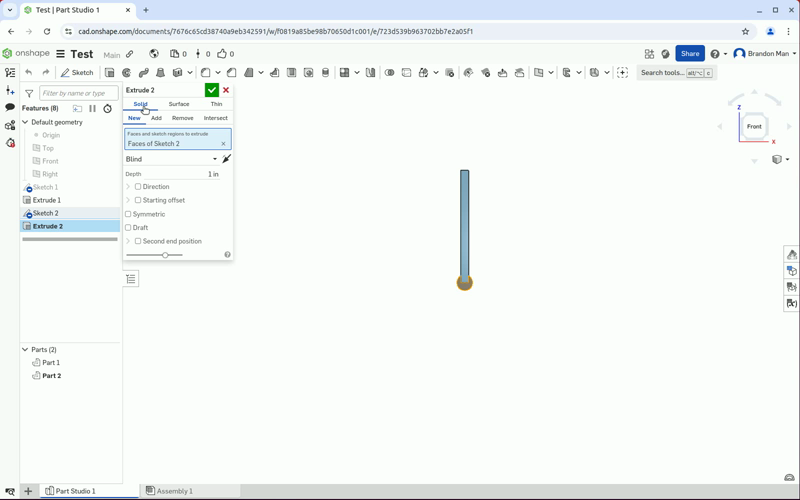
click(143, 106)
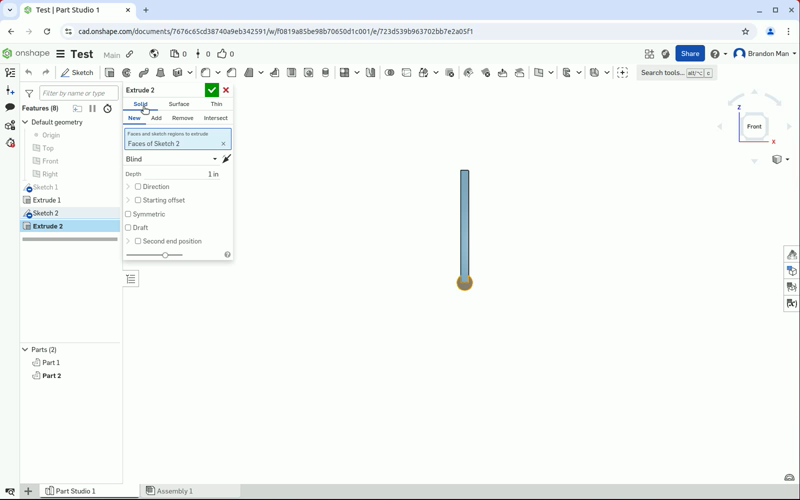
mouse_move(186, 120)
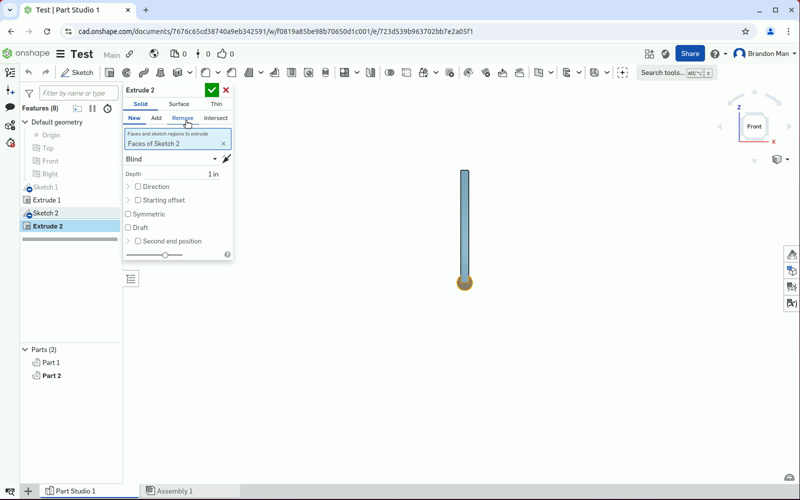
click(186, 120)
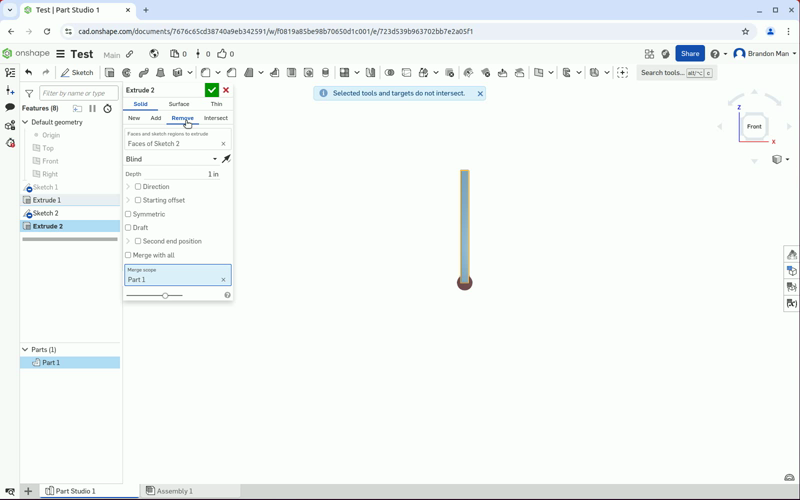
key(tab, 4)
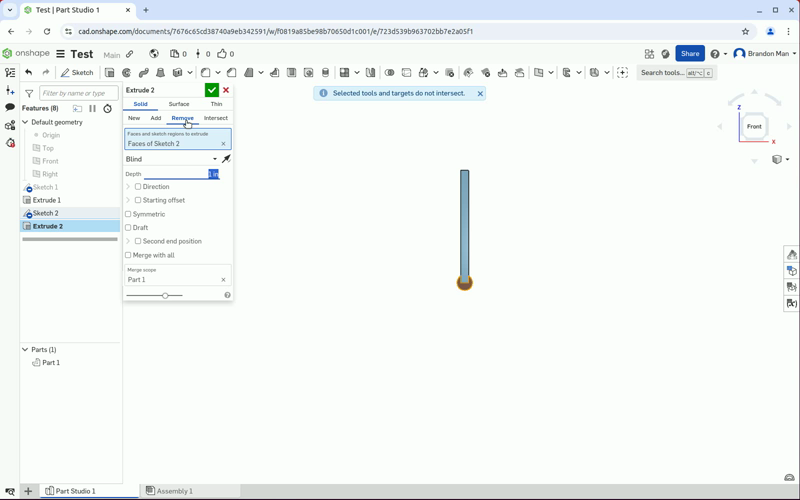
text(2.889)
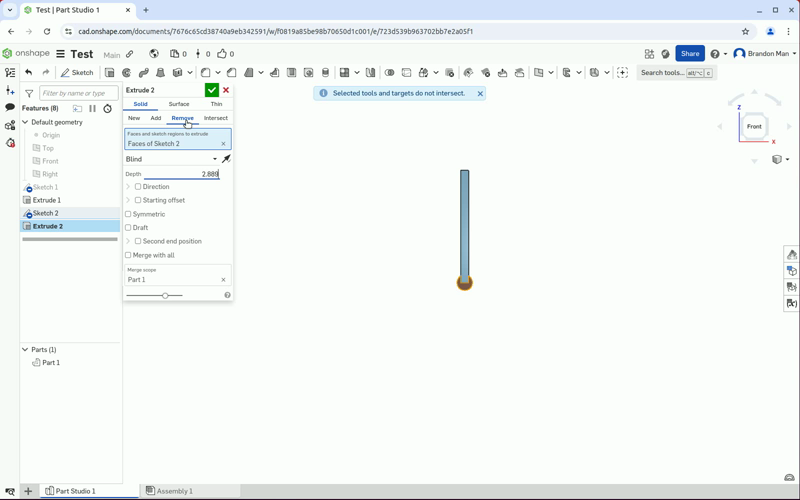
key(tab, 6)
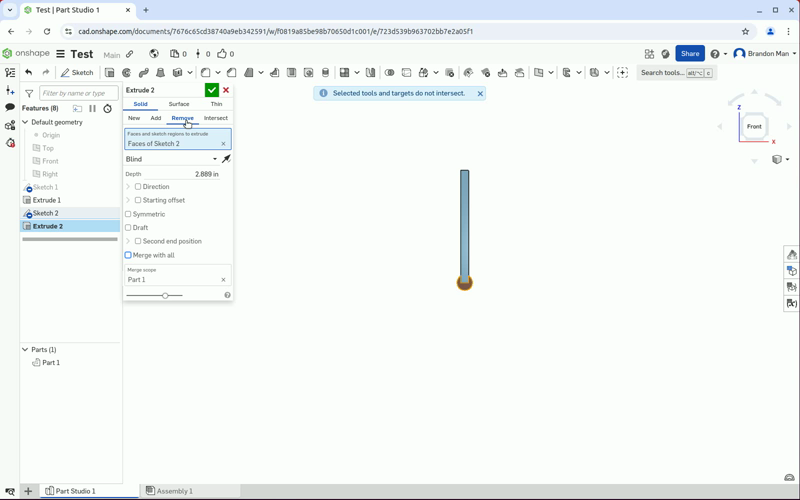
key(space)
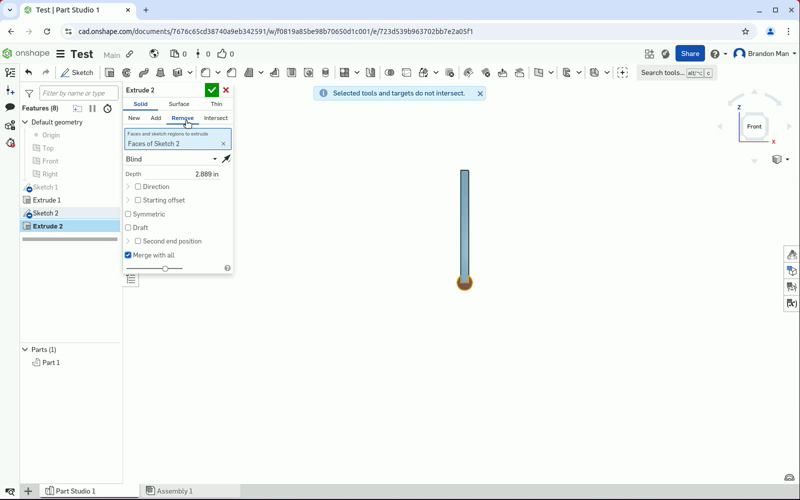
key(enter)
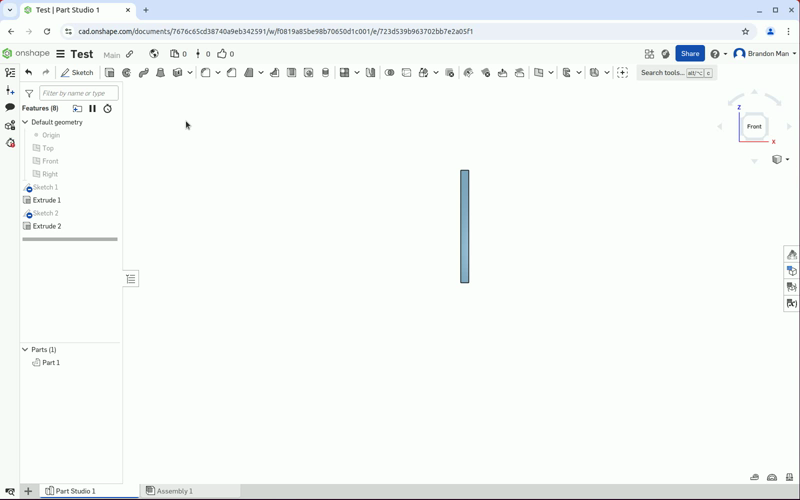
key(shift+h)
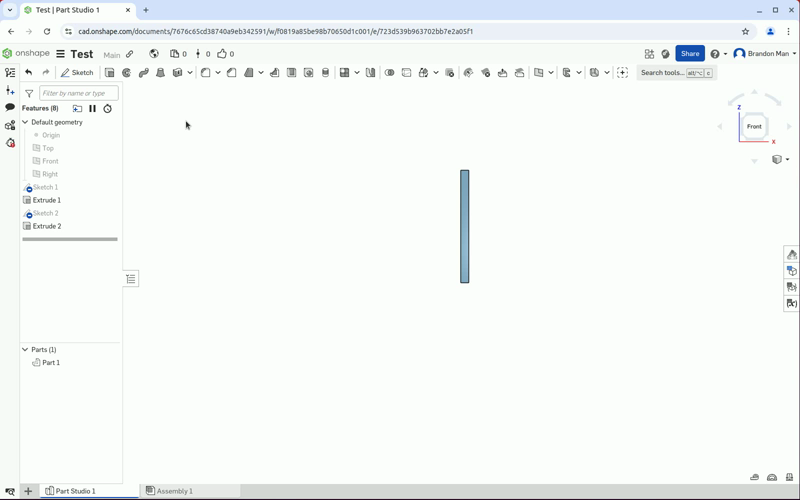
key(shift+h)
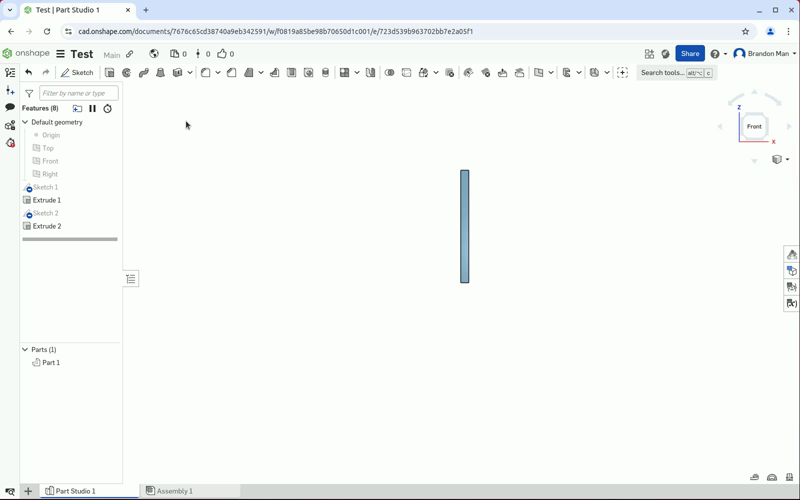
mouse_move(73, 189)
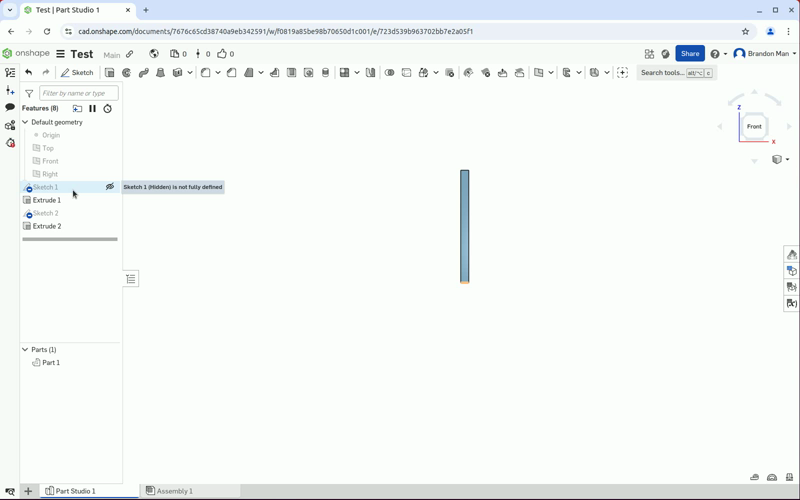
click(73, 189)
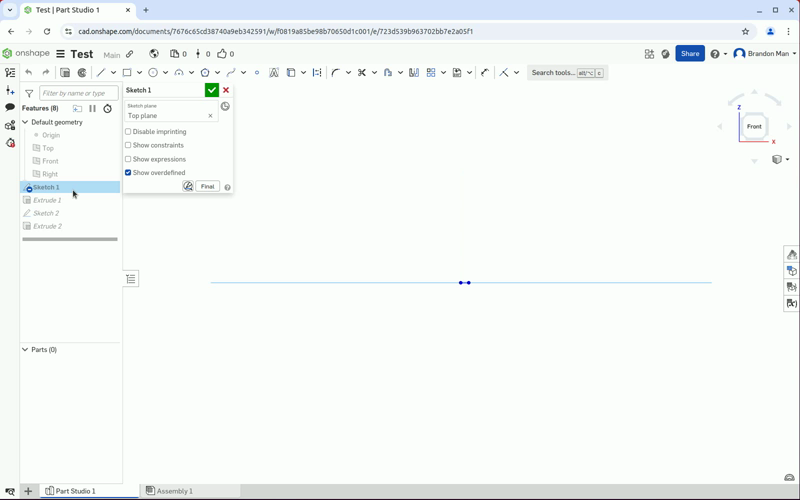
mouse_move(229, 92)
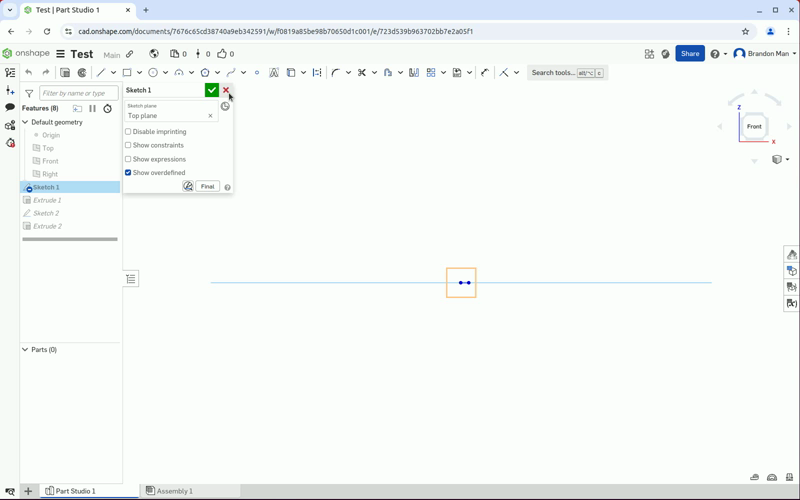
click(229, 92)
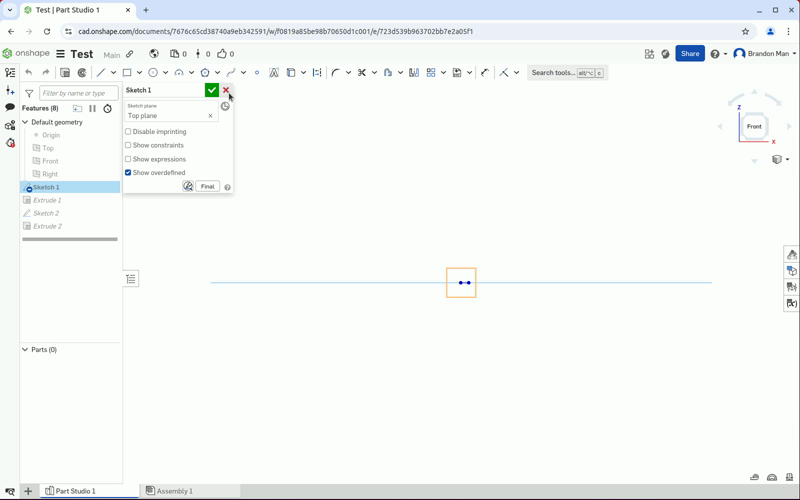
key(shift+s)
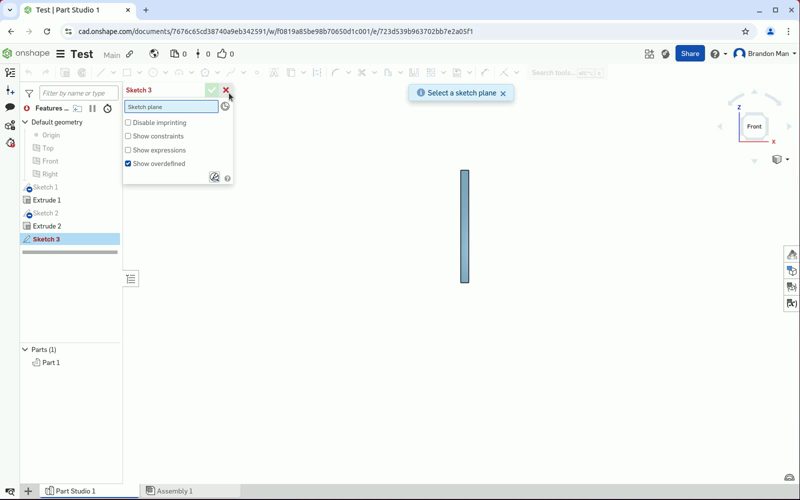
mouse_move(73, 163)
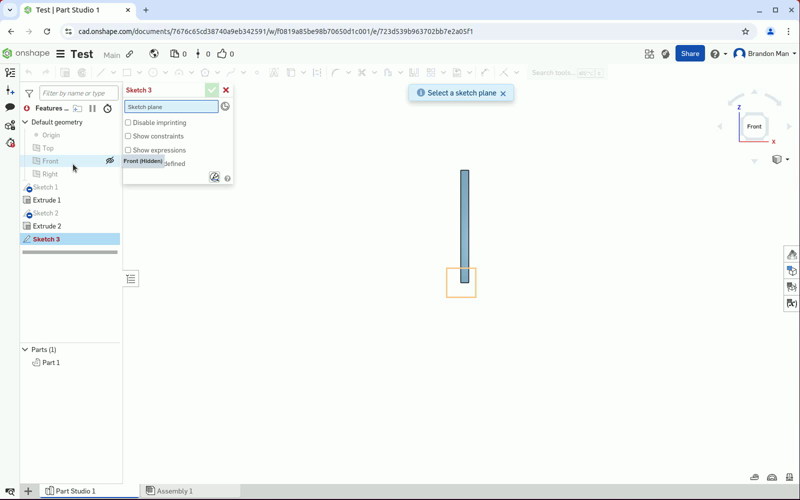
click(73, 163)
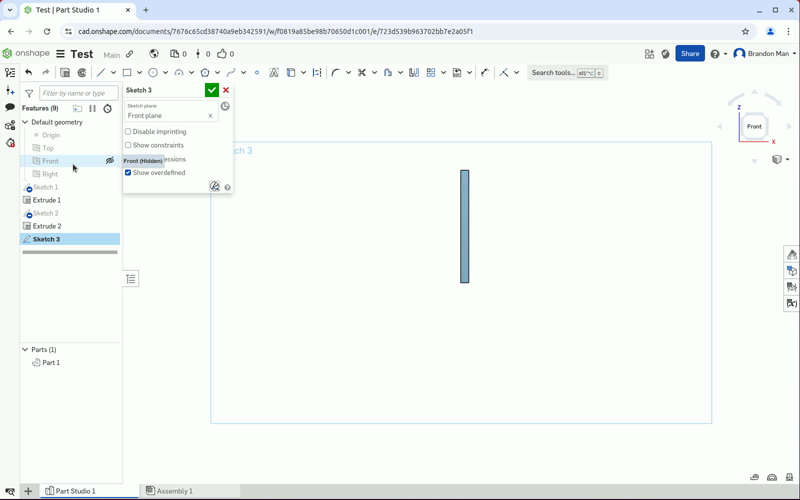
mouse_move(73, 352)
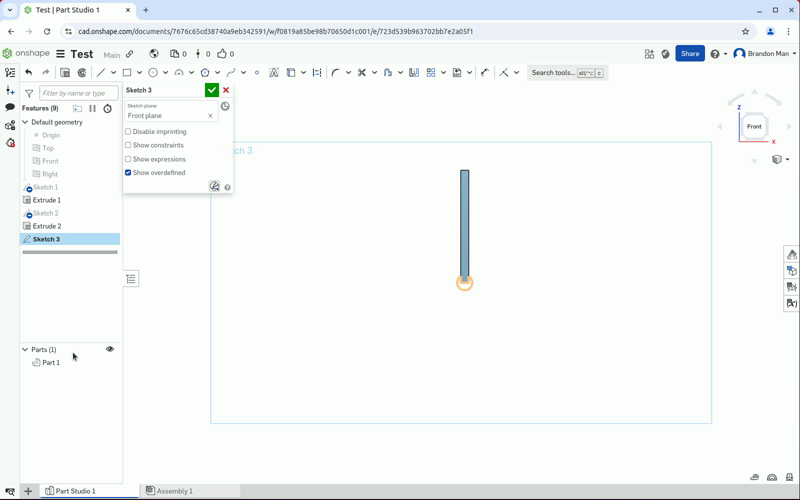
key(y)
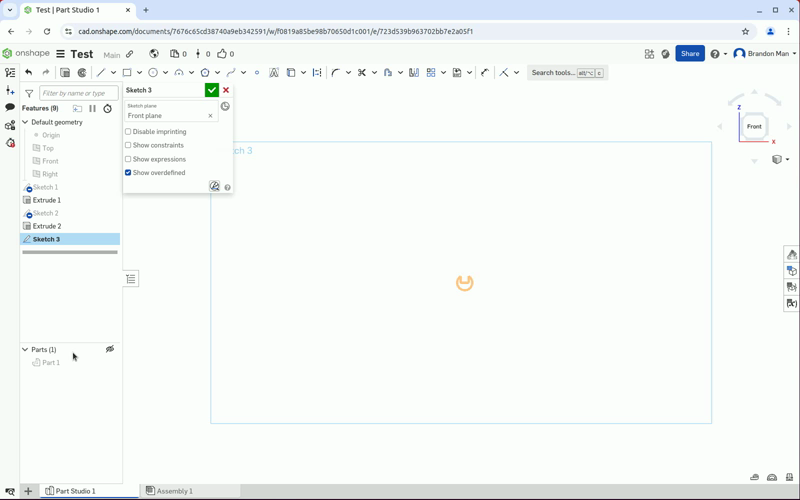
key(l)
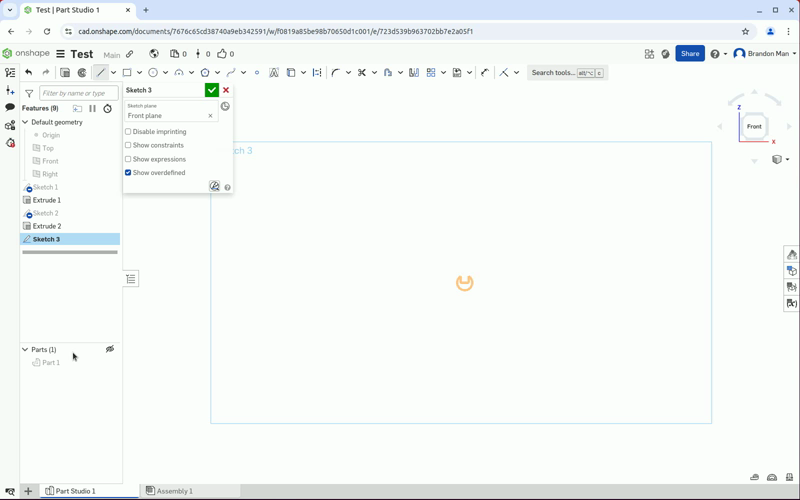
key_down(shift)
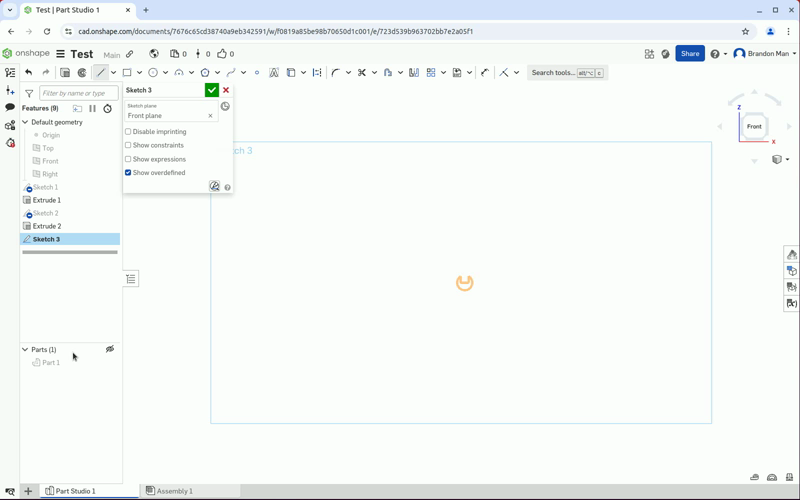
mouse_move(460, 282)
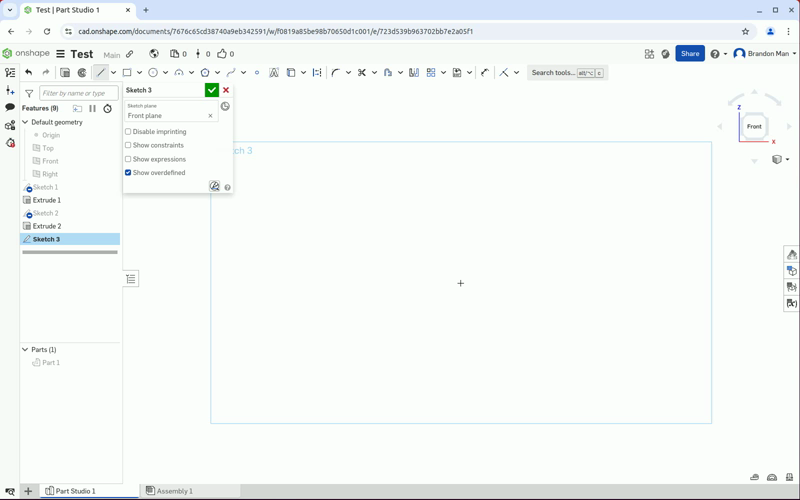
click(460, 282)
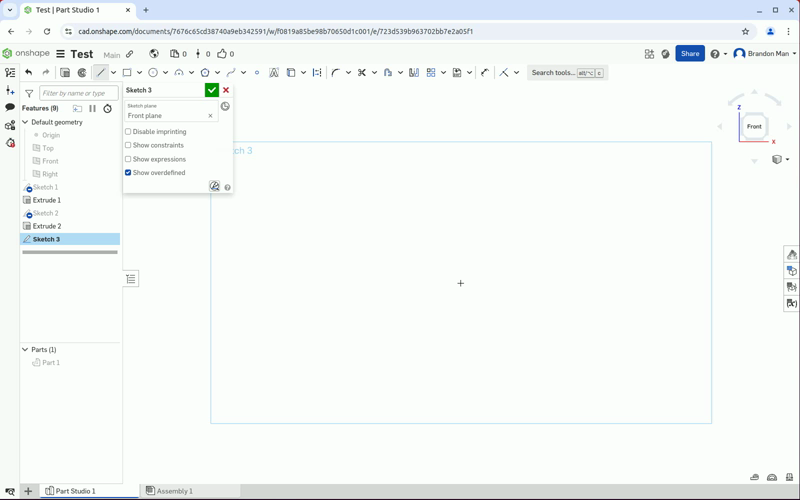
key_up(shift)
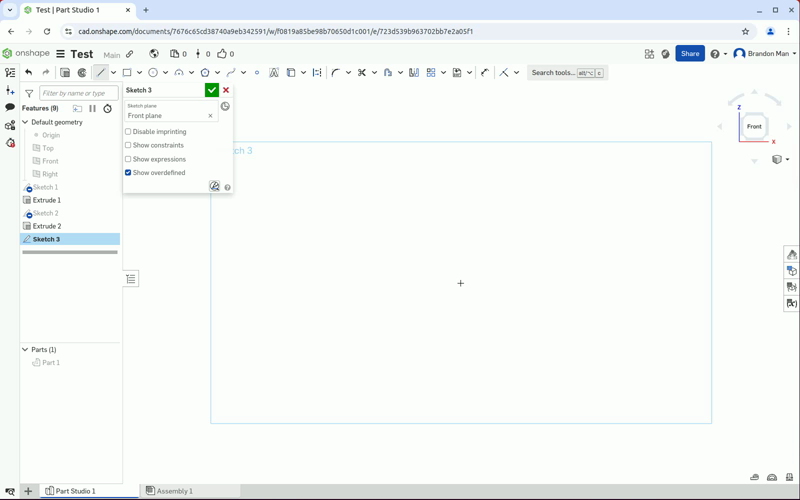
key_down(shift)
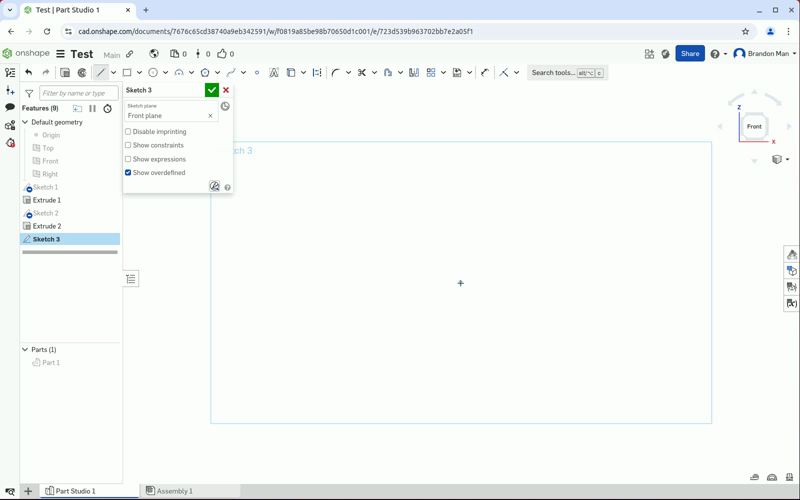
mouse_move(490, 282)
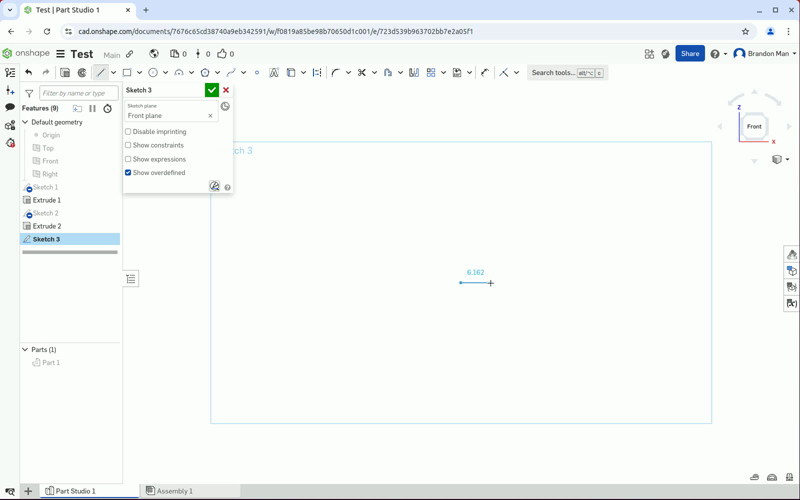
mouse_move(468, 282)
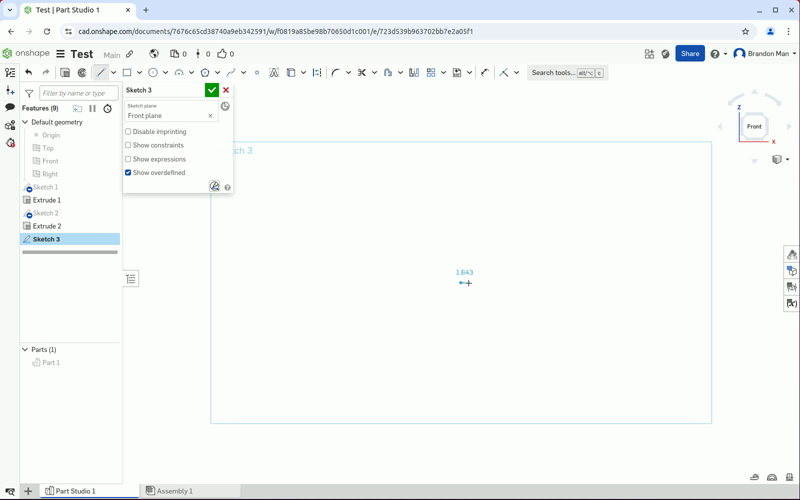
click(468, 282)
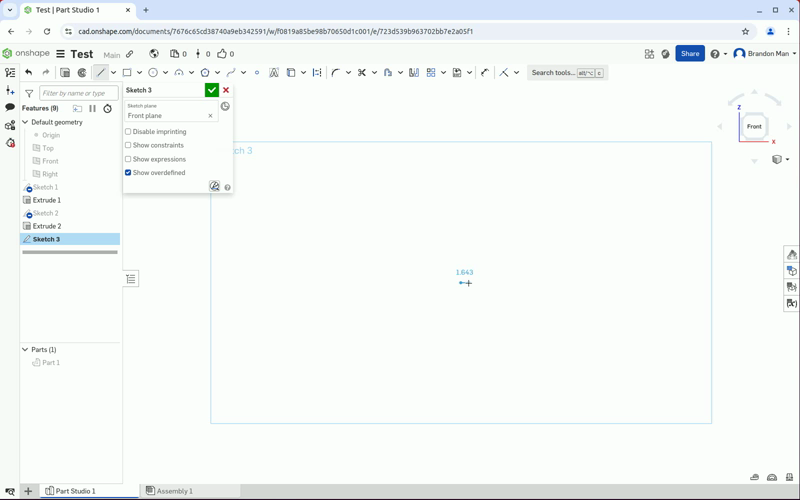
key_up(shift)
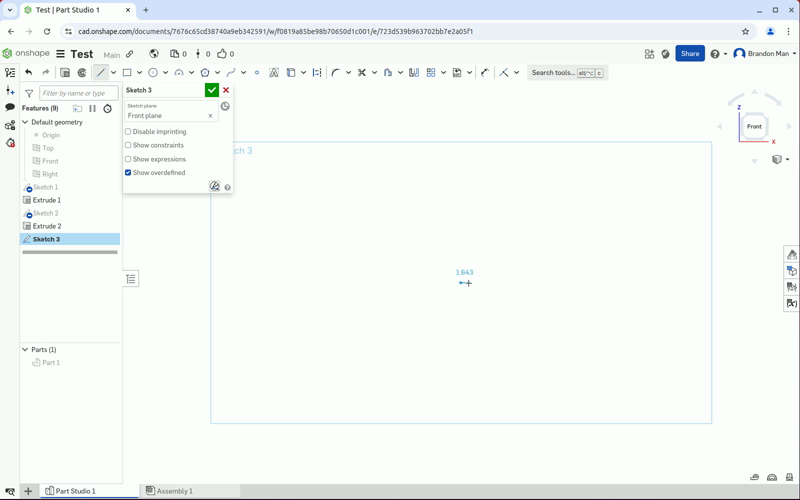
key_down(shift)
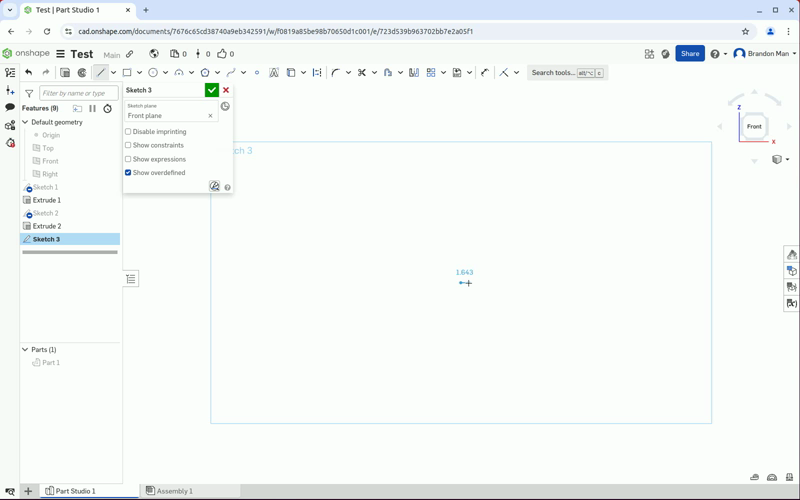
mouse_move(498, 282)
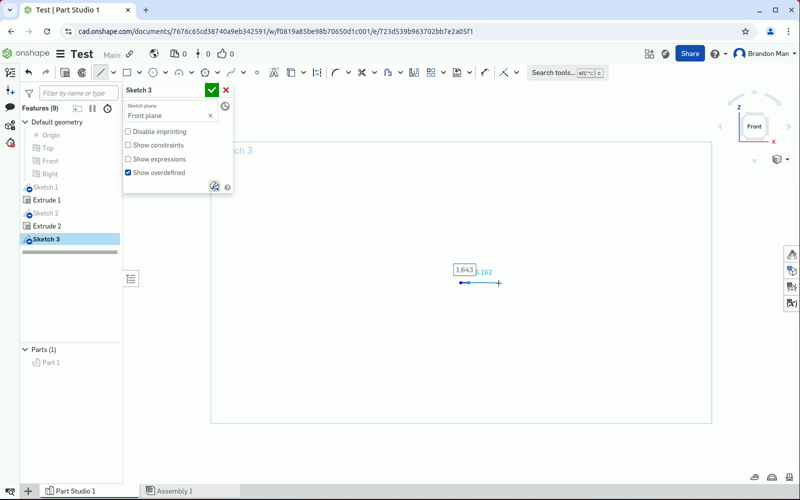
mouse_move(468, 276)
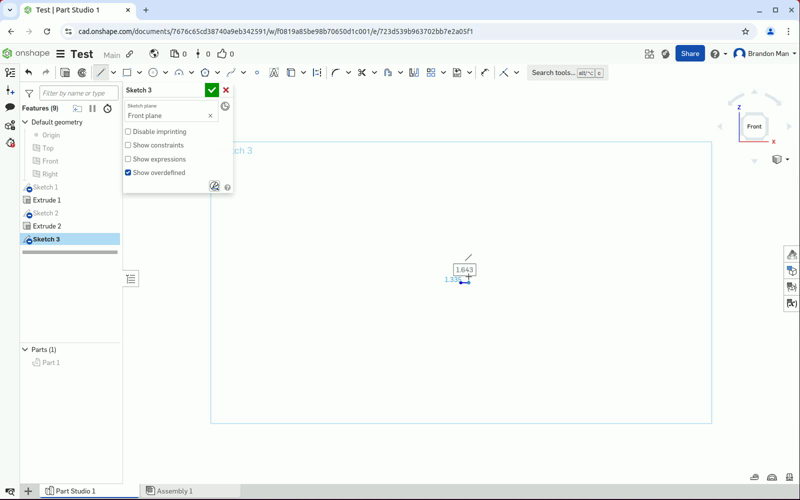
scroll(6)
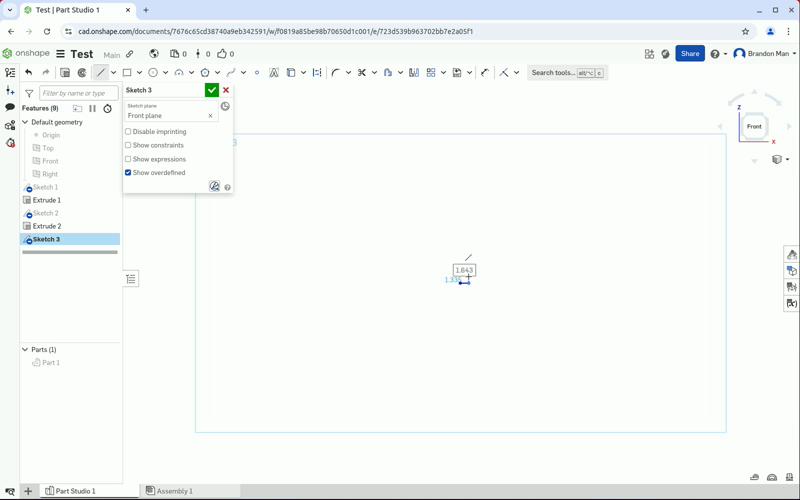
scroll(6)
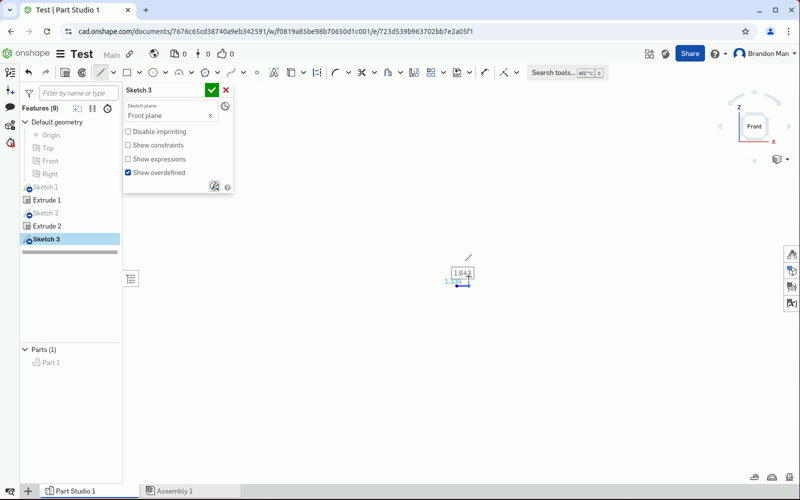
scroll(6)
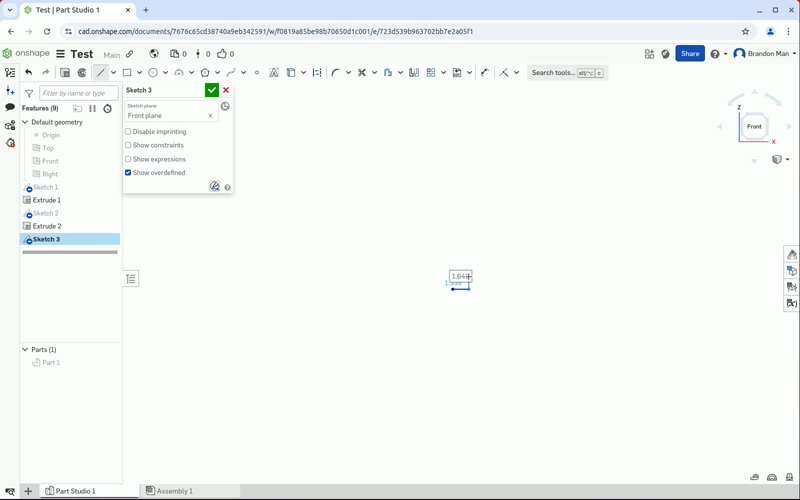
scroll(6)
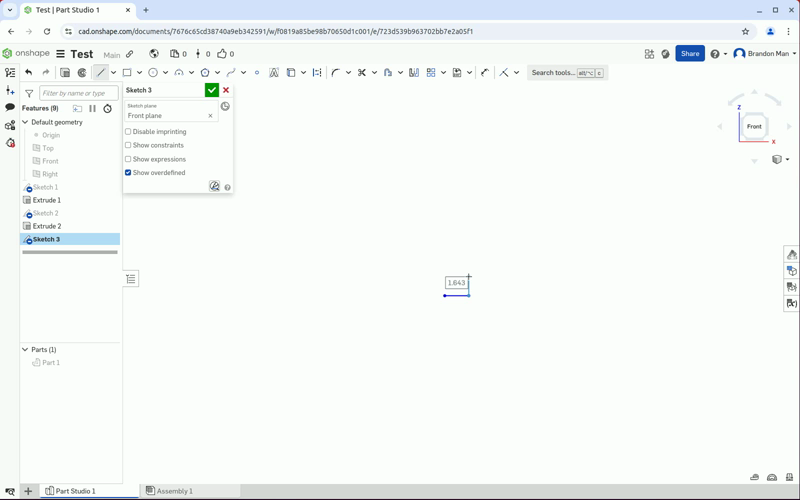
scroll(6)
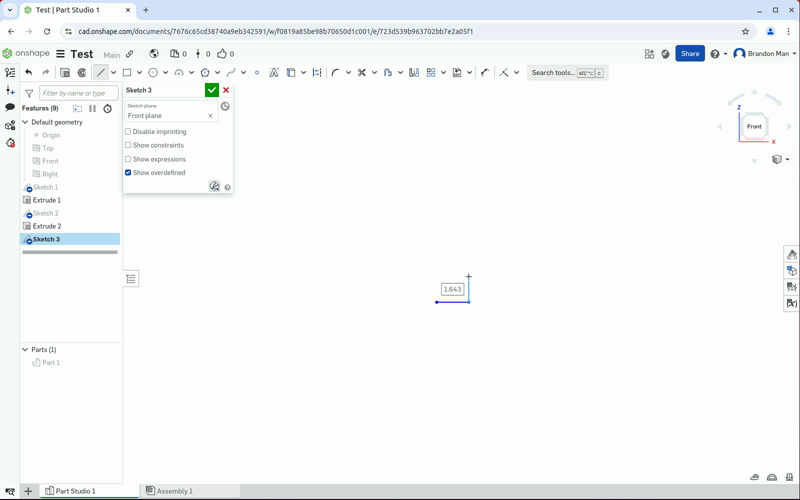
scroll(6)
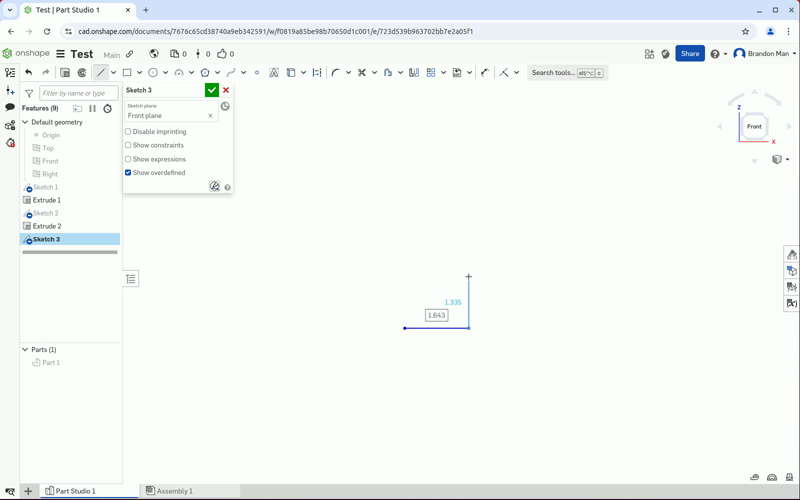
scroll(6)
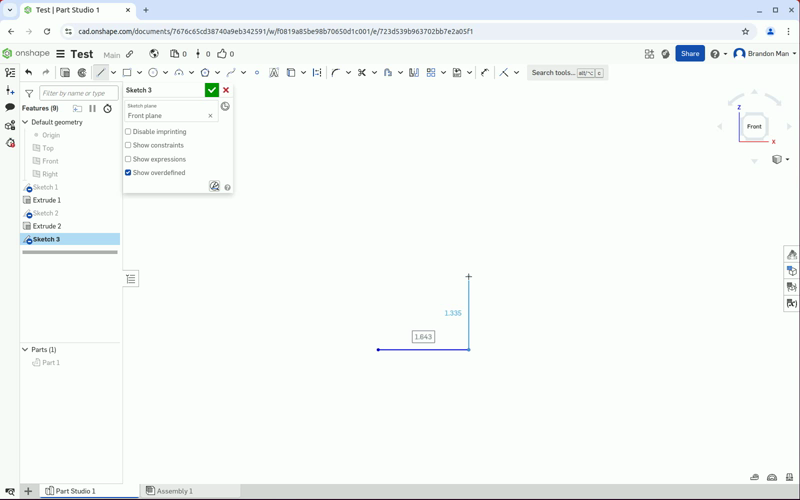
click(468, 276)
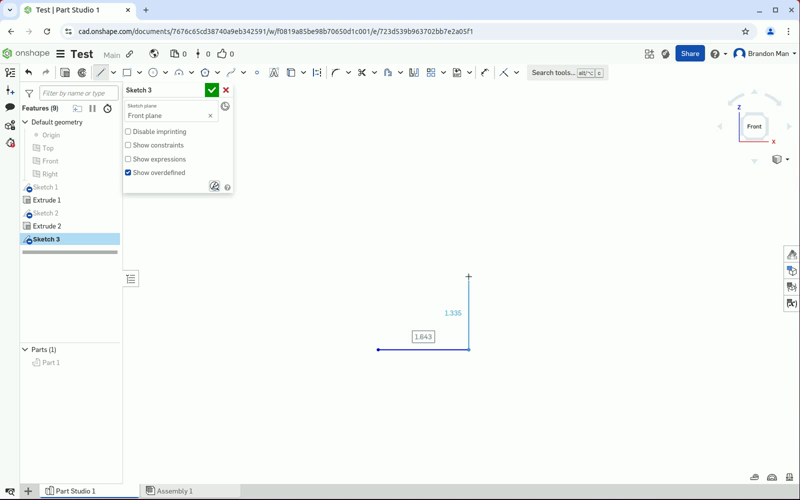
scroll(-6)
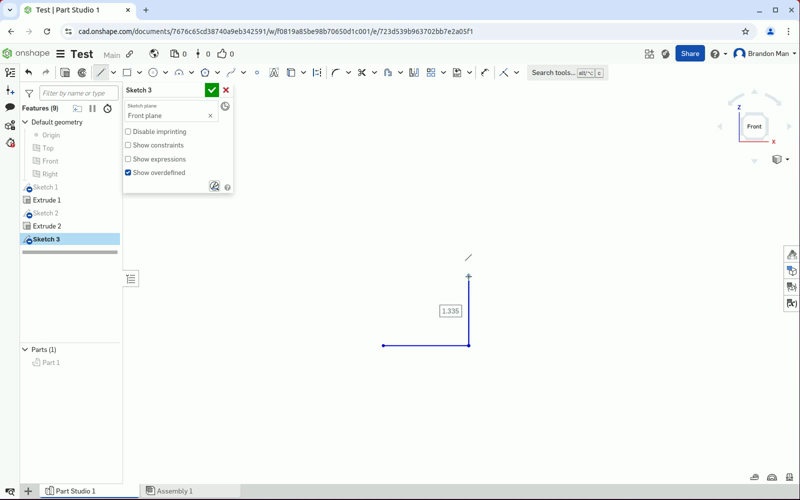
scroll(-6)
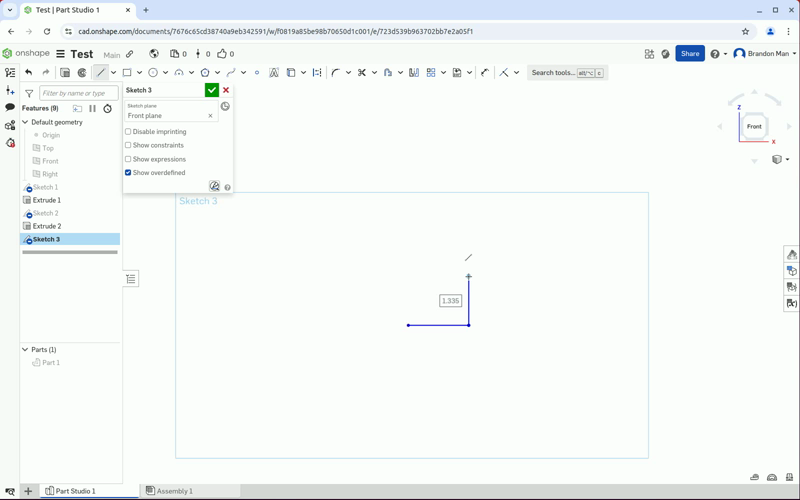
scroll(-6)
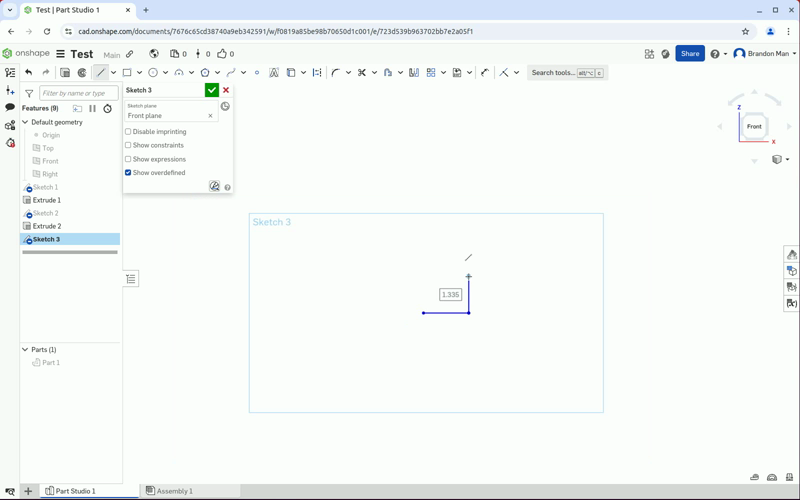
scroll(-6)
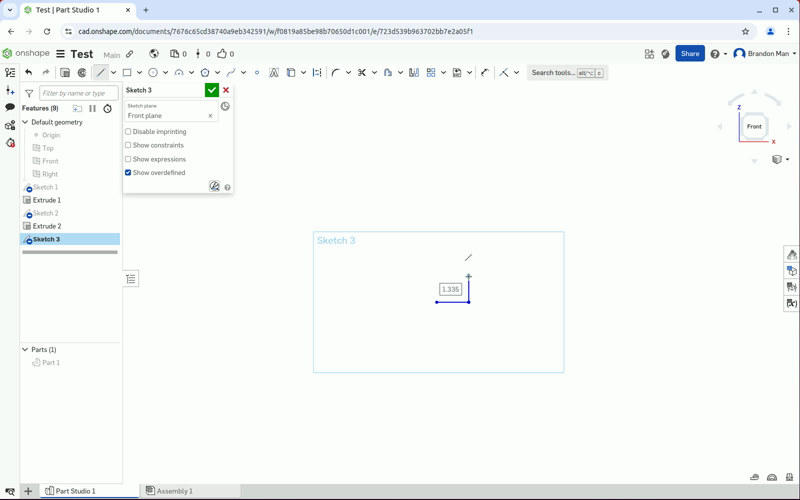
scroll(-6)
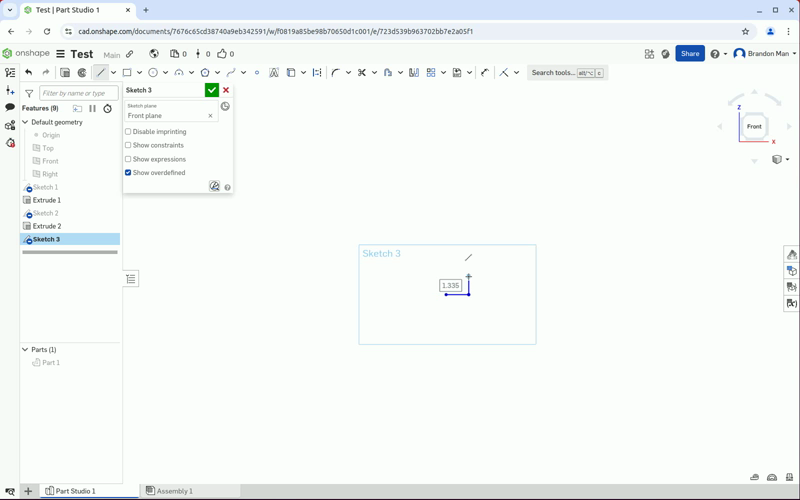
scroll(-6)
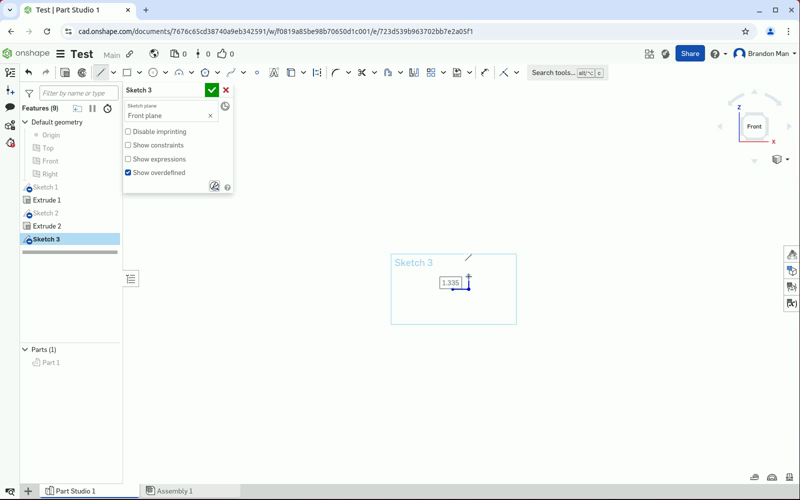
scroll(-6)
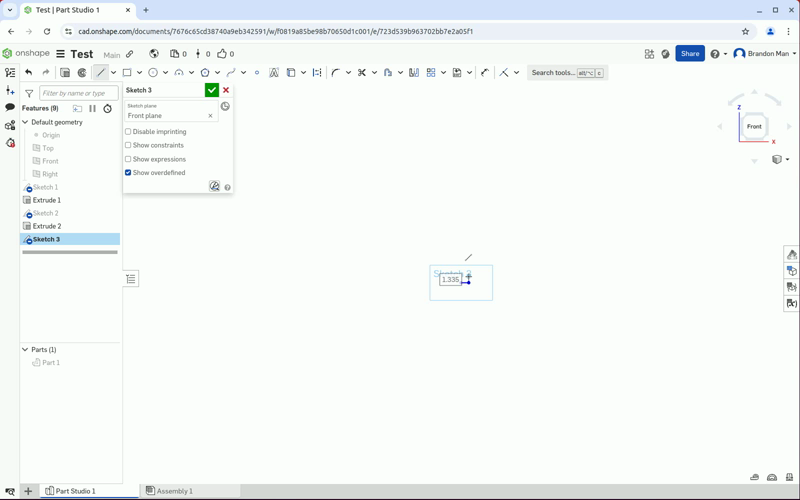
key_up(shift)
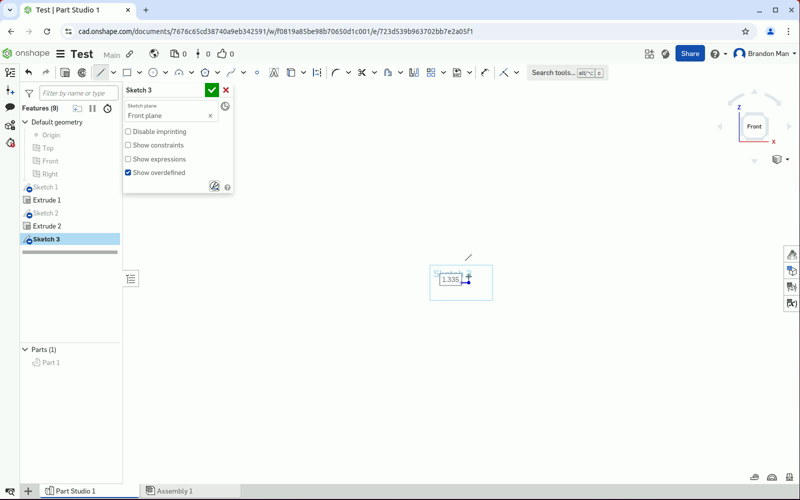
key(esc)
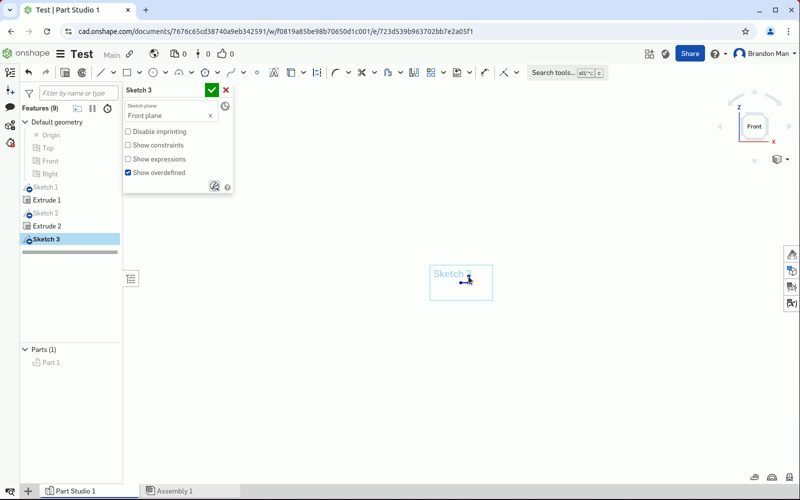
key(a)
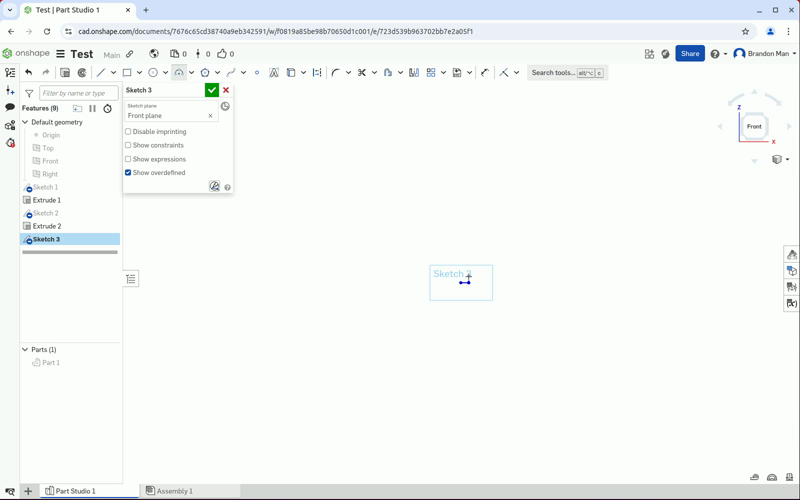
mouse_move(468, 276)
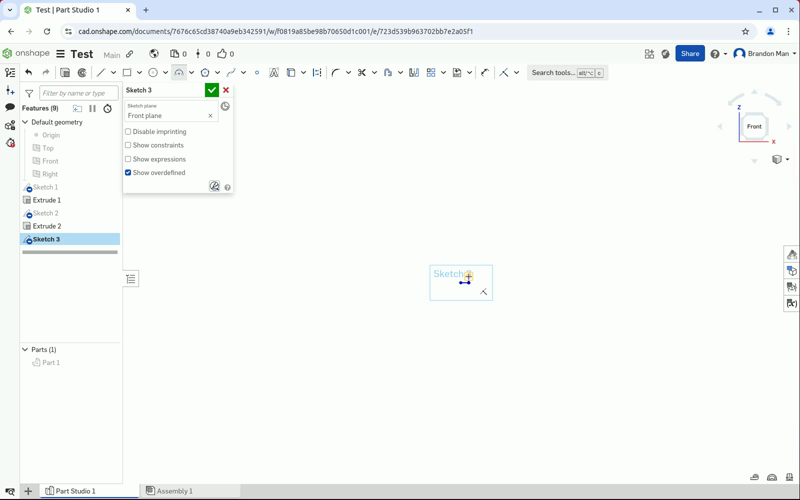
click(468, 276)
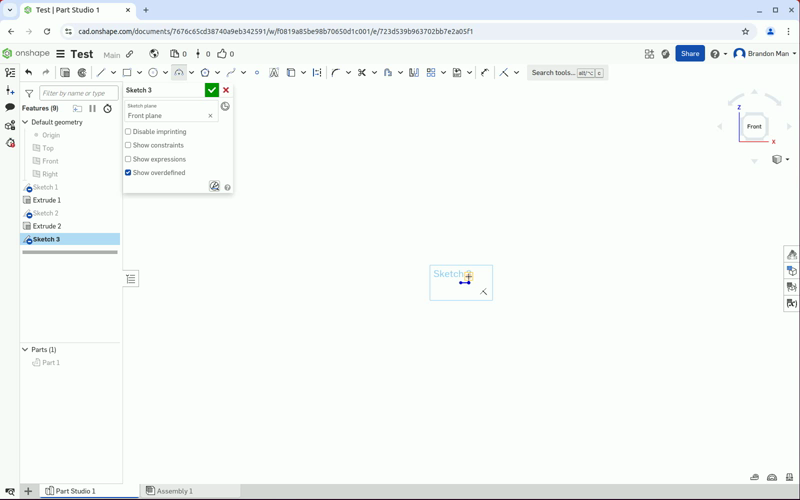
key_down(shift)
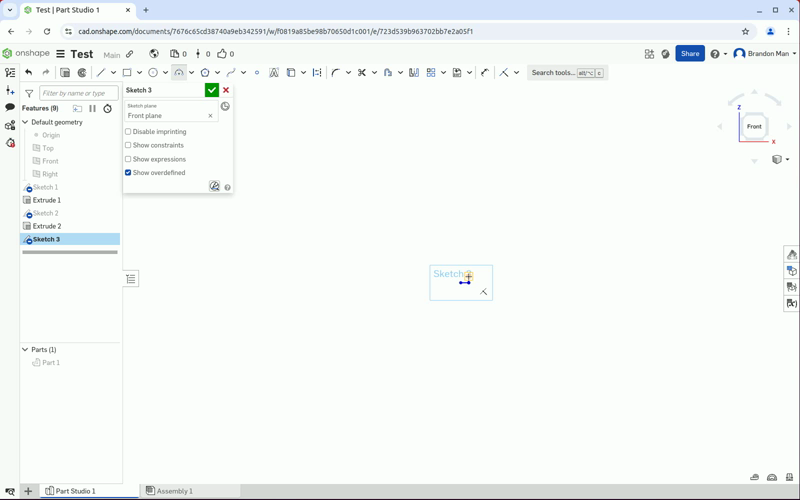
mouse_move(460, 276)
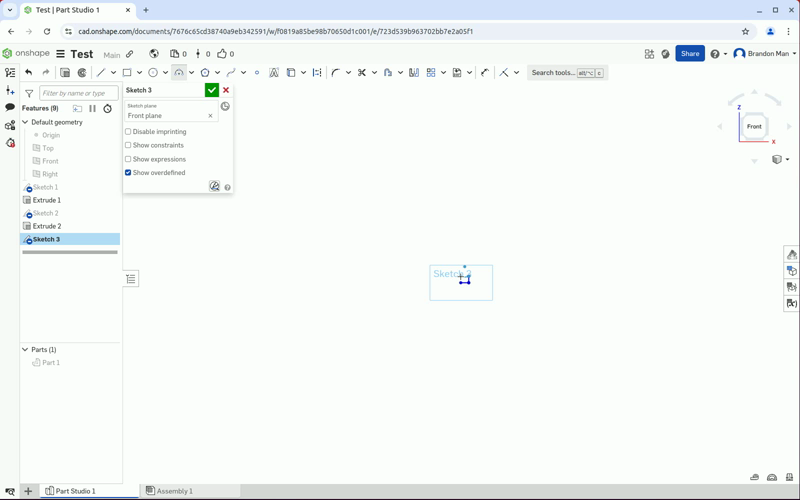
click(460, 276)
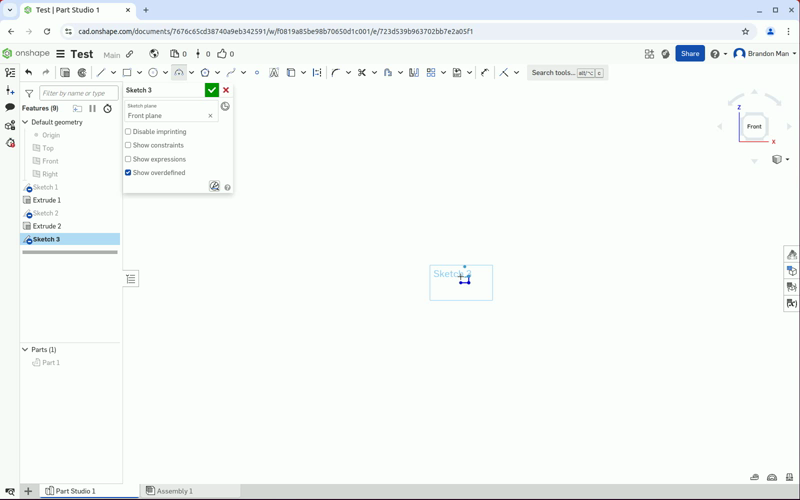
mouse_move(464, 274)
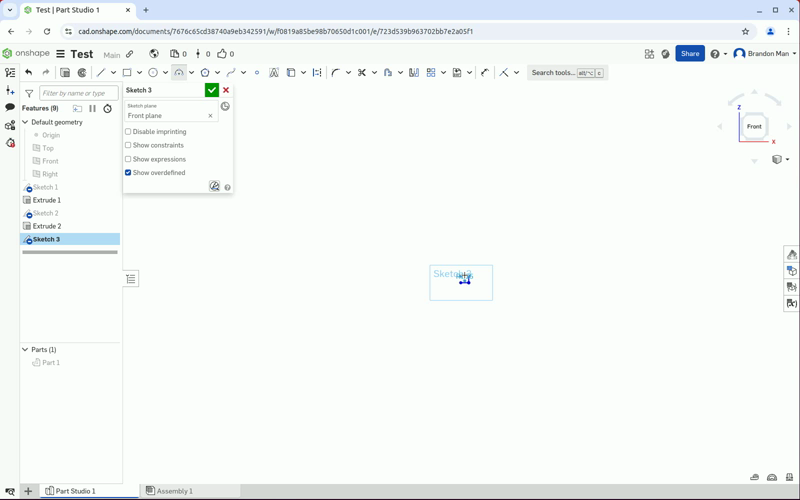
scroll(6)
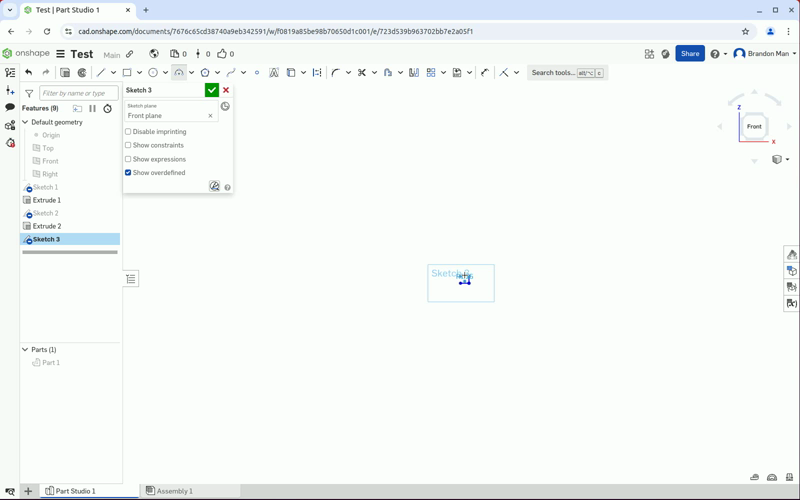
scroll(6)
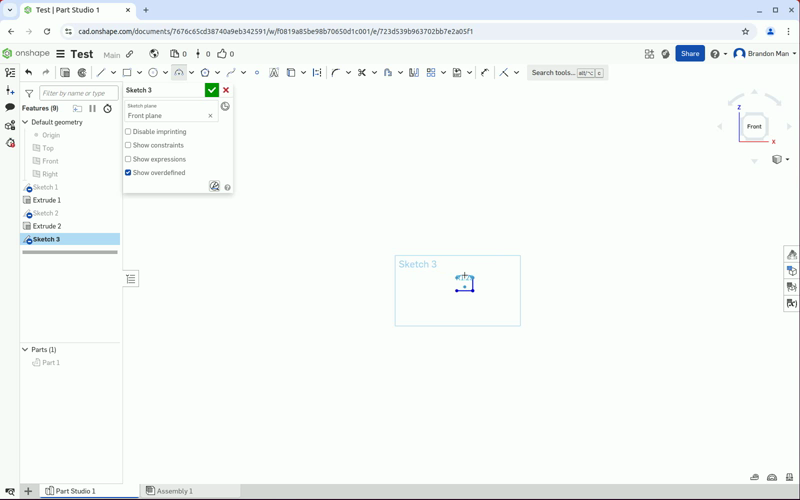
scroll(6)
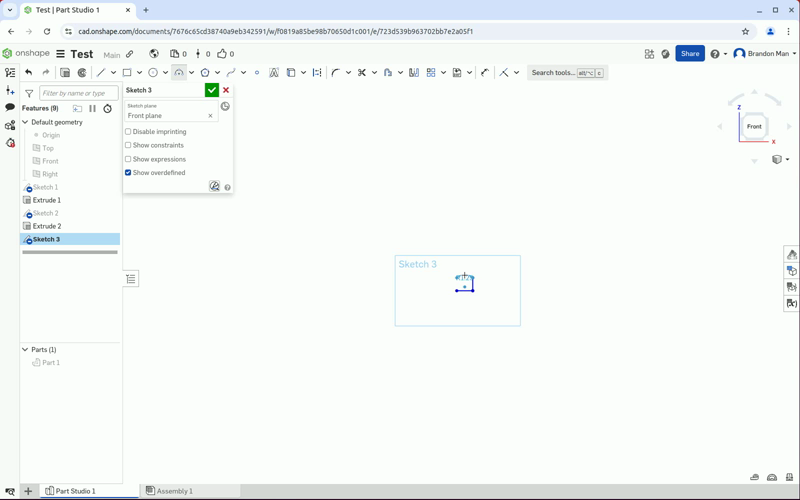
scroll(6)
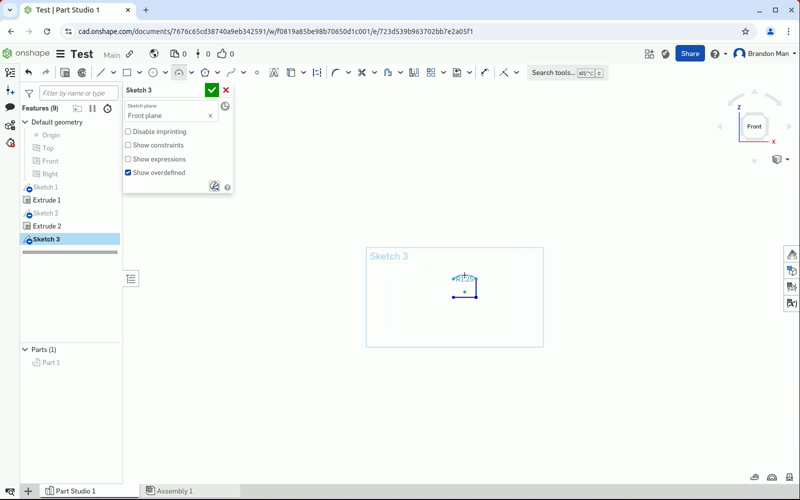
scroll(6)
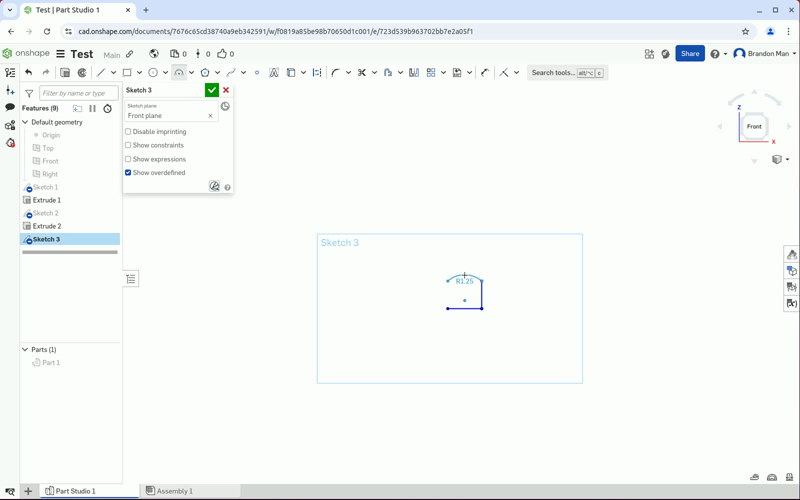
scroll(6)
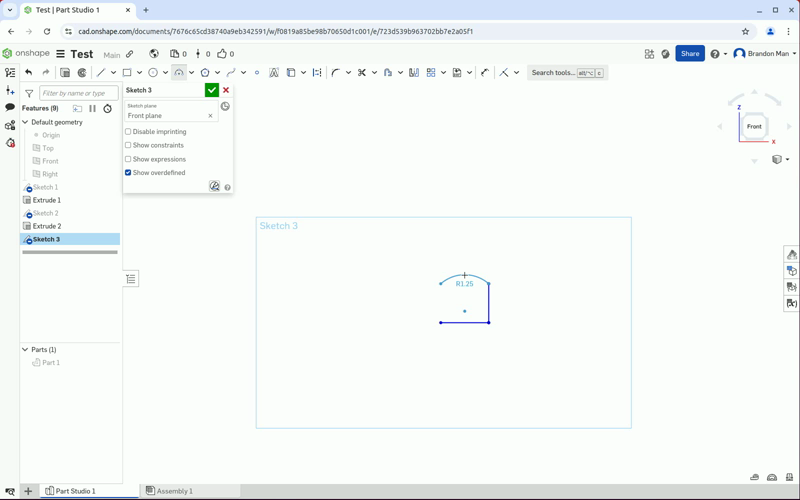
scroll(6)
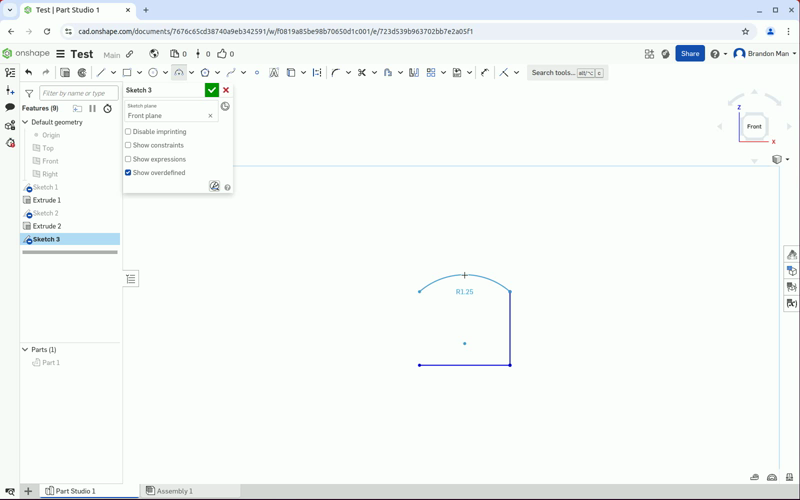
click(464, 274)
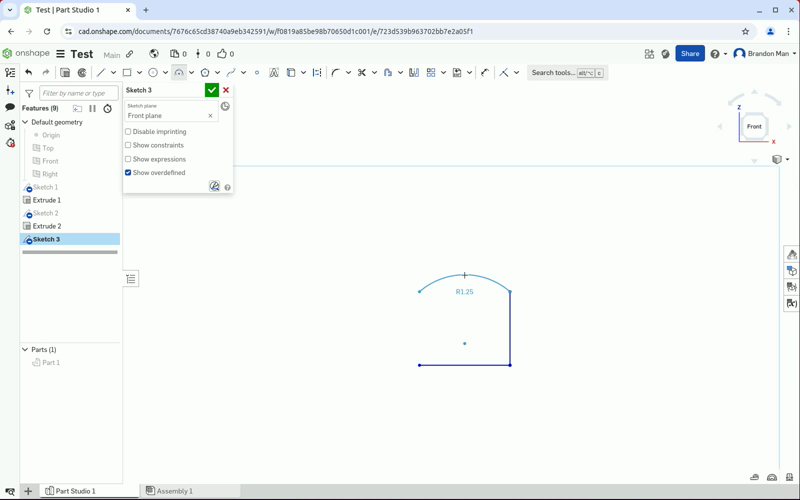
scroll(-6)
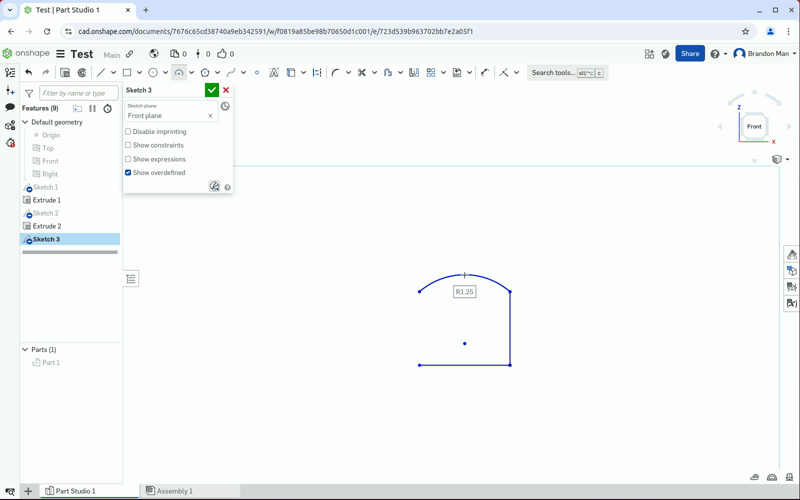
scroll(-6)
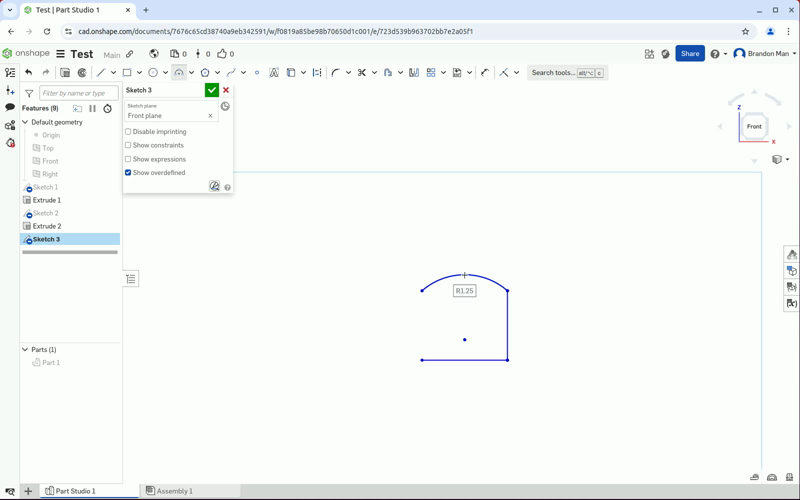
scroll(-6)
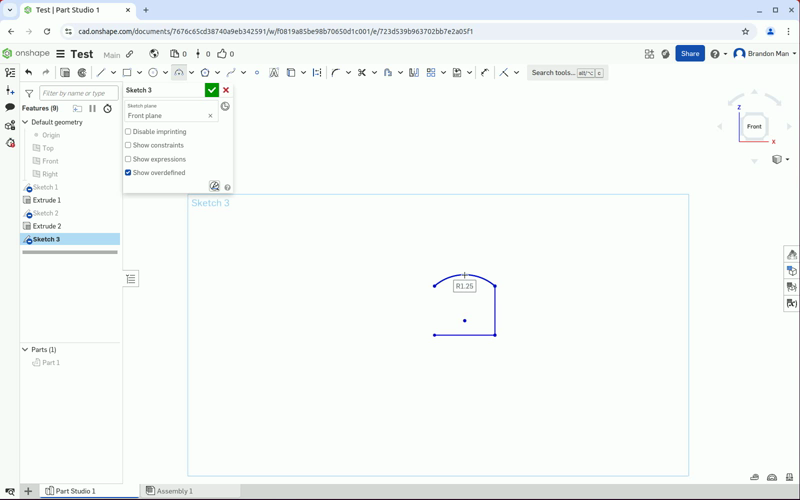
scroll(-6)
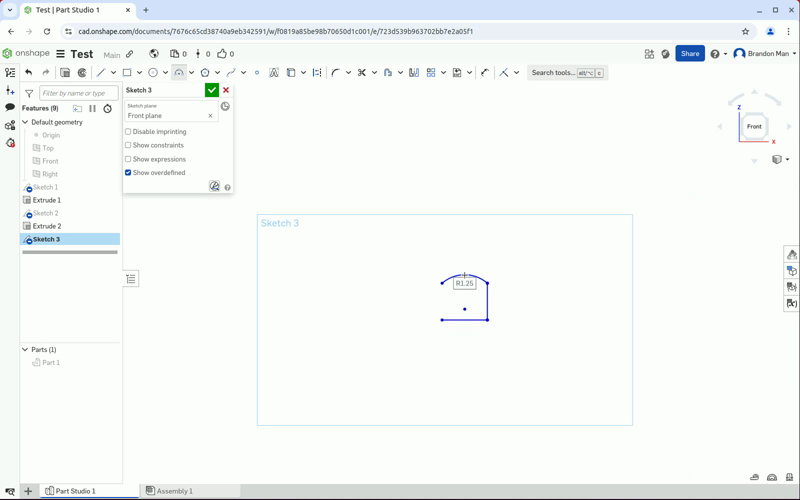
scroll(-6)
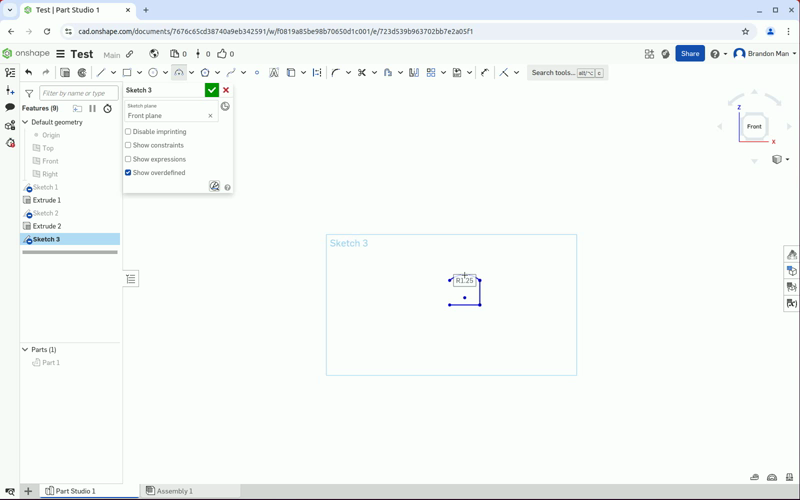
scroll(-6)
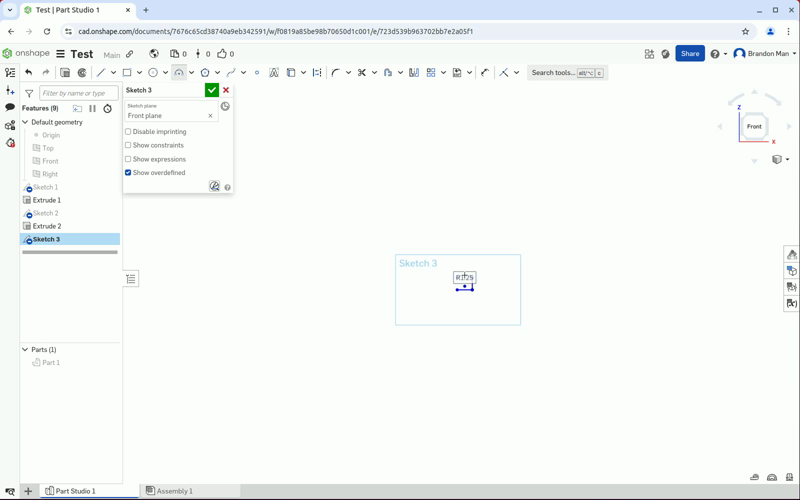
scroll(-6)
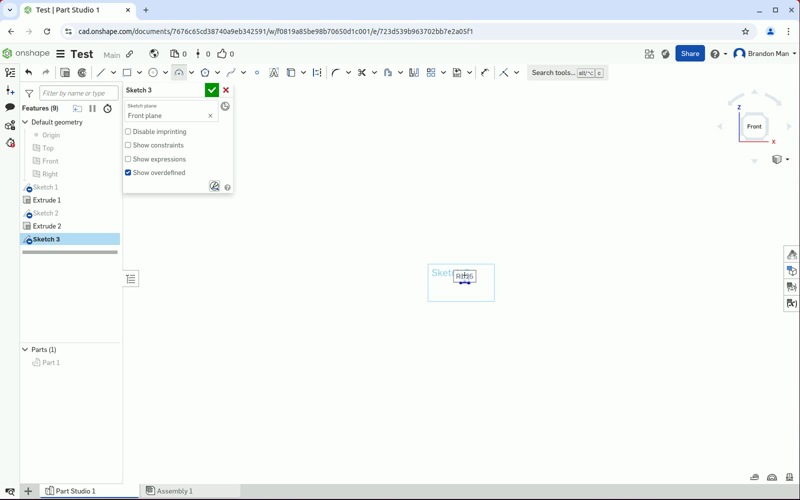
key_up(shift)
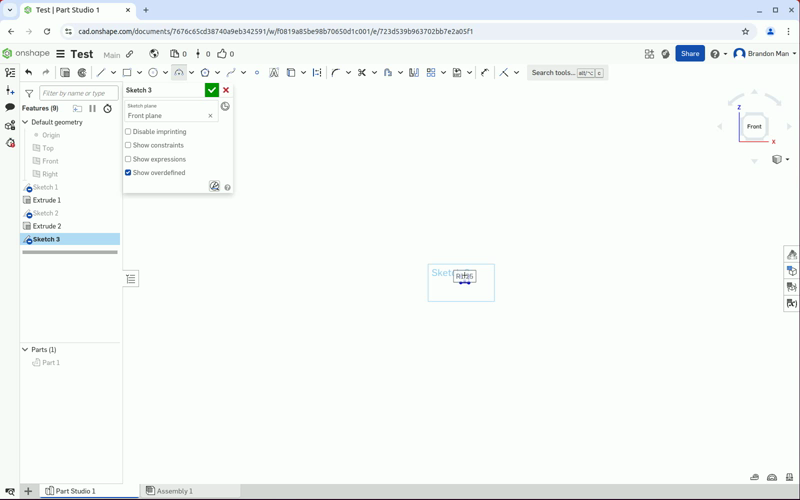
key(esc)
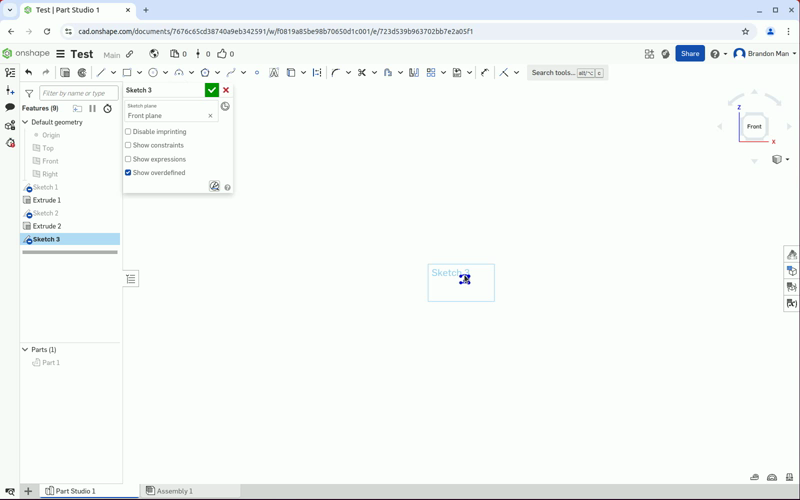
key(l)
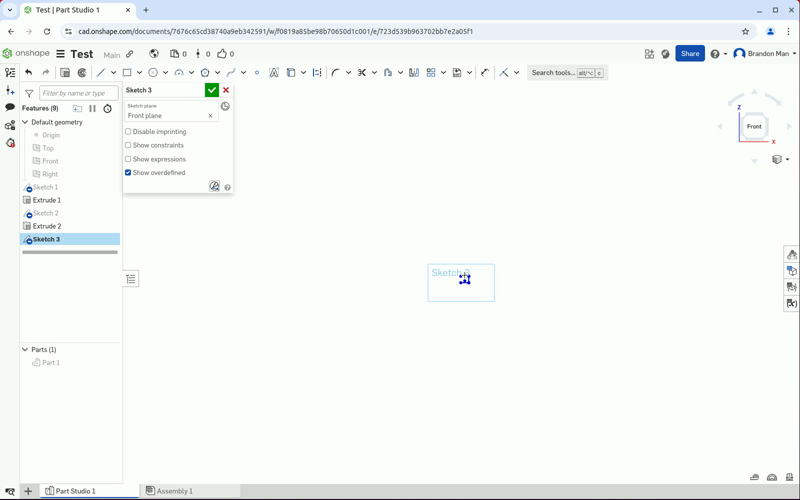
mouse_move(460, 276)
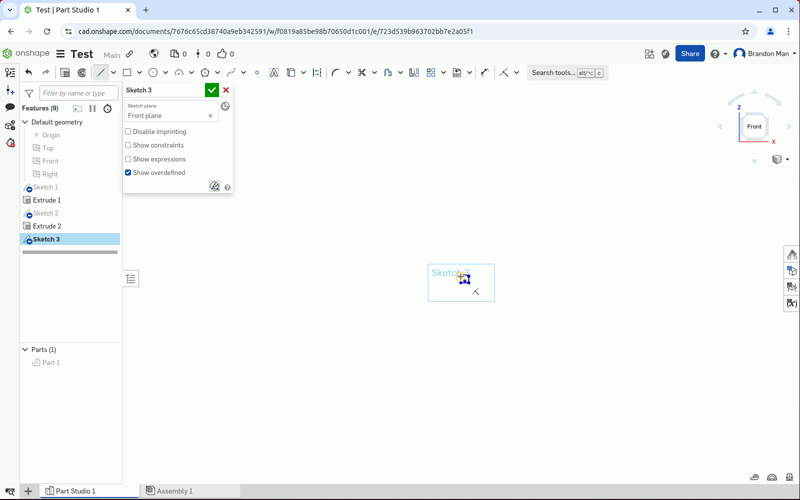
scroll(6)
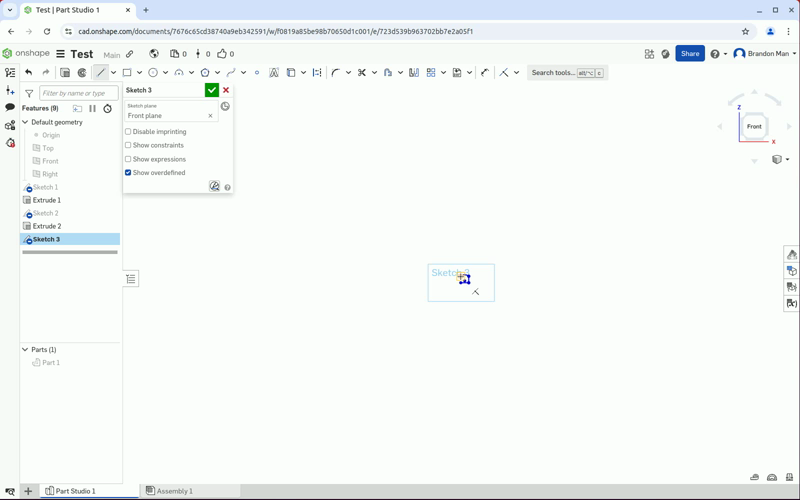
scroll(6)
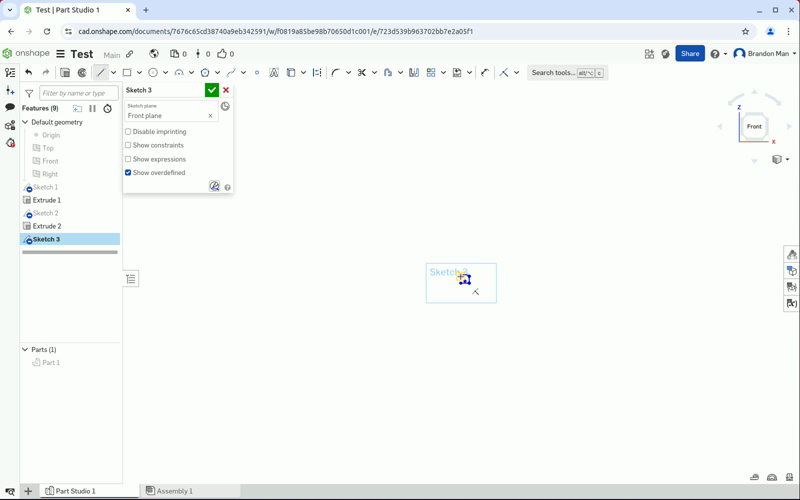
scroll(6)
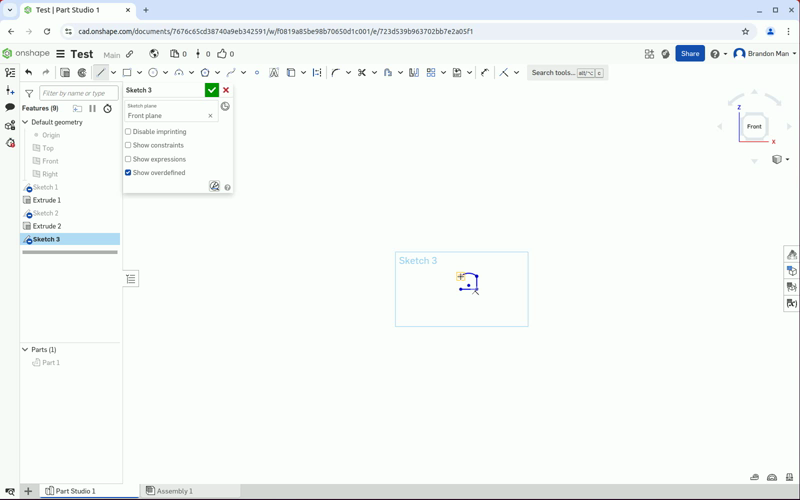
scroll(6)
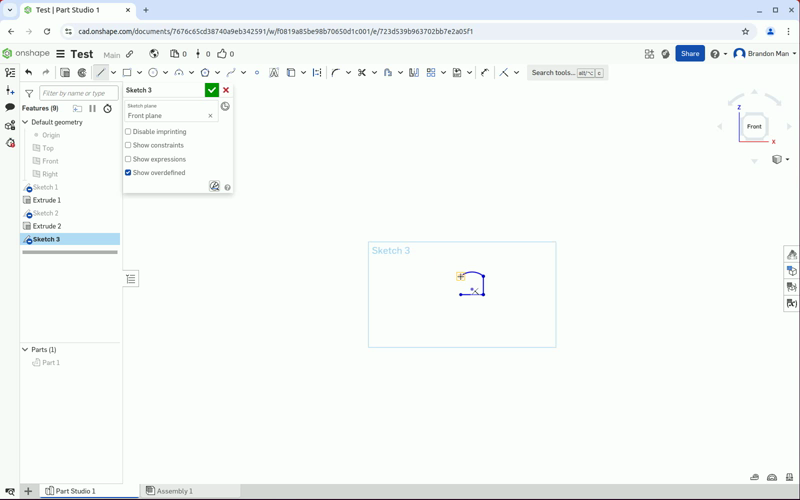
scroll(6)
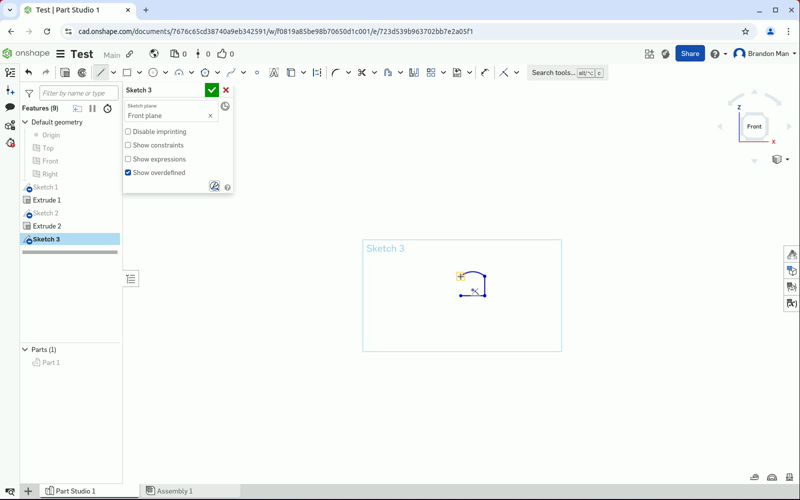
scroll(6)
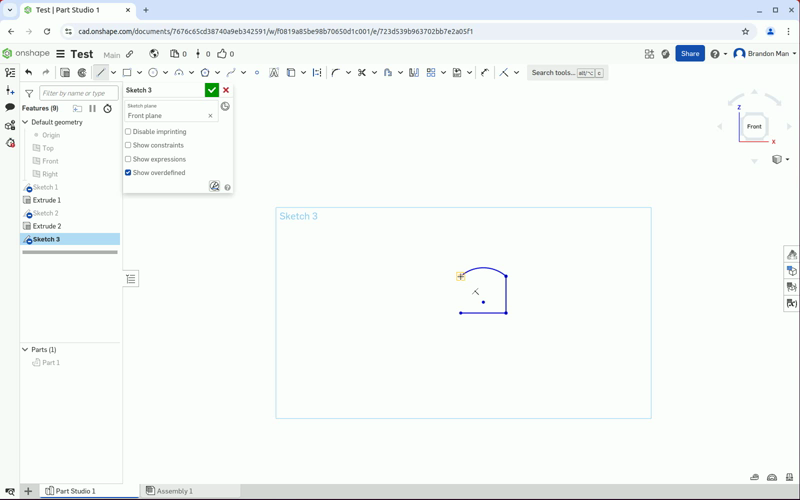
scroll(6)
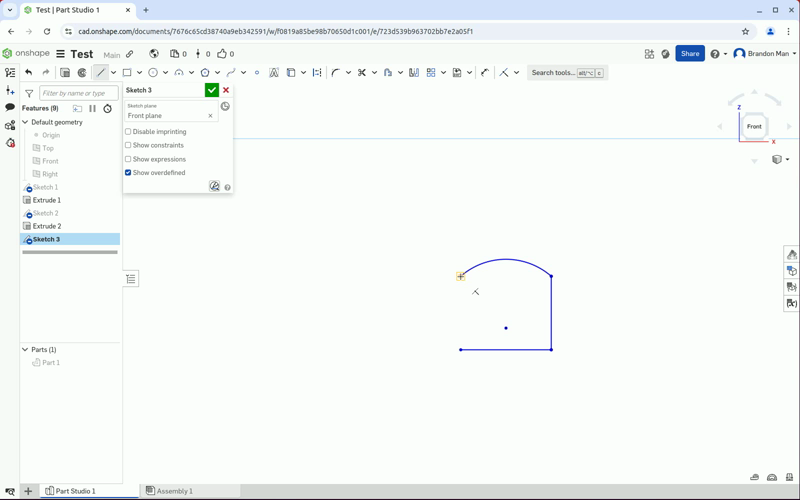
click(460, 276)
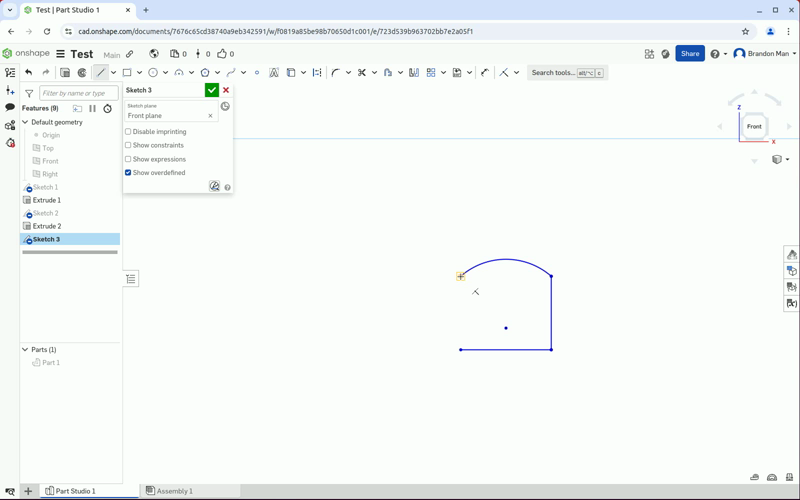
scroll(-6)
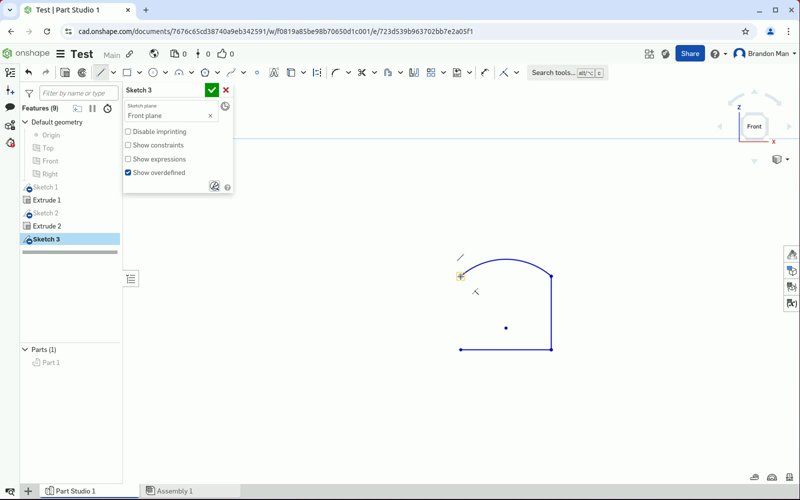
scroll(-6)
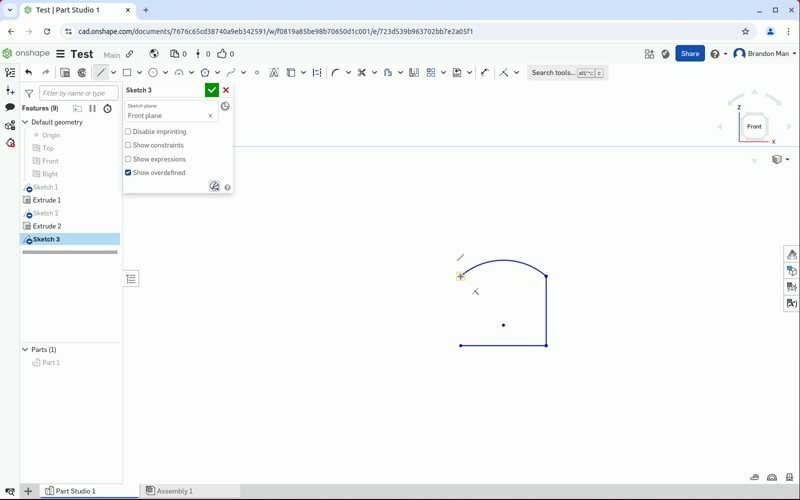
scroll(-6)
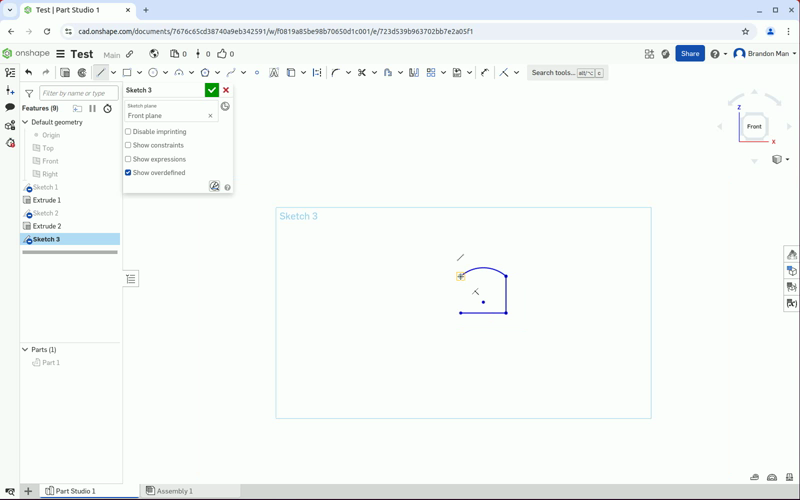
scroll(-6)
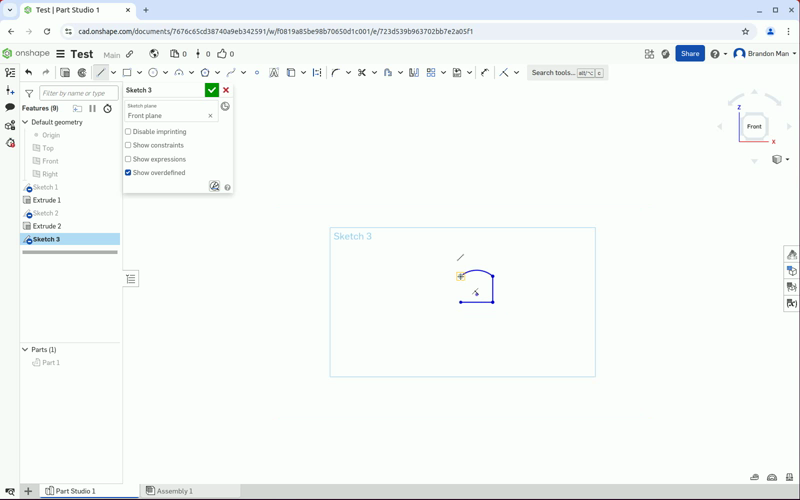
scroll(-6)
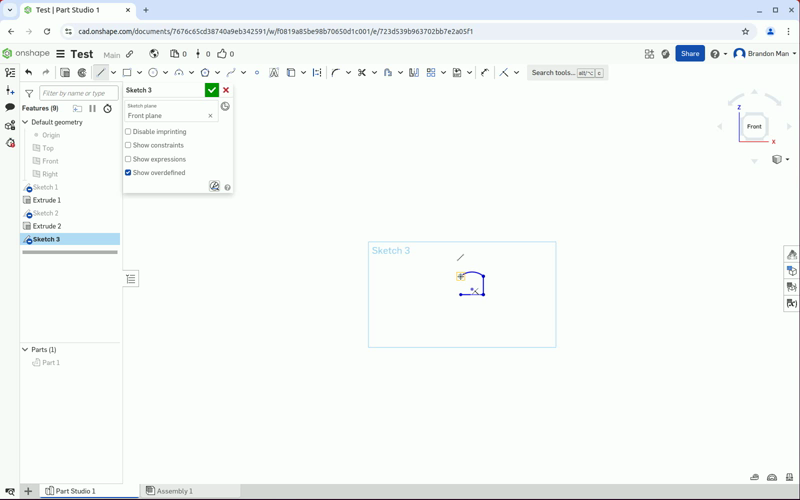
scroll(-6)
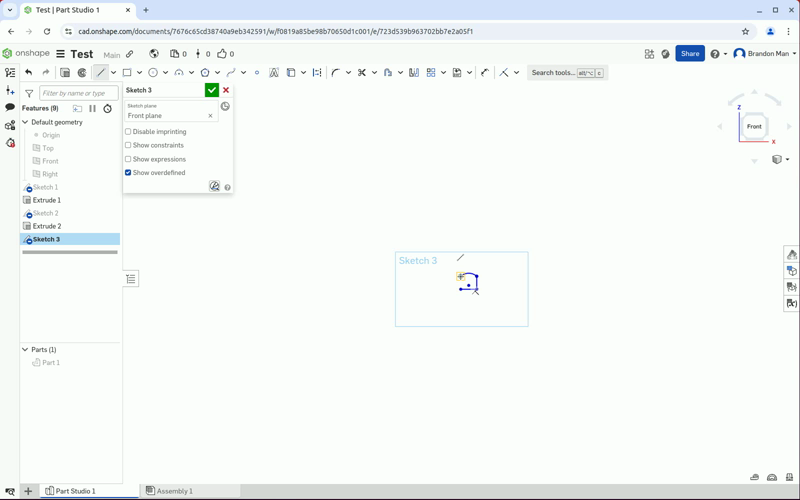
scroll(-6)
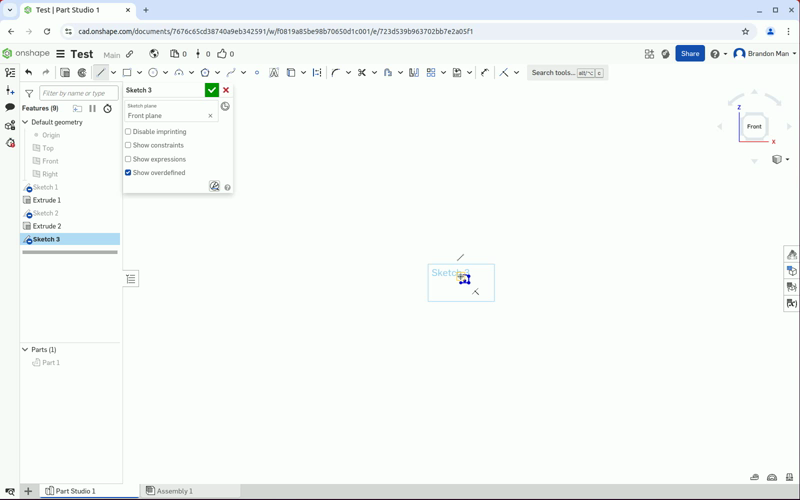
mouse_move(490, 276)
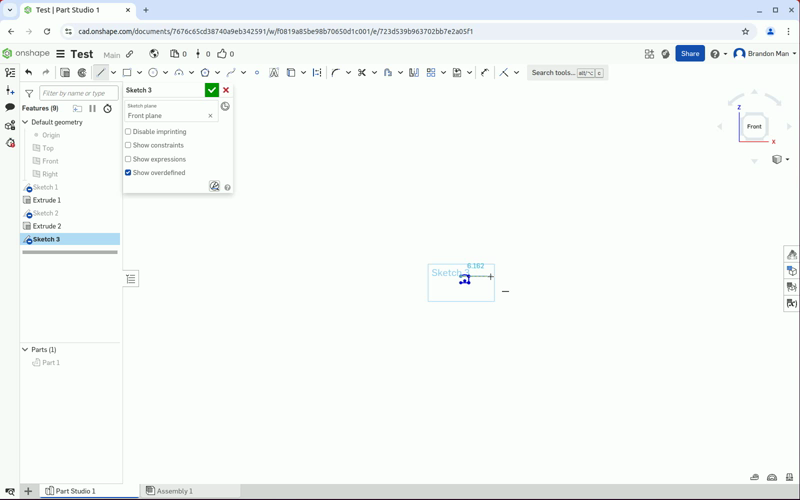
key_down(shift)
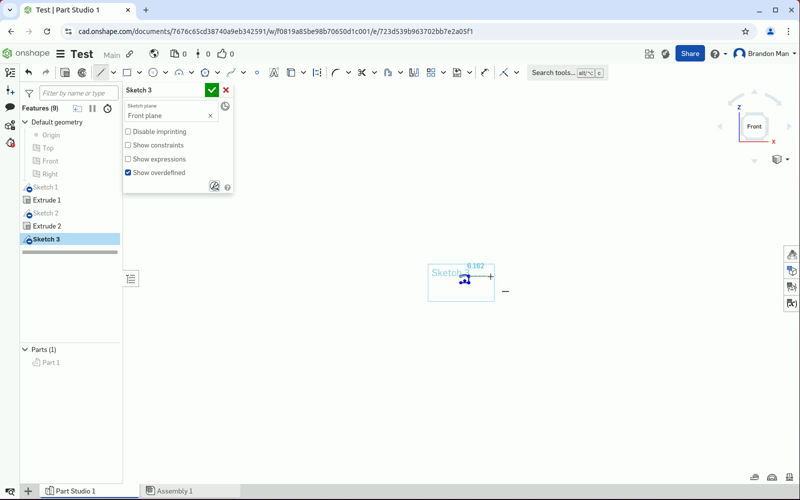
mouse_move(460, 282)
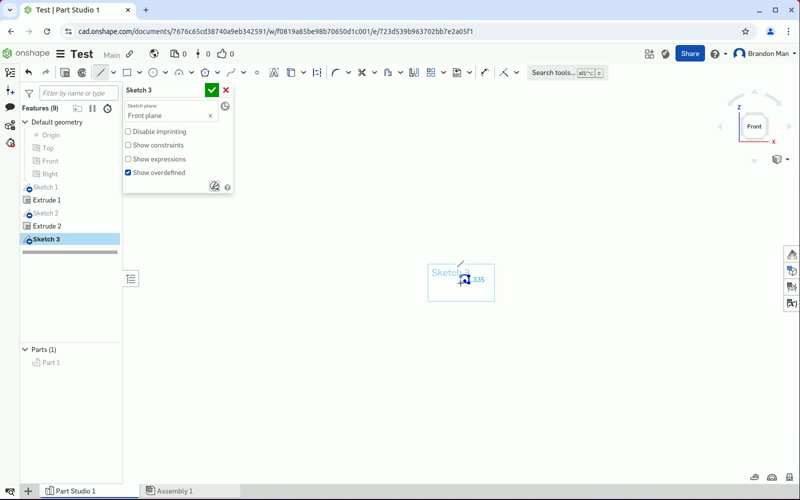
scroll(6)
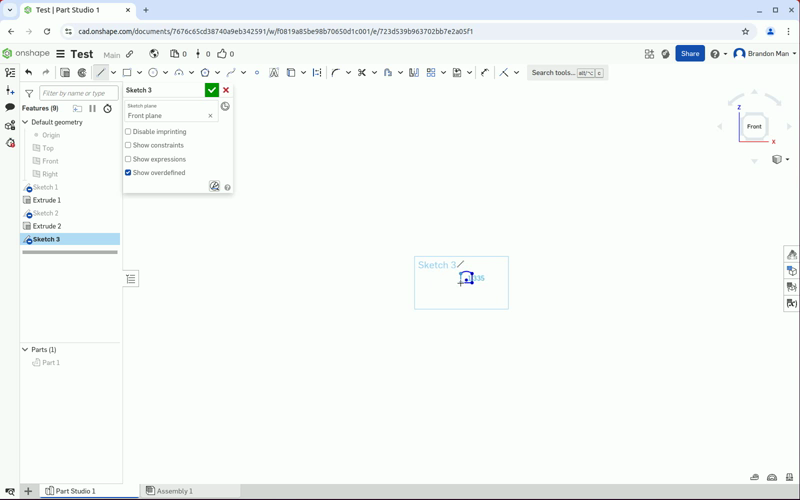
scroll(6)
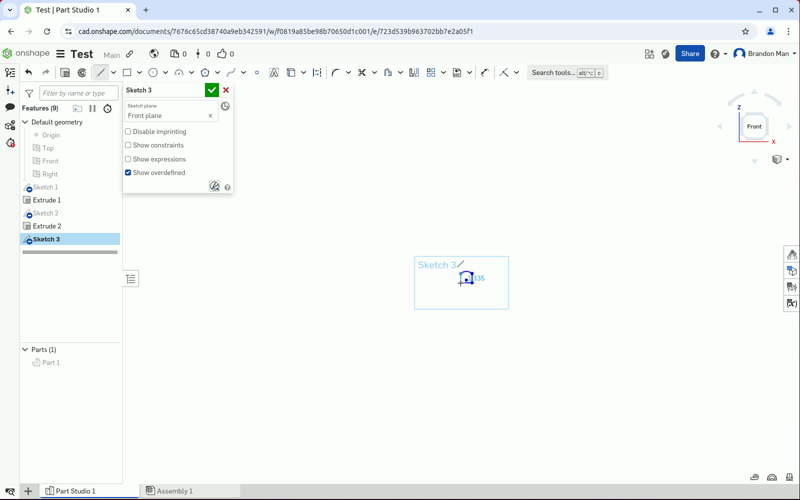
scroll(6)
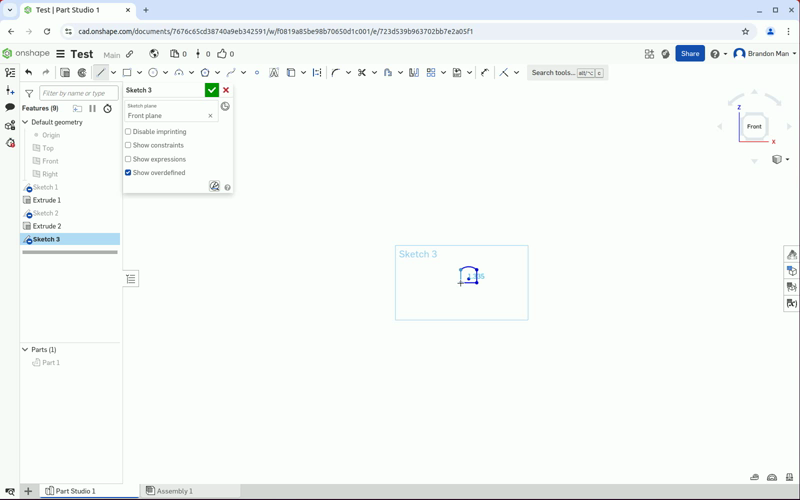
scroll(6)
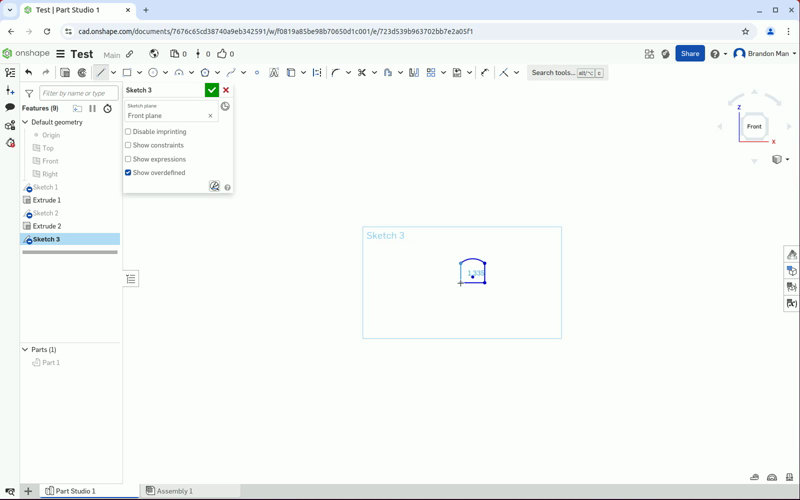
scroll(6)
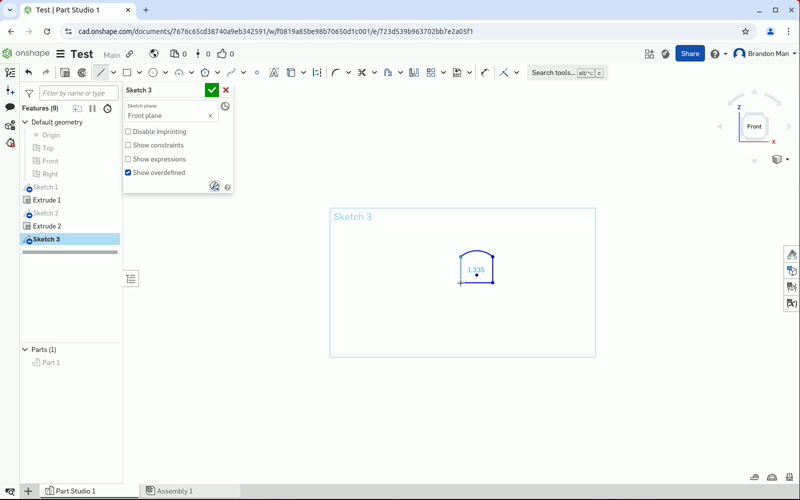
scroll(6)
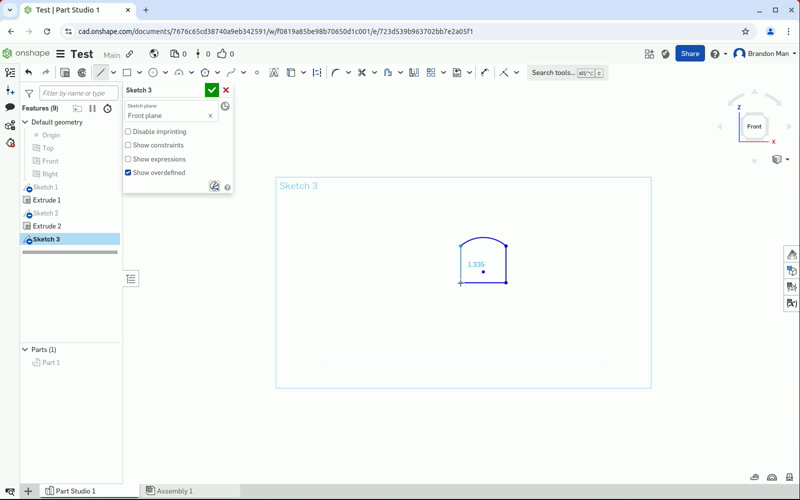
scroll(6)
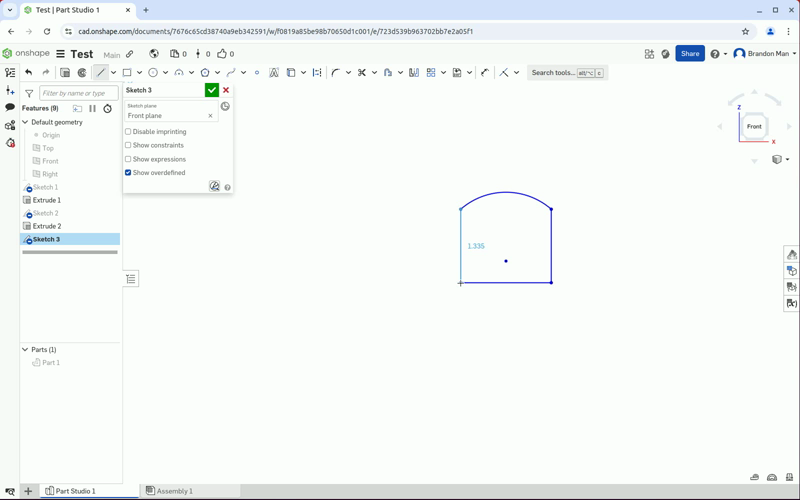
key_up(shift)
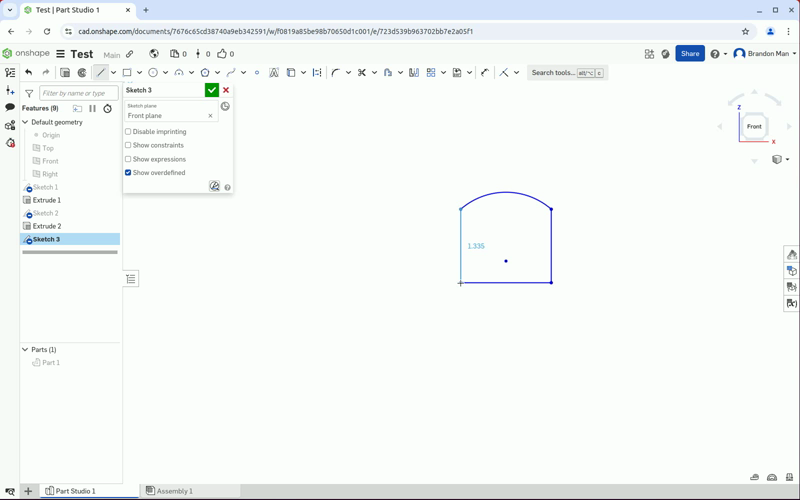
click(460, 282)
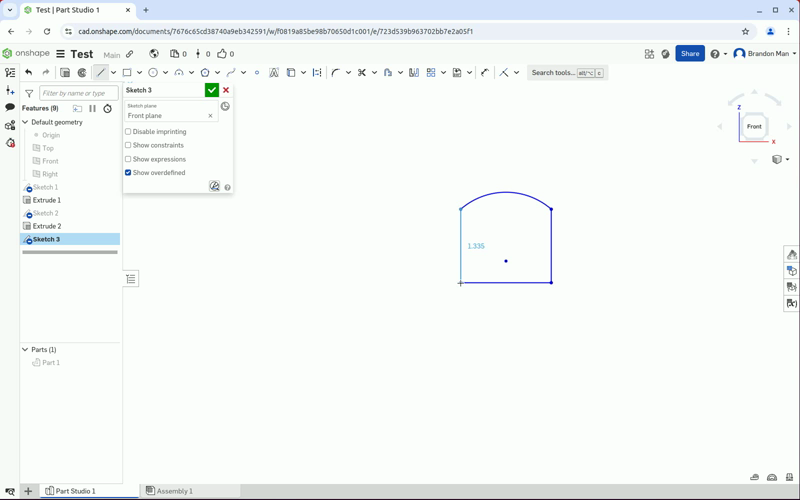
scroll(-6)
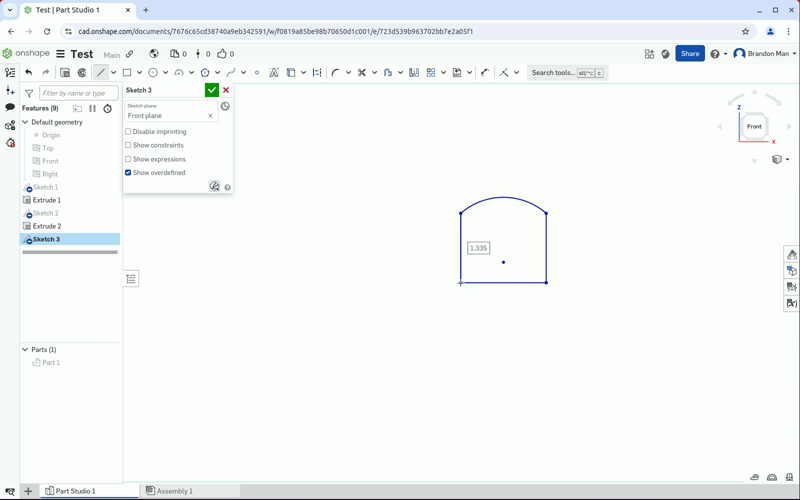
scroll(-6)
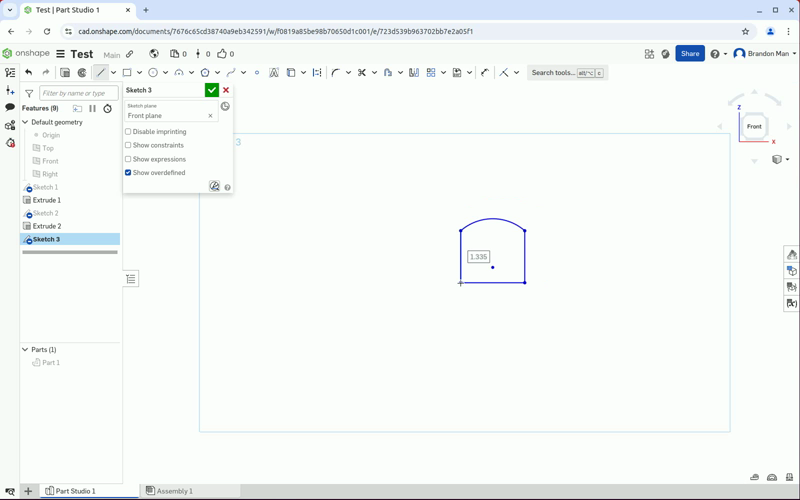
scroll(-6)
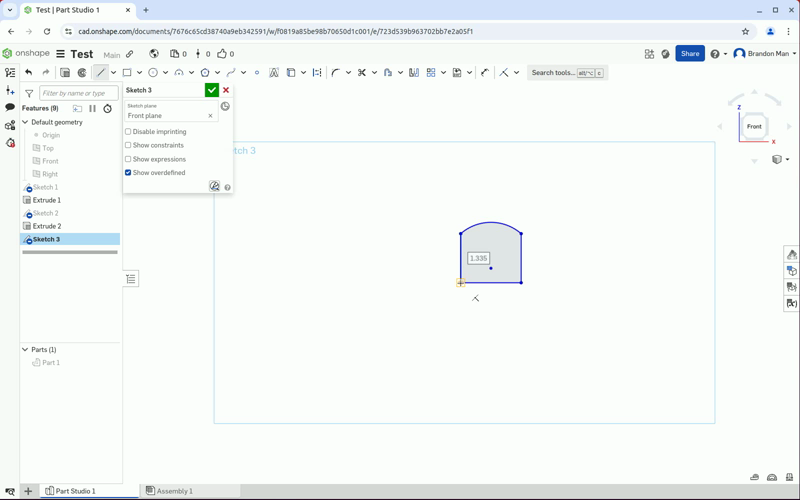
scroll(-6)
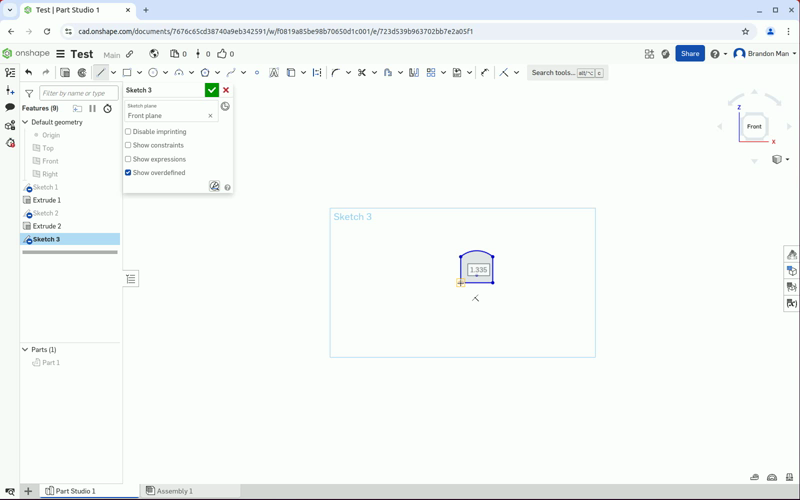
scroll(-6)
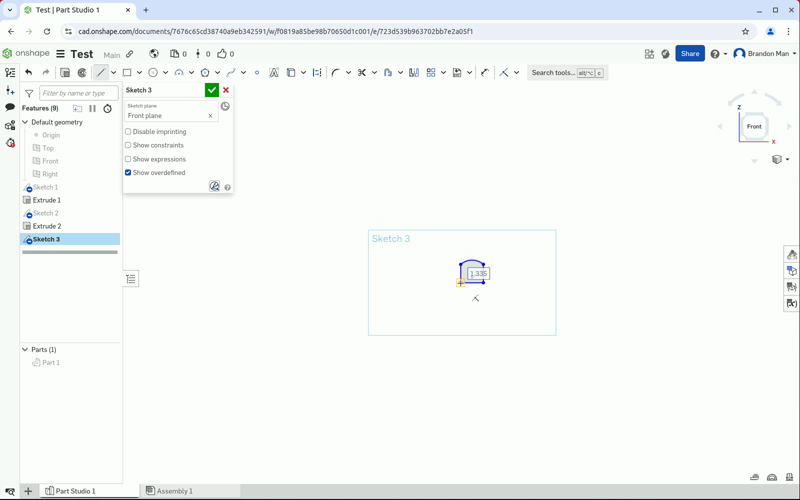
scroll(-6)
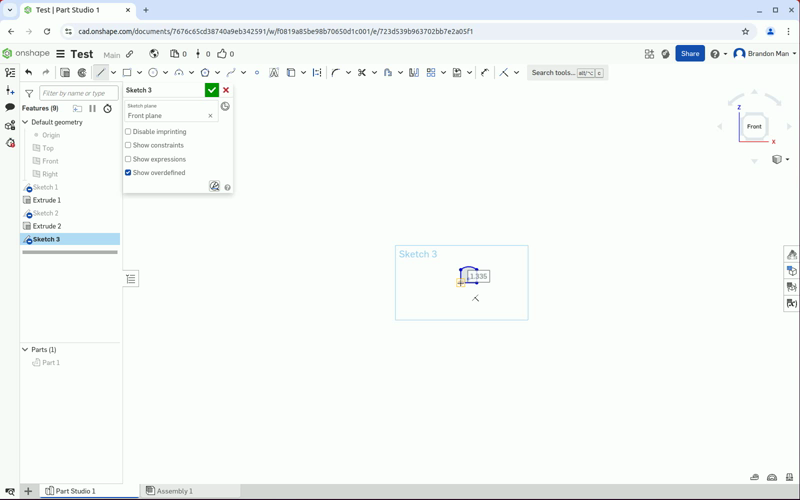
scroll(-6)
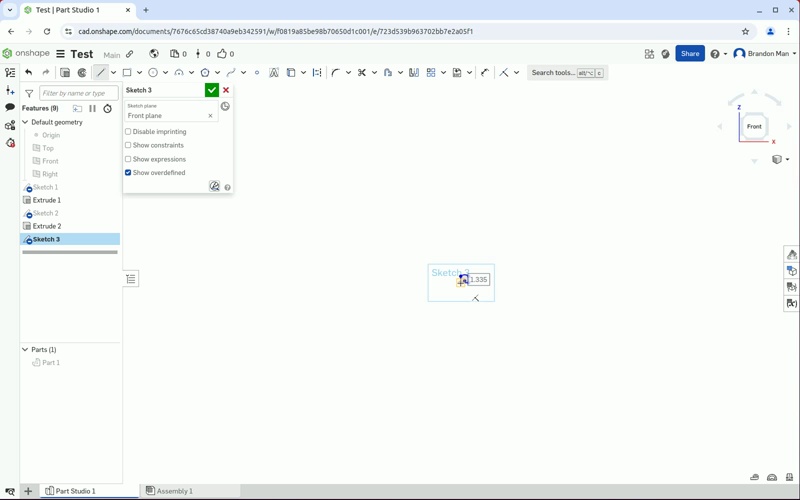
key(esc)
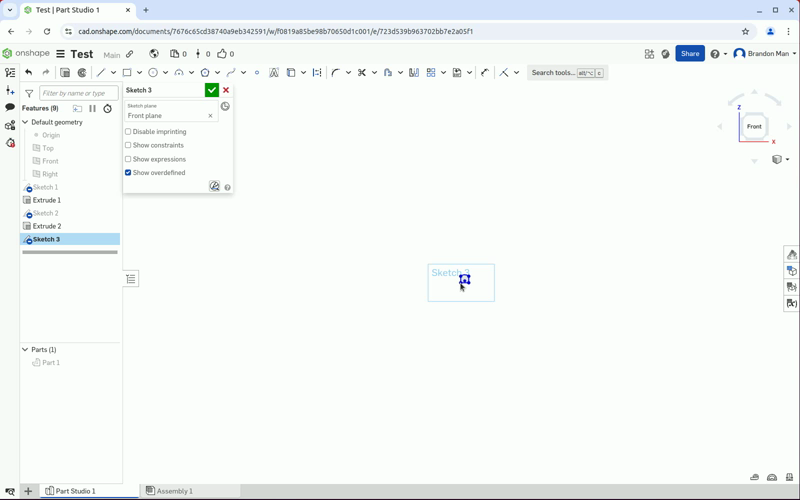
mouse_move(463, 280)
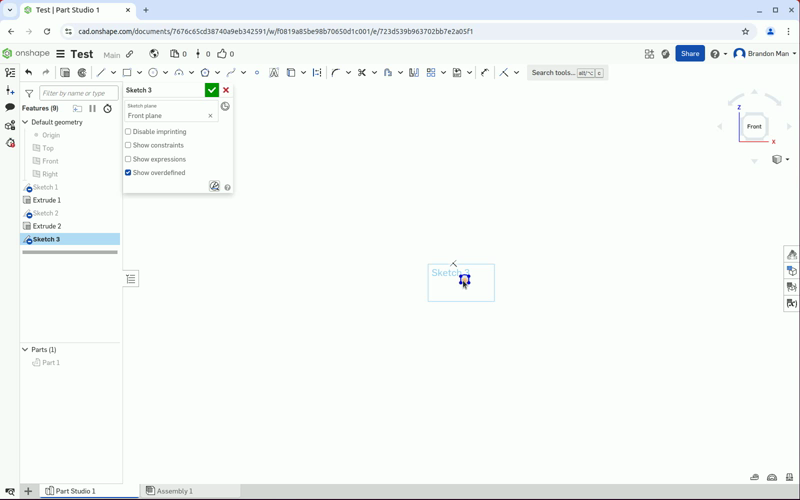
scroll(6)
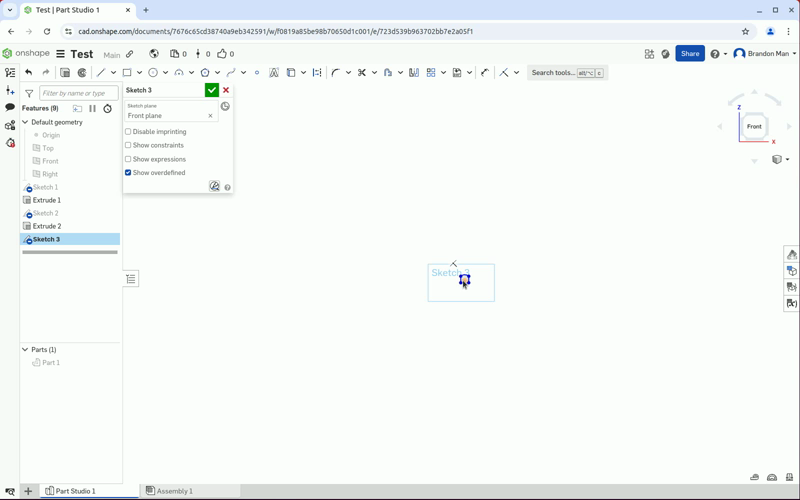
scroll(6)
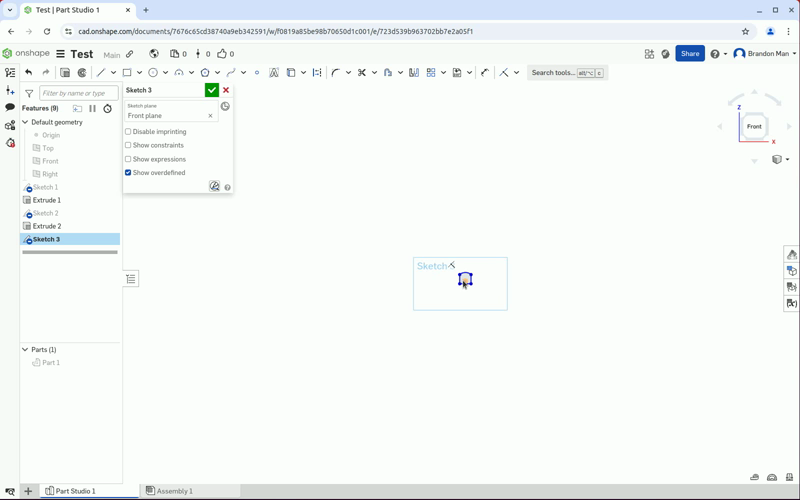
scroll(6)
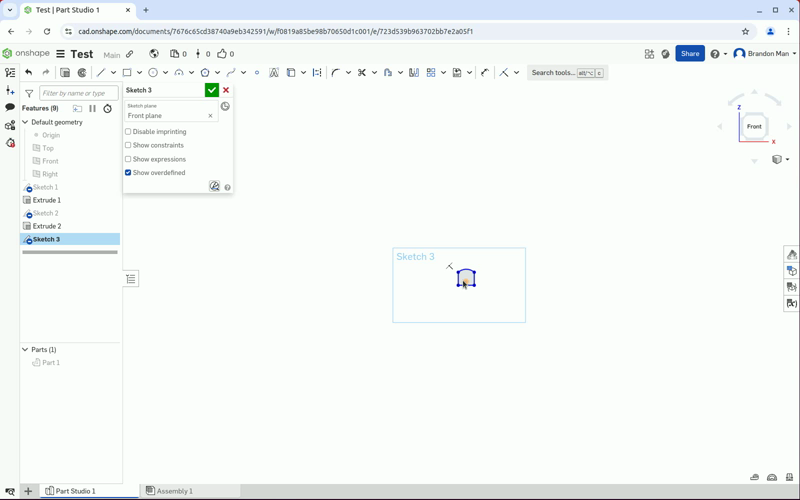
scroll(6)
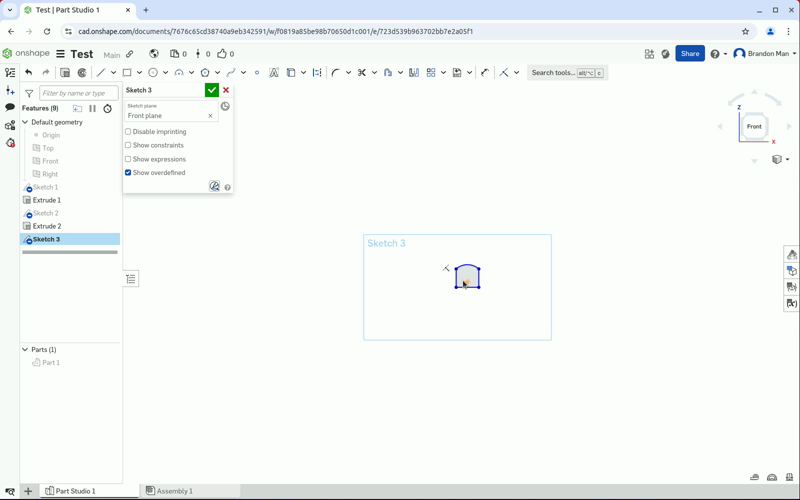
scroll(6)
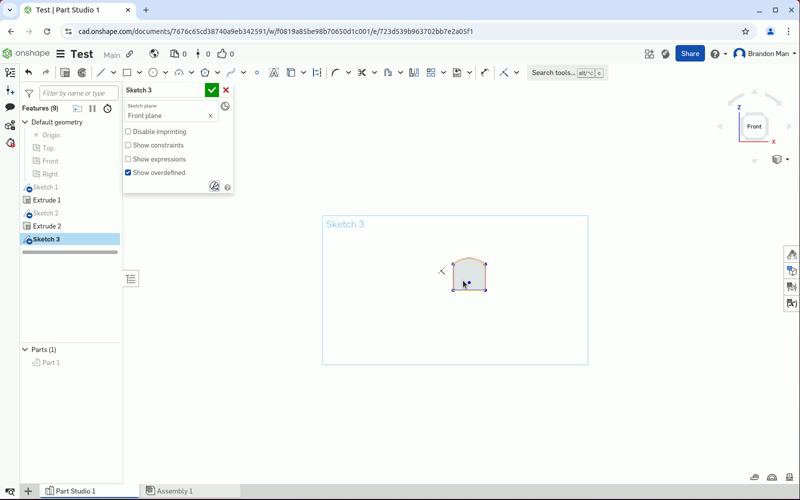
scroll(6)
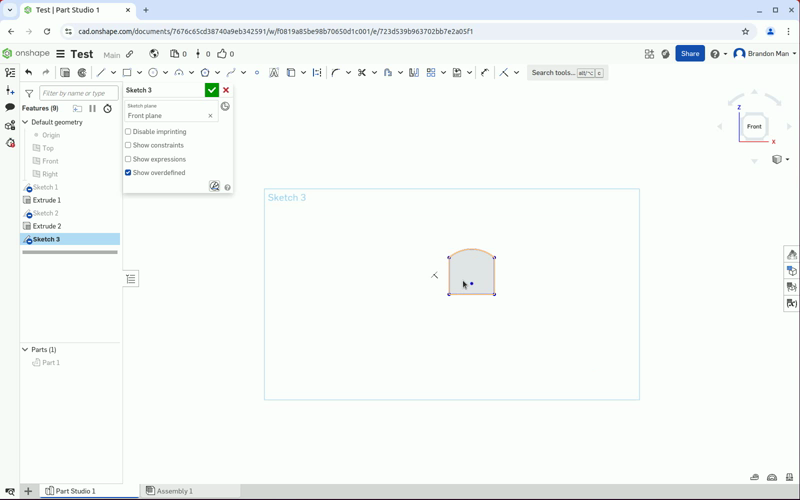
scroll(6)
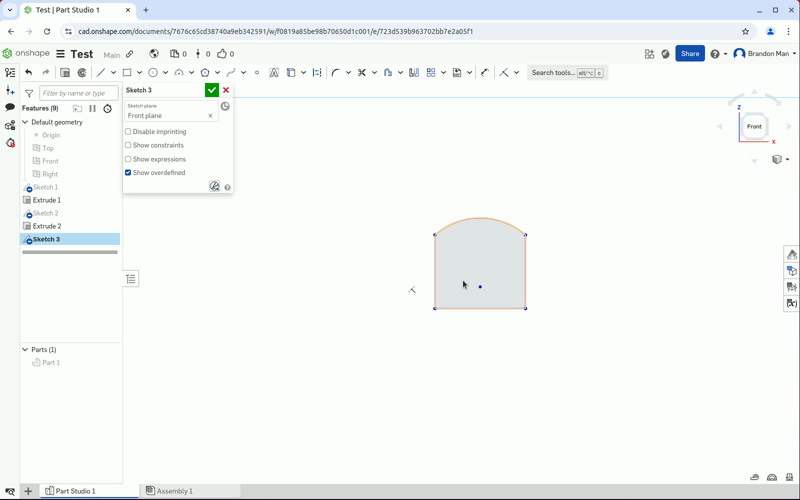
click(463, 280)
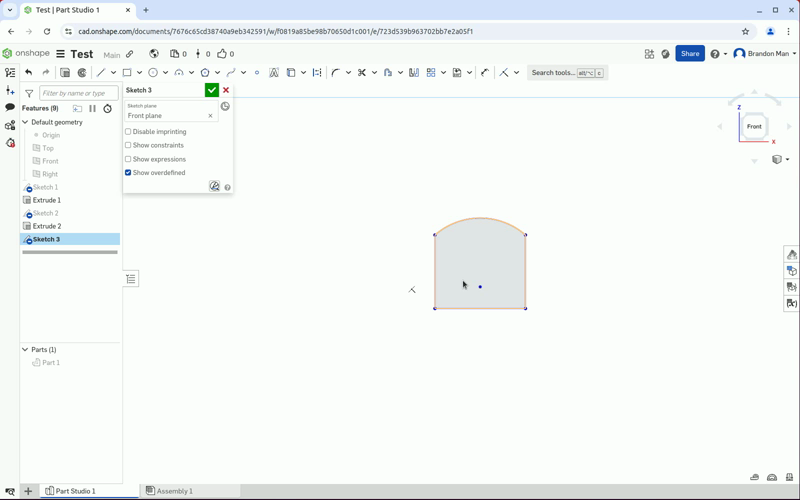
scroll(-6)
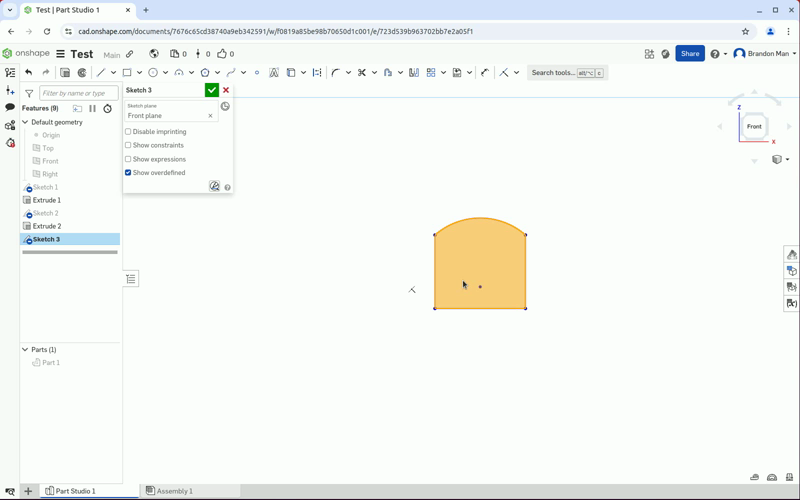
scroll(-6)
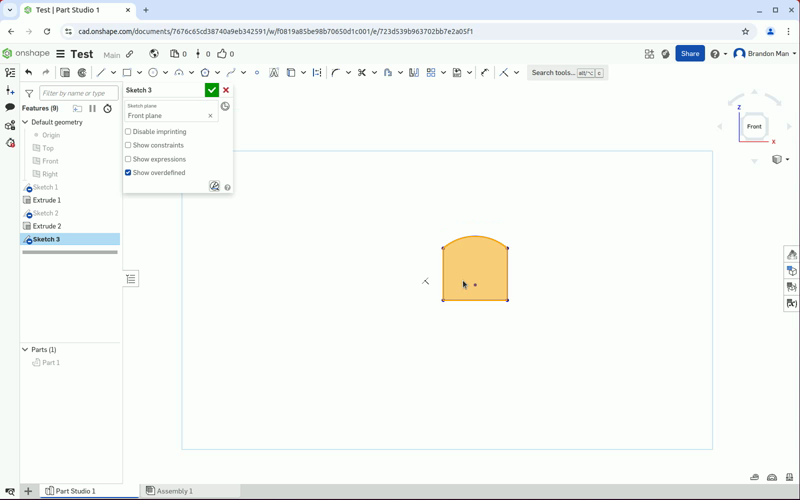
scroll(-6)
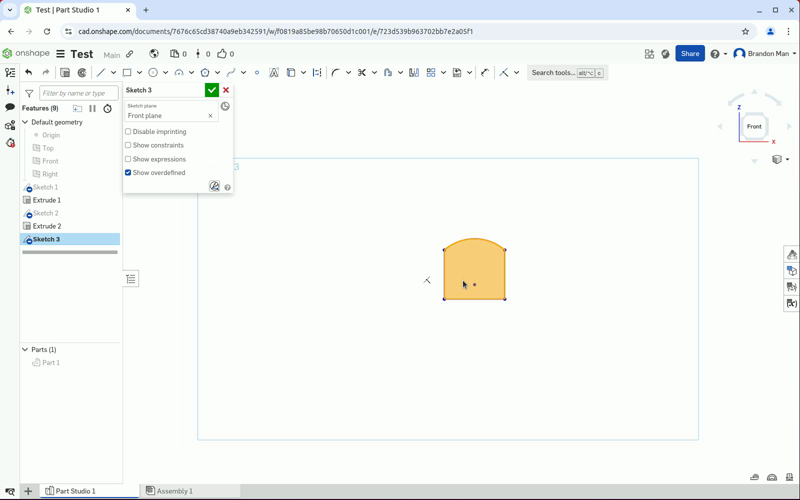
scroll(-6)
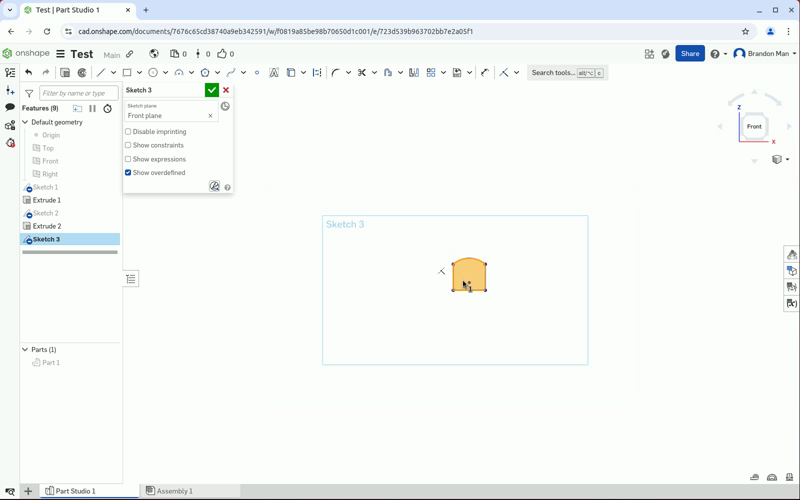
scroll(-6)
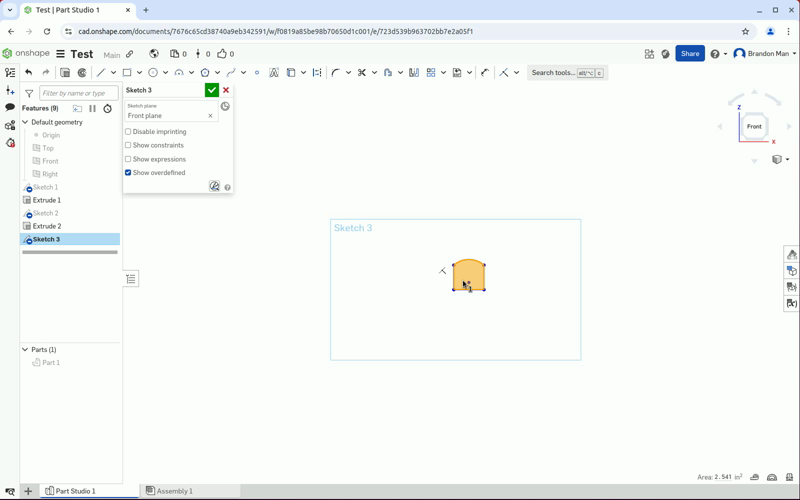
scroll(-6)
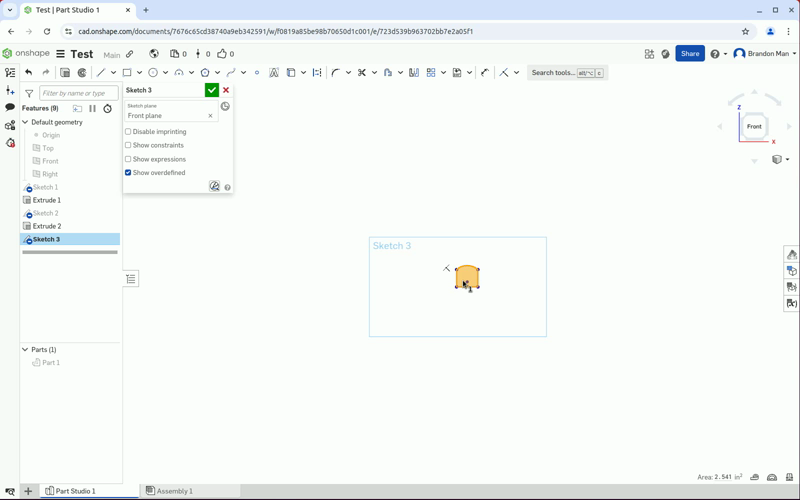
scroll(-6)
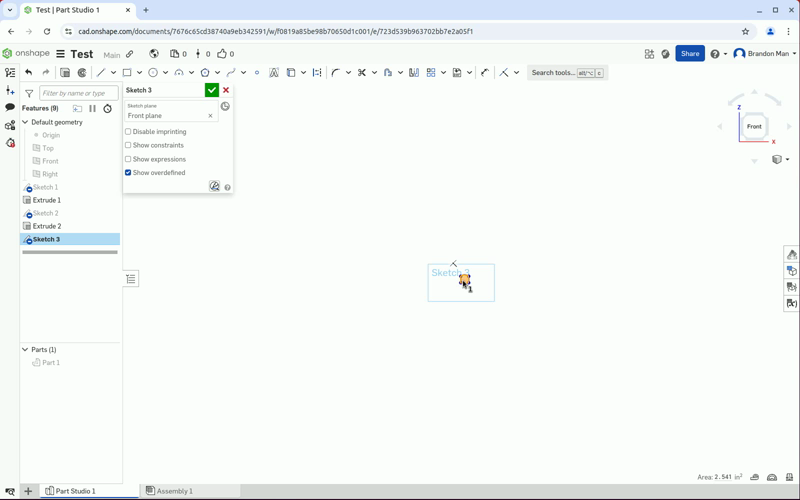
mouse_move(73, 352)
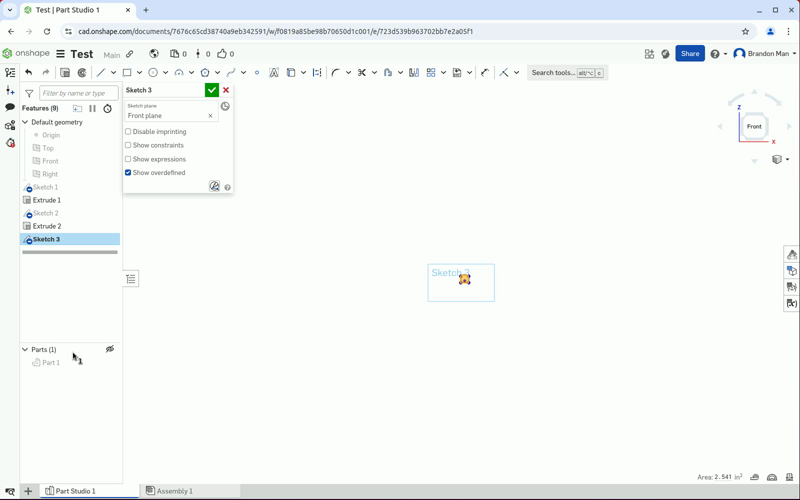
key(shift+y)
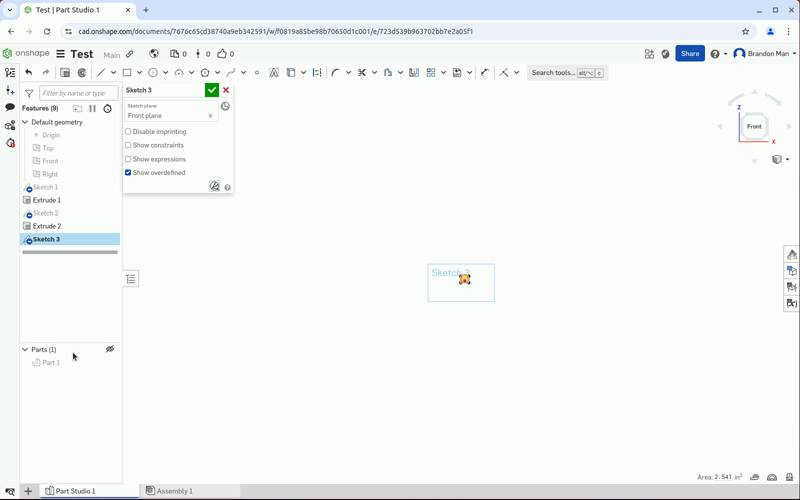
key(shift+e)
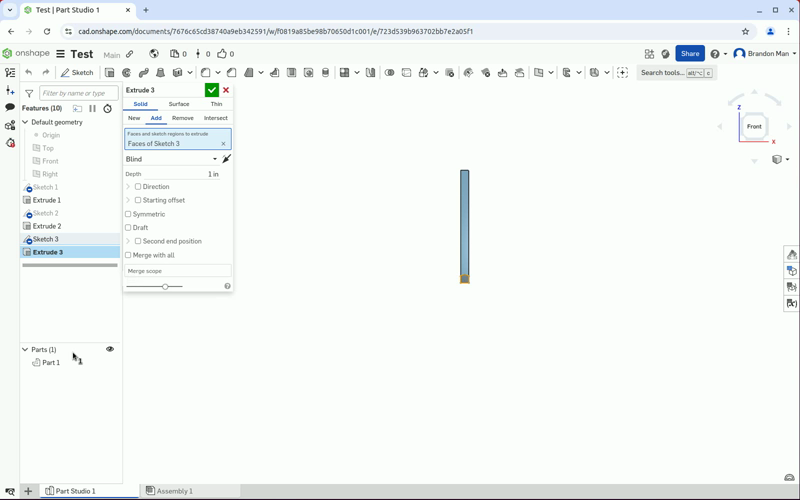
mouse_move(143, 106)
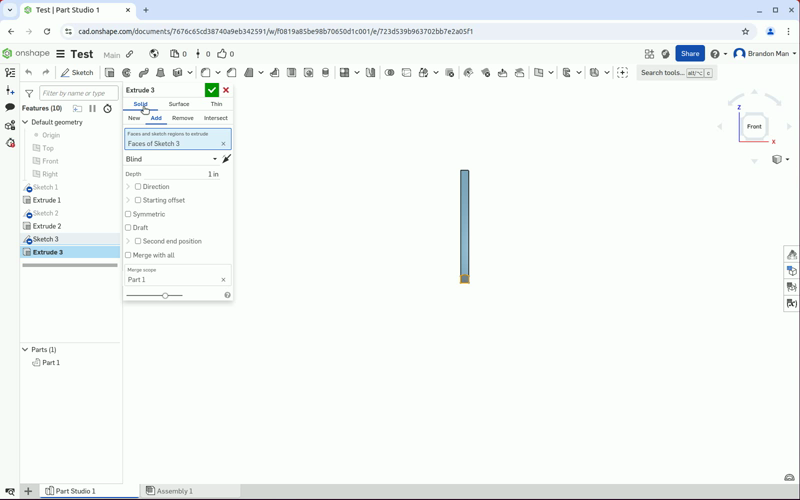
click(143, 106)
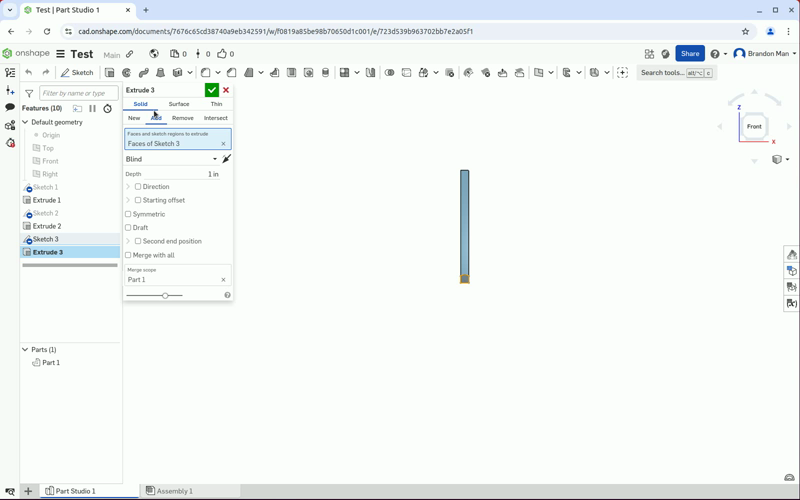
mouse_move(186, 120)
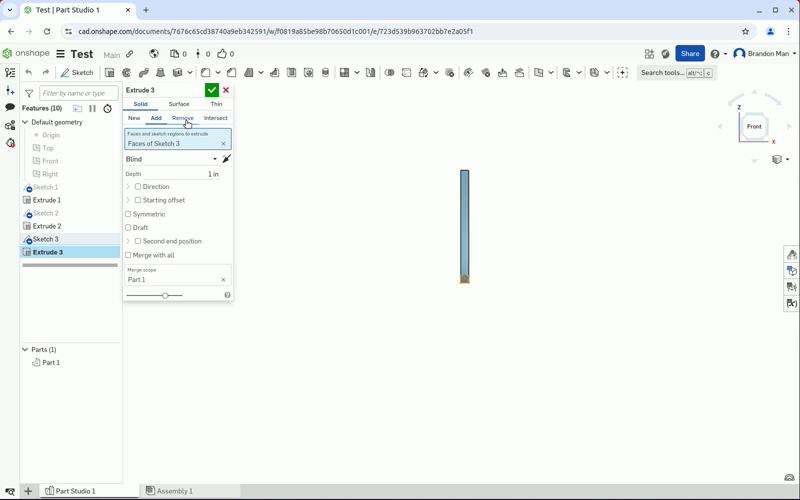
click(186, 120)
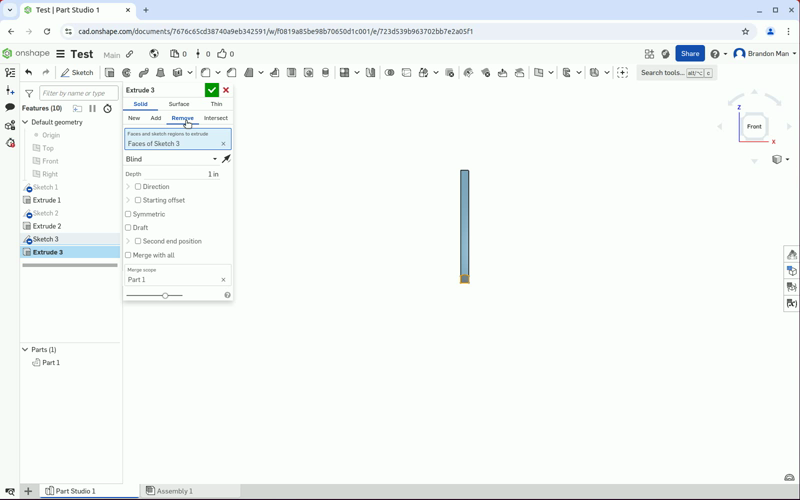
key(tab, 4)
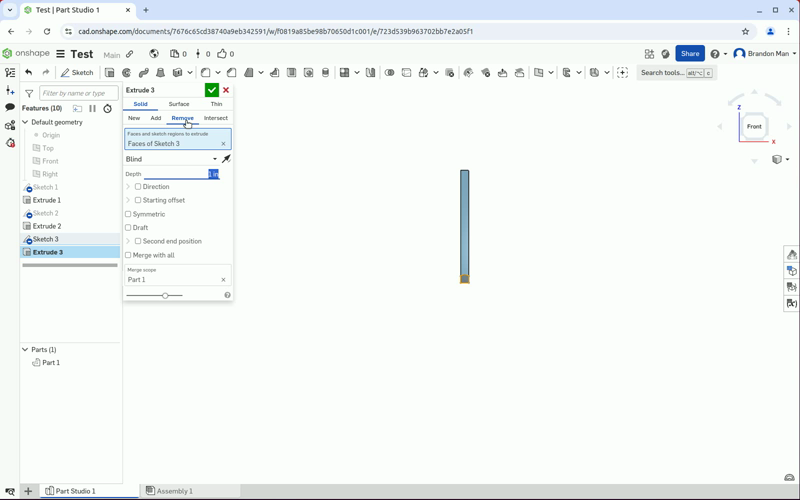
text(2.889)
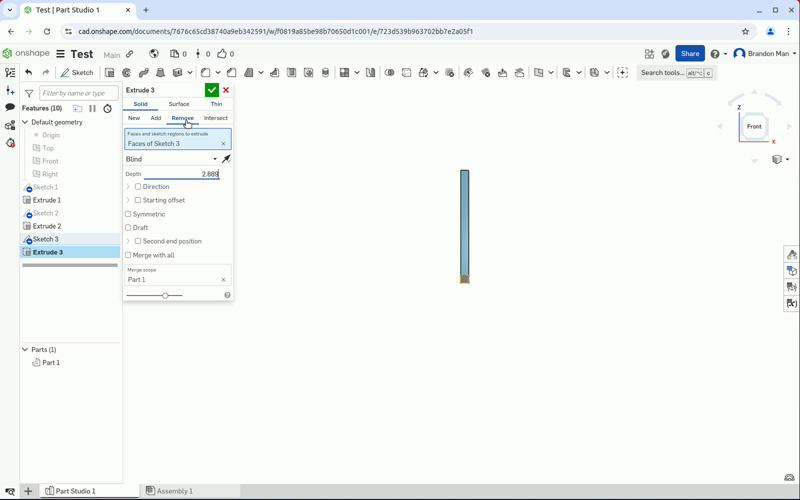
key(tab, 6)
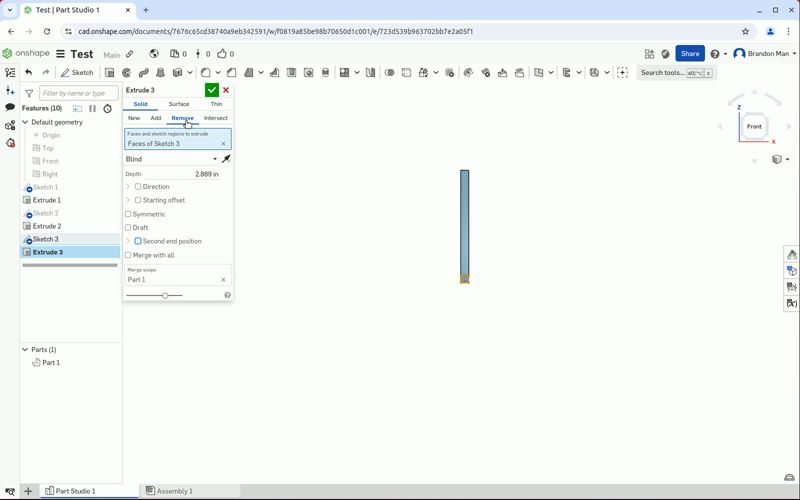
key(space)
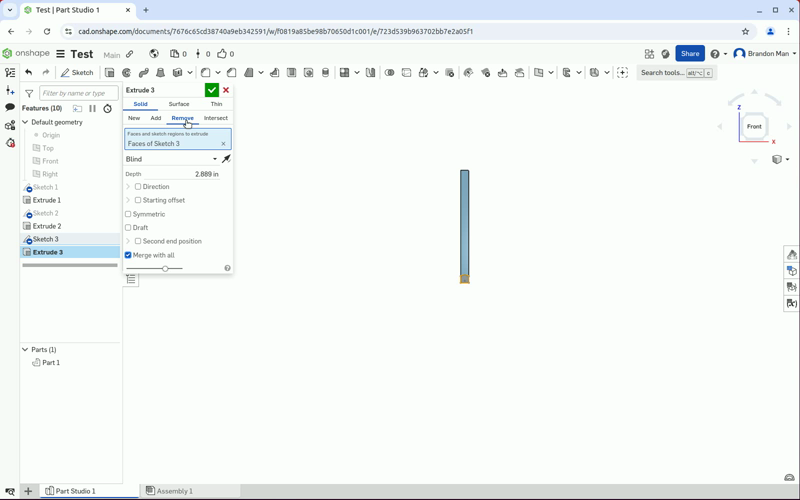
key(enter)
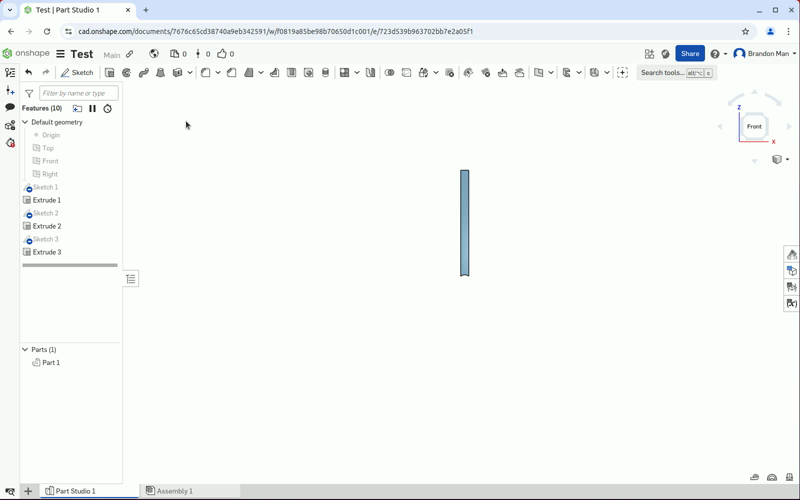
key(shift+h)
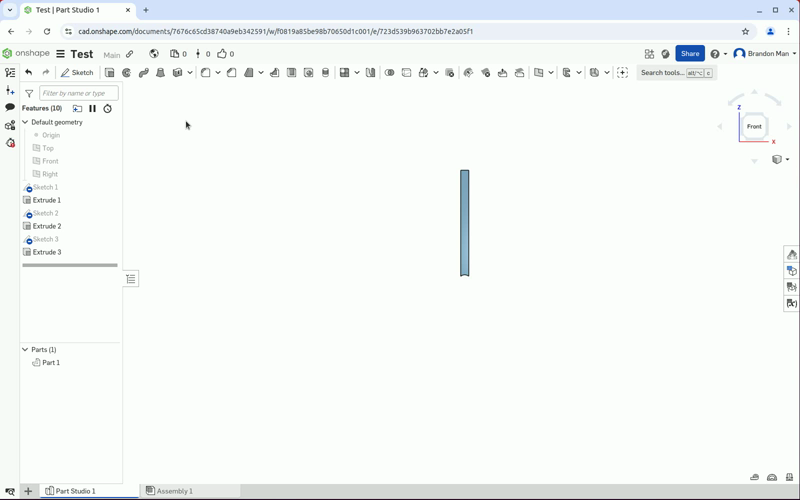
key(shift+h)
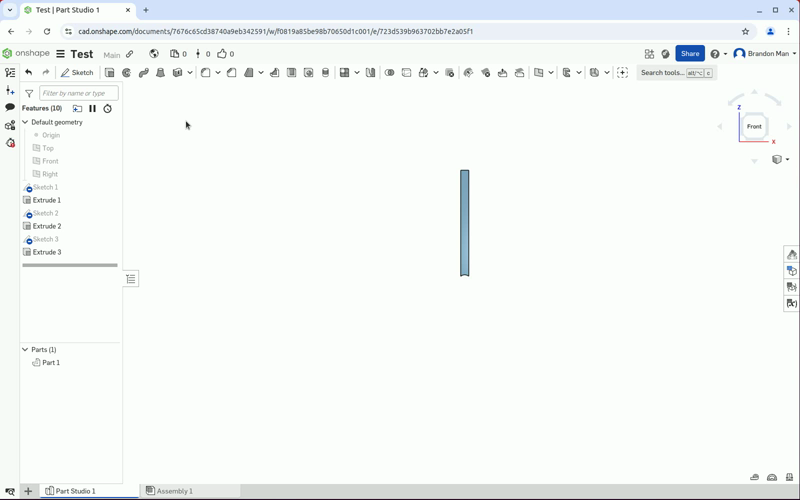
mouse_move(73, 189)
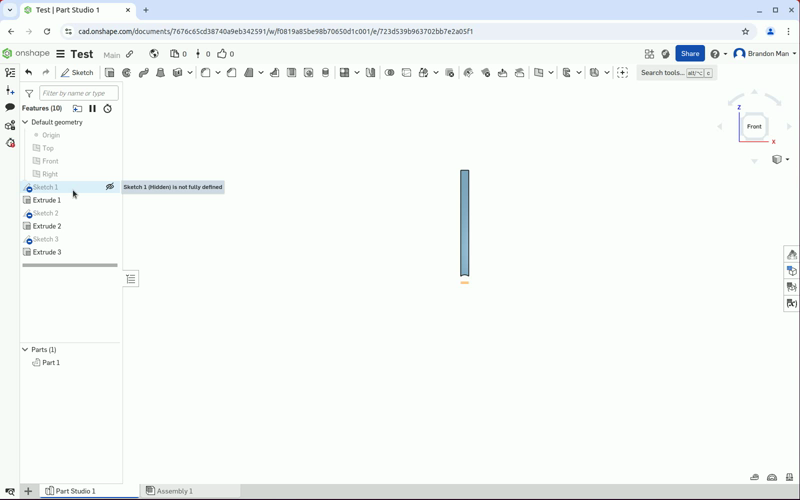
click(73, 189)
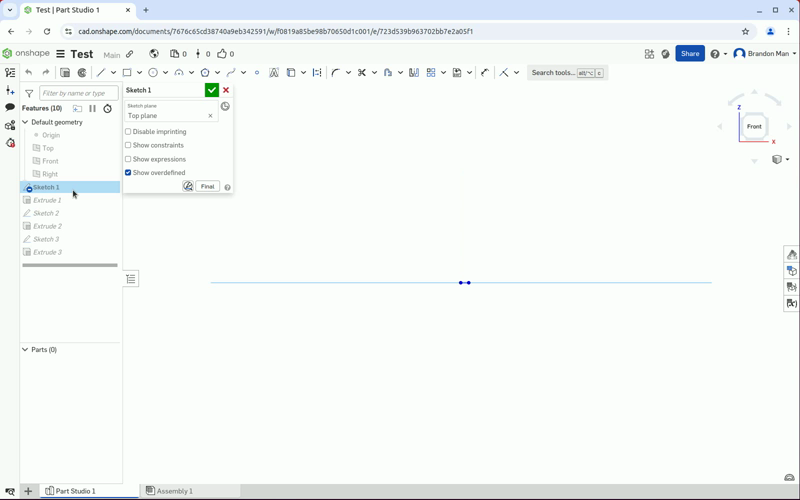
mouse_move(229, 92)
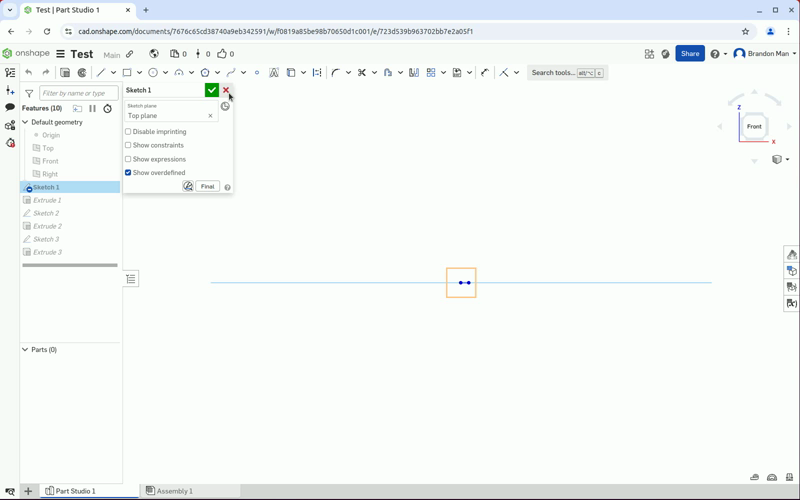
click(229, 92)
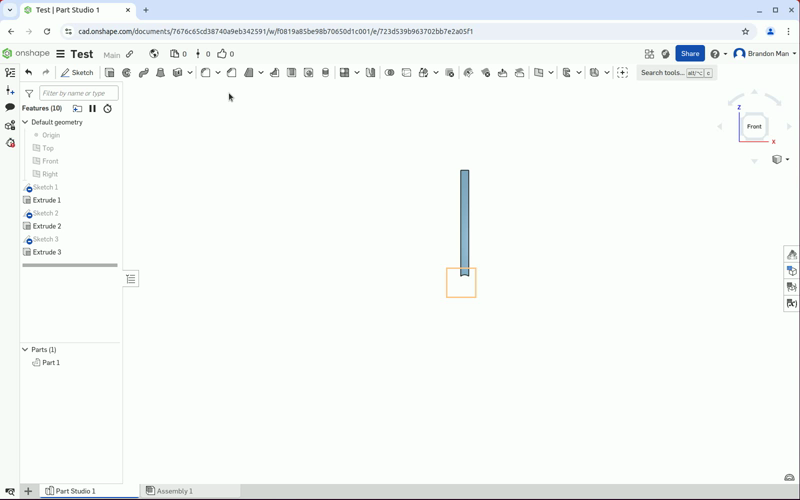
mouse_move(73, 352)
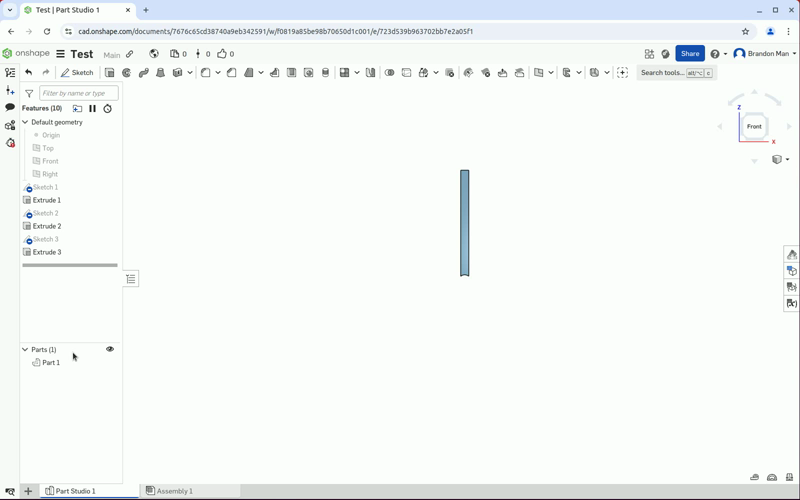
key(y)
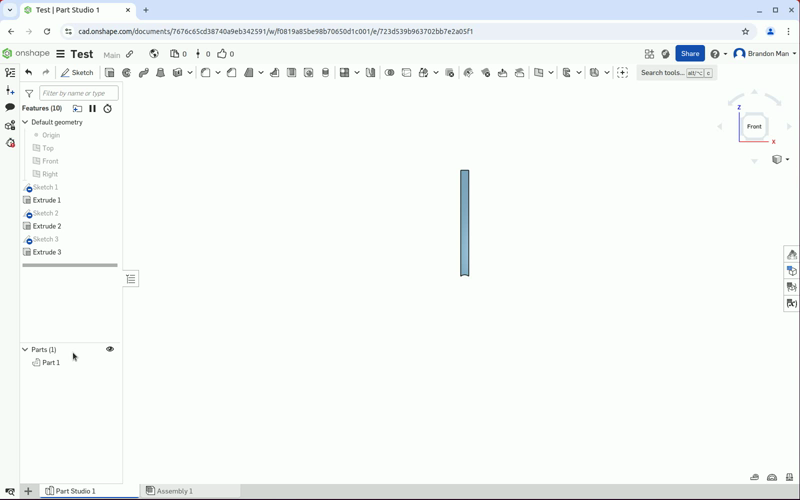
key(shift+p)
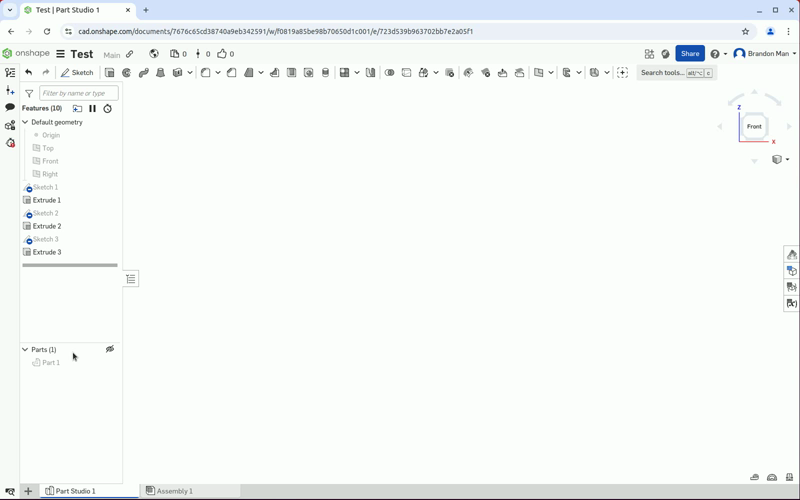
key(space)
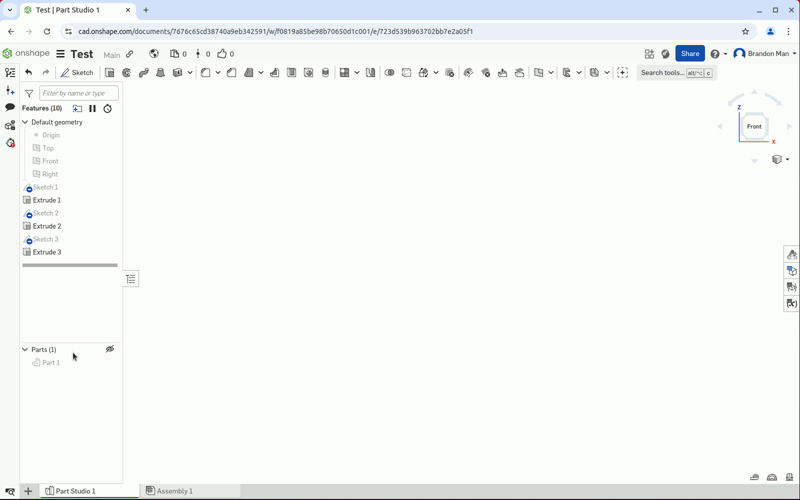
key_down(shift)
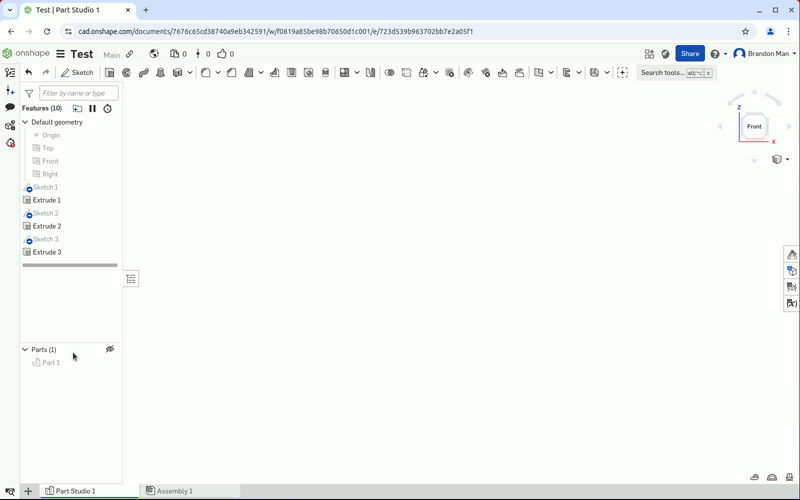
key(down)
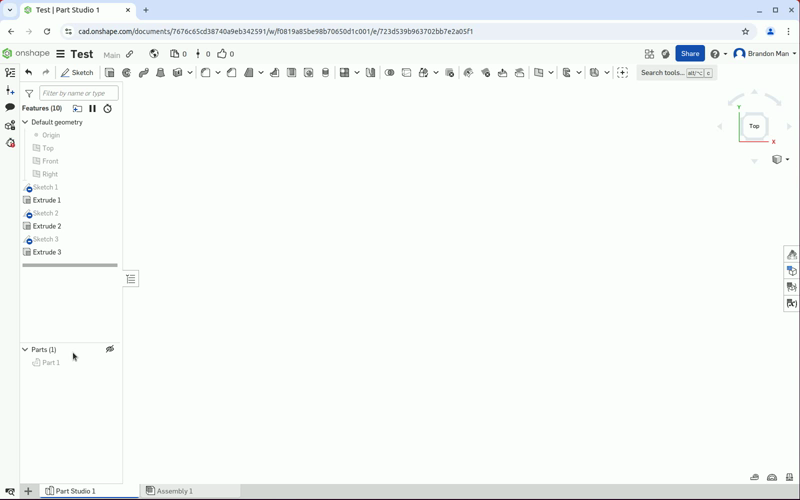
key_up(shift)
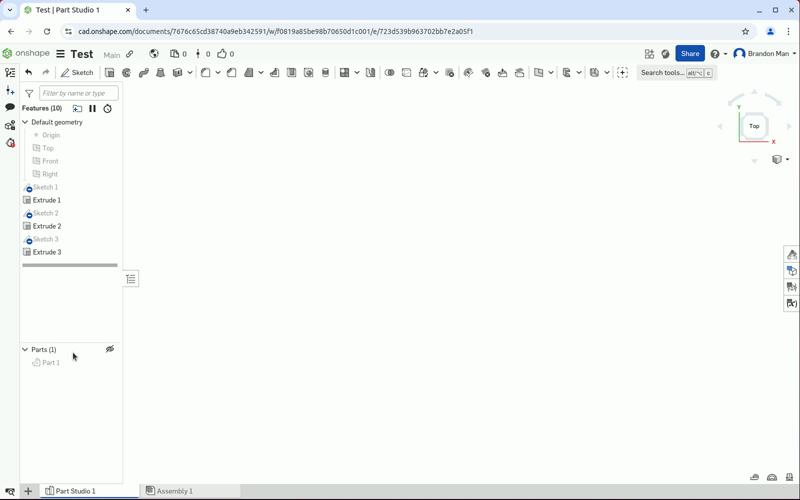
mouse_move(73, 352)
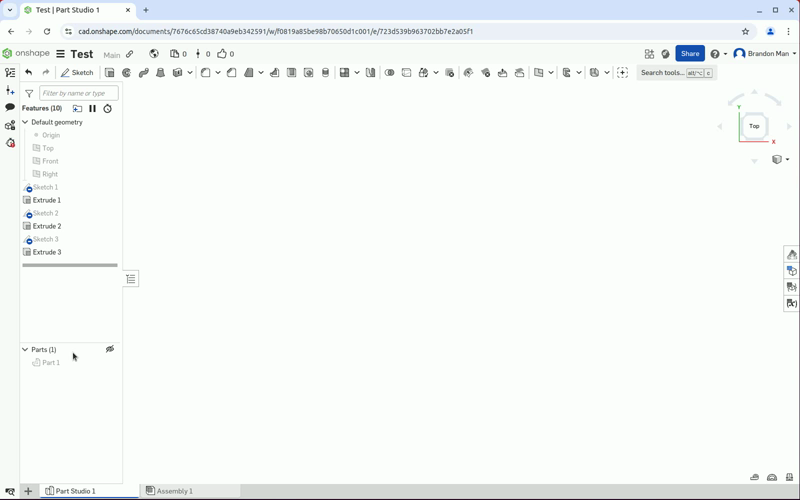
key(shift+y)
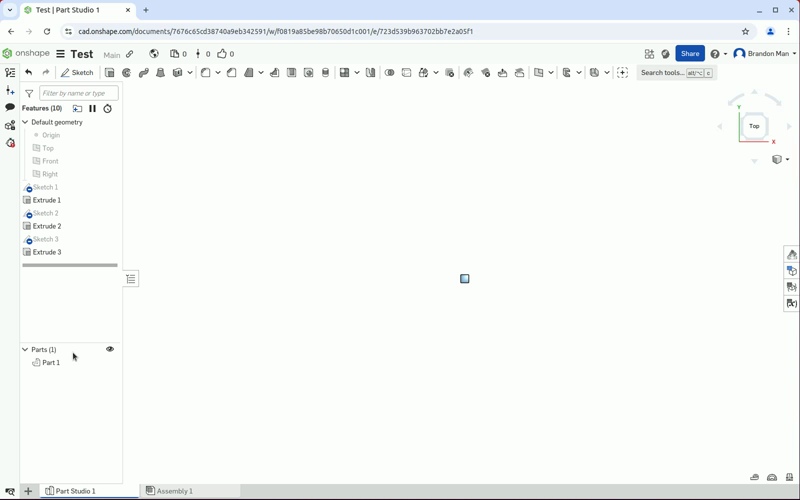
mouse_move(541, 75)
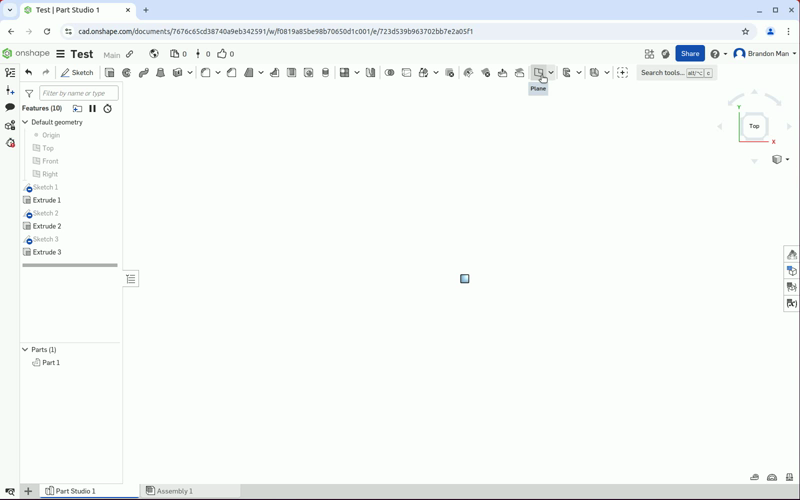
click(541, 75)
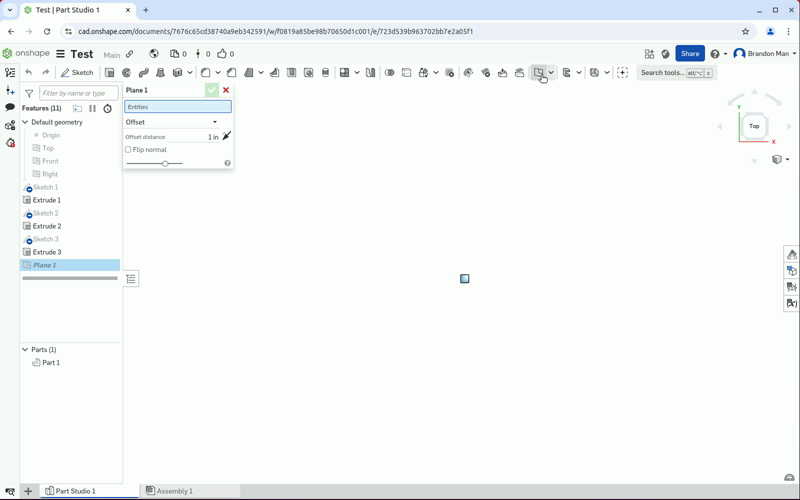
mouse_move(73, 150)
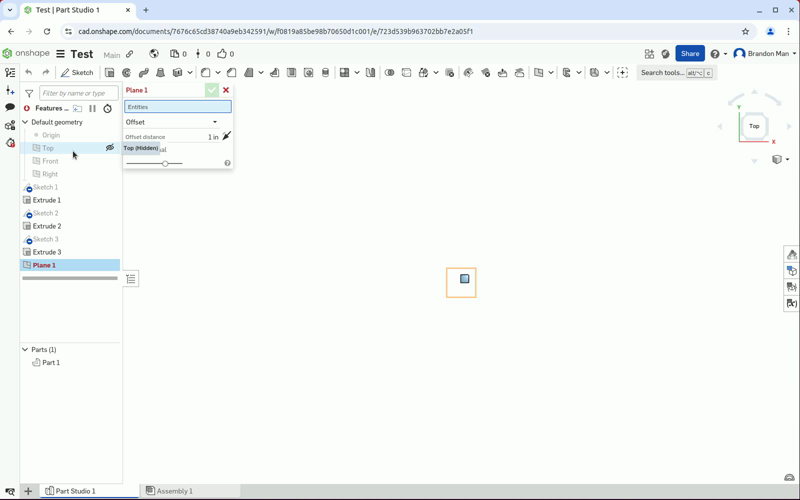
click(73, 150)
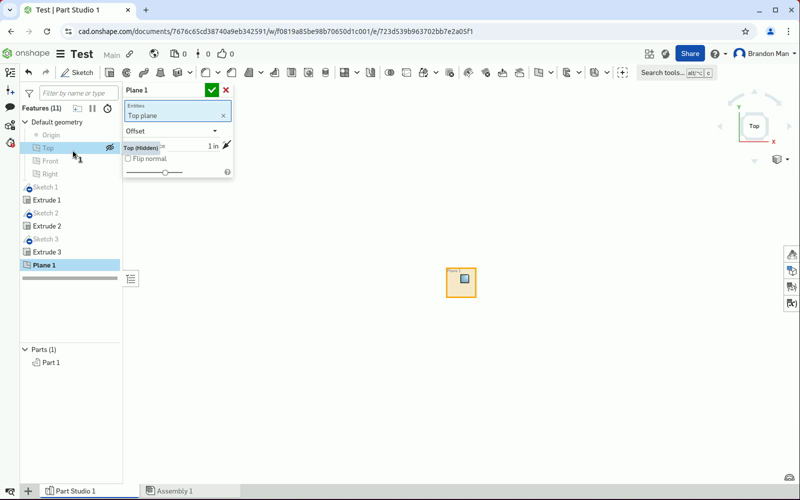
key(tab, 2)
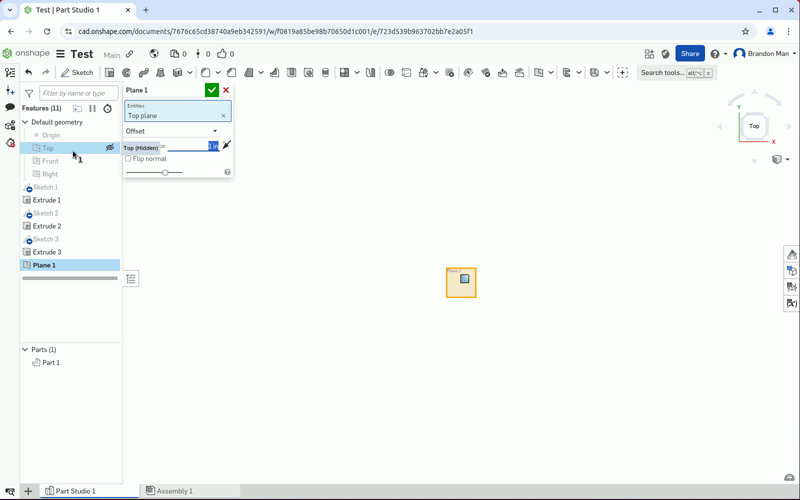
text(23.108)
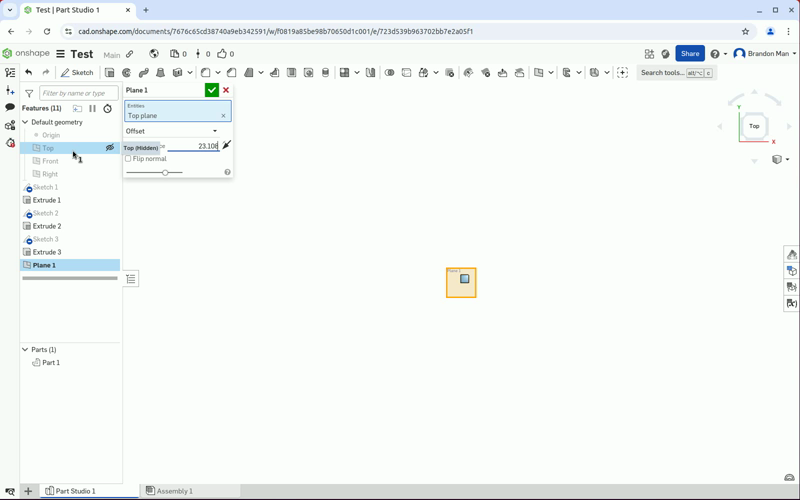
key(enter, 2)
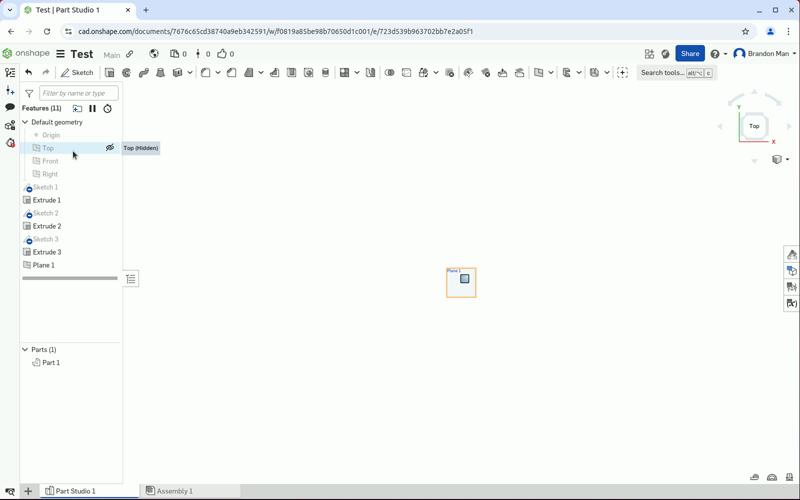
key(shift+s)
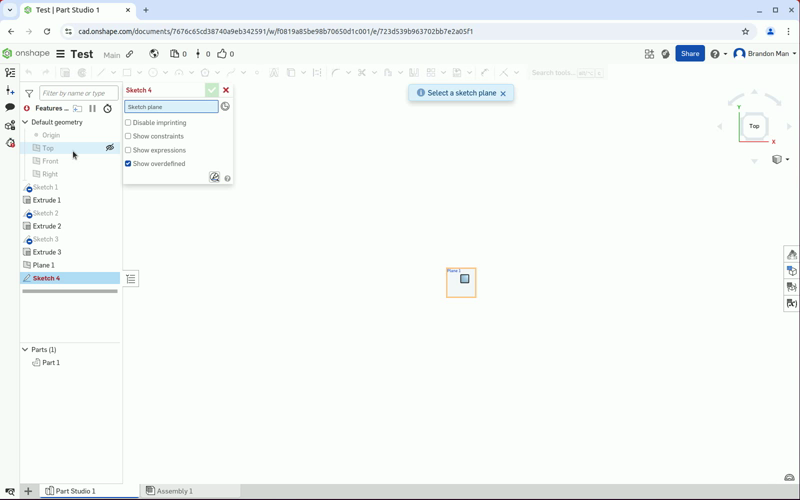
mouse_move(73, 267)
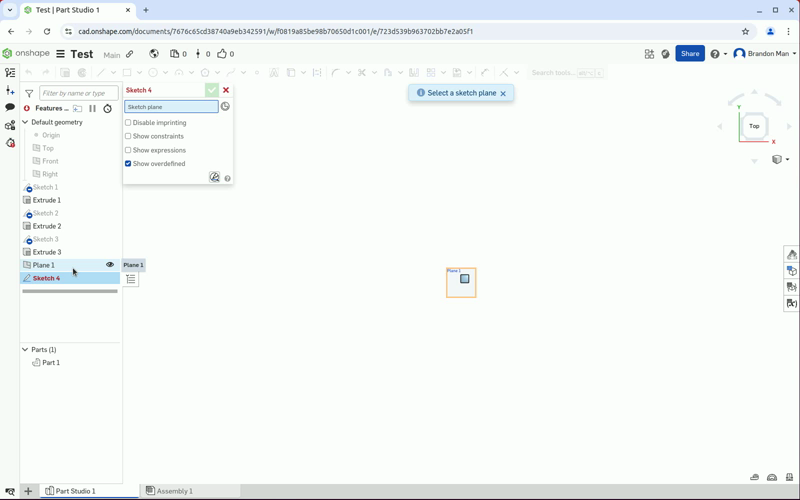
click(73, 267)
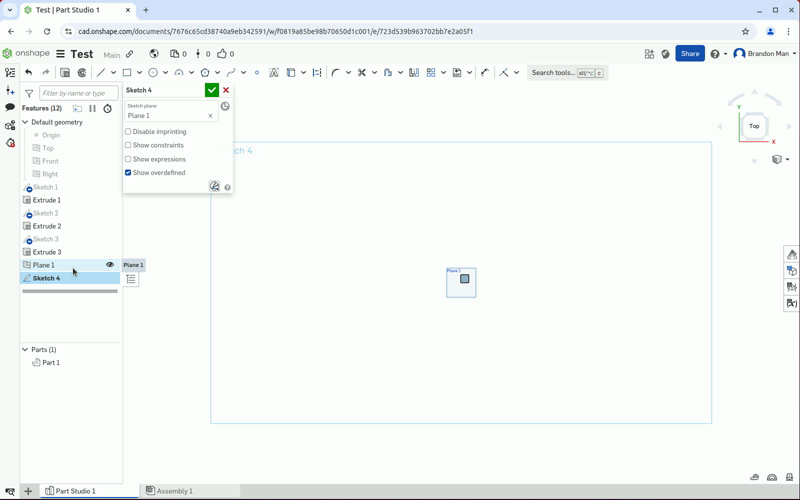
mouse_move(73, 352)
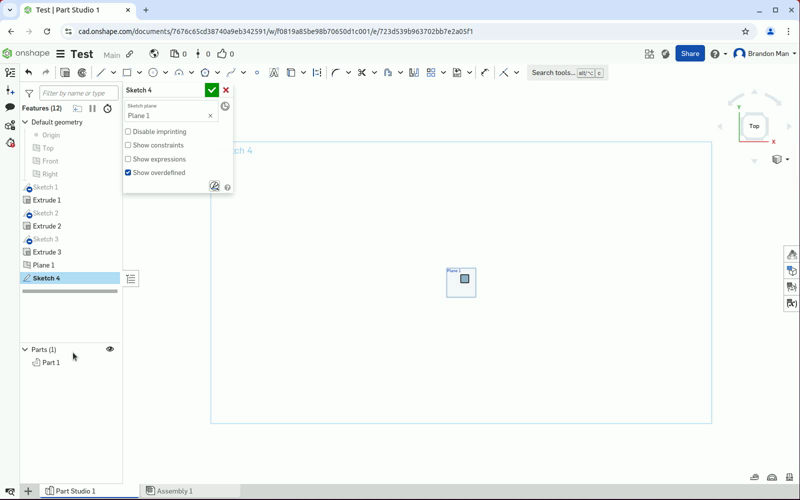
key(y)
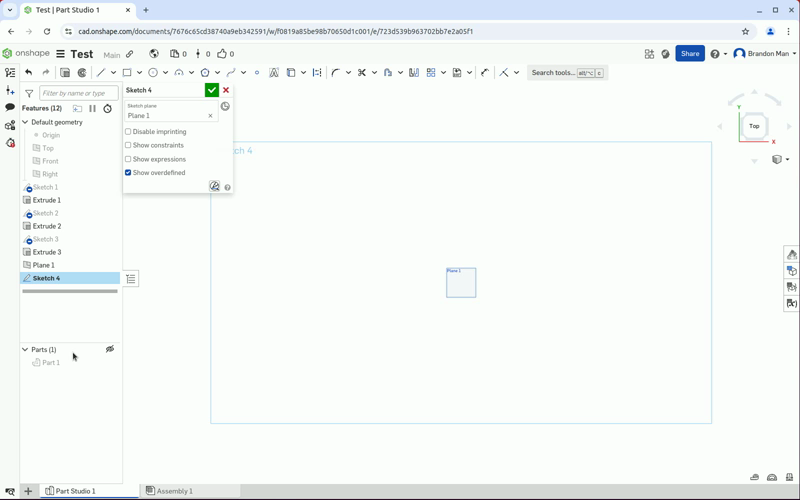
key(l)
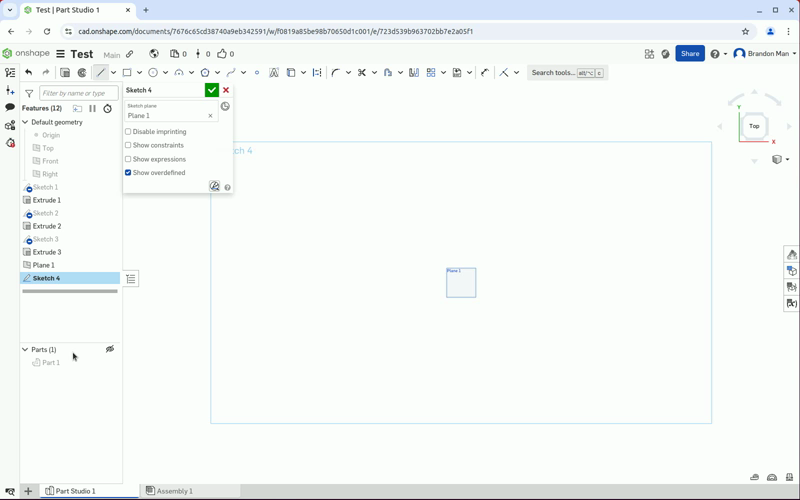
key_down(shift)
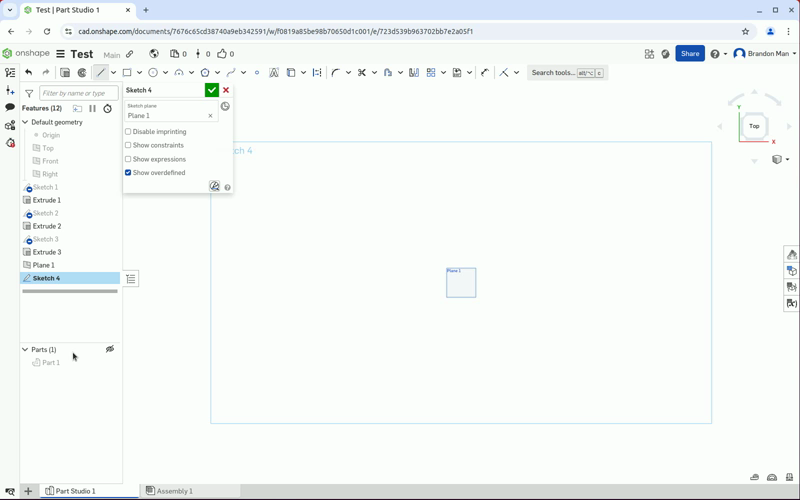
mouse_move(461, 281)
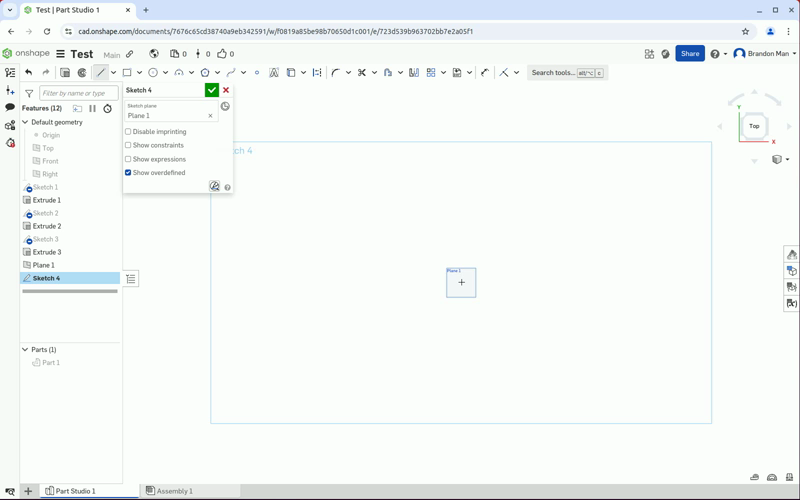
click(461, 281)
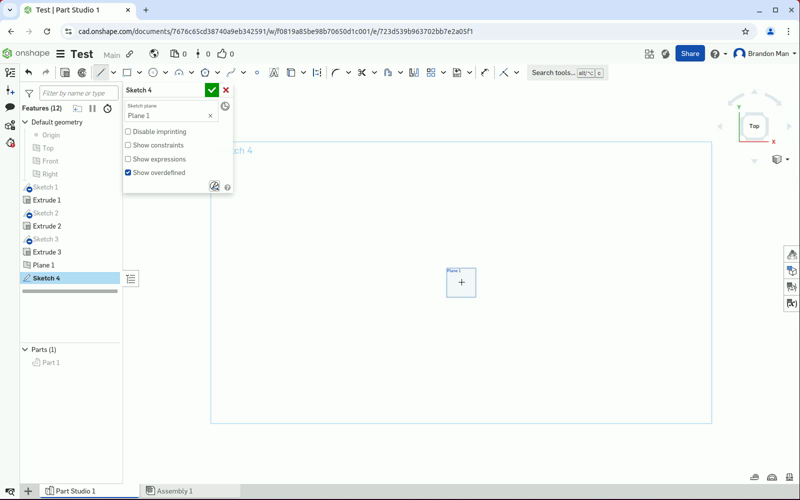
key_up(shift)
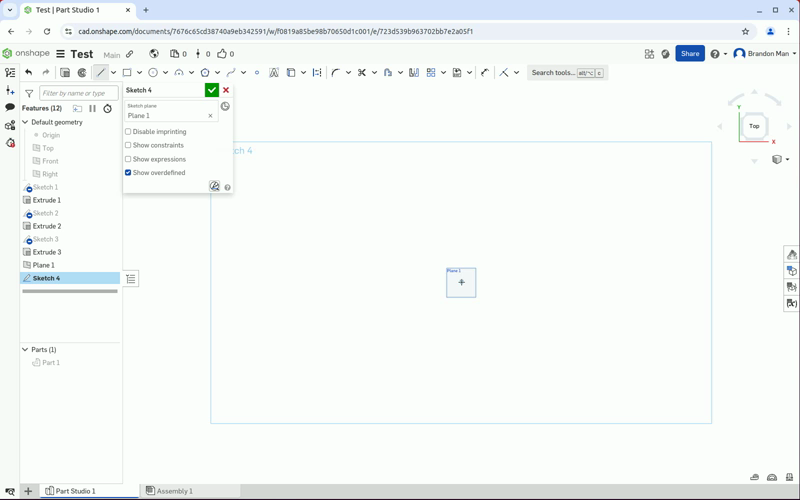
key_down(shift)
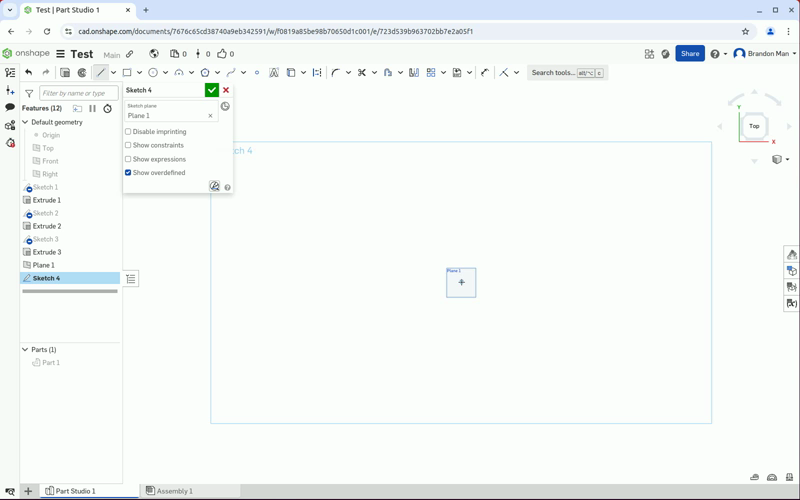
mouse_move(492, 281)
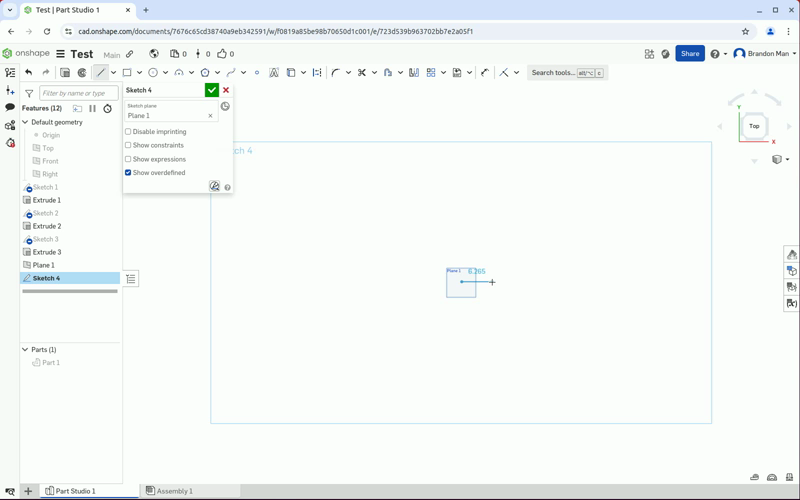
mouse_move(468, 281)
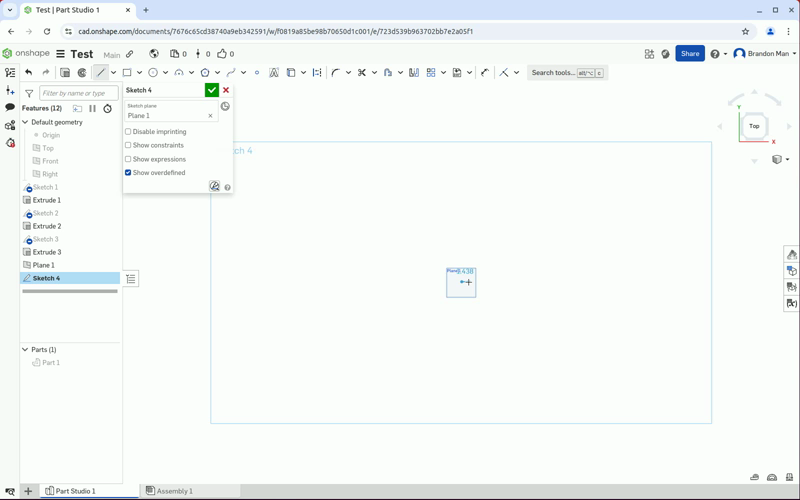
scroll(6)
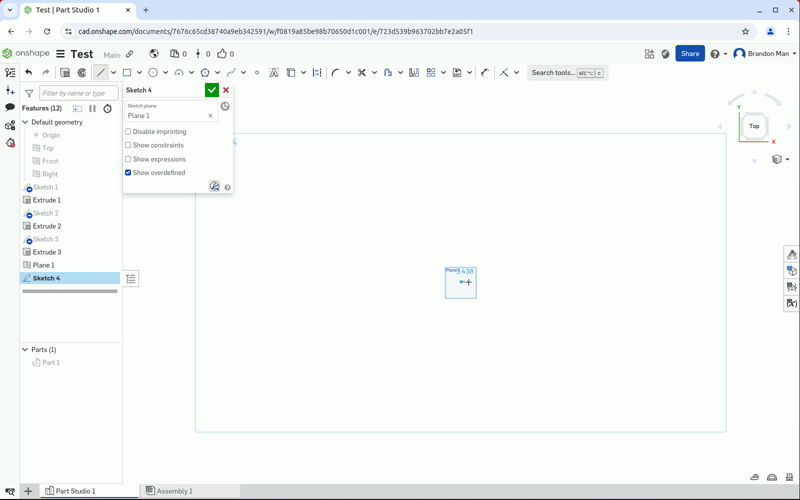
scroll(6)
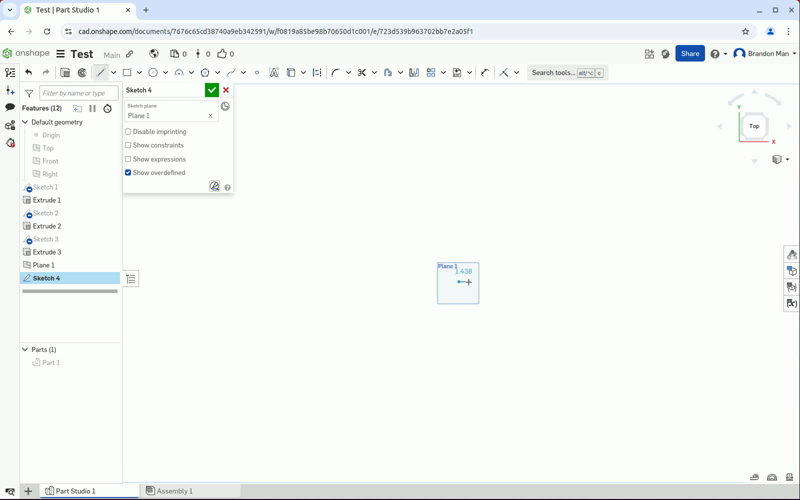
scroll(6)
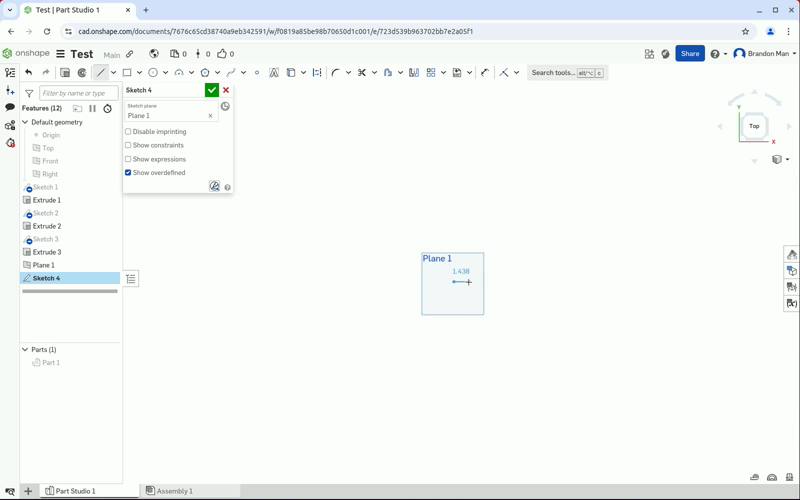
scroll(6)
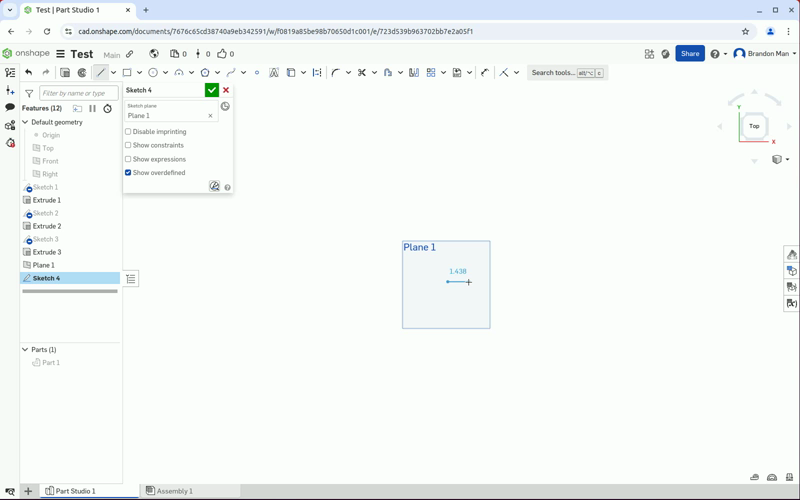
scroll(6)
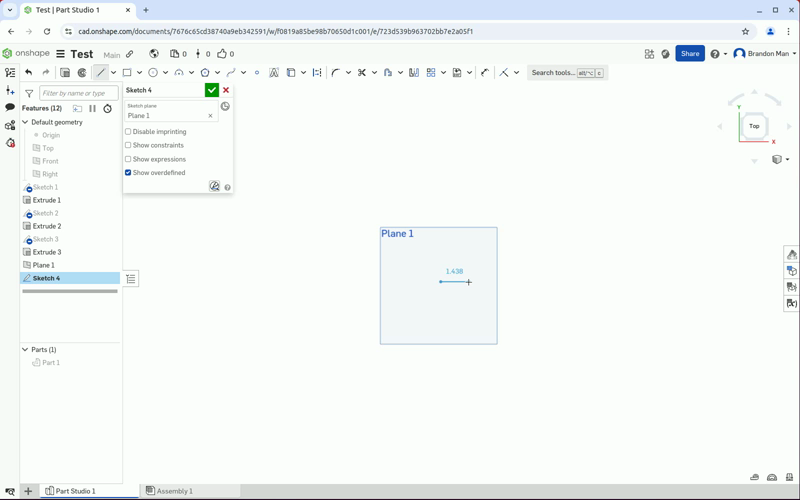
scroll(6)
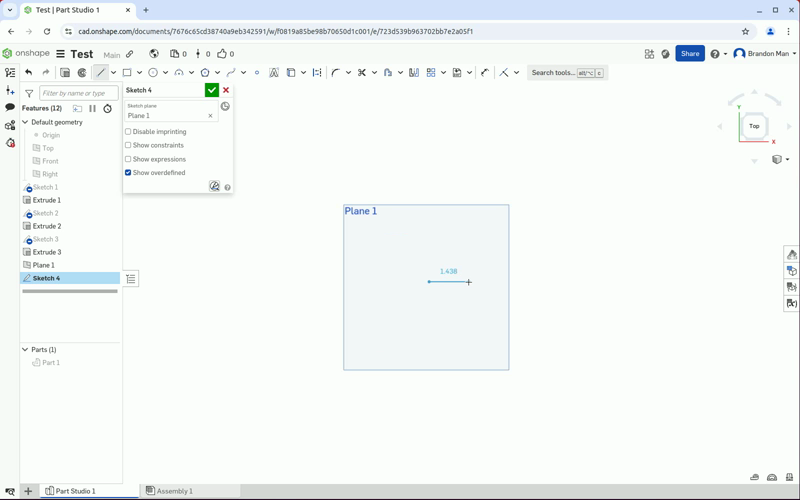
scroll(6)
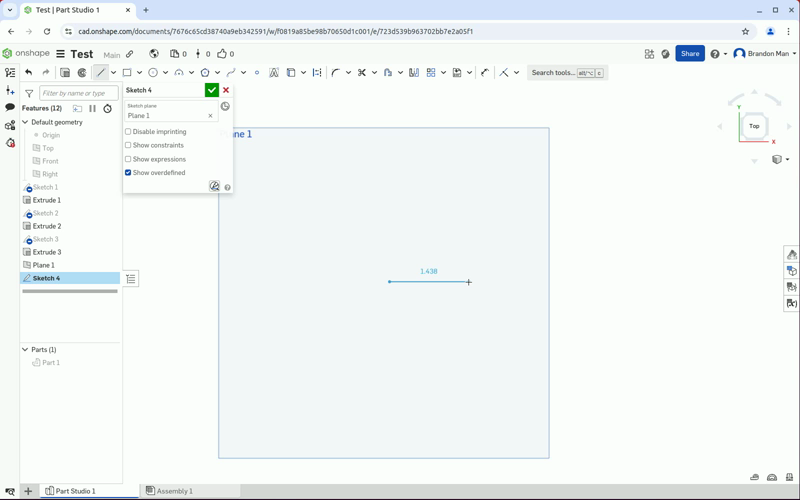
click(468, 281)
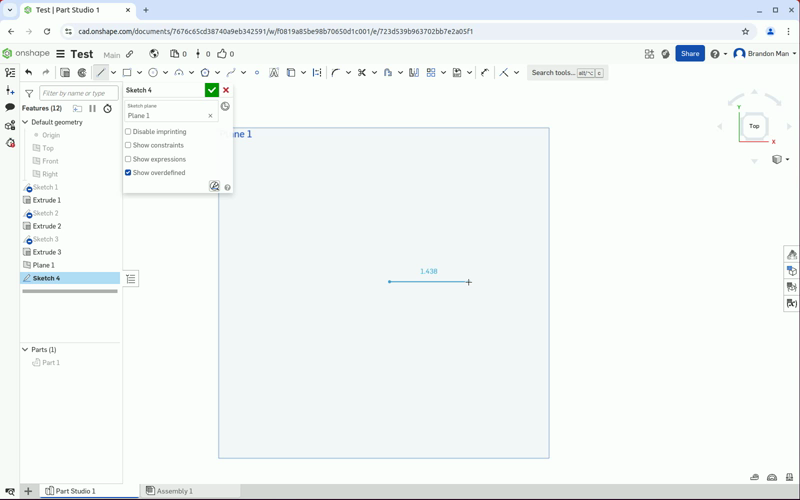
scroll(-6)
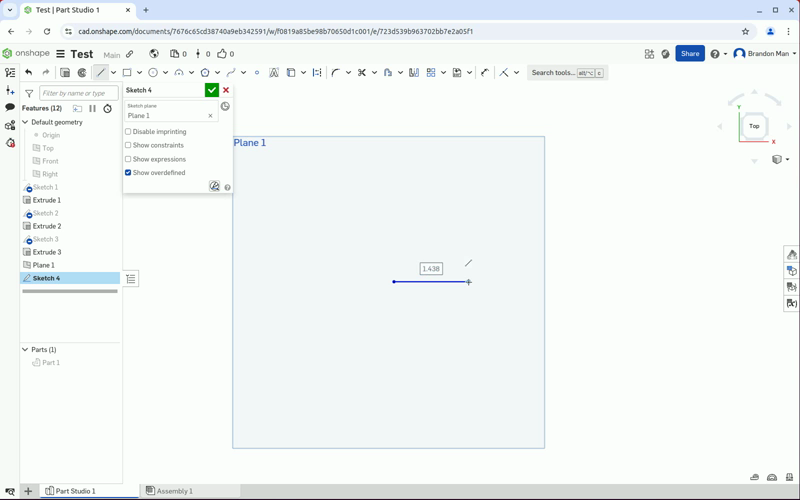
scroll(-6)
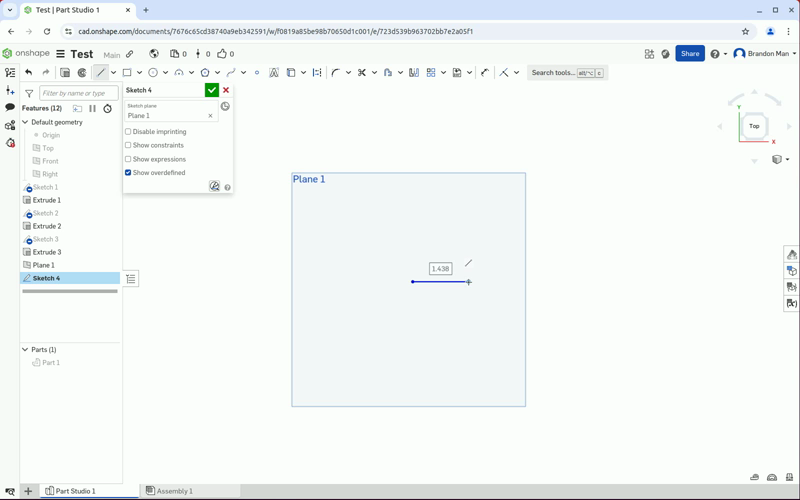
scroll(-6)
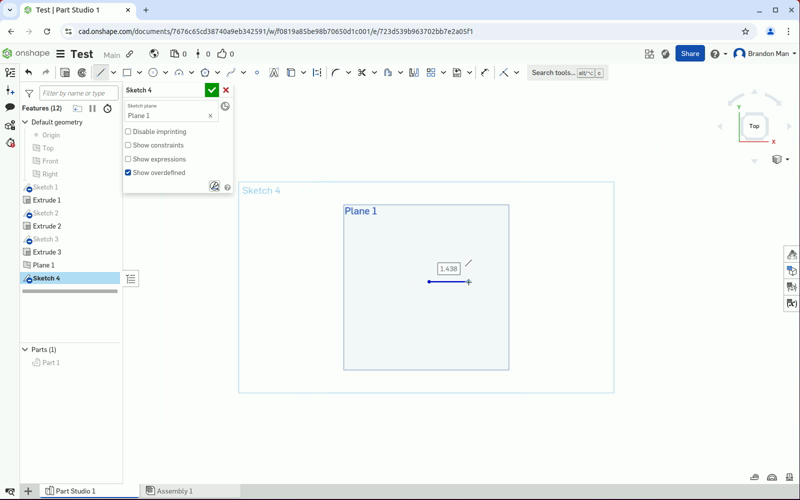
scroll(-6)
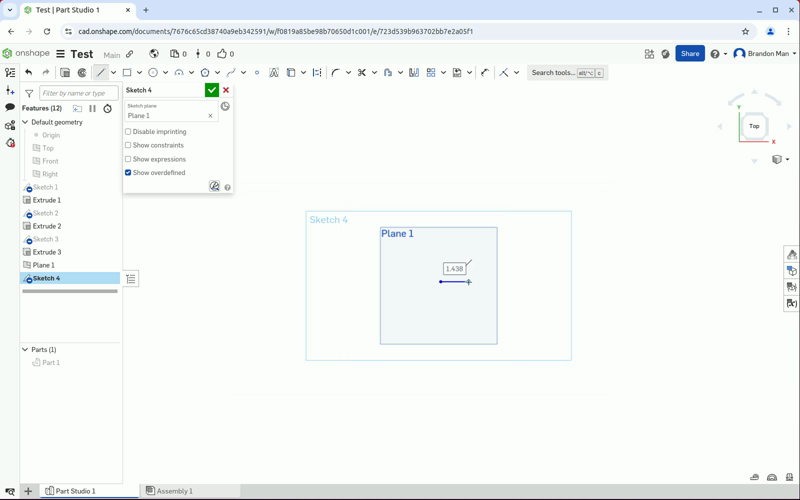
scroll(-6)
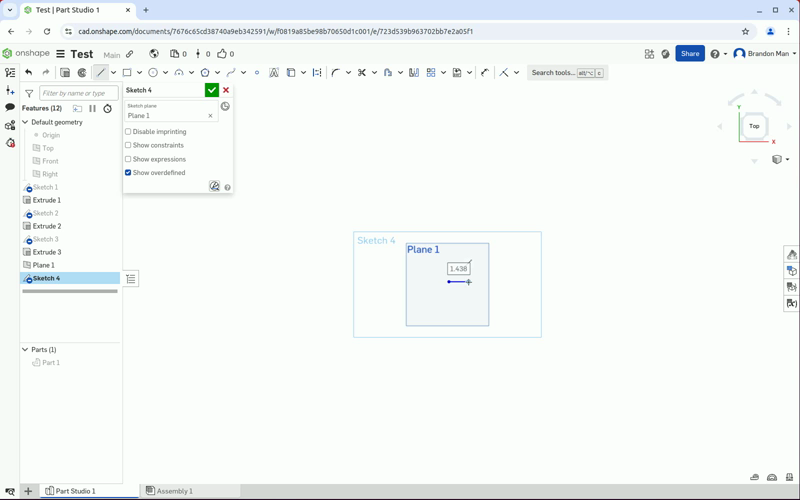
scroll(-6)
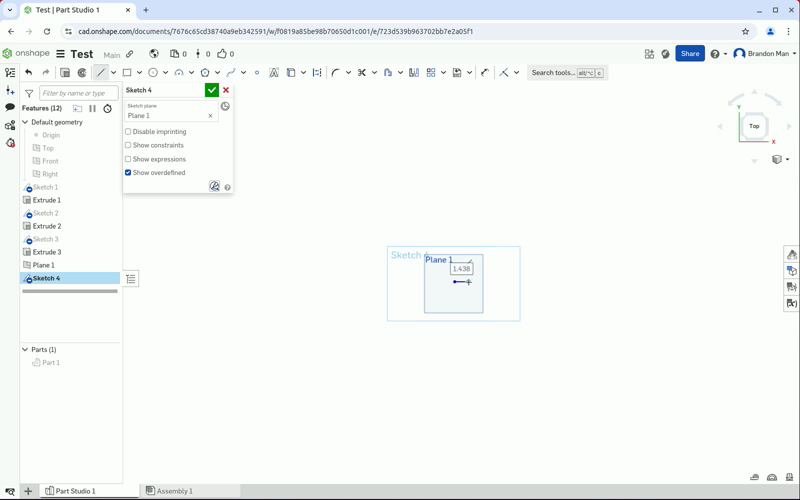
scroll(-6)
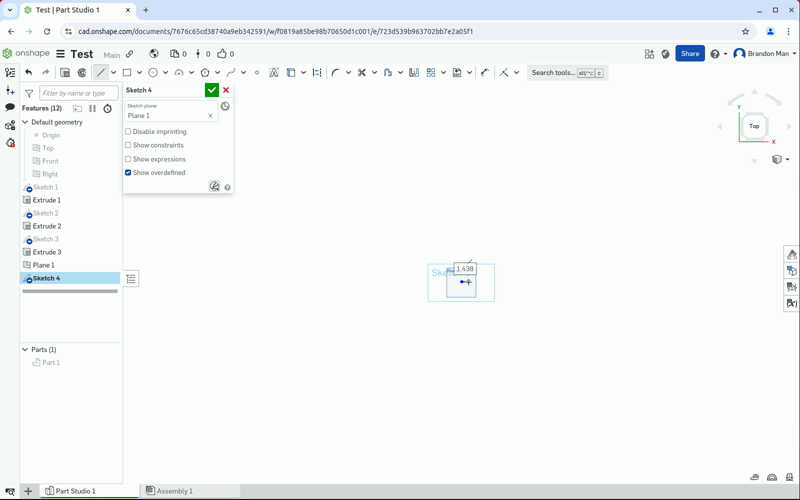
key_up(shift)
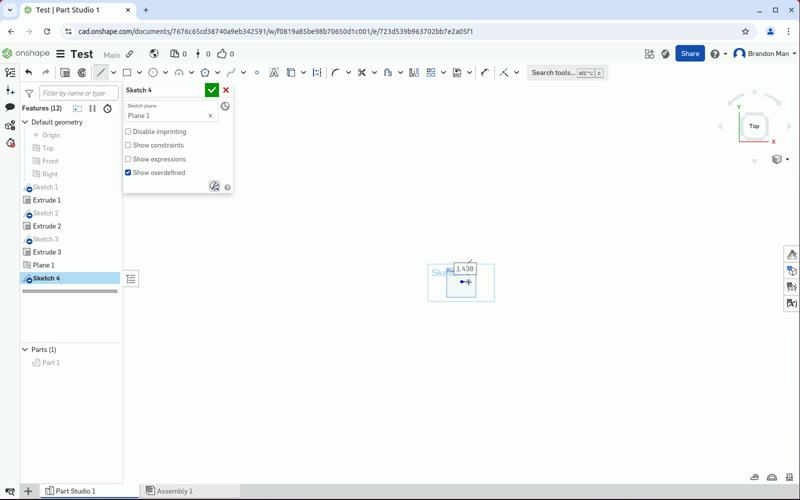
key_down(shift)
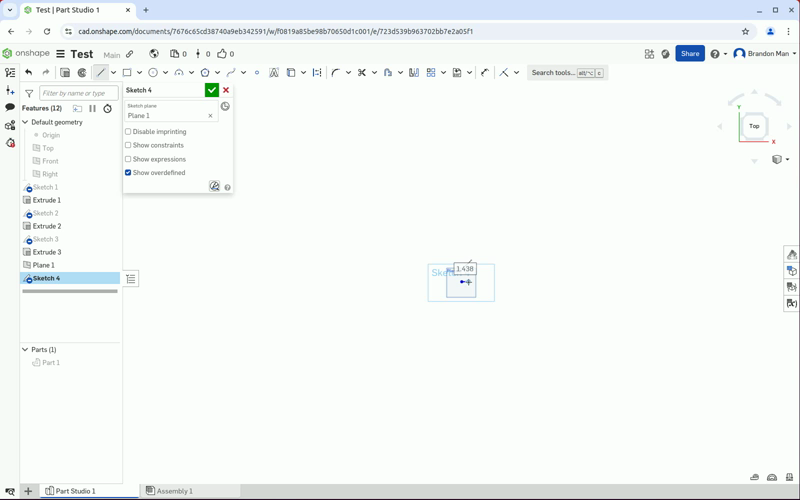
mouse_move(498, 281)
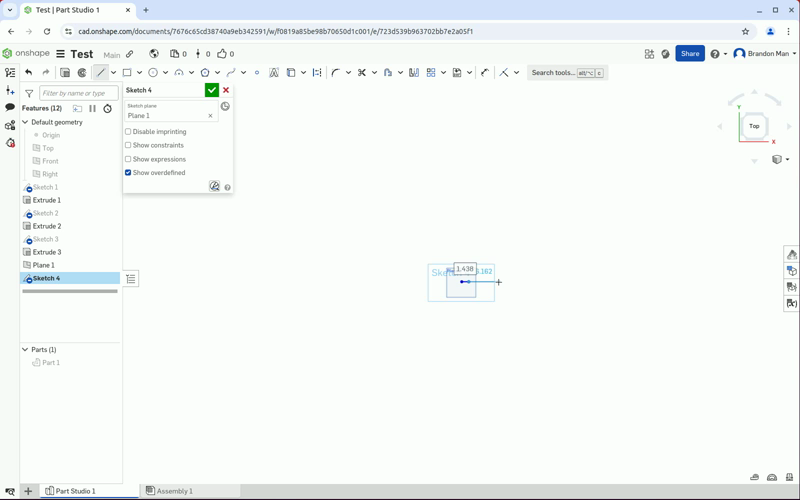
mouse_move(468, 274)
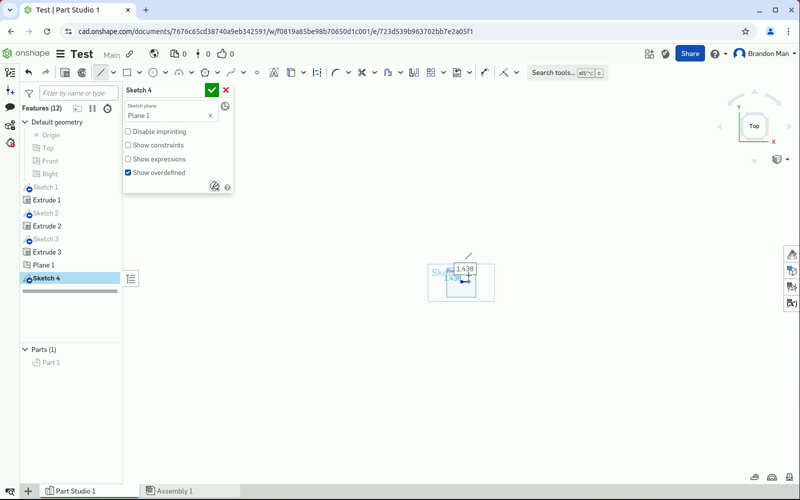
scroll(6)
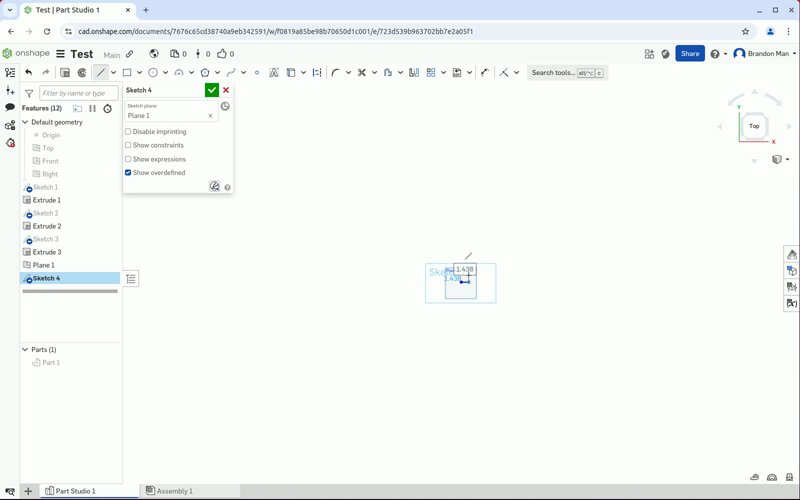
scroll(6)
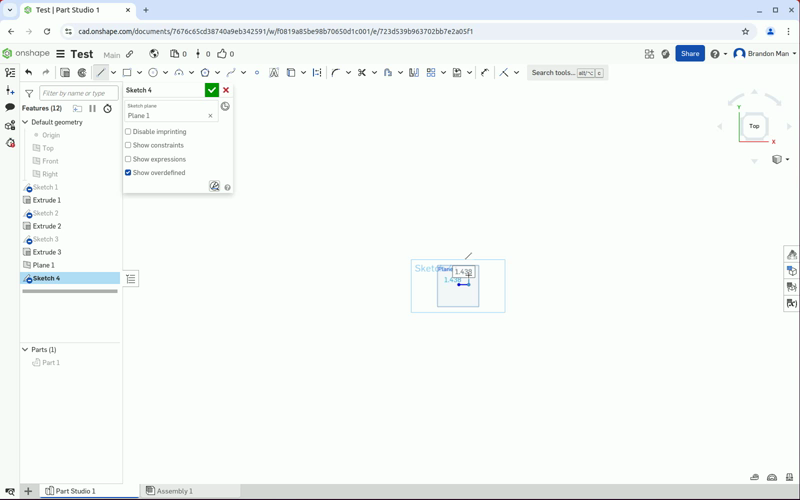
scroll(6)
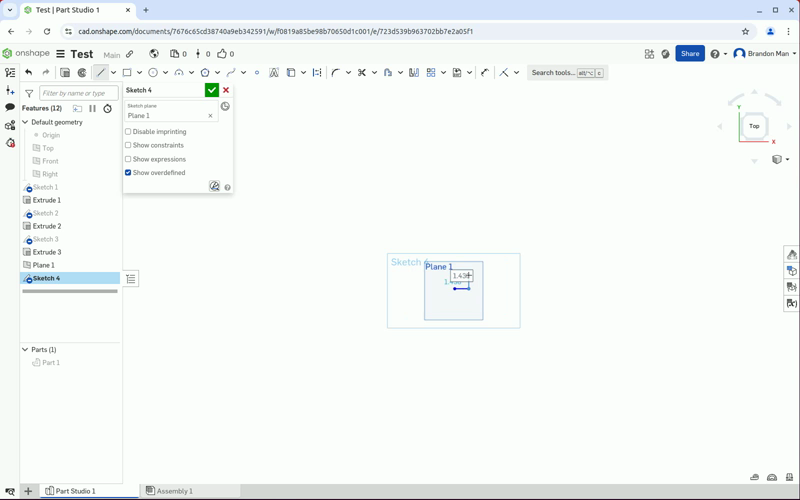
scroll(6)
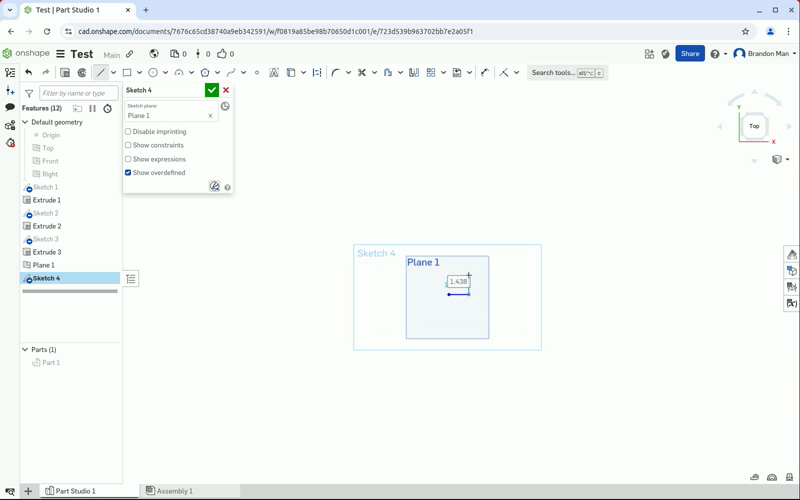
scroll(6)
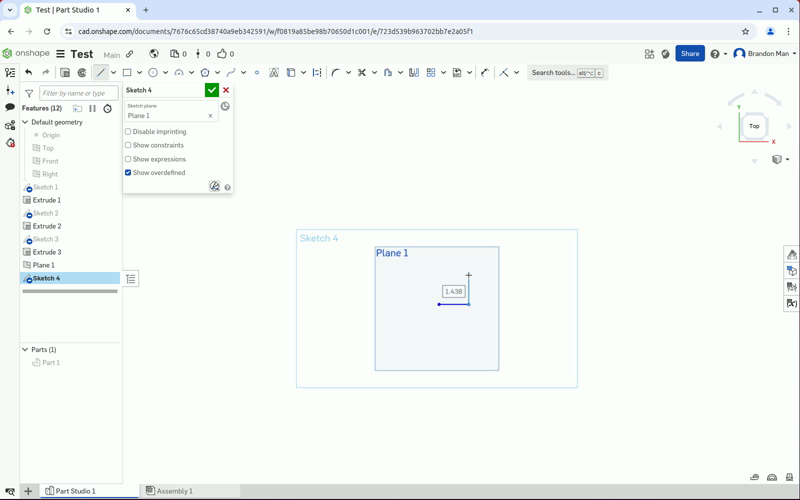
scroll(6)
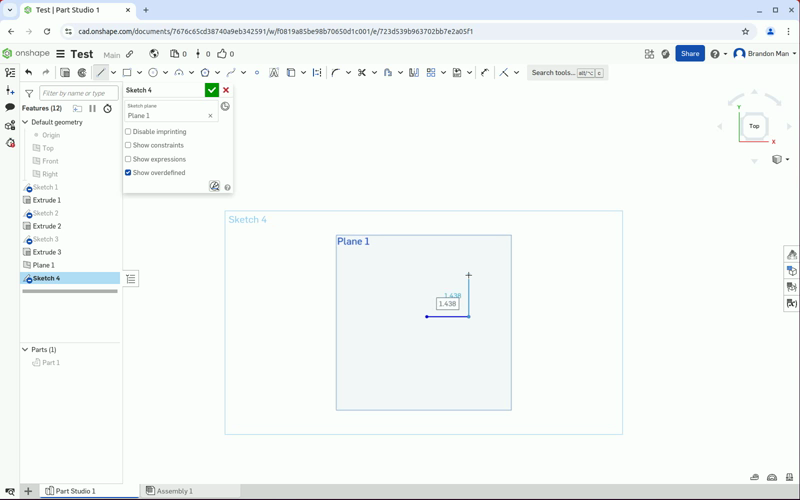
scroll(6)
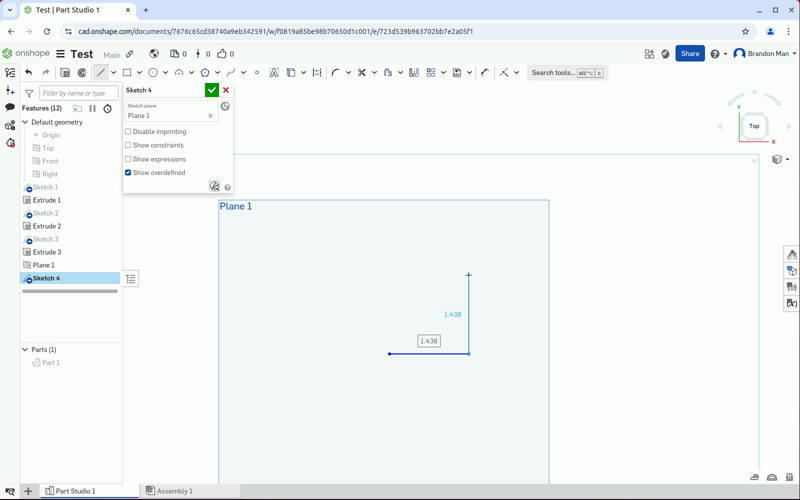
click(468, 274)
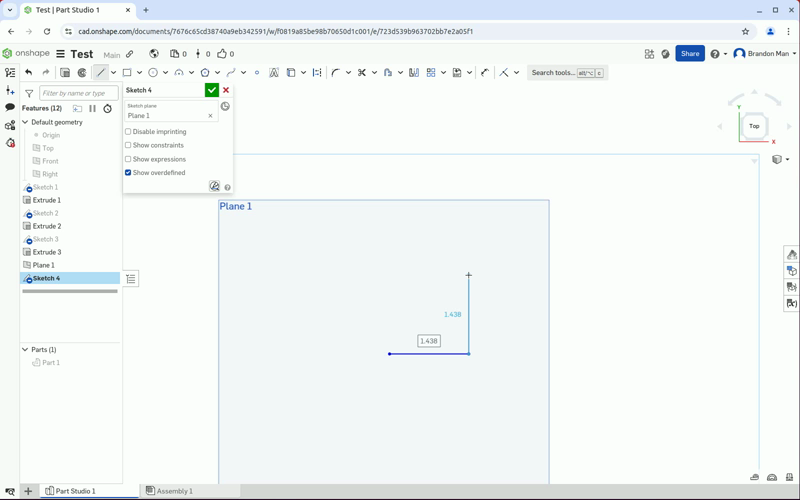
scroll(-6)
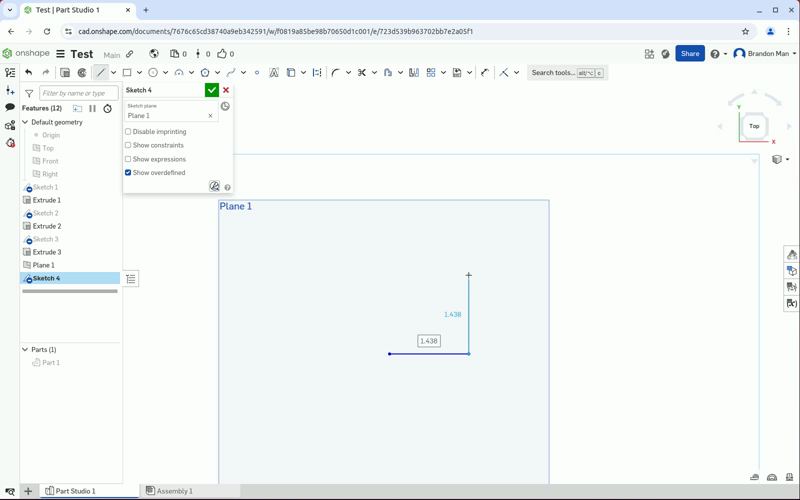
scroll(-6)
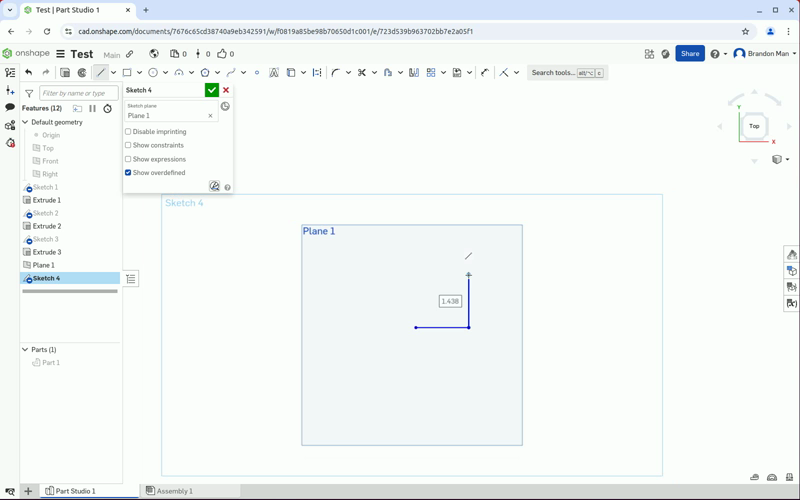
scroll(-6)
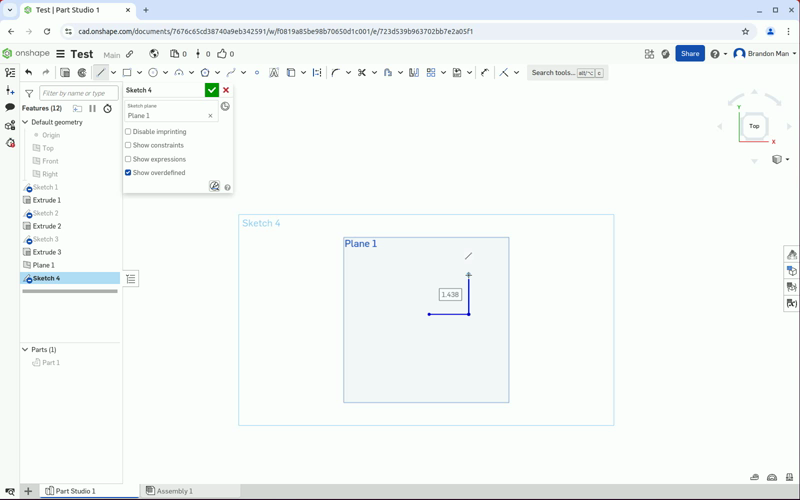
scroll(-6)
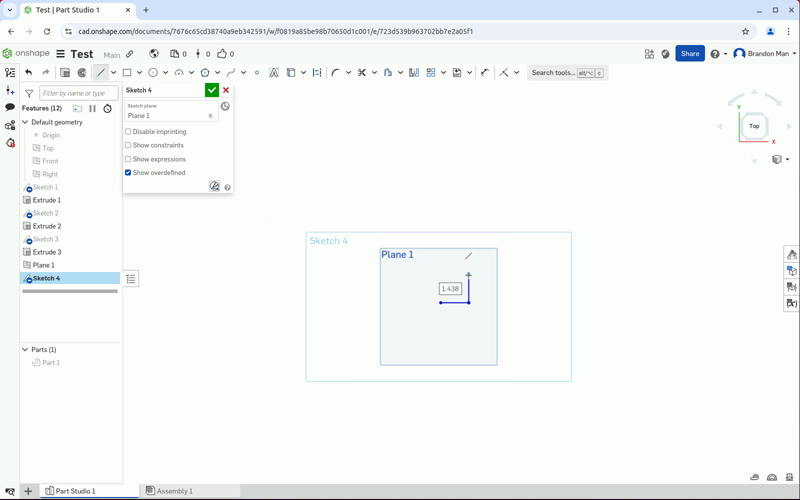
scroll(-6)
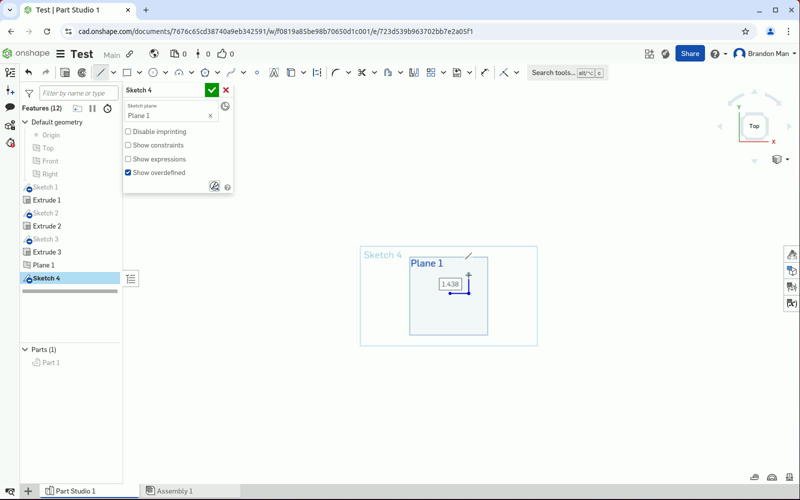
scroll(-6)
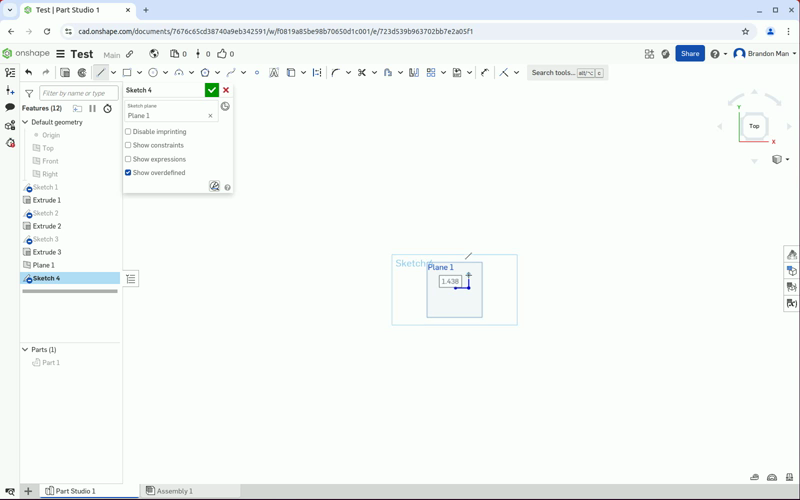
scroll(-6)
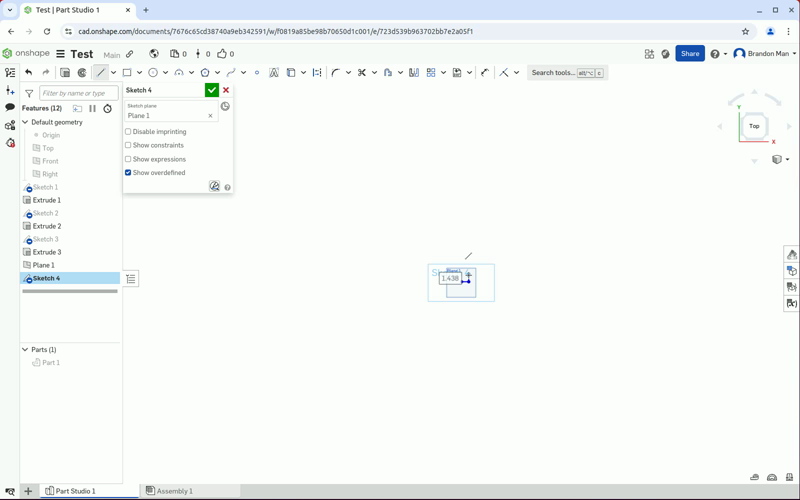
key_up(shift)
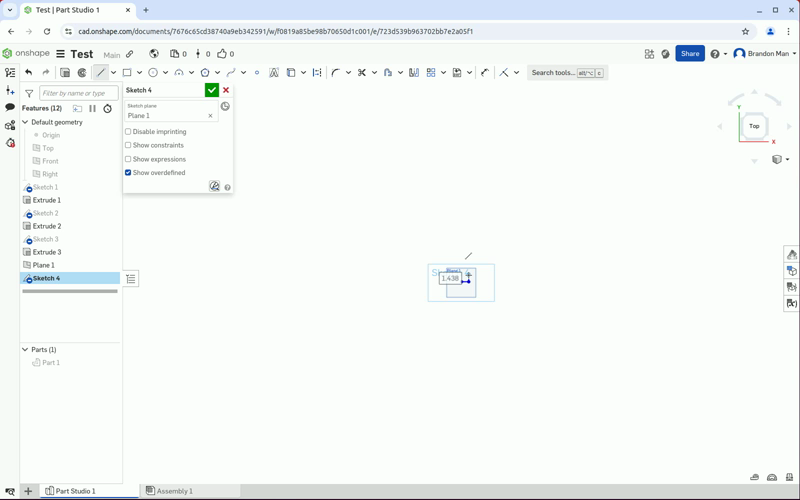
key_down(shift)
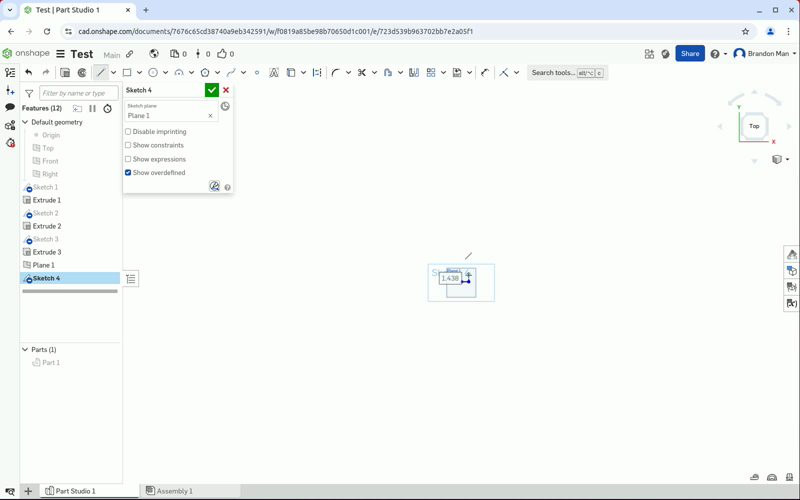
mouse_move(498, 274)
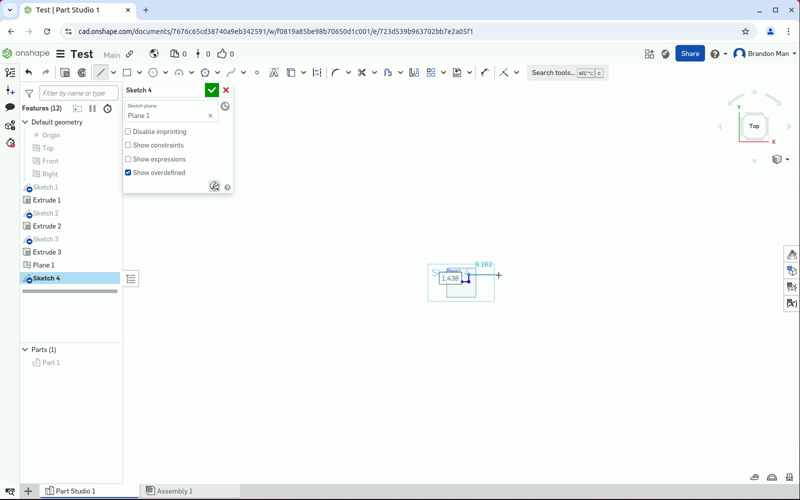
mouse_move(461, 274)
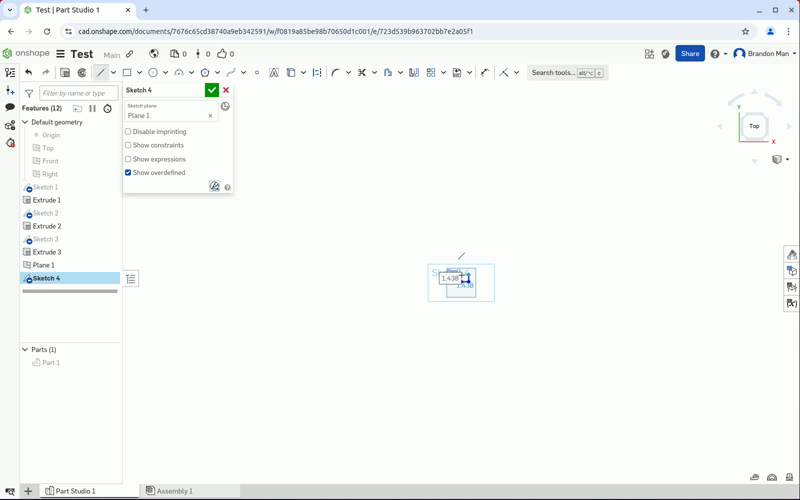
scroll(6)
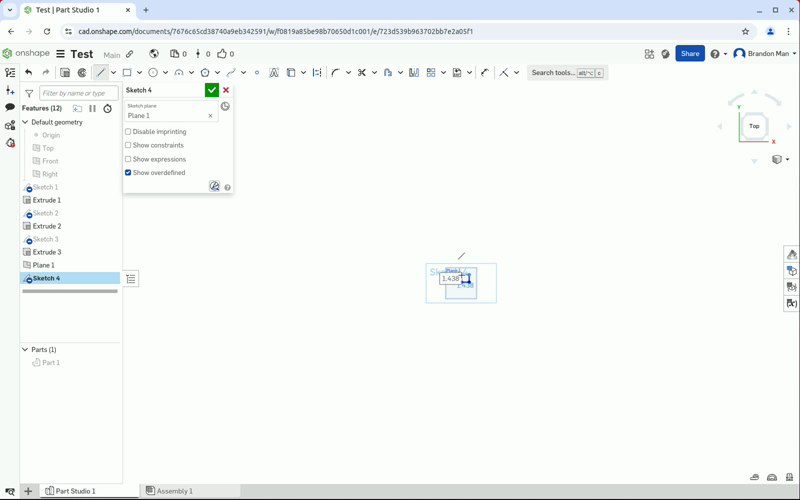
scroll(6)
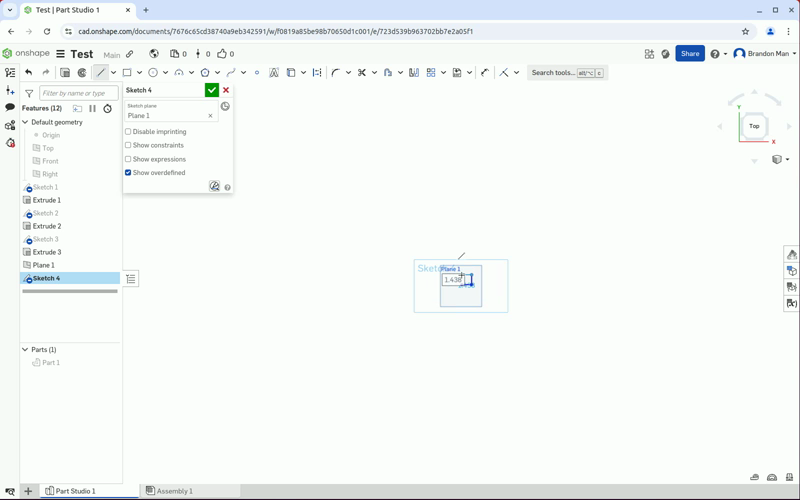
scroll(6)
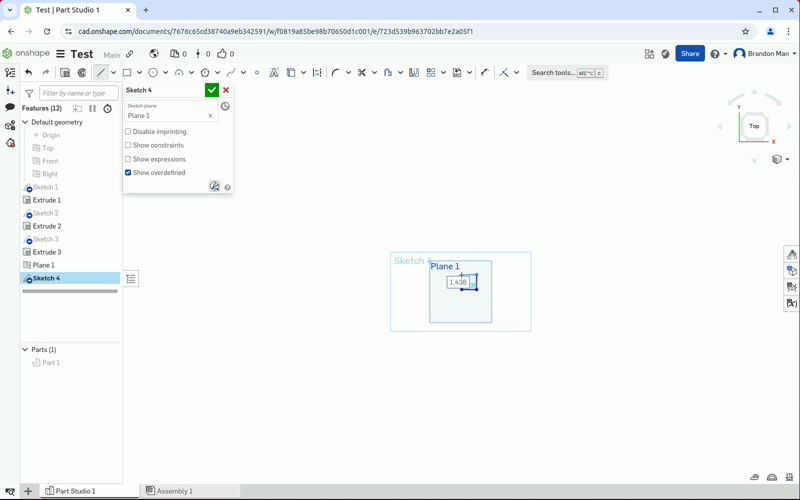
scroll(6)
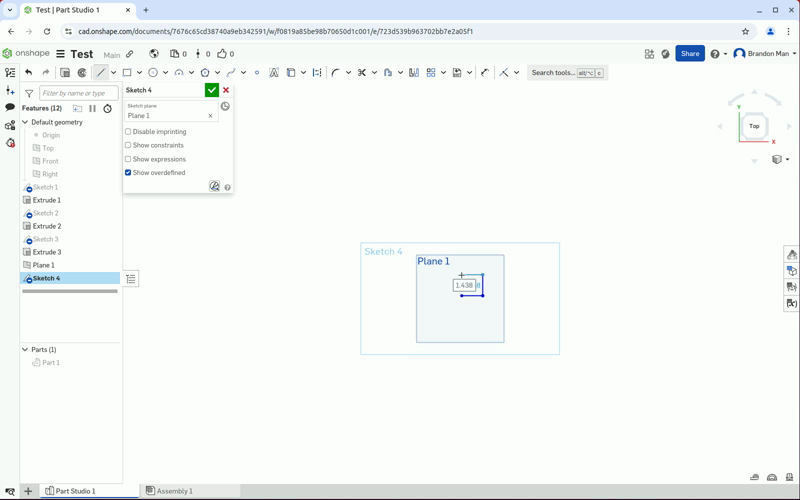
scroll(6)
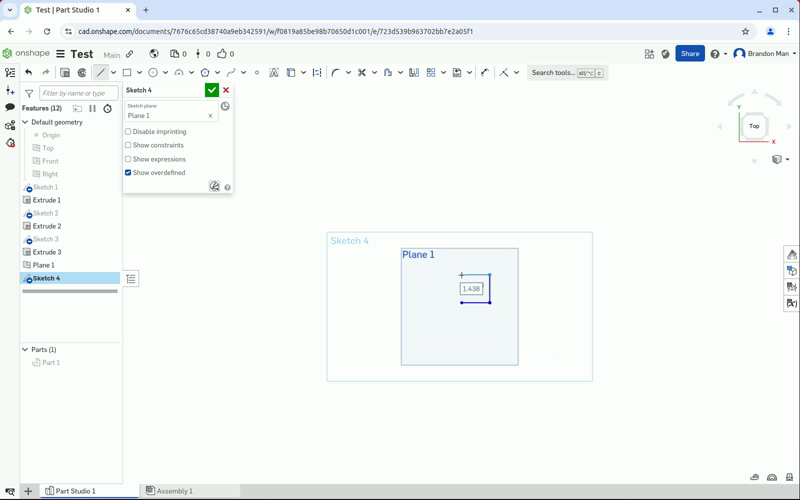
scroll(6)
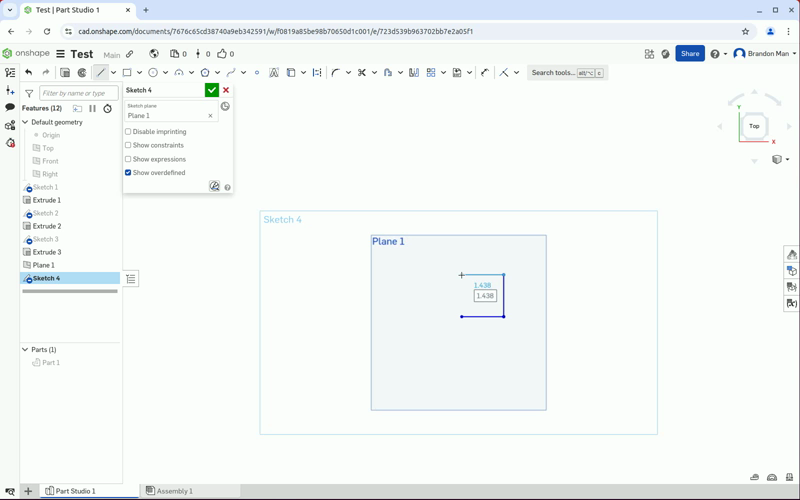
scroll(6)
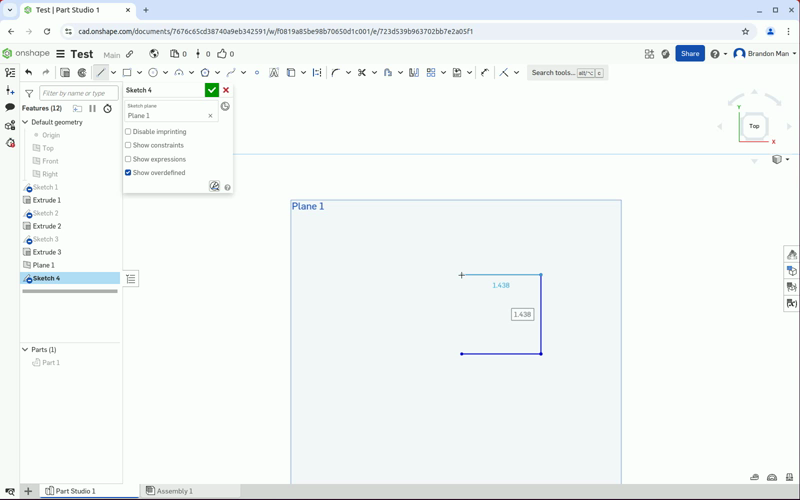
click(461, 274)
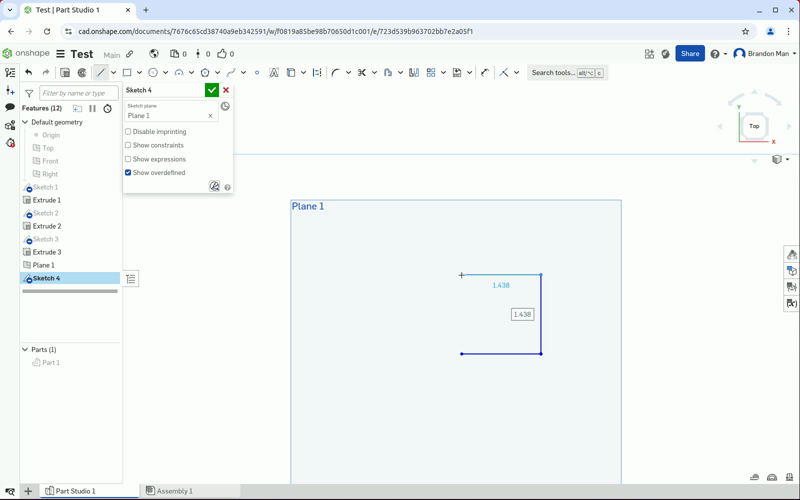
scroll(-6)
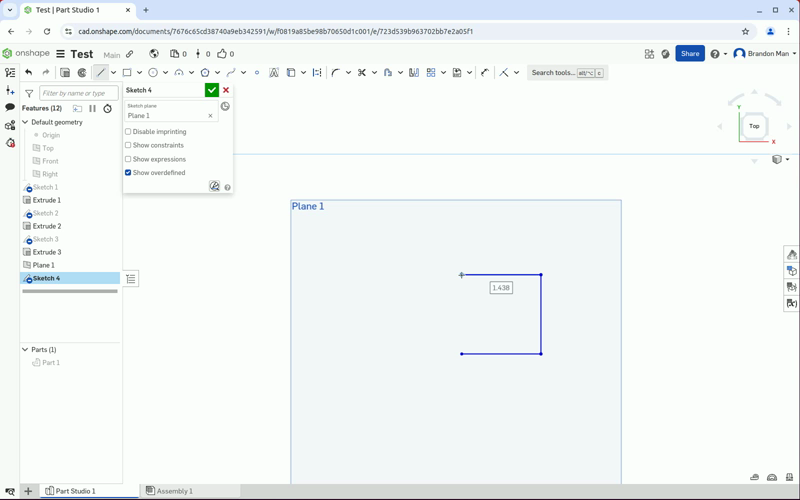
scroll(-6)
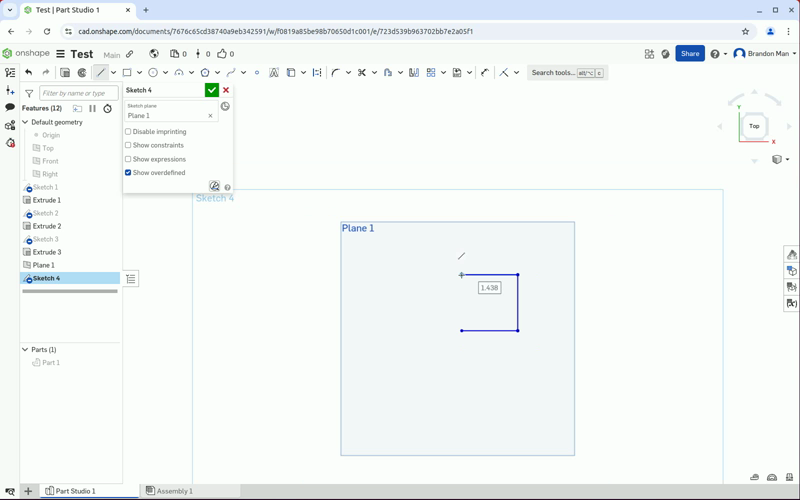
scroll(-6)
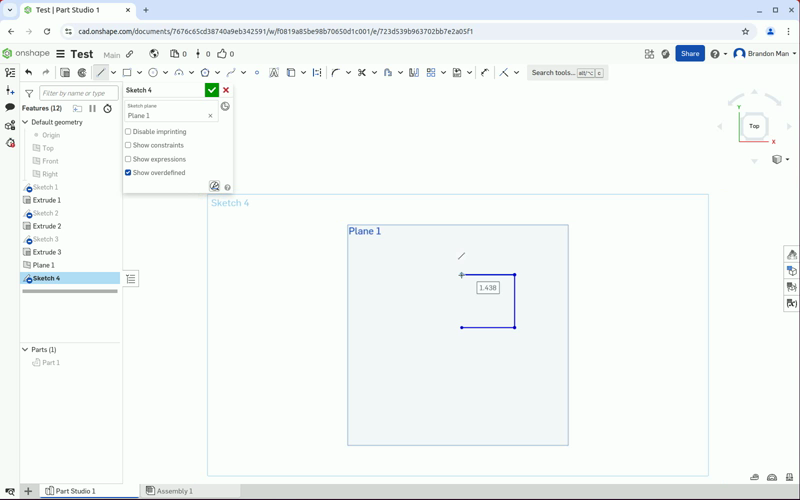
scroll(-6)
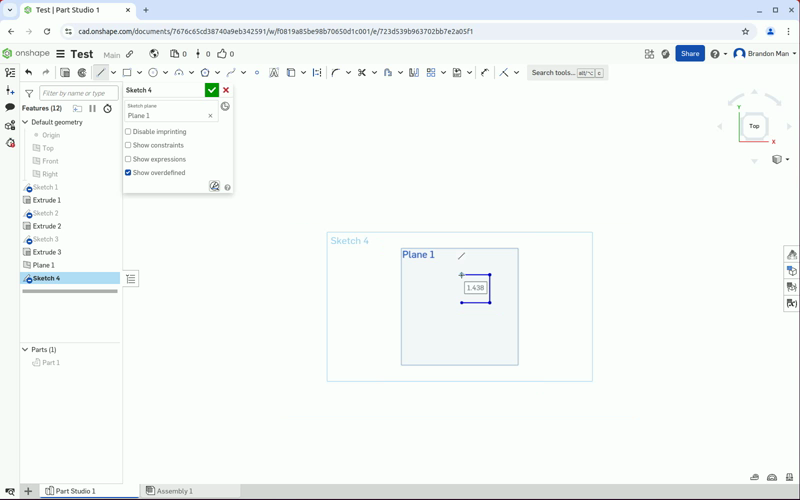
scroll(-6)
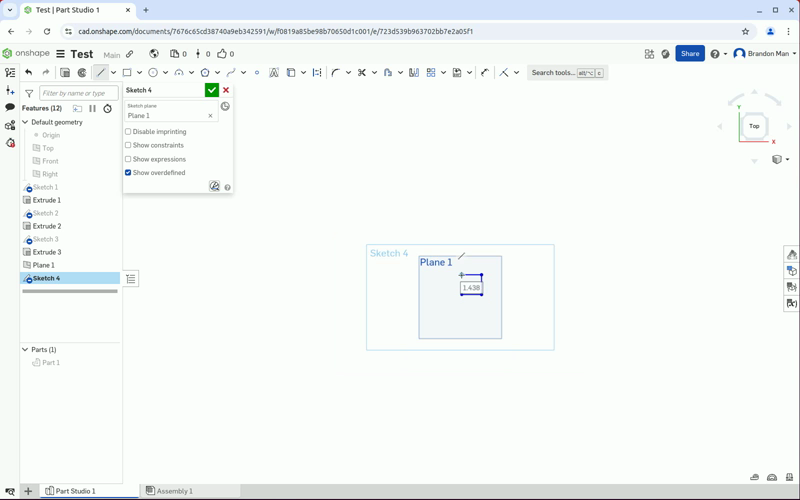
scroll(-6)
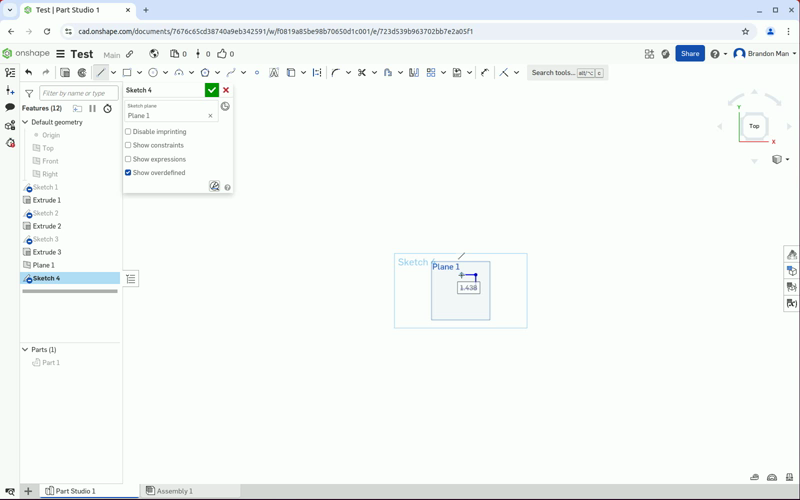
scroll(-6)
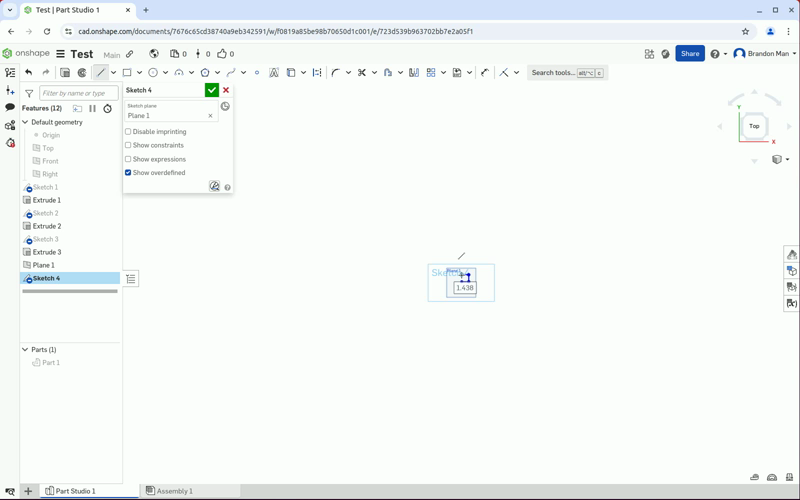
key_up(shift)
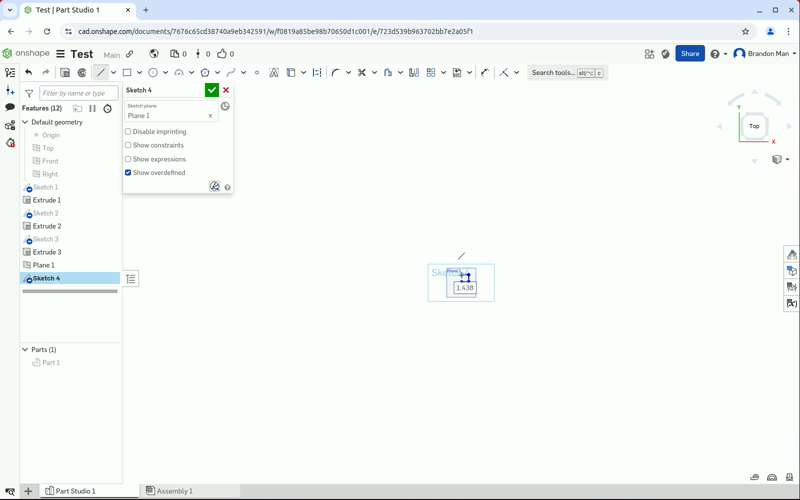
mouse_move(492, 274)
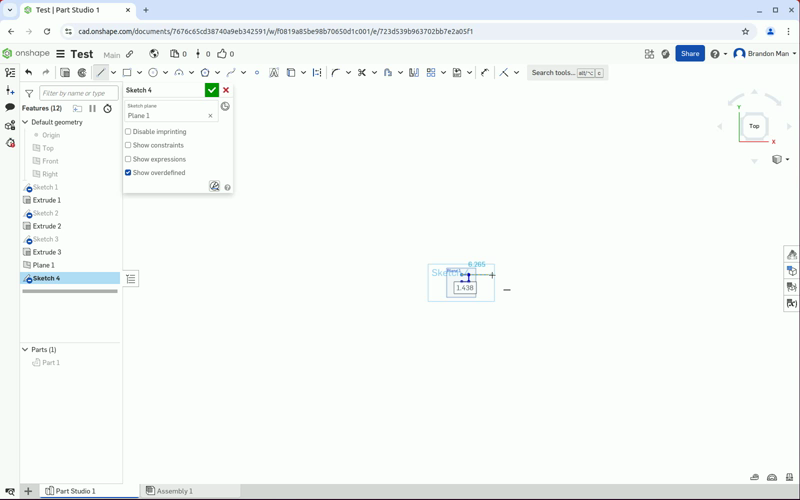
key_down(shift)
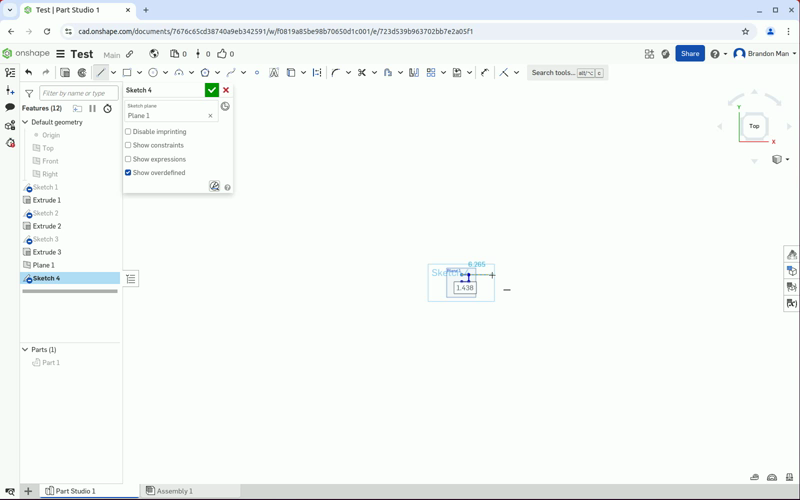
mouse_move(461, 281)
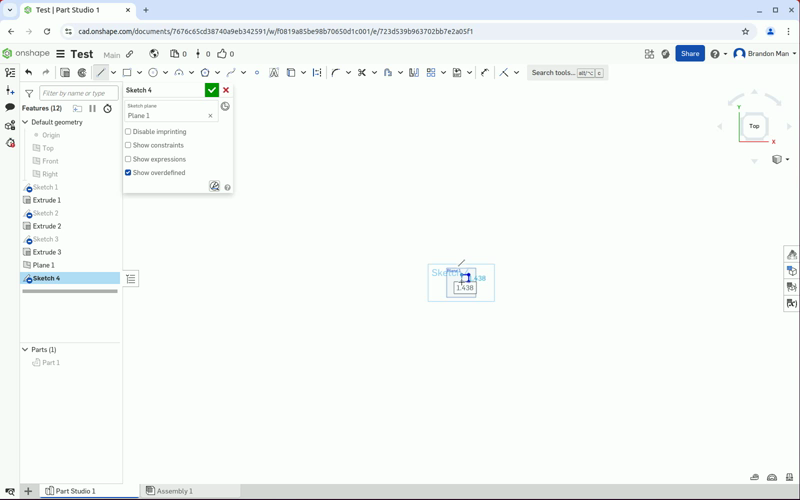
scroll(6)
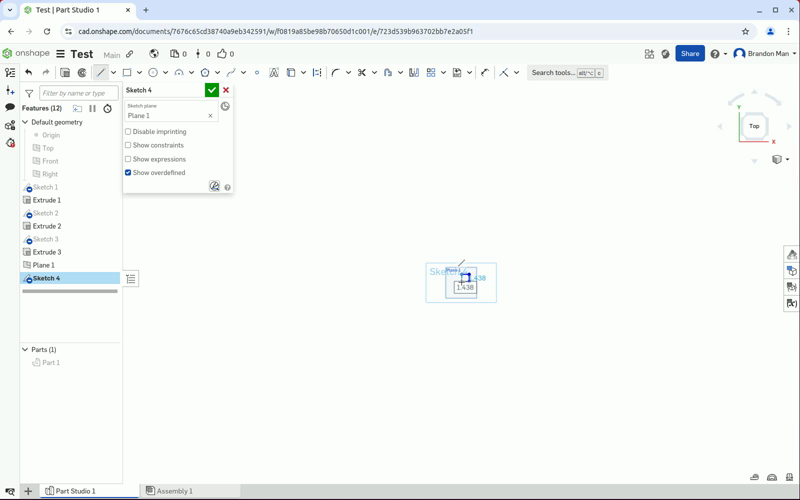
scroll(6)
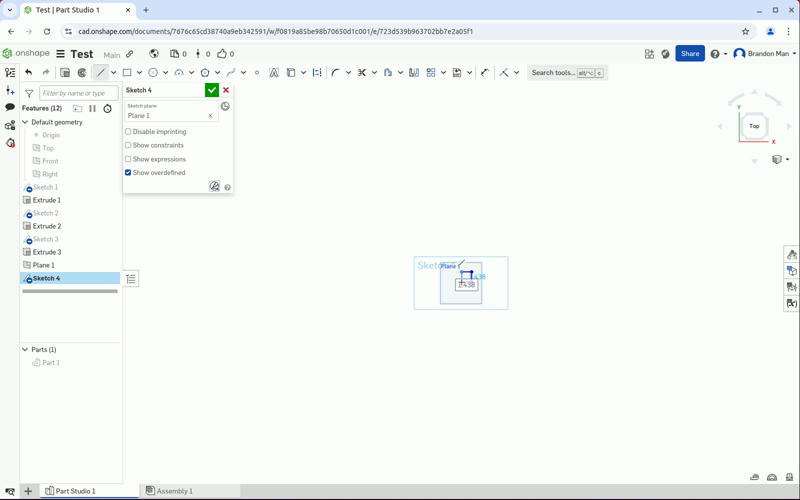
scroll(6)
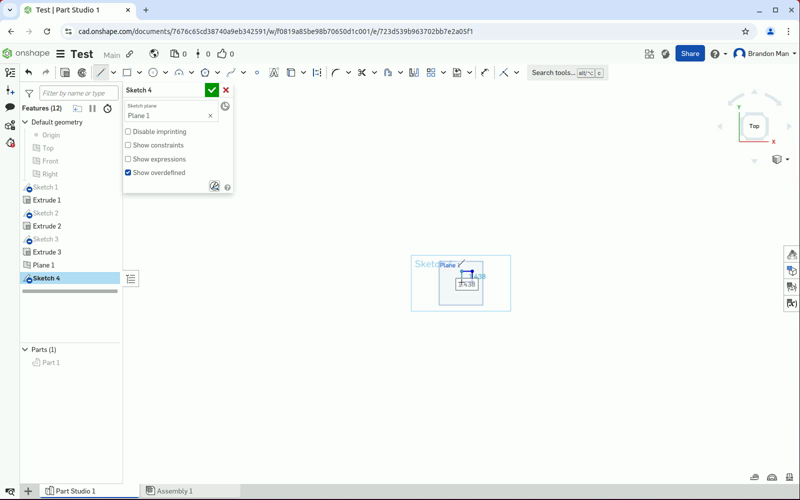
scroll(6)
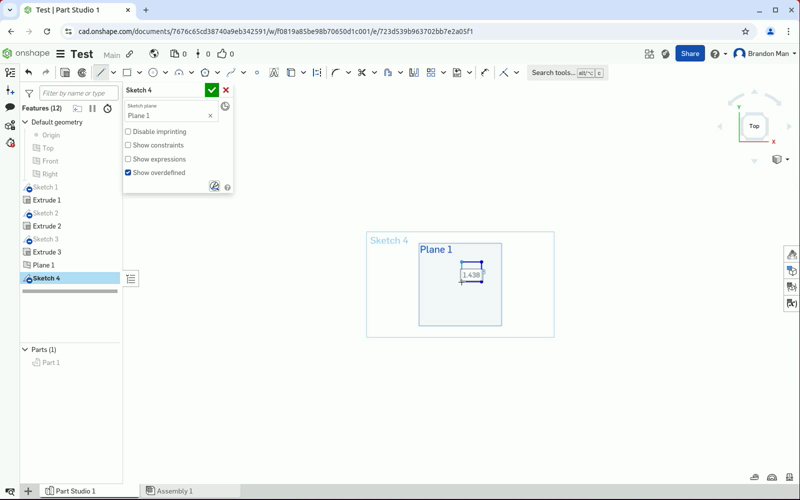
scroll(6)
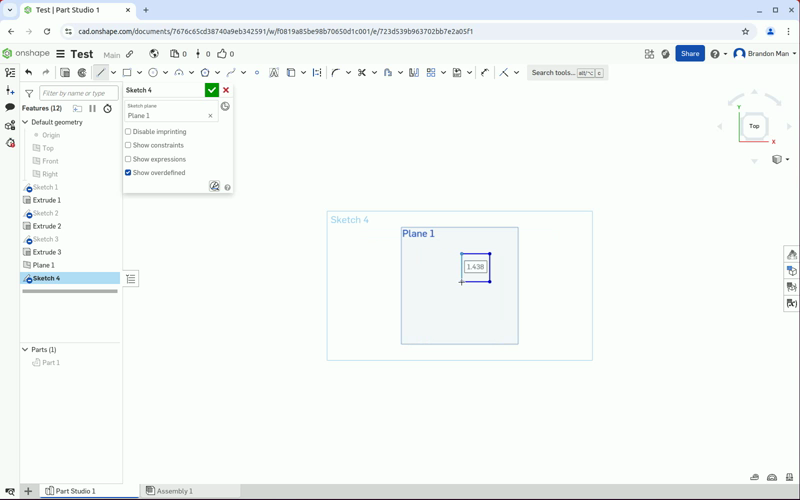
scroll(6)
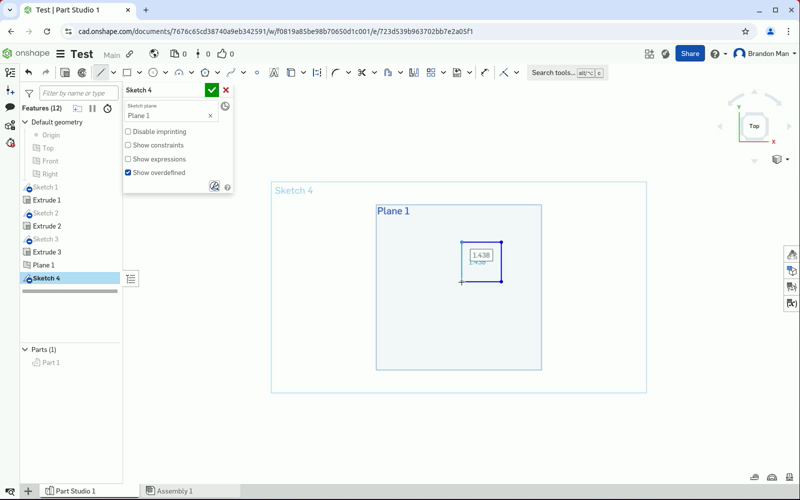
scroll(6)
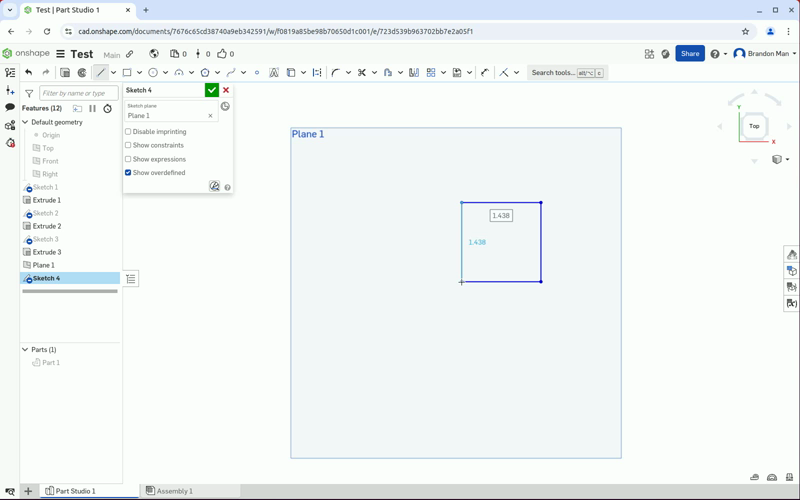
key_up(shift)
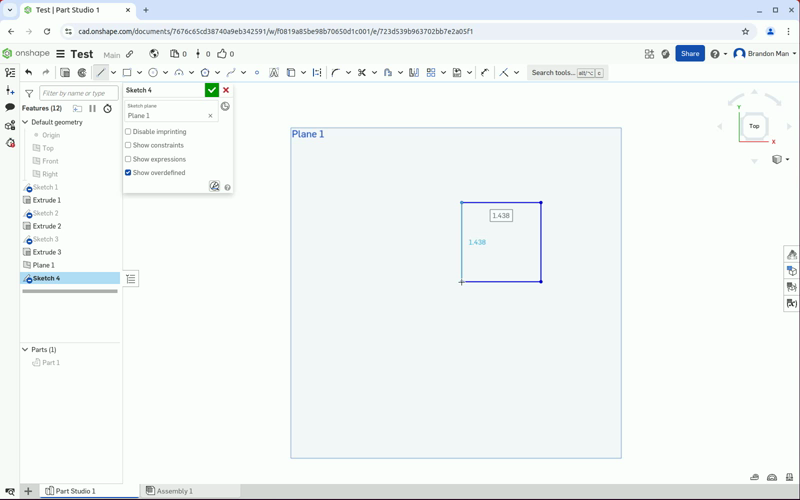
click(461, 281)
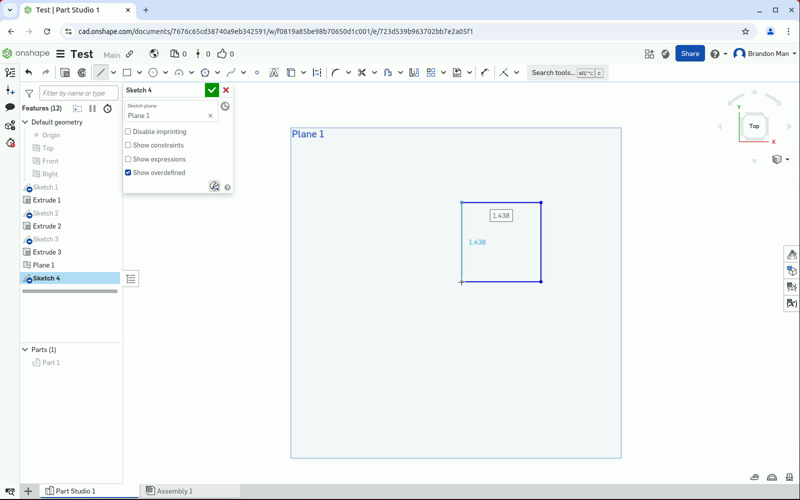
scroll(-6)
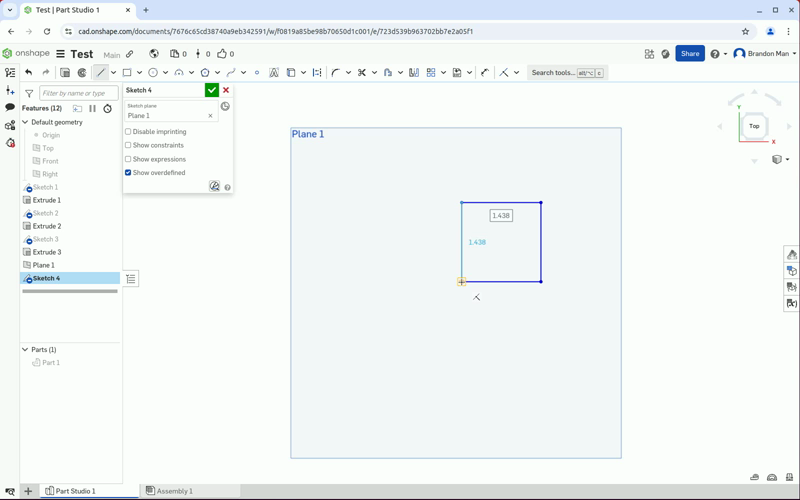
scroll(-6)
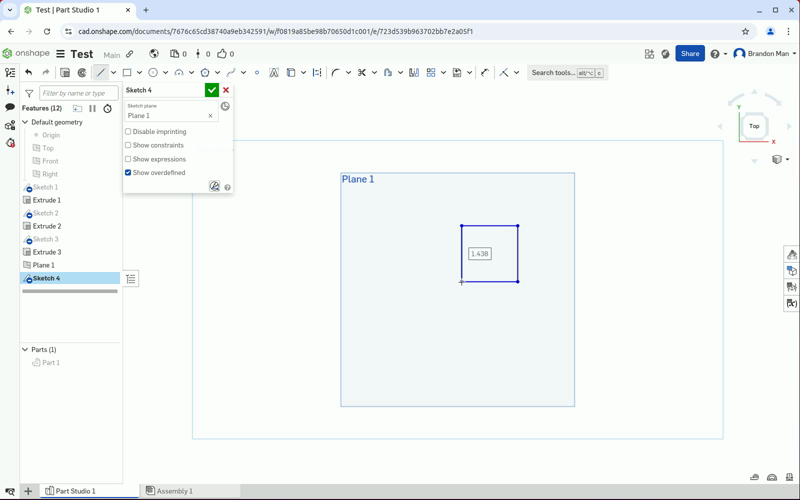
scroll(-6)
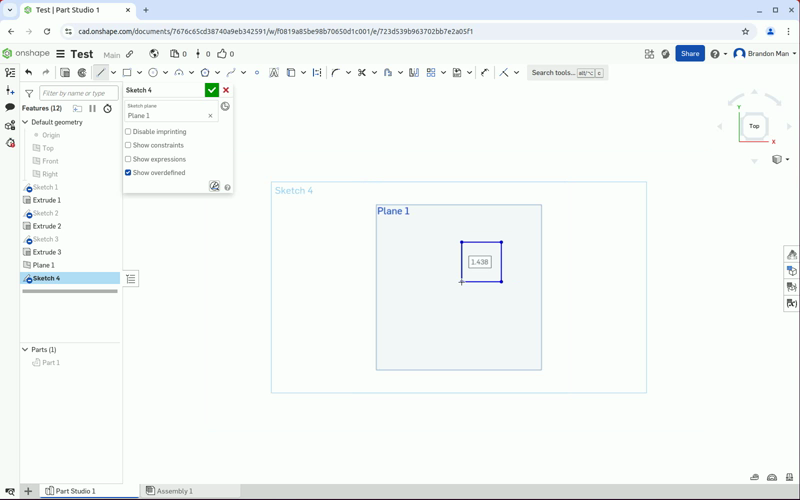
scroll(-6)
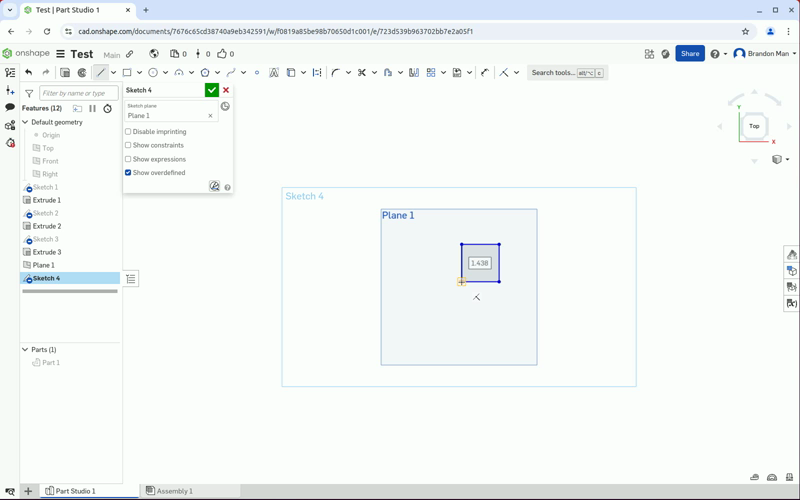
scroll(-6)
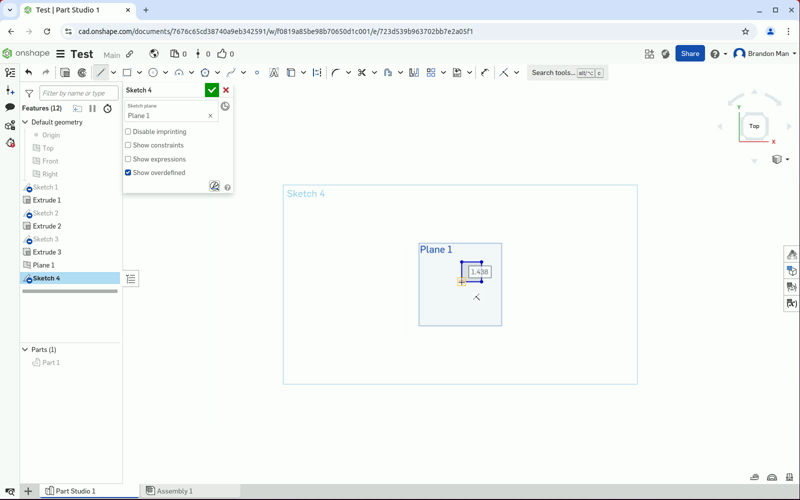
scroll(-6)
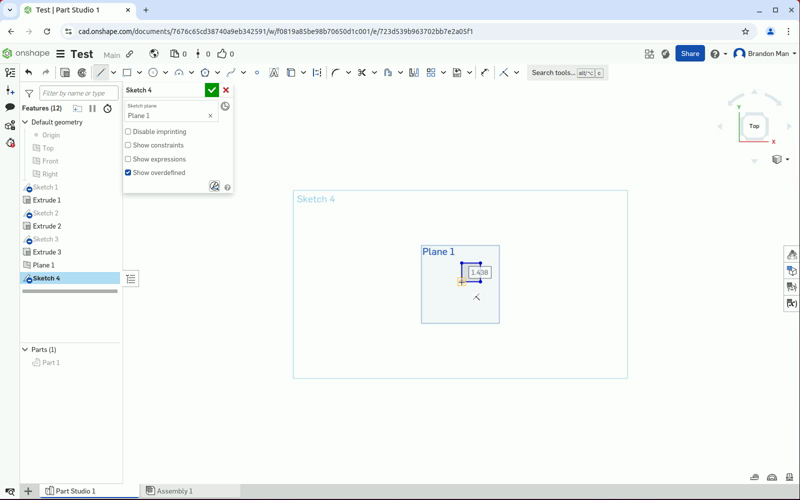
scroll(-6)
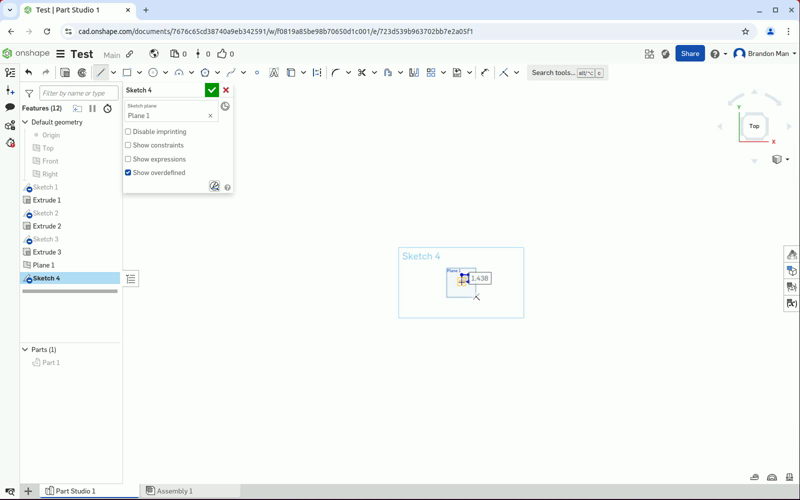
key(esc)
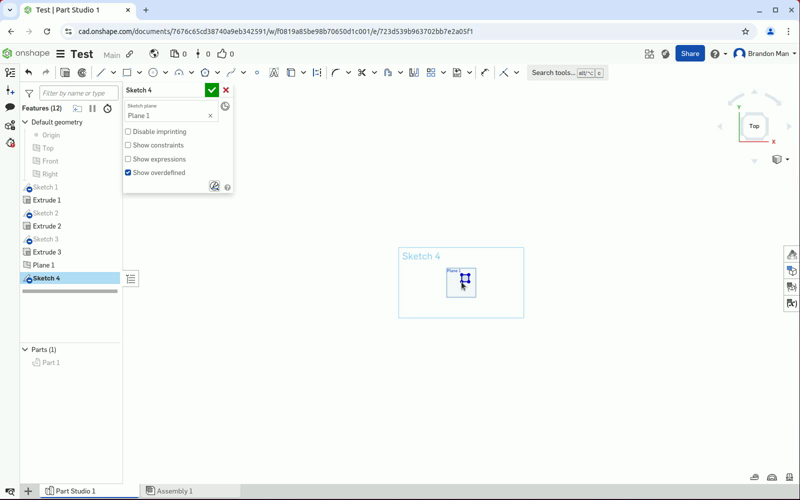
mouse_move(467, 280)
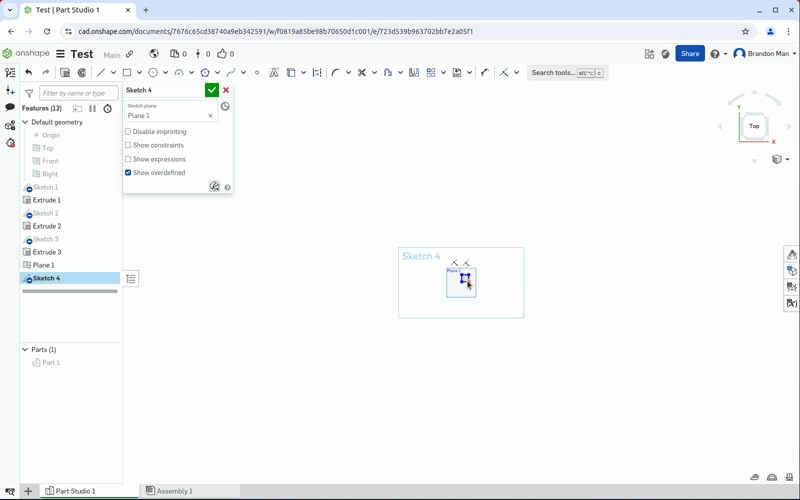
scroll(6)
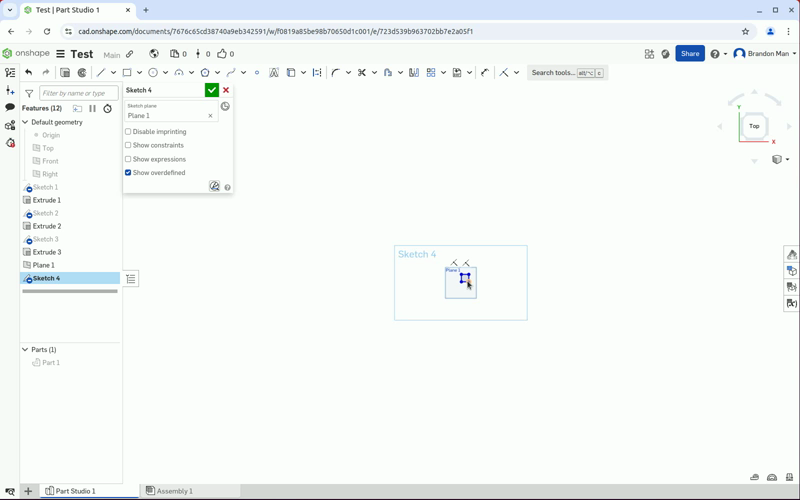
scroll(6)
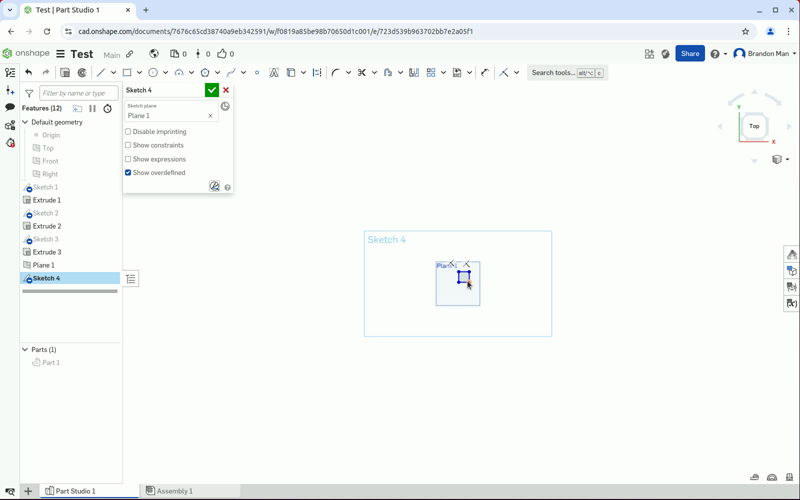
scroll(6)
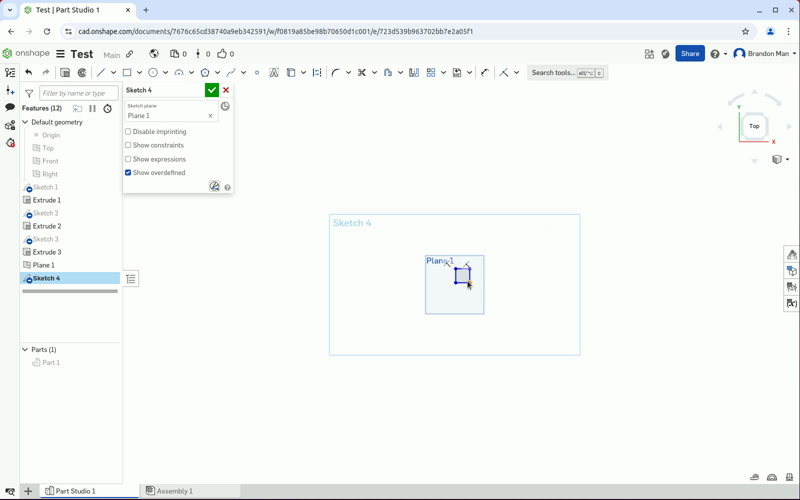
scroll(6)
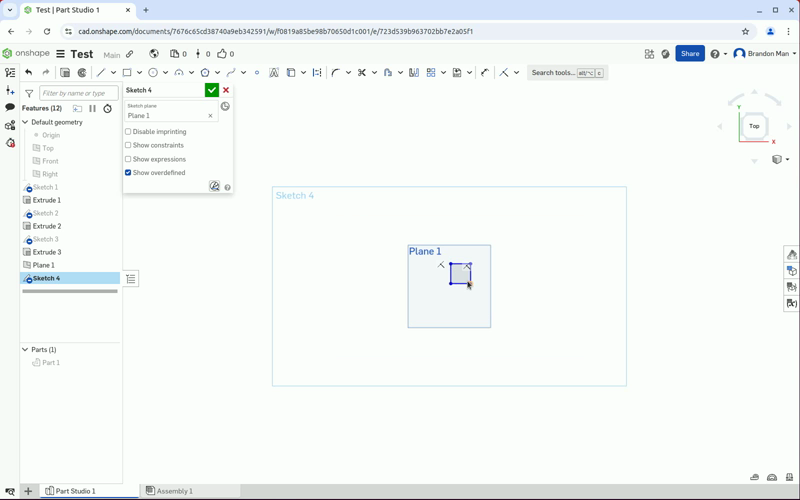
scroll(6)
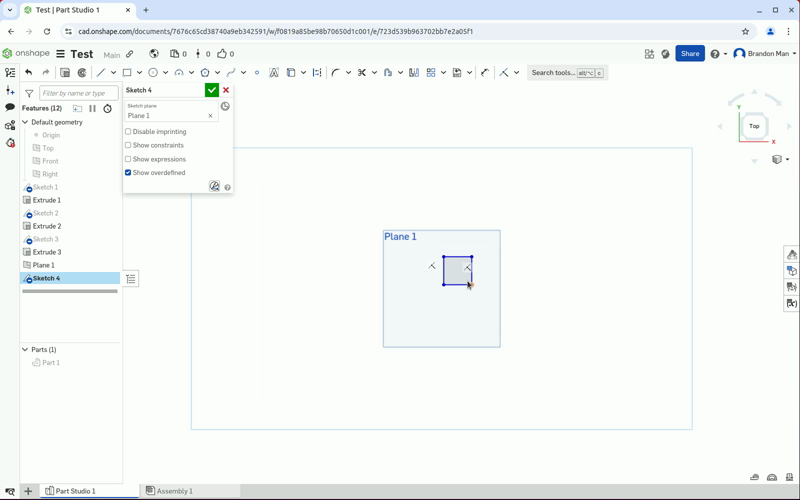
scroll(6)
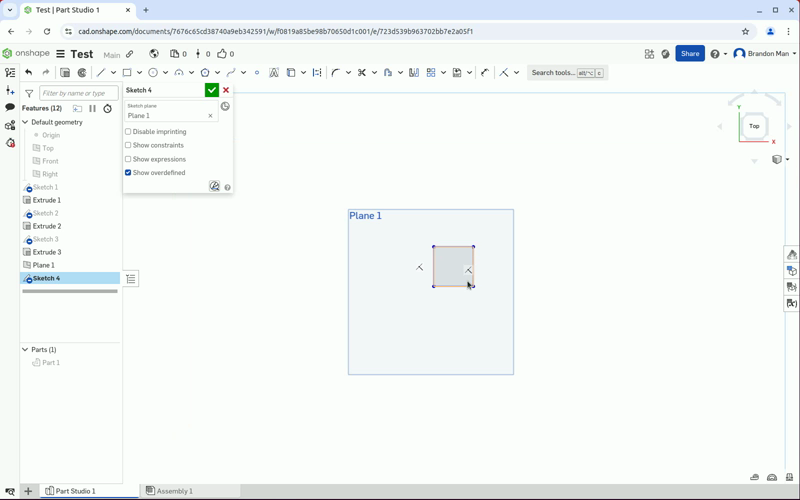
scroll(6)
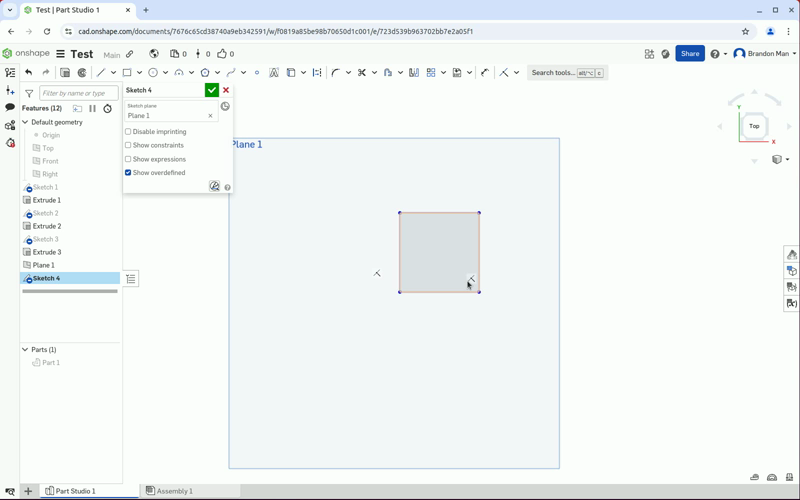
click(467, 280)
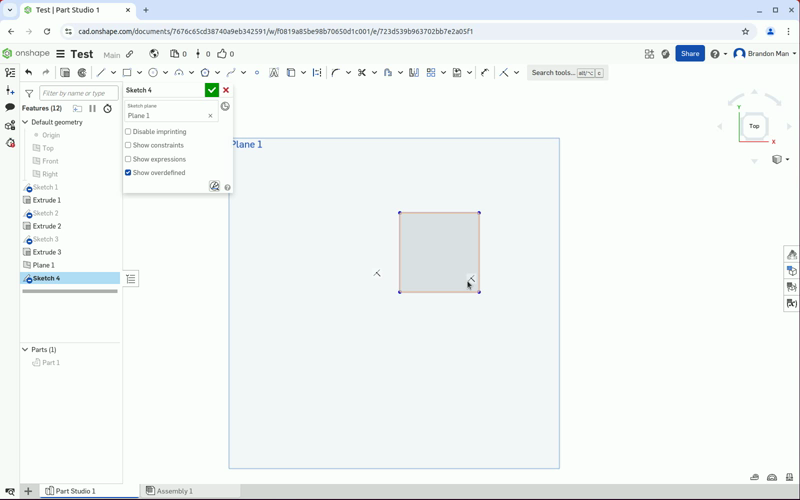
scroll(-6)
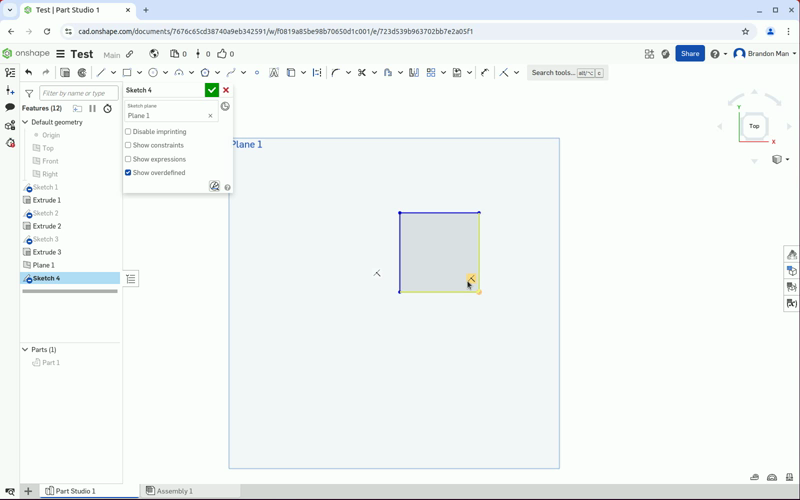
scroll(-6)
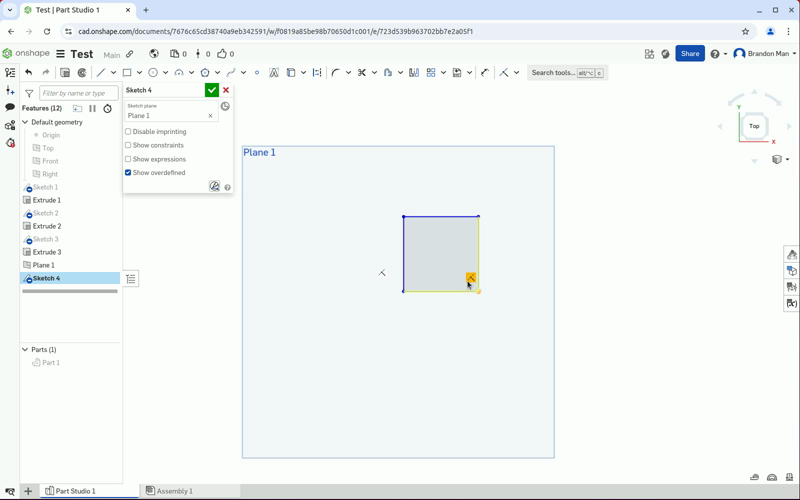
scroll(-6)
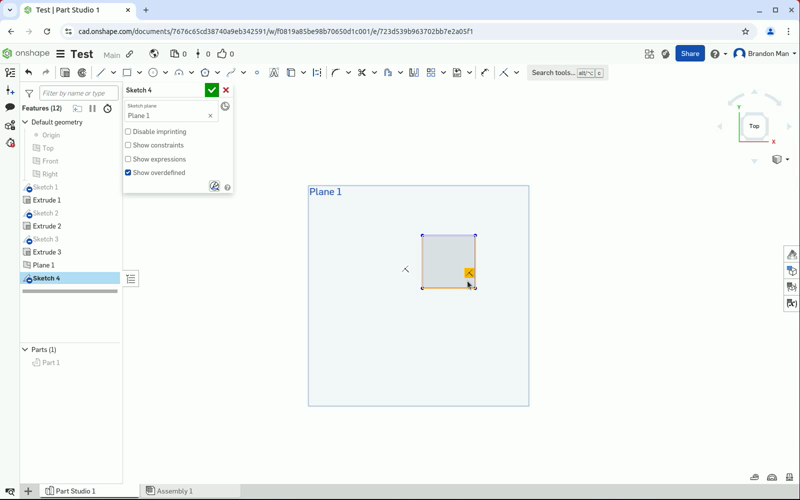
scroll(-6)
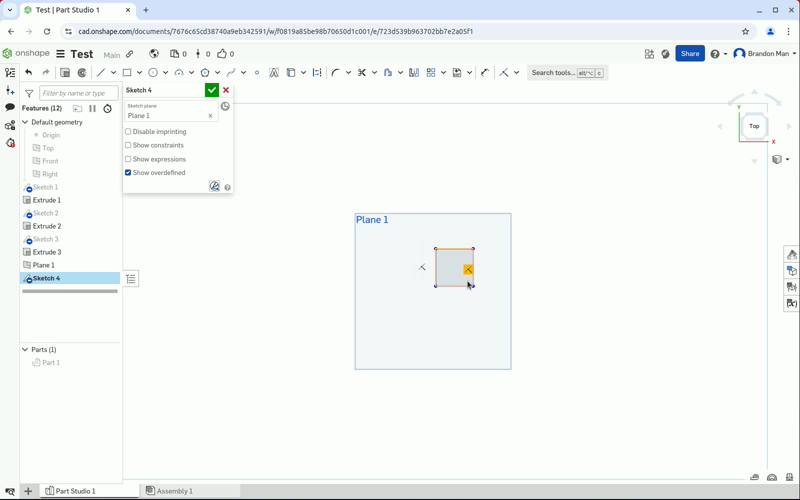
scroll(-6)
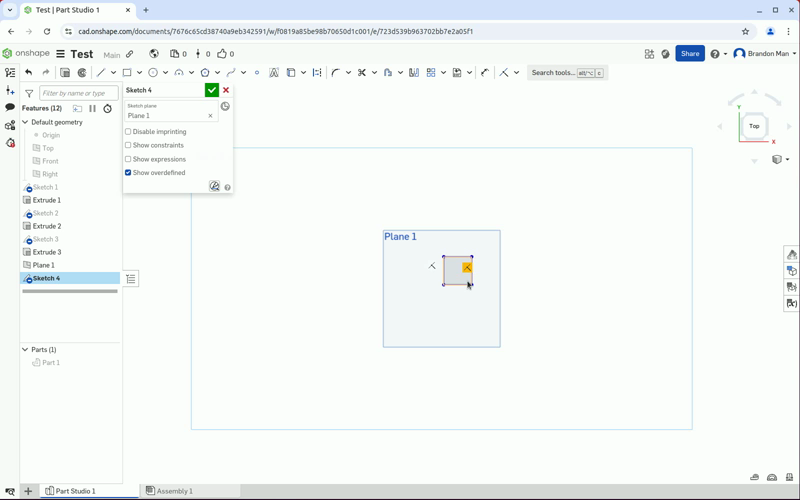
scroll(-6)
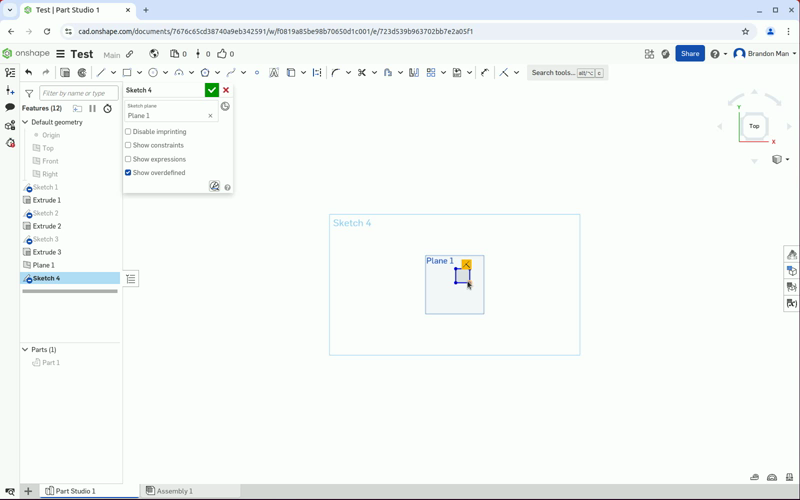
scroll(-6)
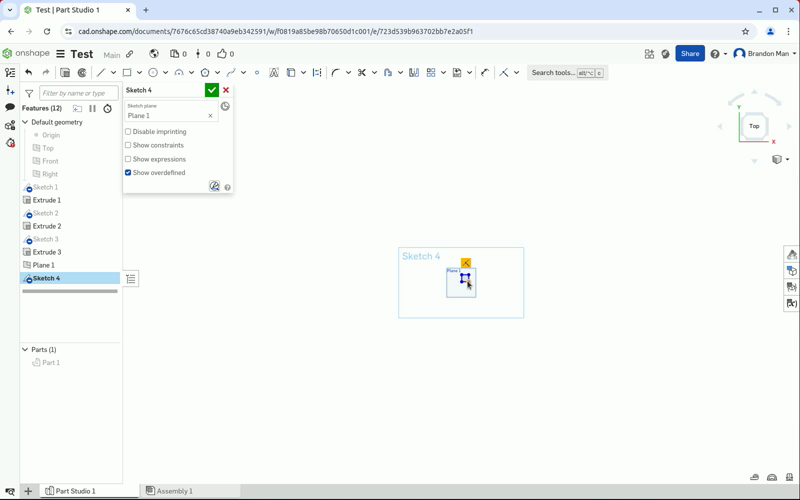
mouse_move(73, 352)
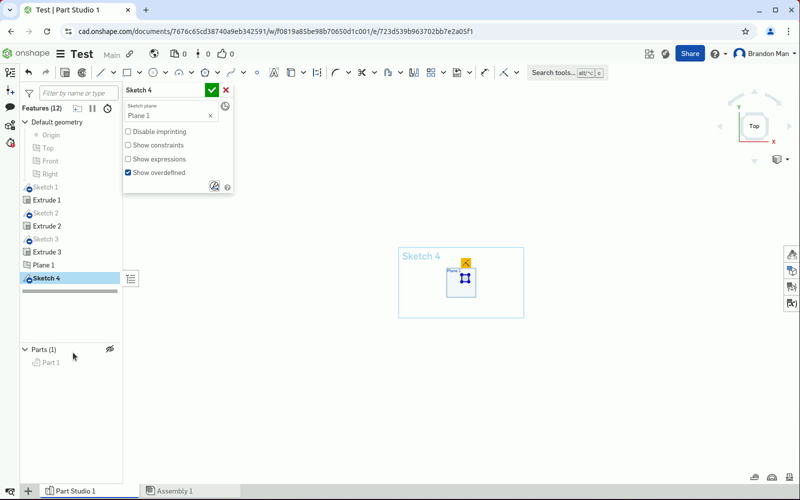
key(shift+y)
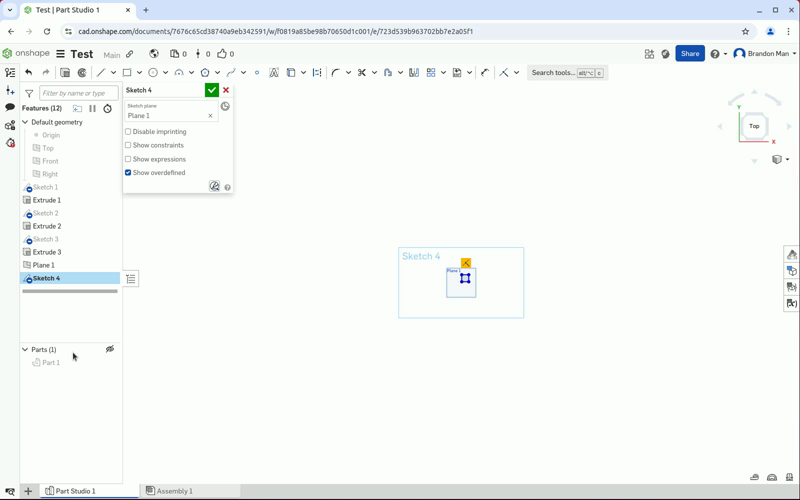
key(shift+e)
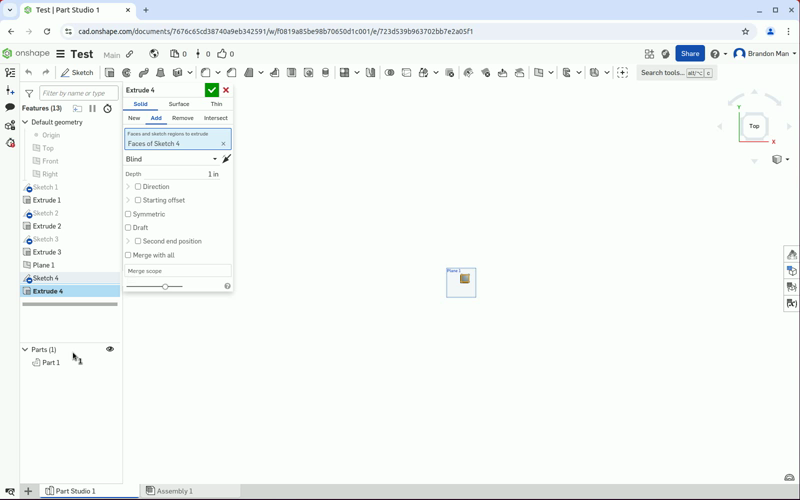
mouse_move(143, 106)
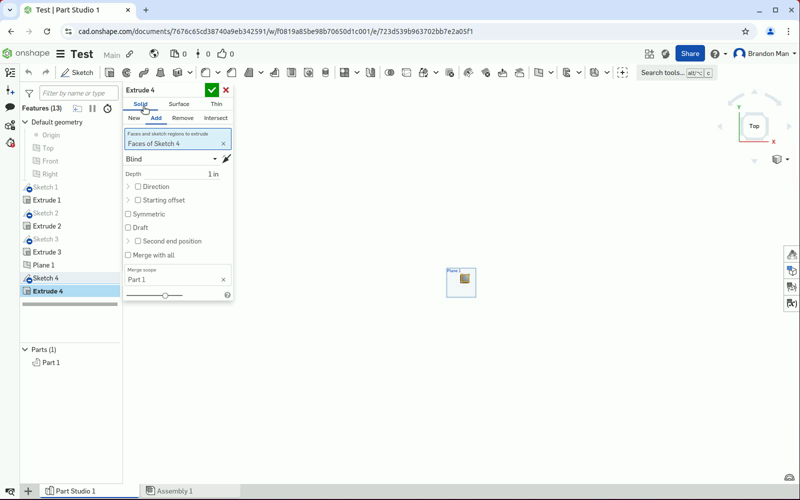
click(143, 106)
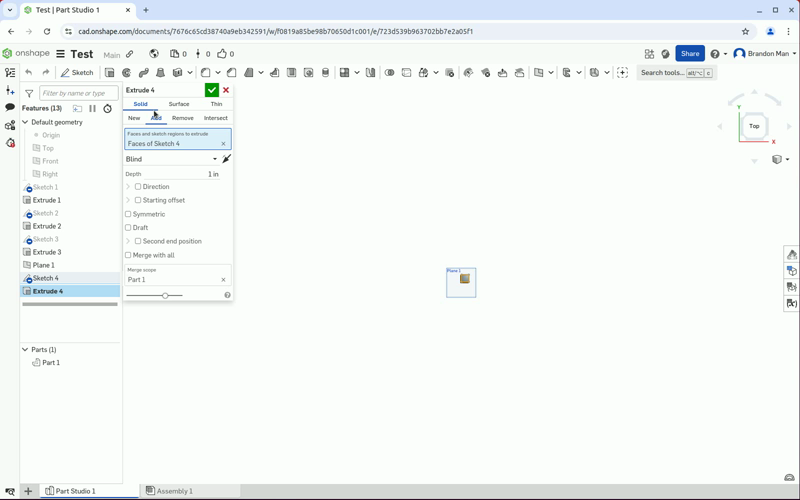
mouse_move(186, 120)
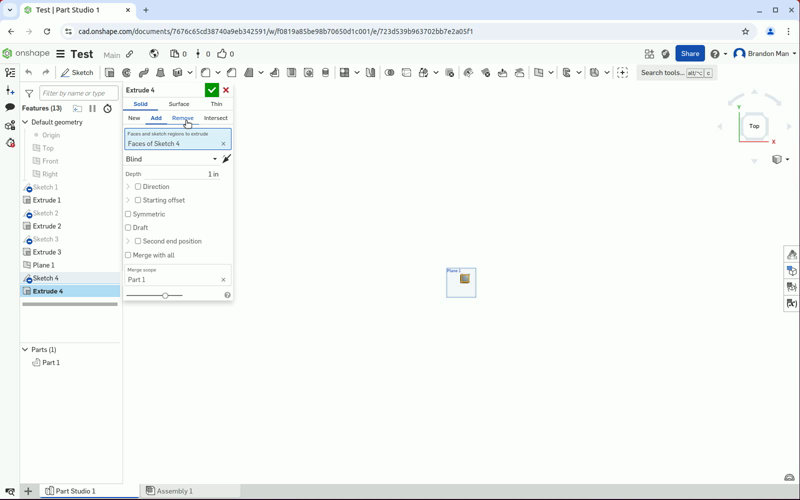
click(186, 120)
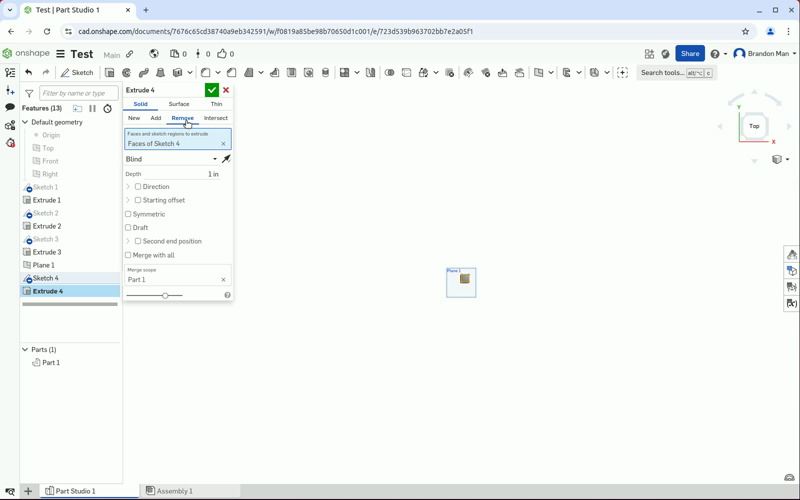
key(tab, 4)
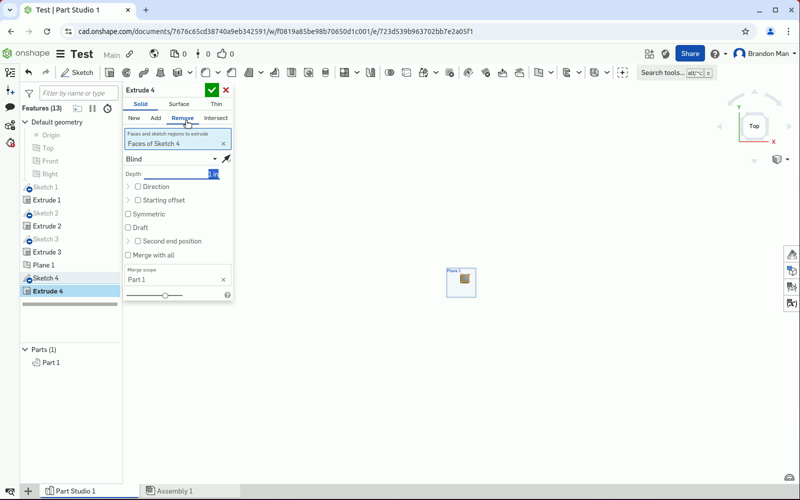
text(28.885)
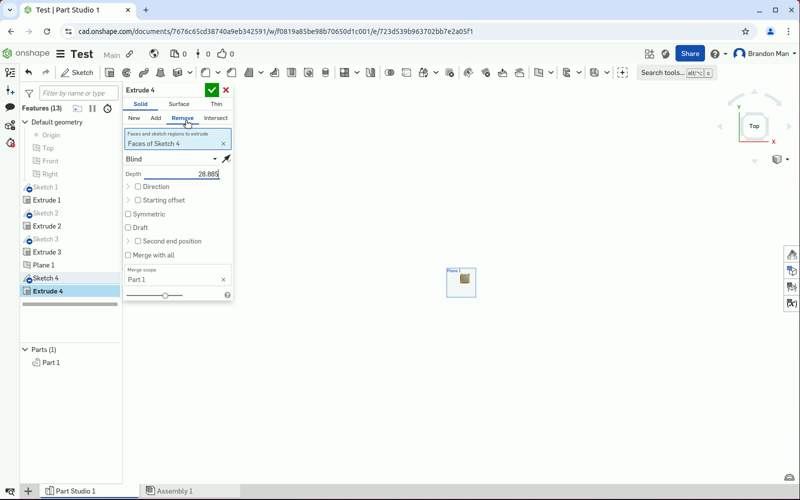
key(tab, 6)
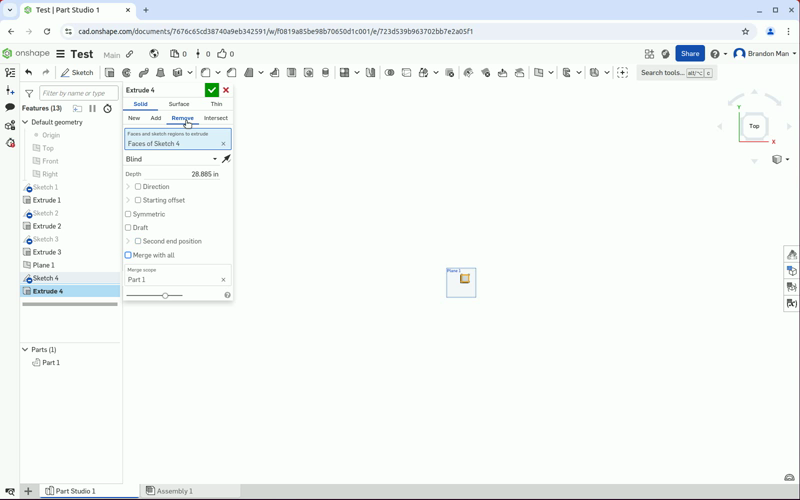
key(space)
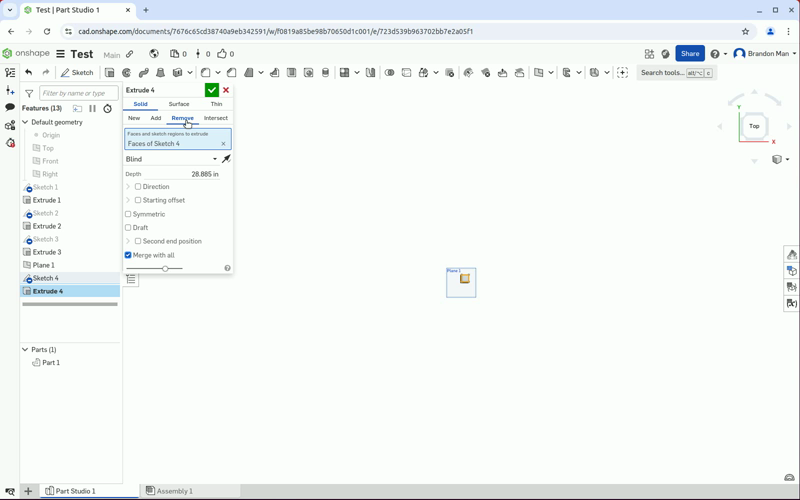
key(enter)
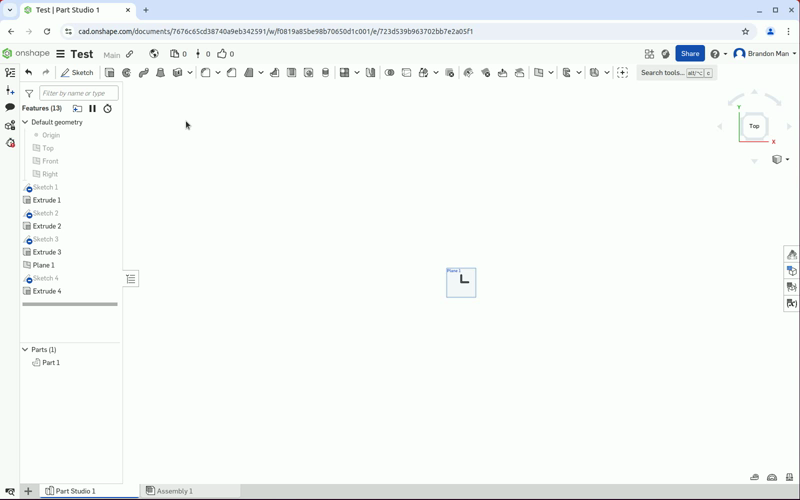
key(shift+h)
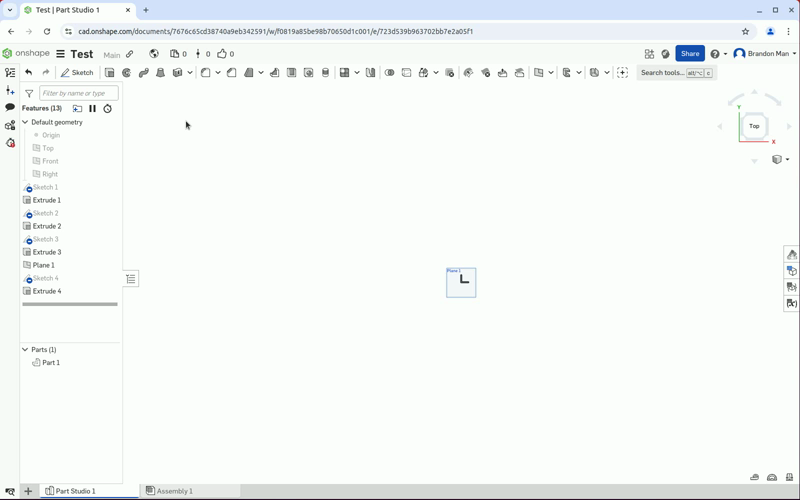
key(shift+h)
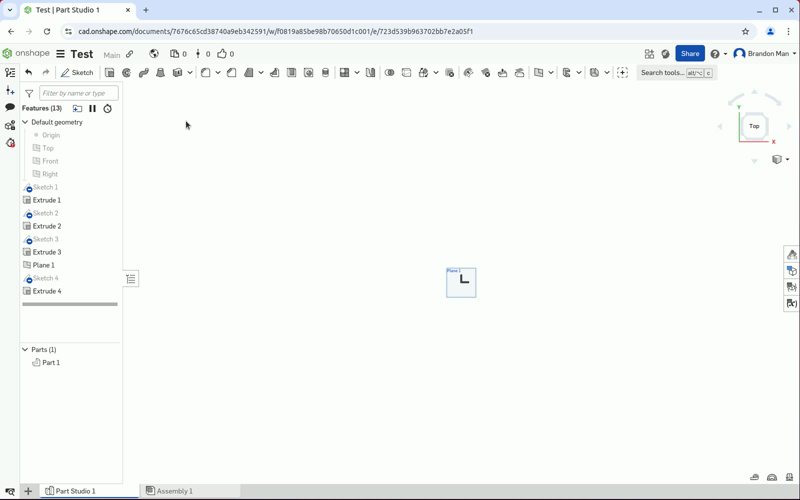
mouse_move(73, 189)
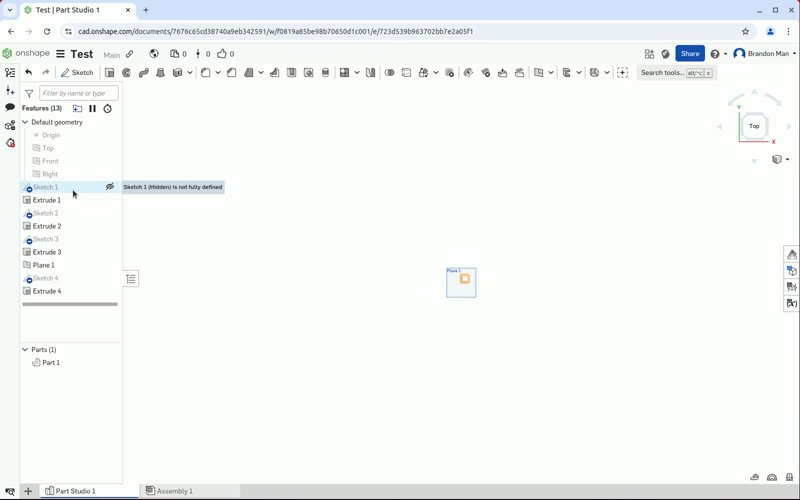
click(73, 189)
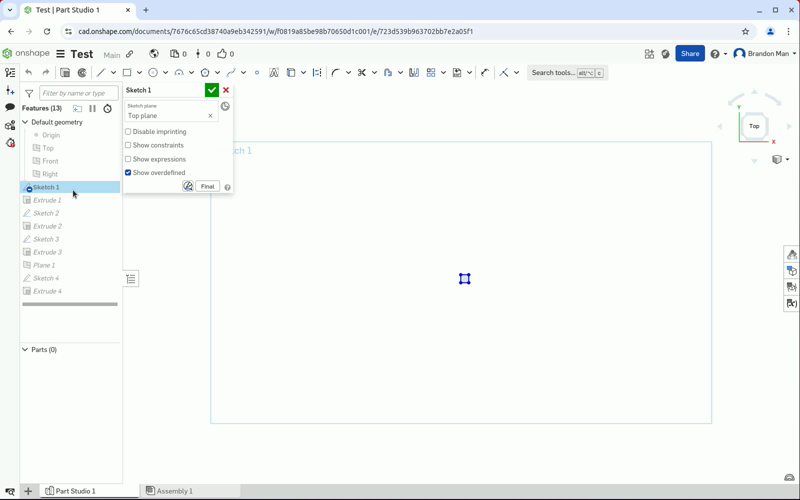
mouse_move(229, 92)
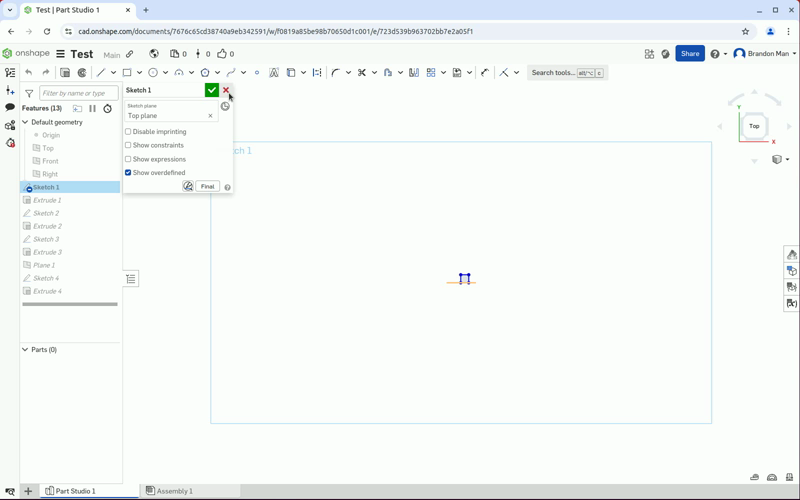
click(229, 92)
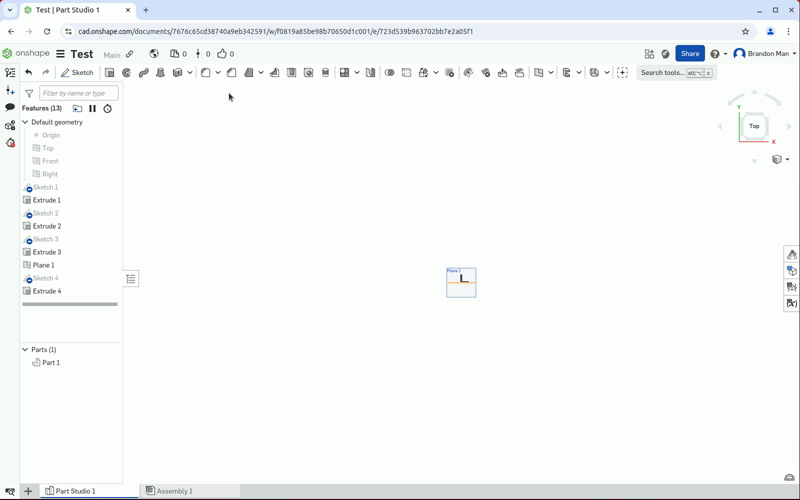
mouse_move(73, 352)
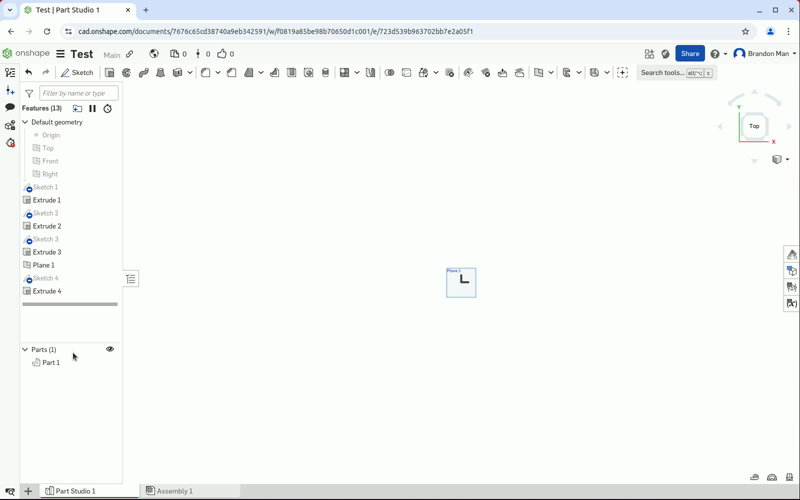
key(y)
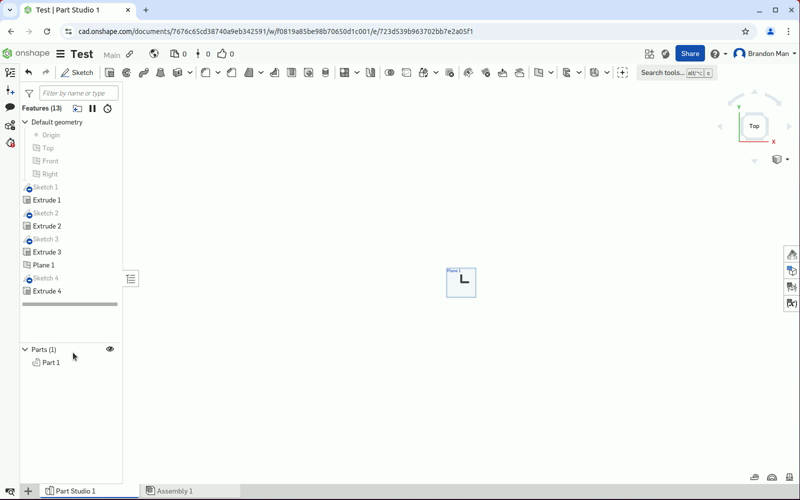
key(shift+p)
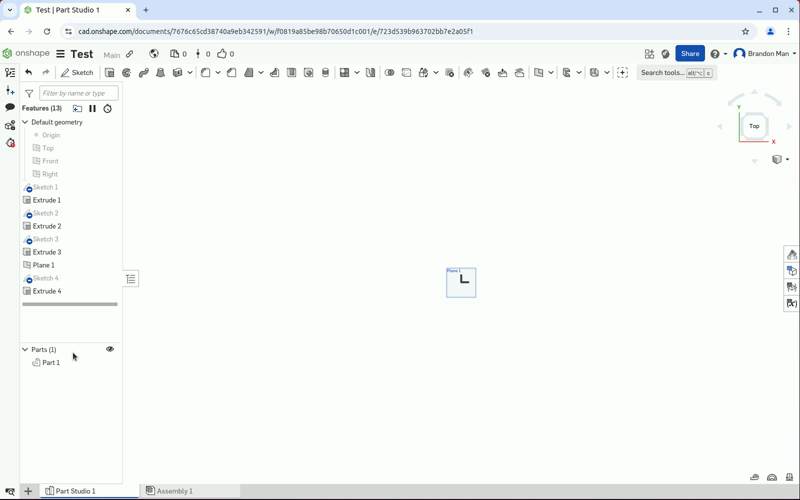
key(space)
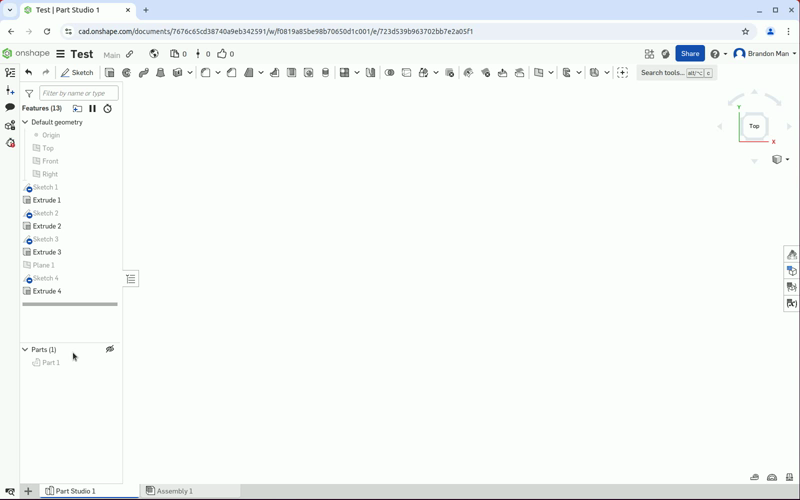
key_down(shift)
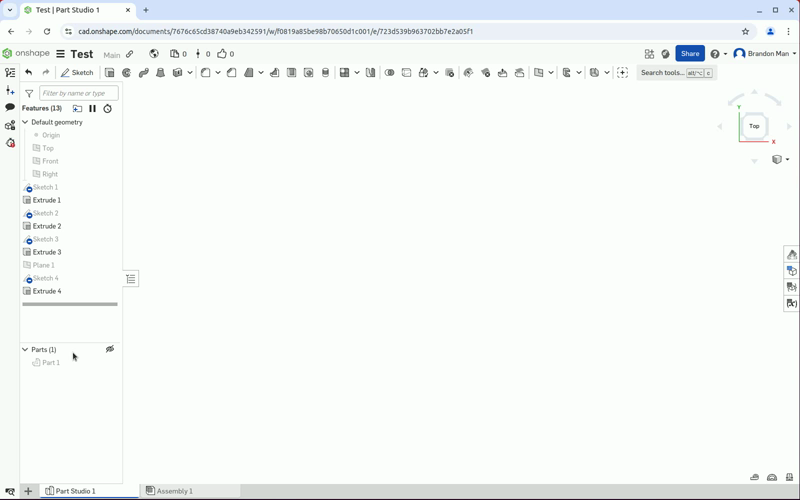
key(up)
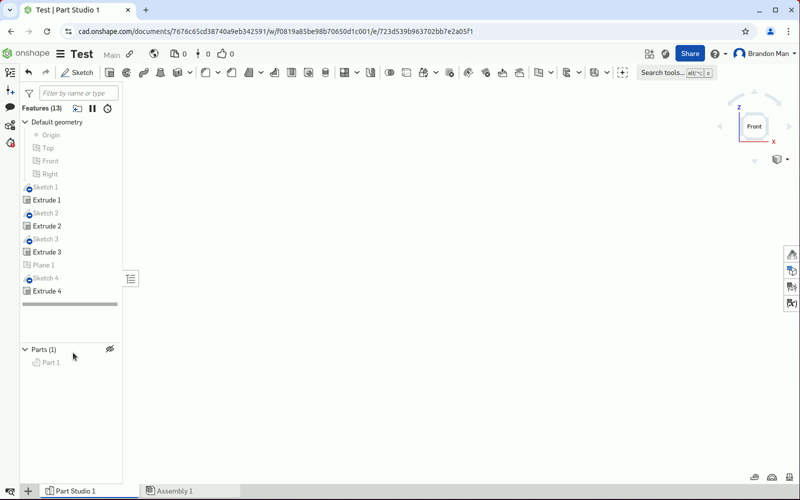
key_up(shift)
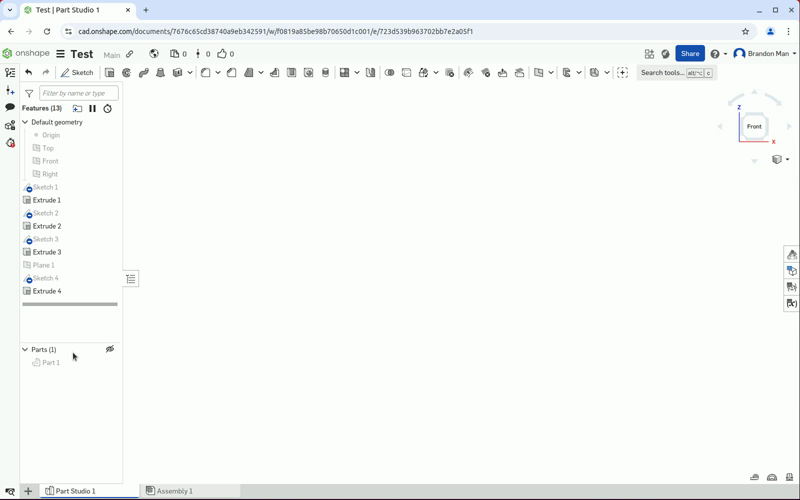
mouse_move(73, 352)
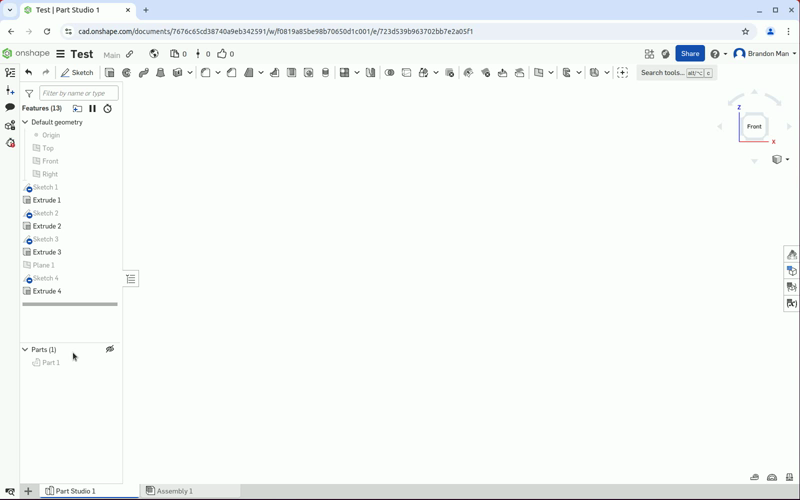
key(shift+y)
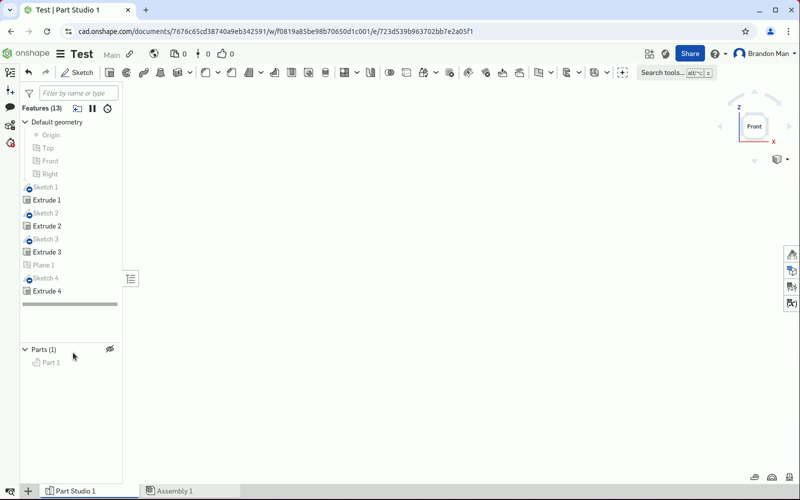
key(shift+s)
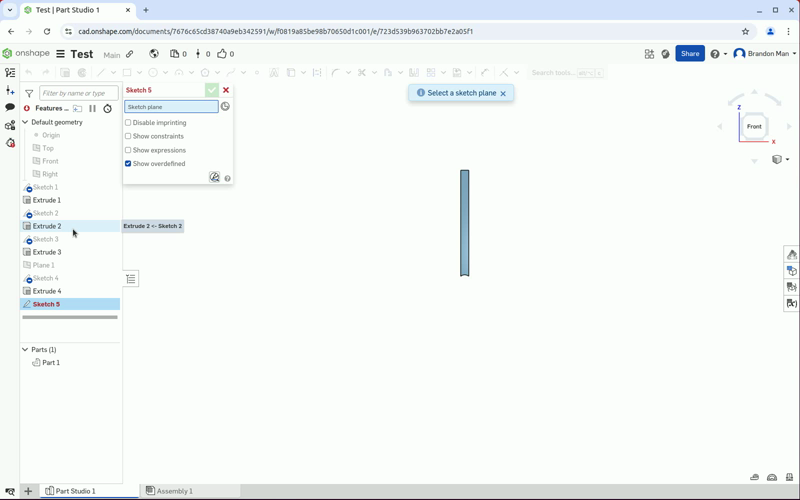
scroll(3)
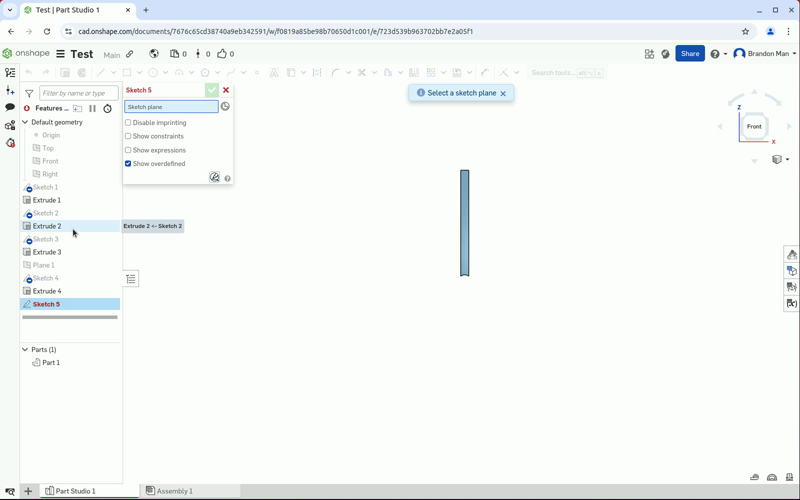
mouse_move(73, 163)
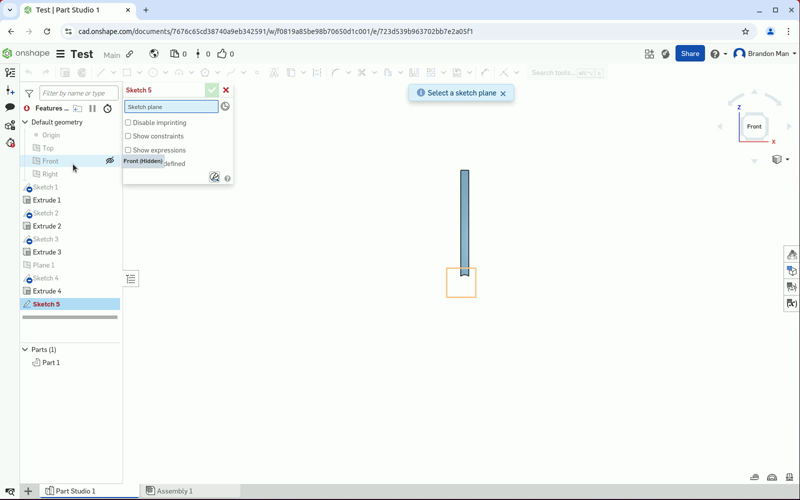
click(73, 163)
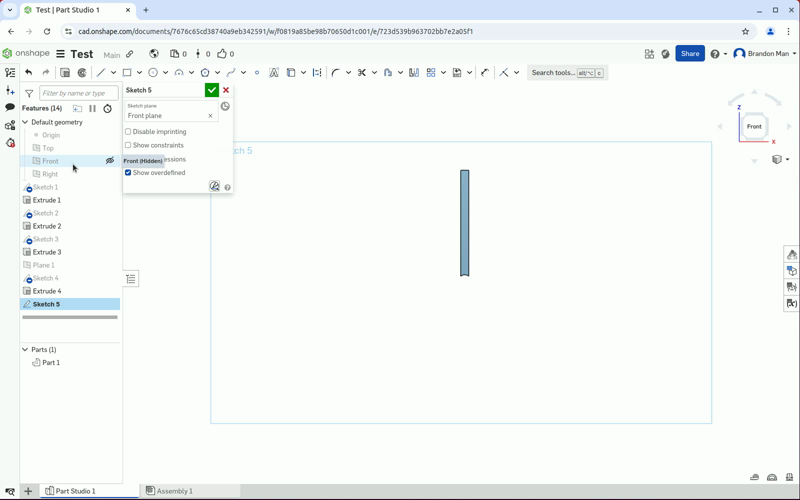
mouse_move(73, 352)
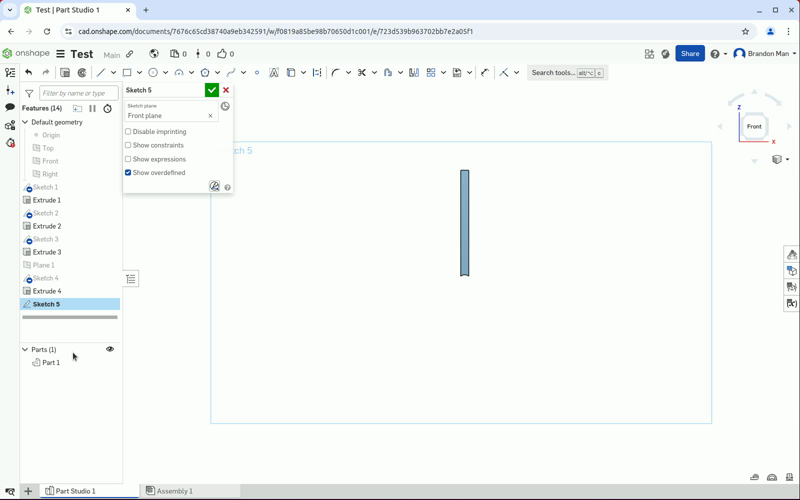
key(y)
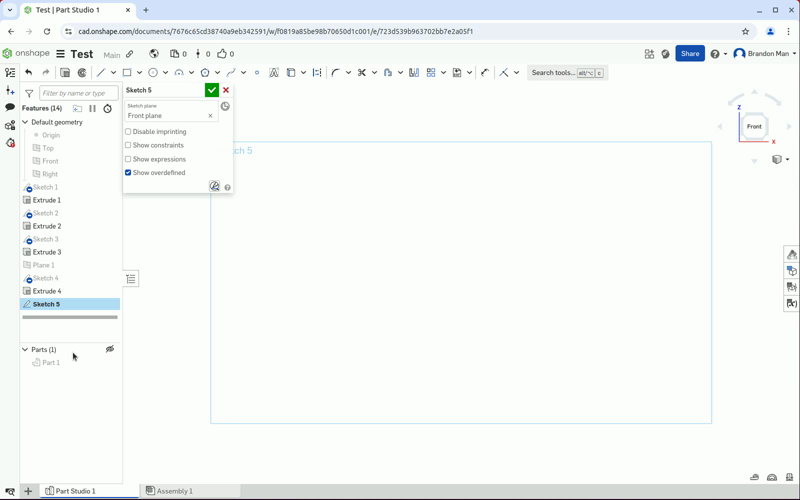
key(c)
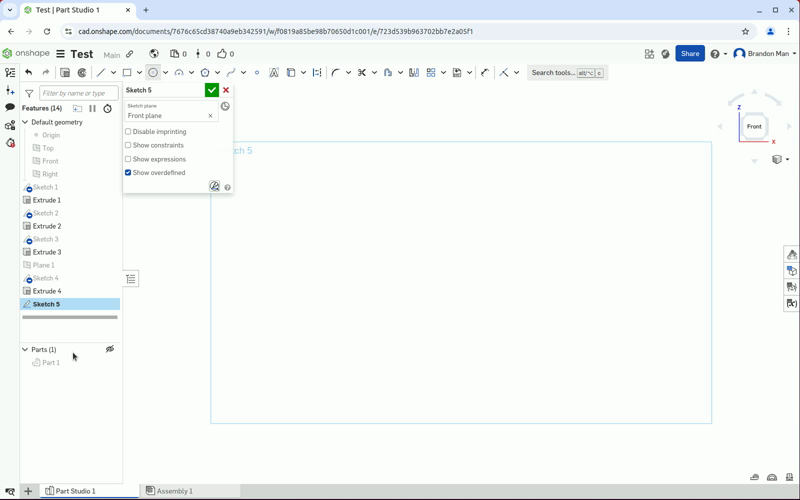
key_down(shift)
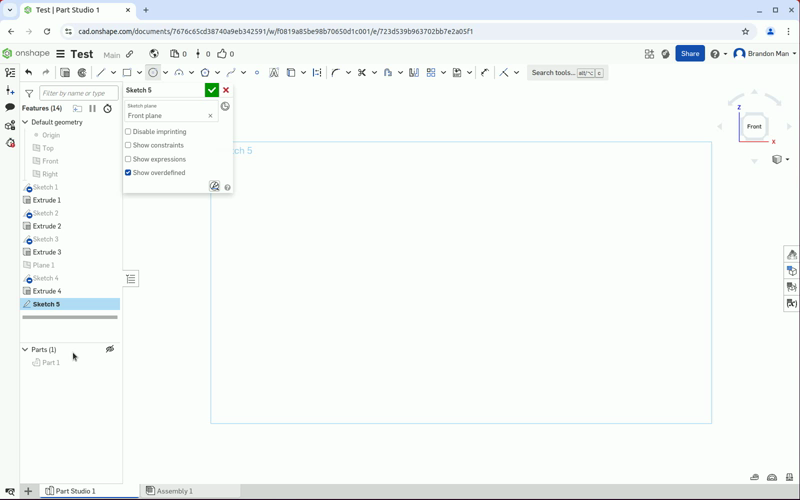
mouse_move(464, 254)
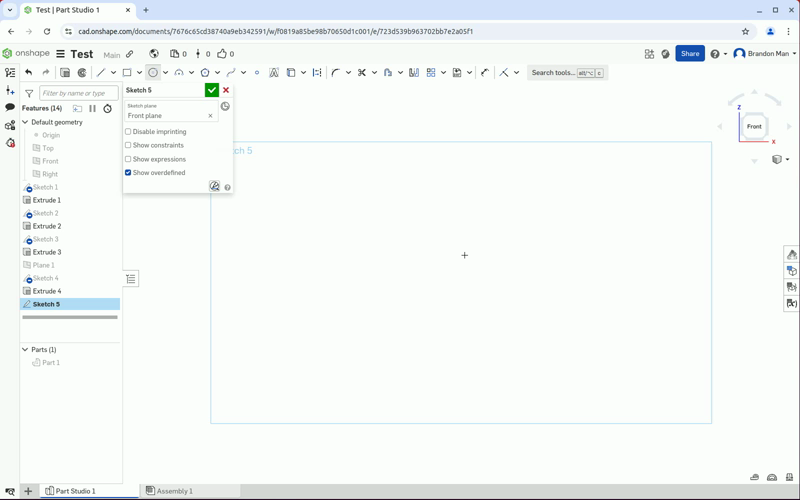
click(464, 254)
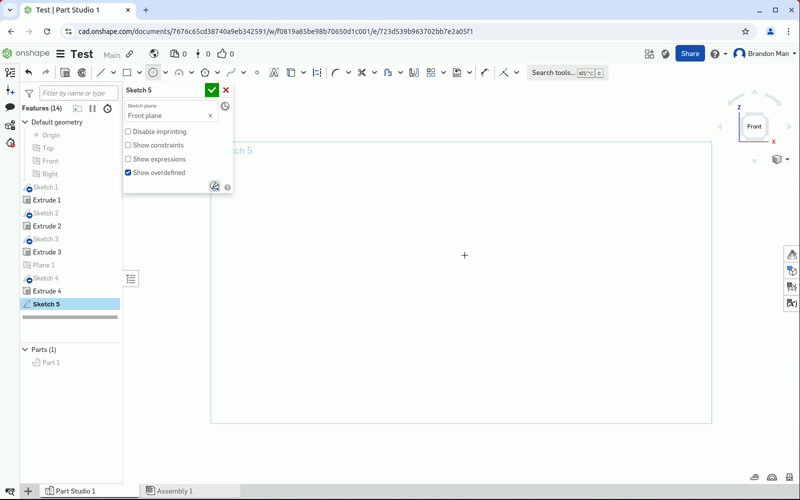
key_up(shift)
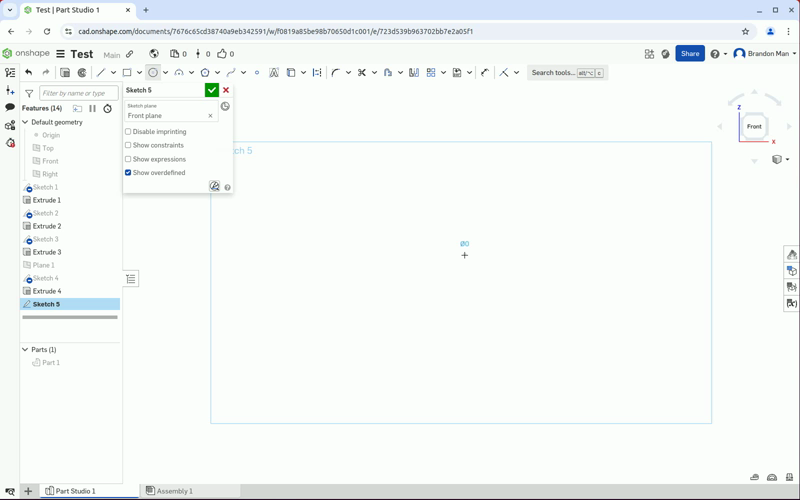
mouse_move(466, 254)
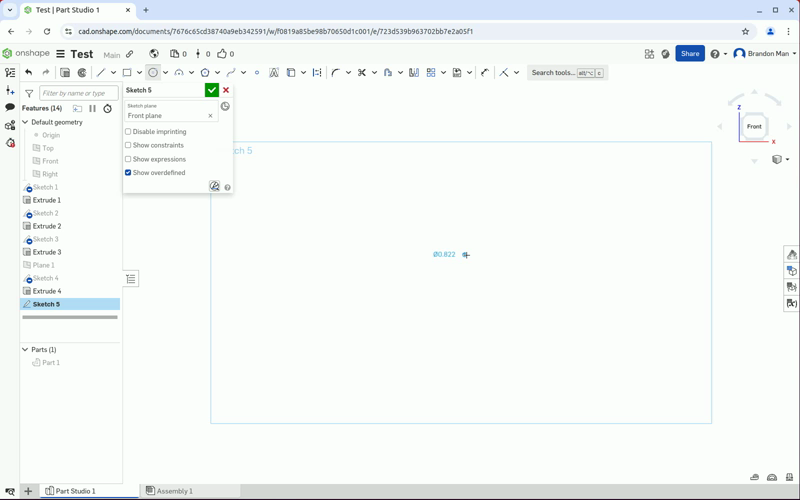
scroll(6)
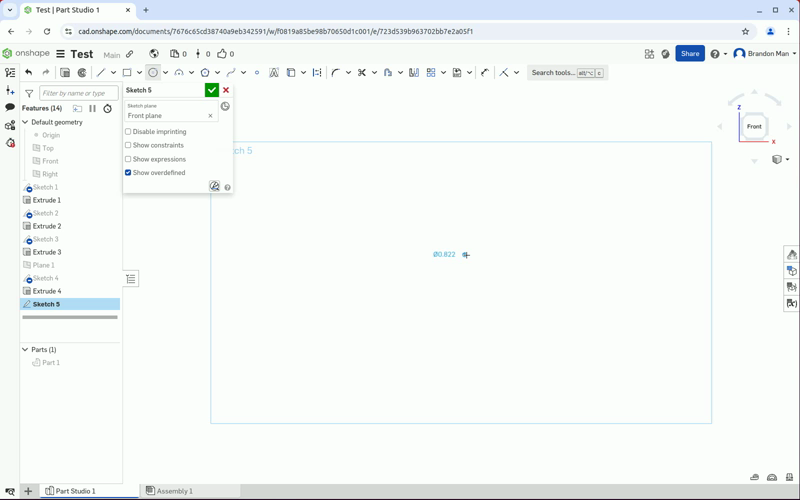
scroll(6)
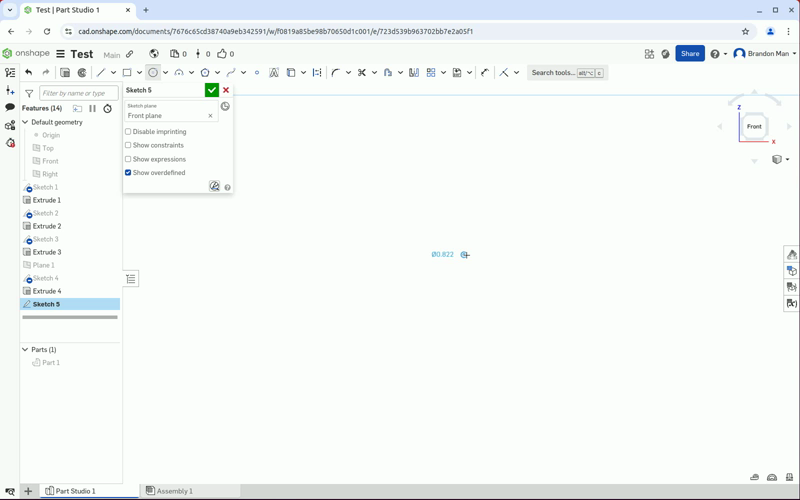
scroll(6)
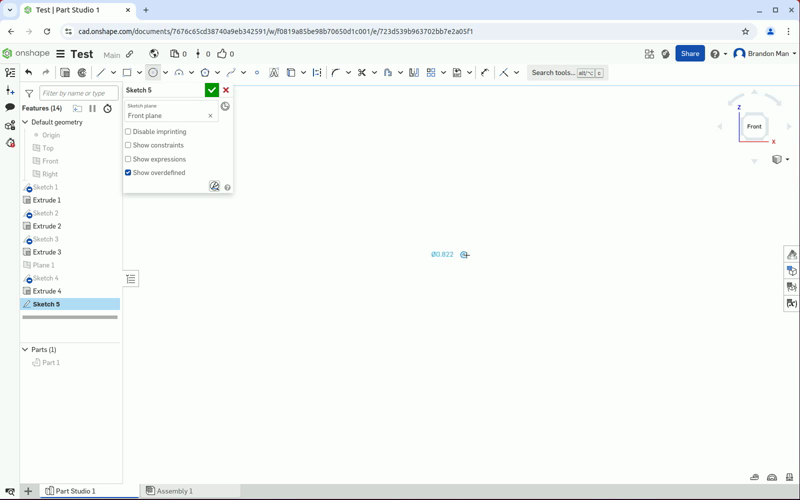
scroll(6)
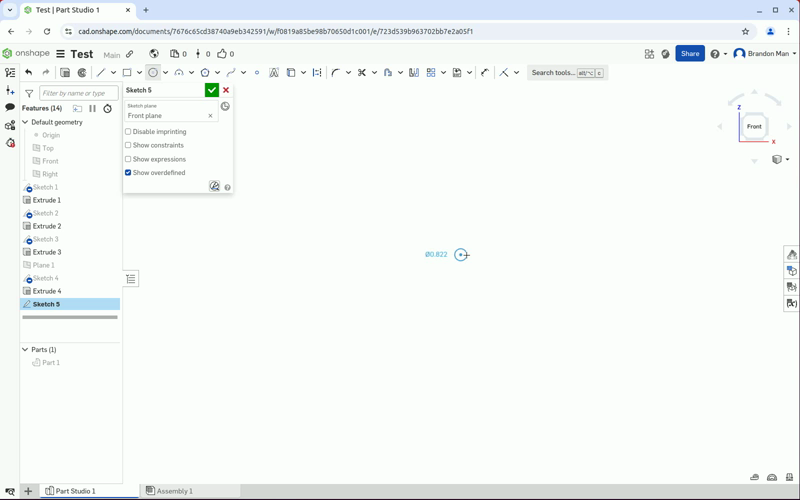
scroll(6)
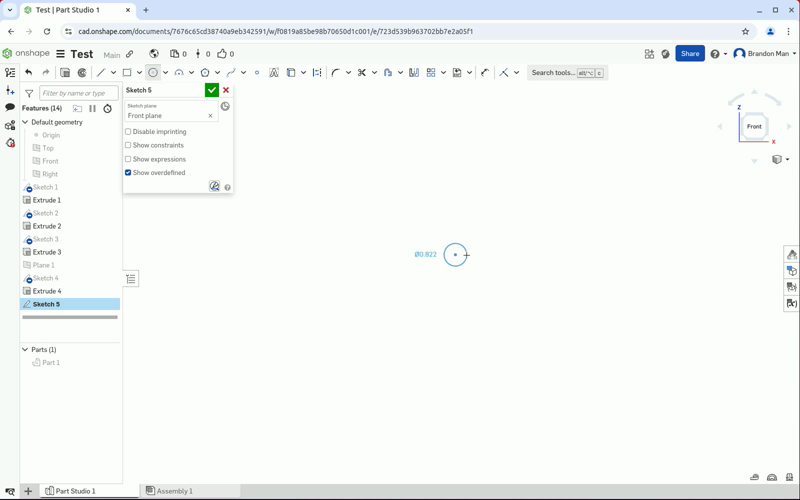
scroll(6)
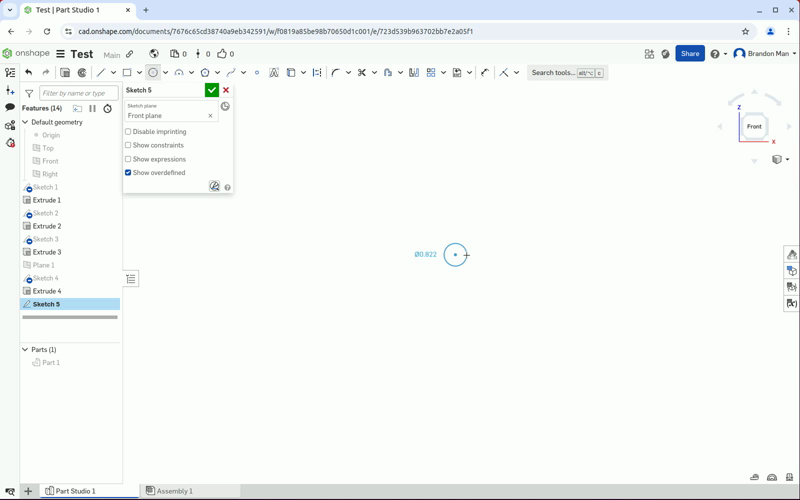
scroll(6)
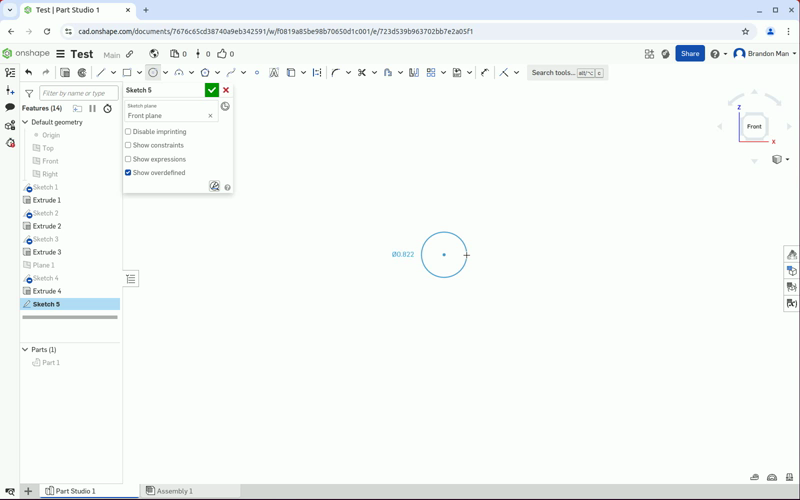
click(466, 254)
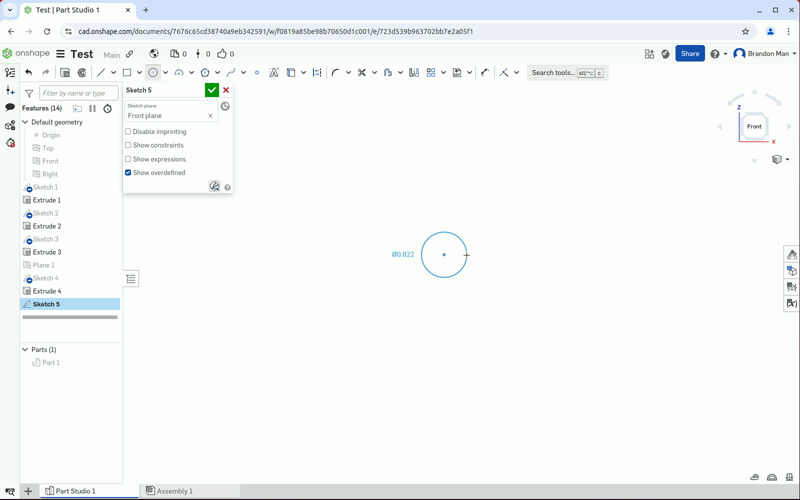
scroll(-6)
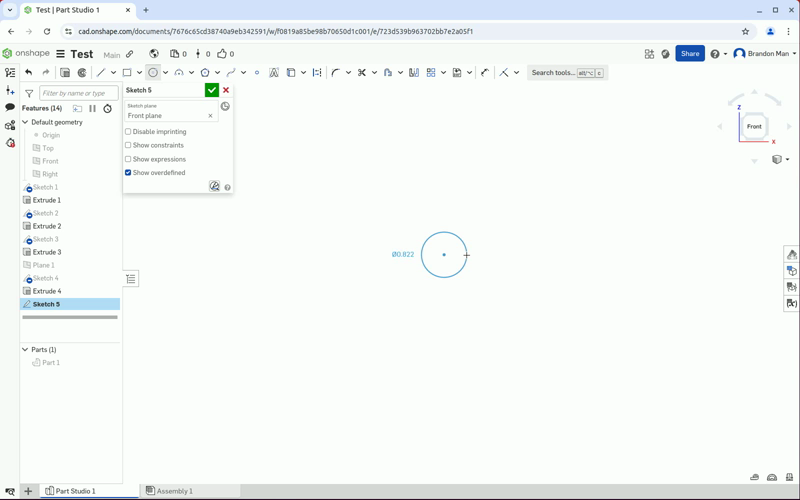
scroll(-6)
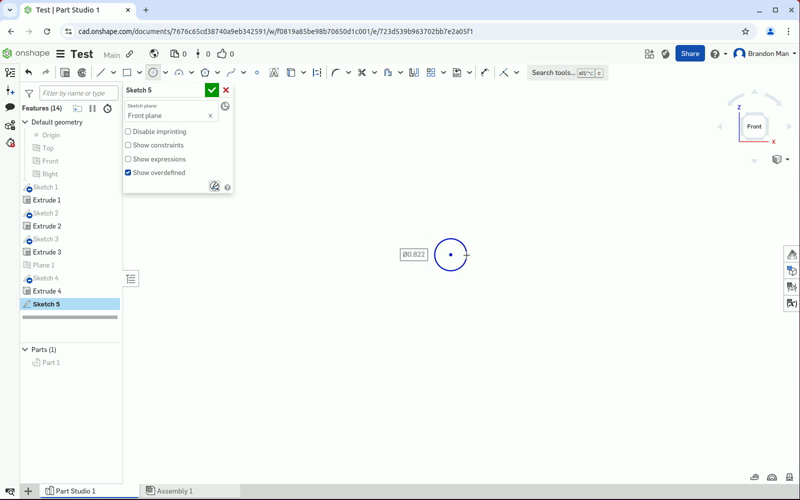
scroll(-6)
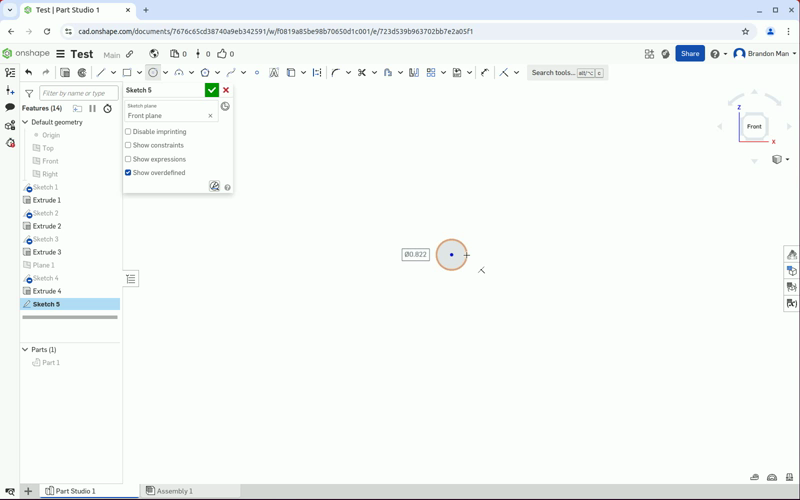
scroll(-6)
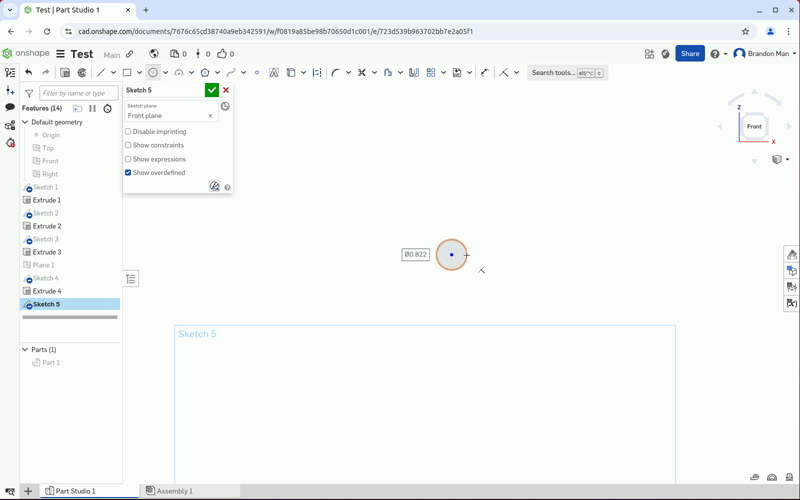
scroll(-6)
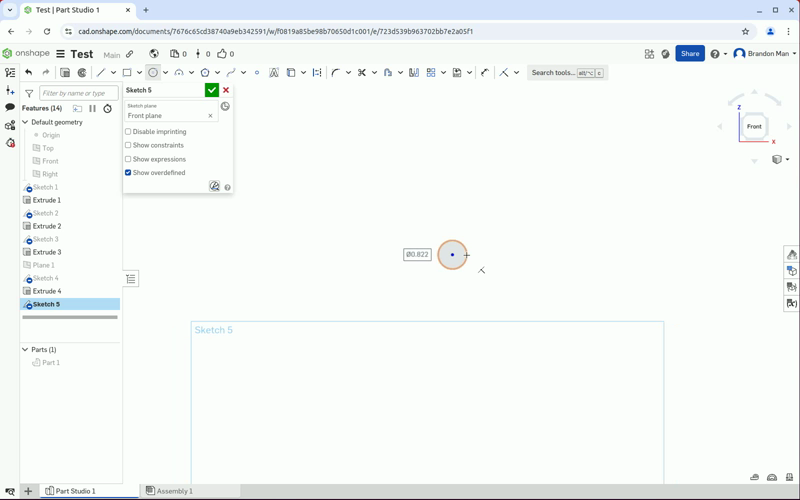
scroll(-6)
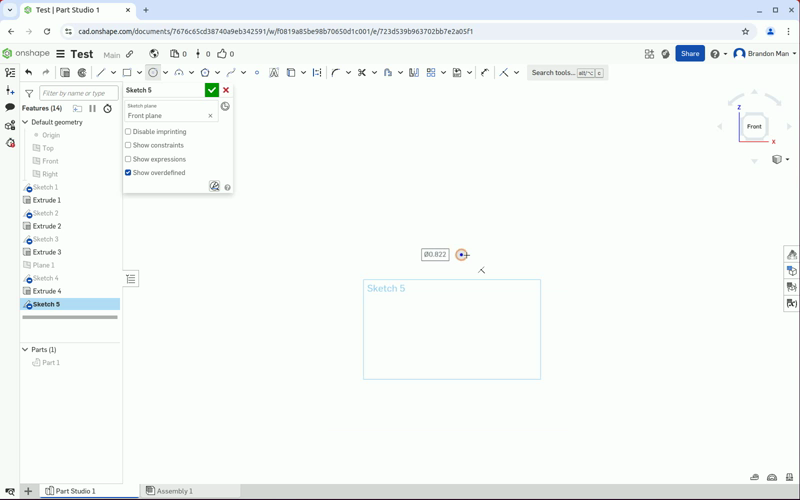
scroll(-6)
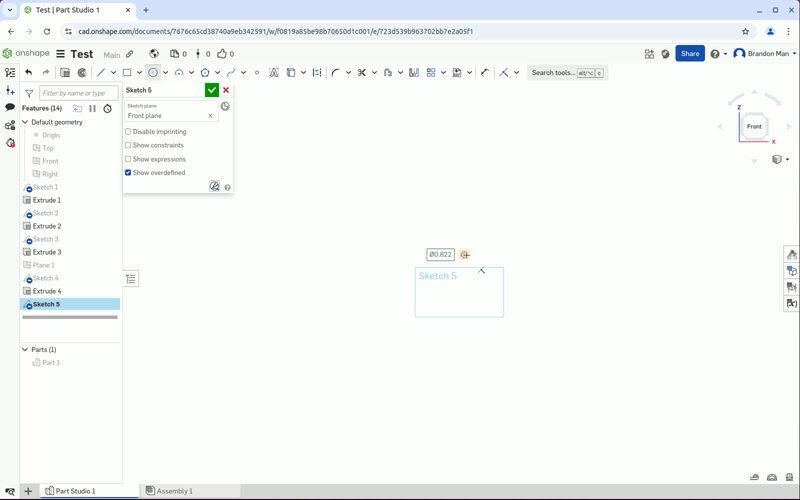
key(esc)
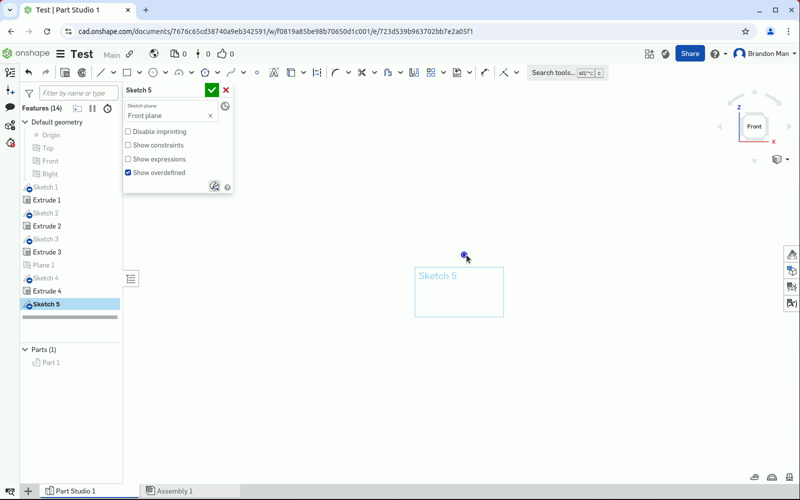
mouse_move(465, 256)
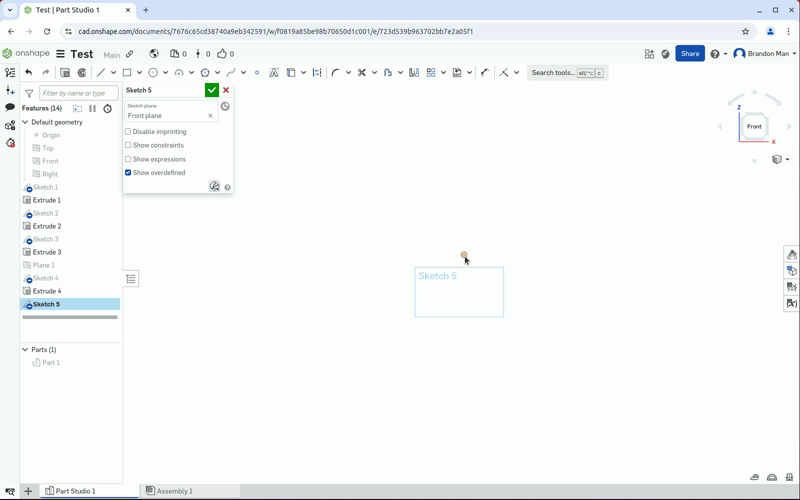
scroll(6)
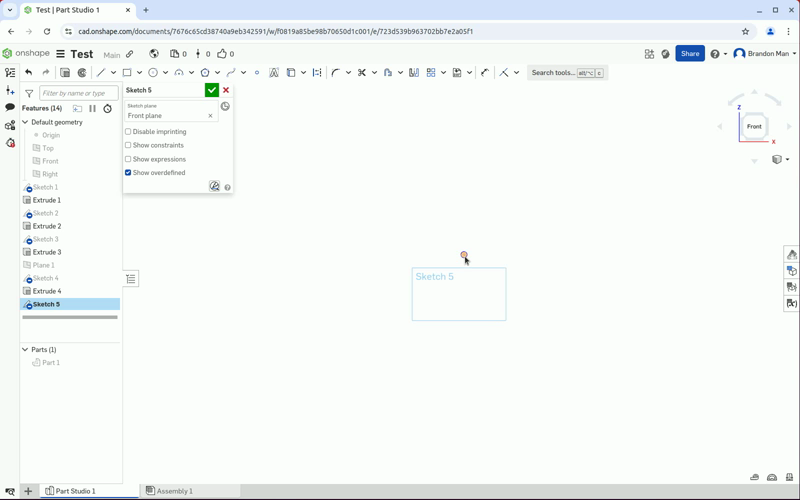
scroll(6)
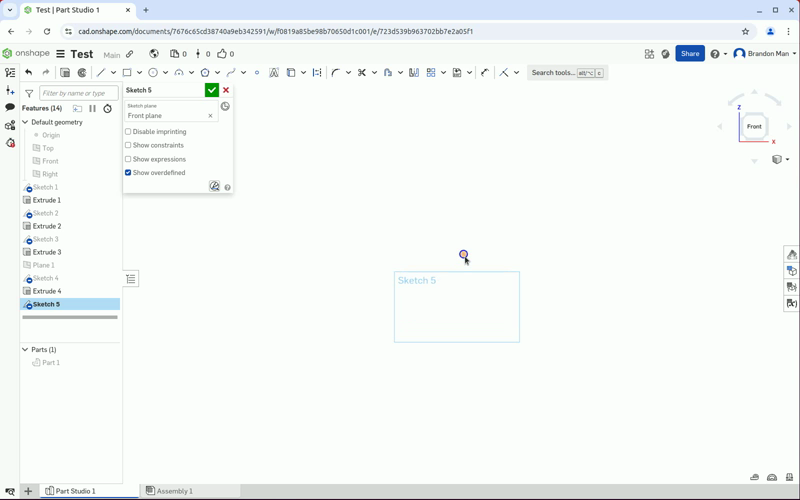
scroll(6)
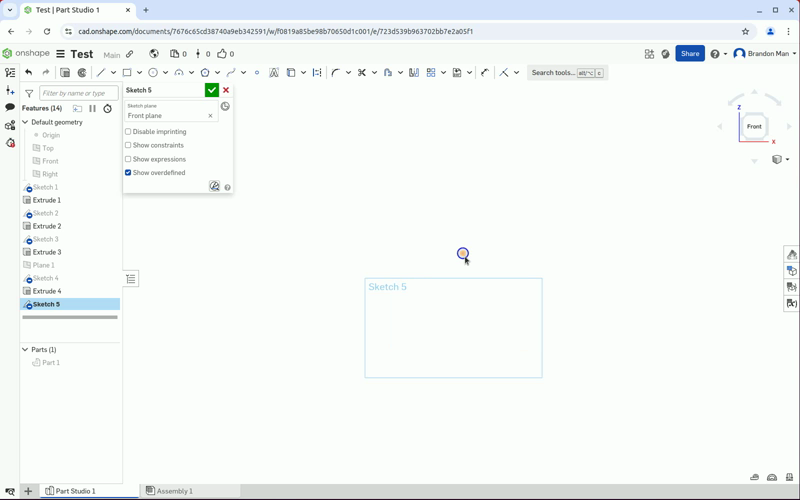
scroll(6)
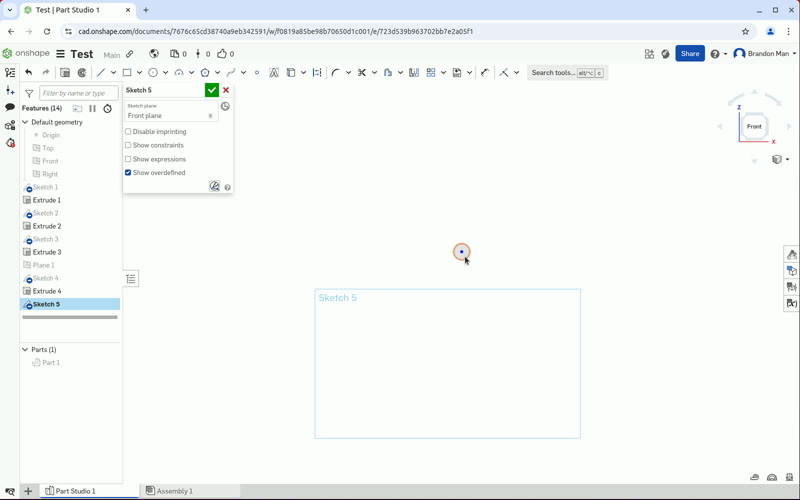
scroll(6)
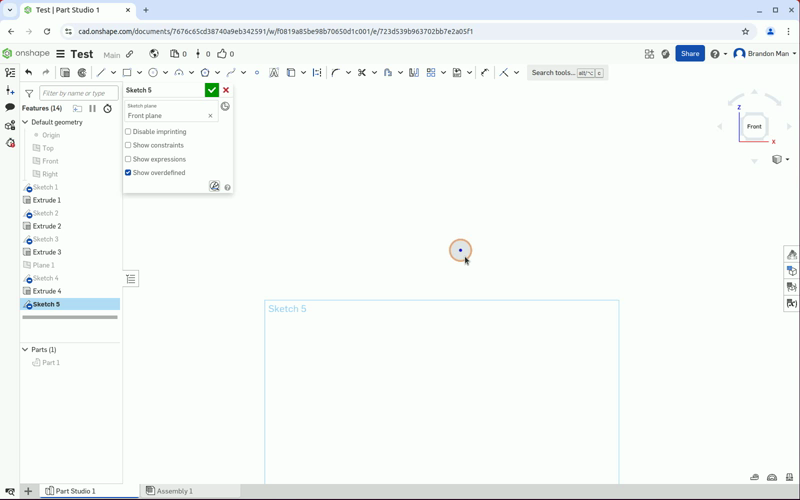
scroll(6)
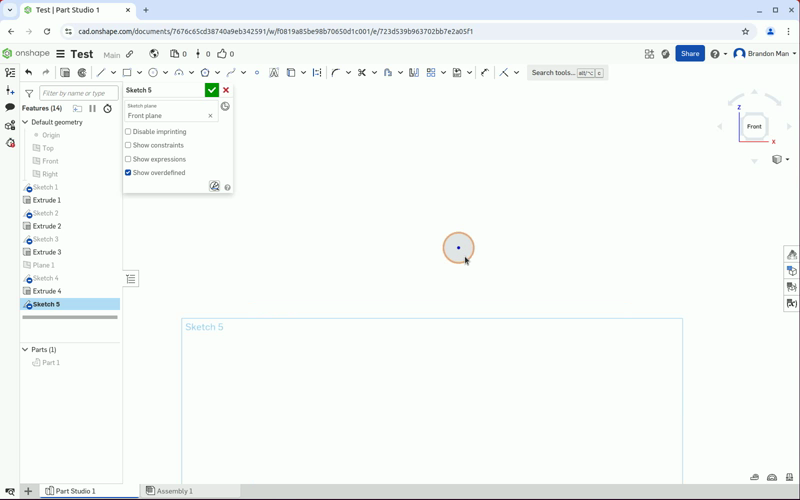
scroll(6)
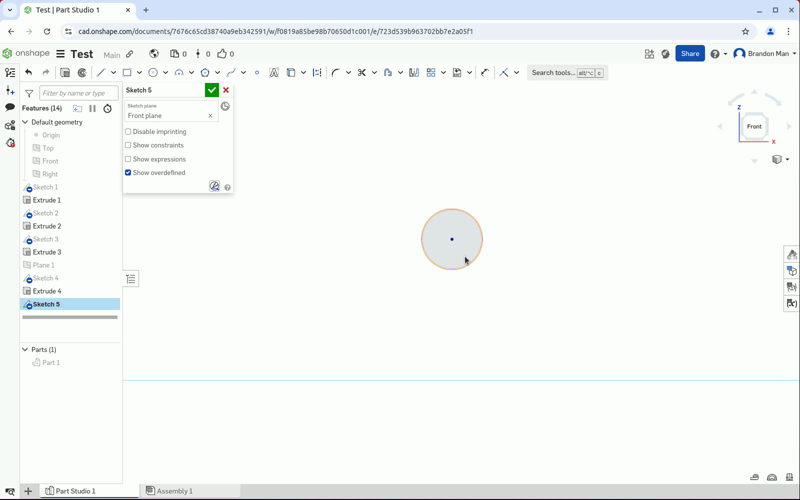
click(465, 256)
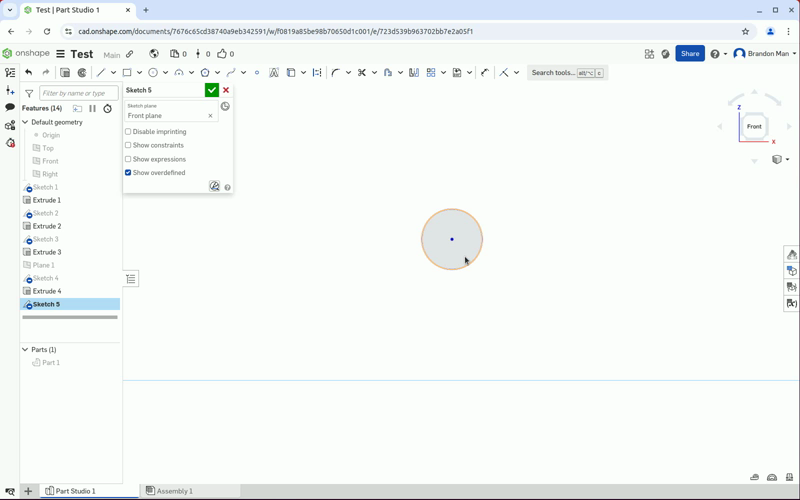
scroll(-6)
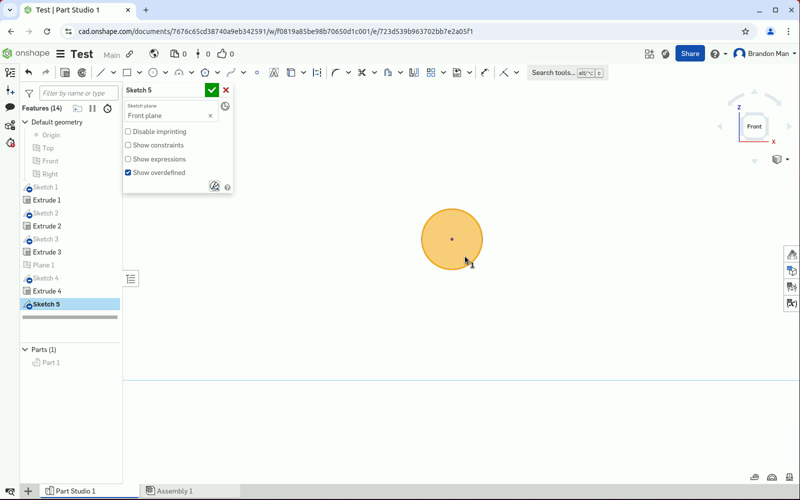
scroll(-6)
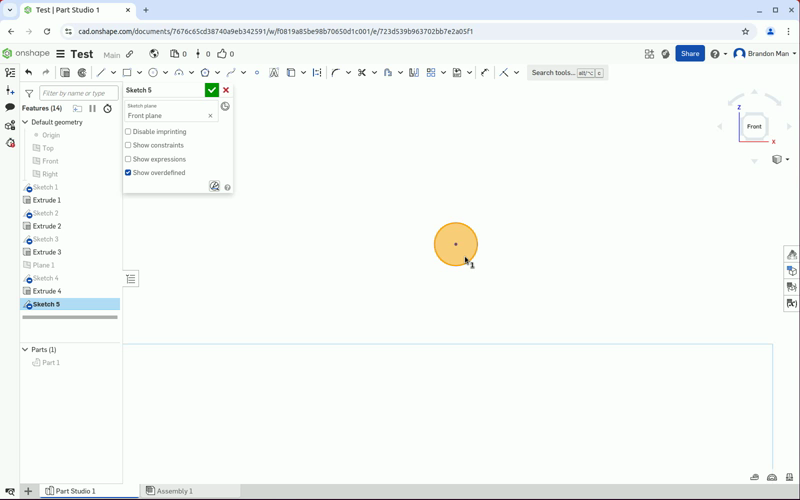
scroll(-6)
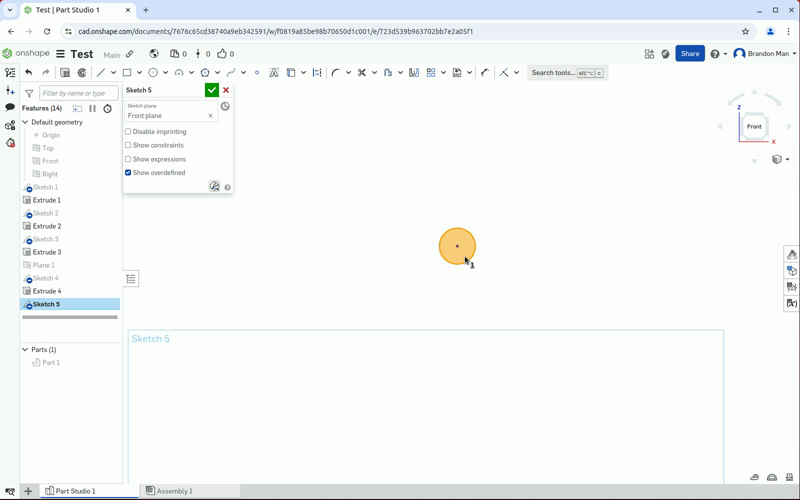
scroll(-6)
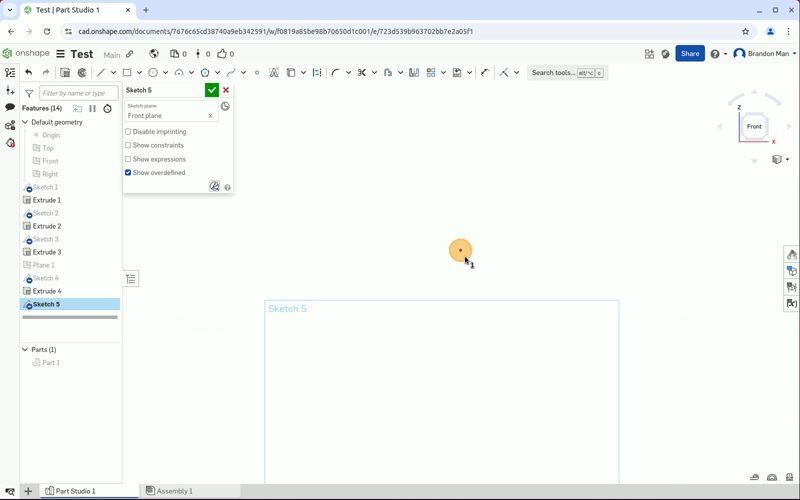
scroll(-6)
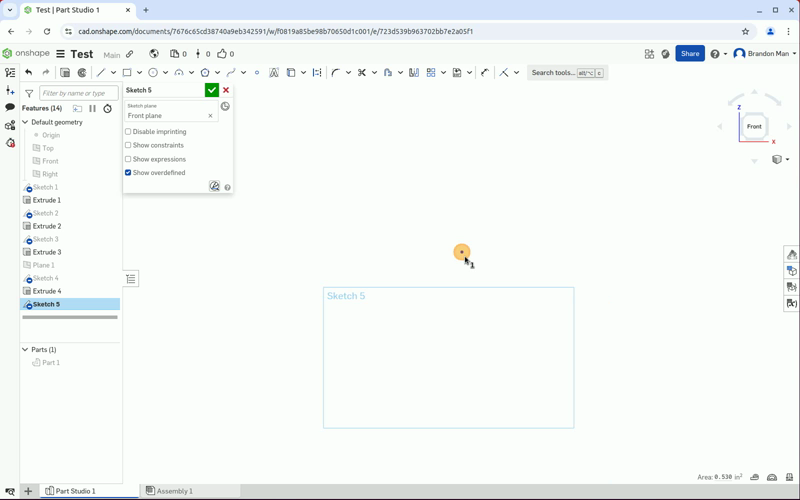
scroll(-6)
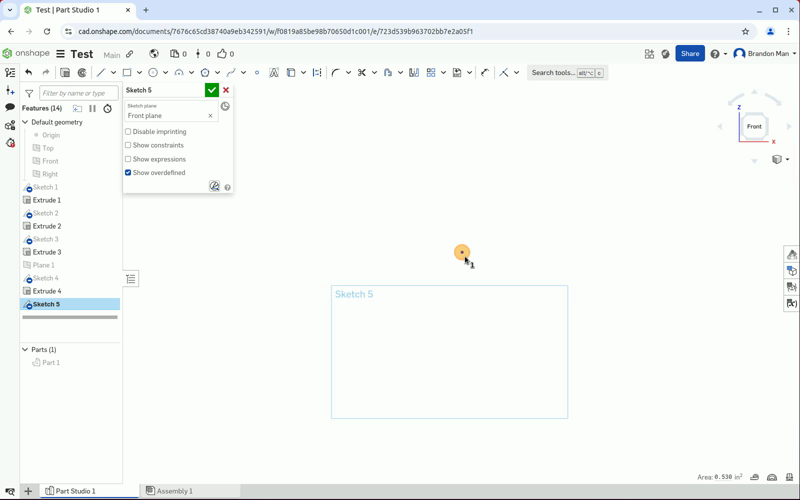
scroll(-6)
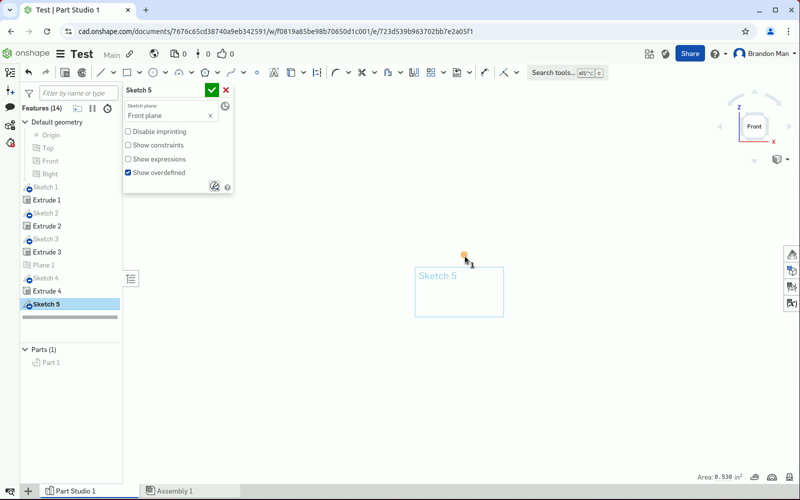
mouse_move(73, 352)
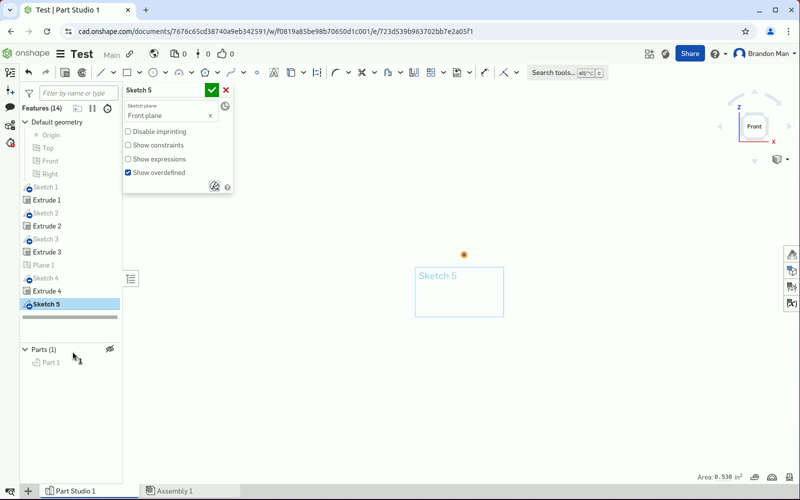
key(shift+y)
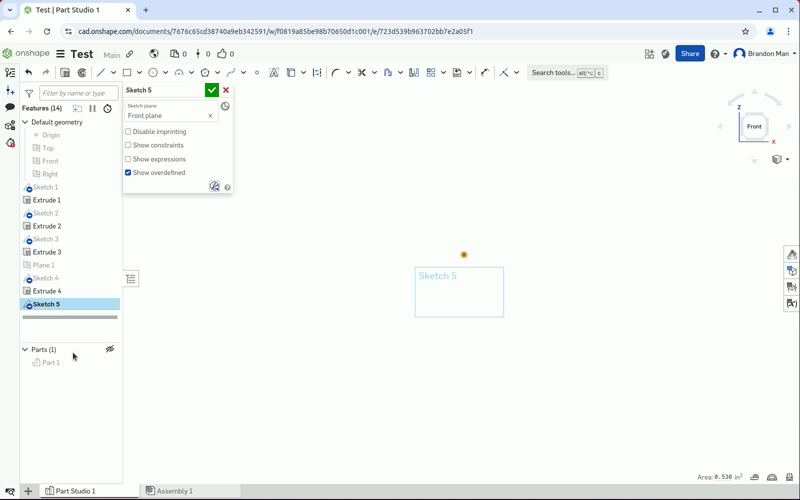
key(shift+e)
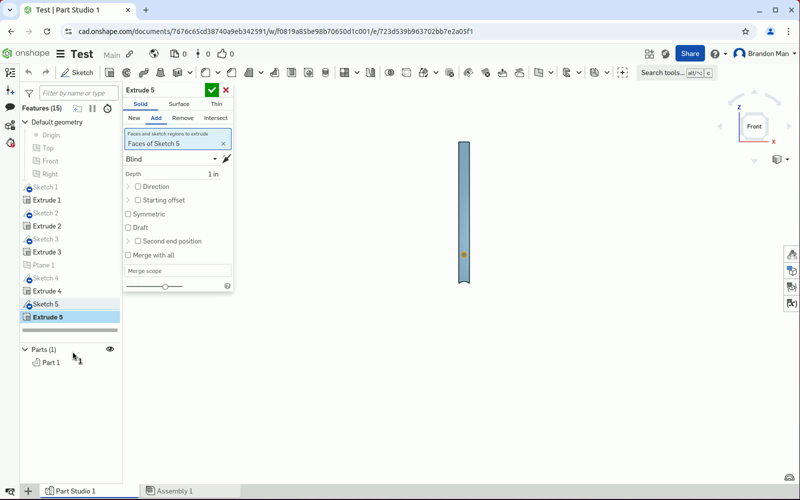
mouse_move(143, 106)
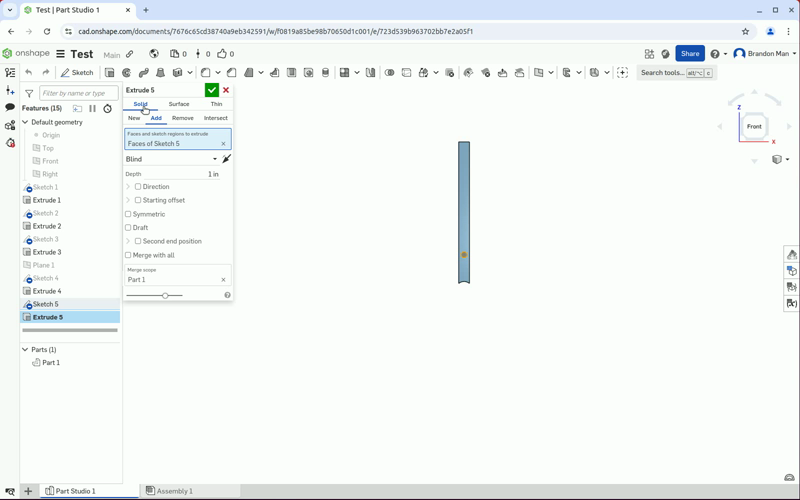
click(143, 106)
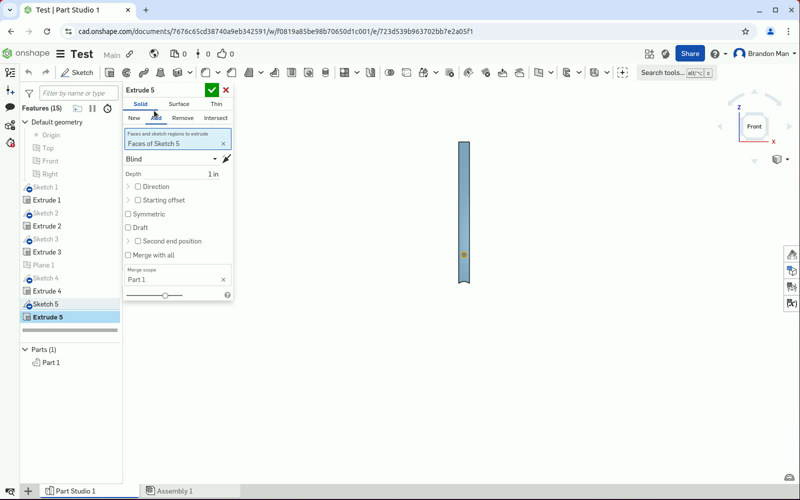
mouse_move(186, 120)
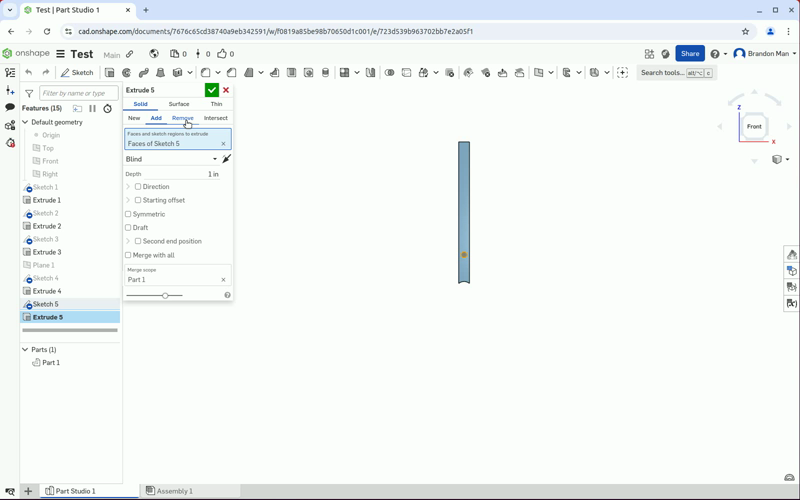
click(186, 120)
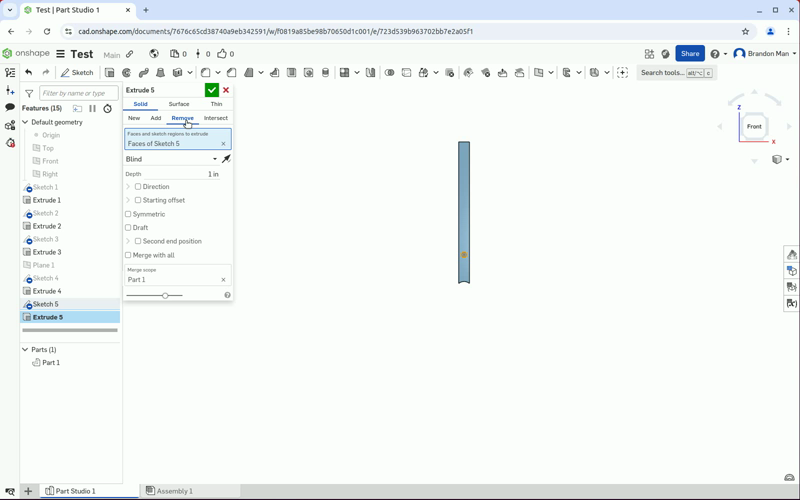
key(tab, 4)
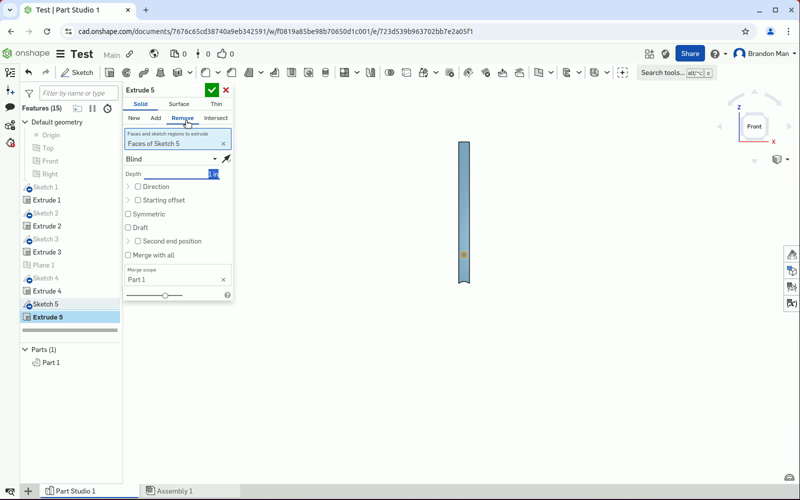
text(2.889)
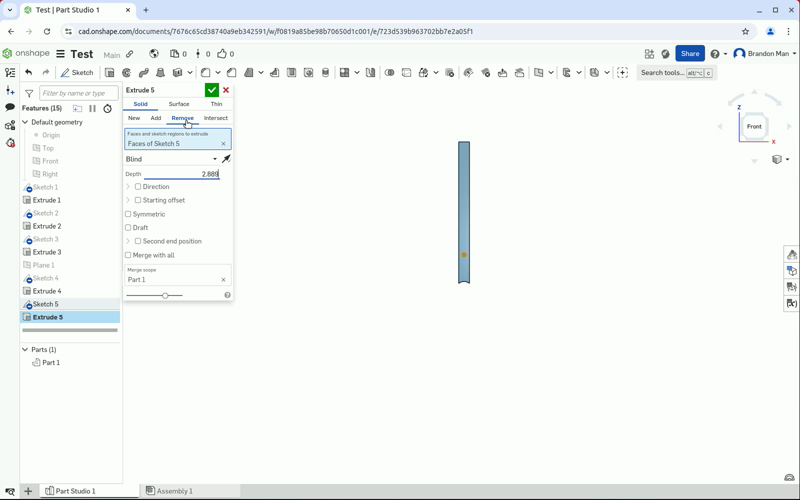
key(tab, 6)
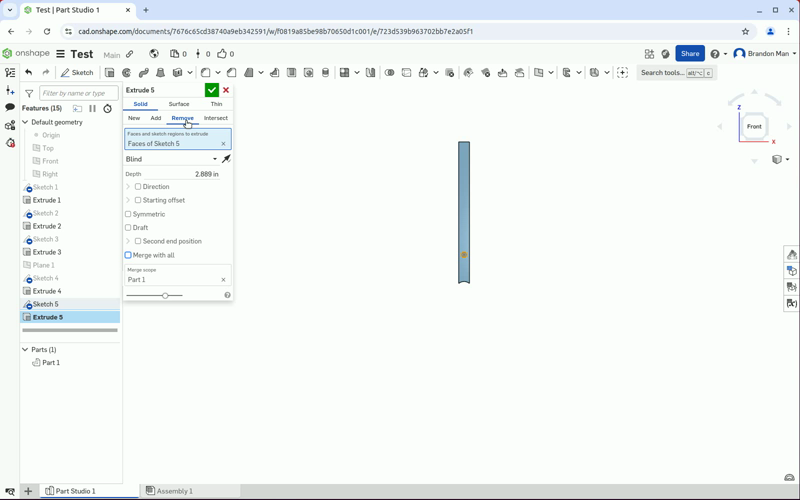
key(space)
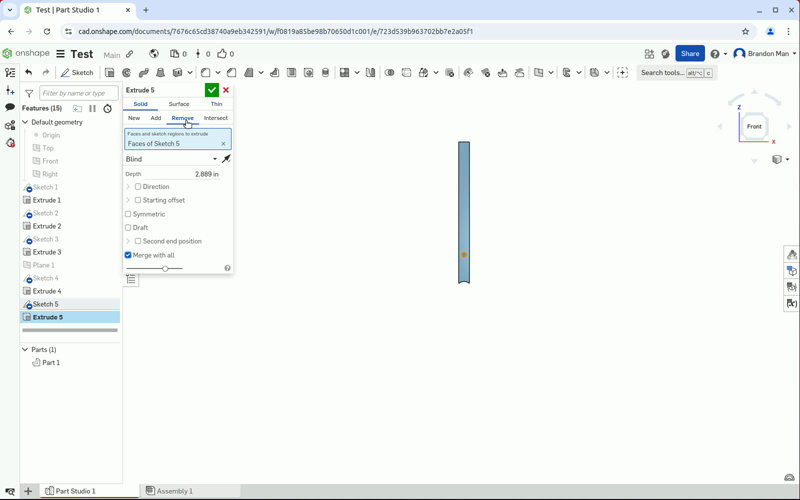
key(enter)
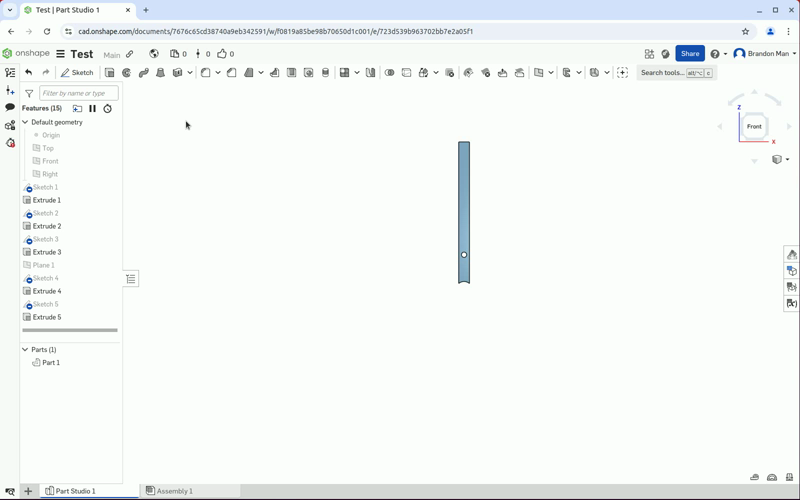
key(shift+h)
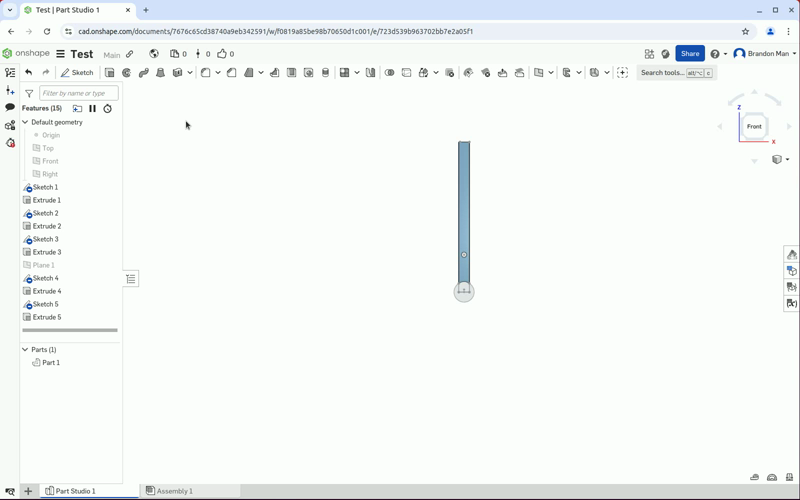
key(shift+h)
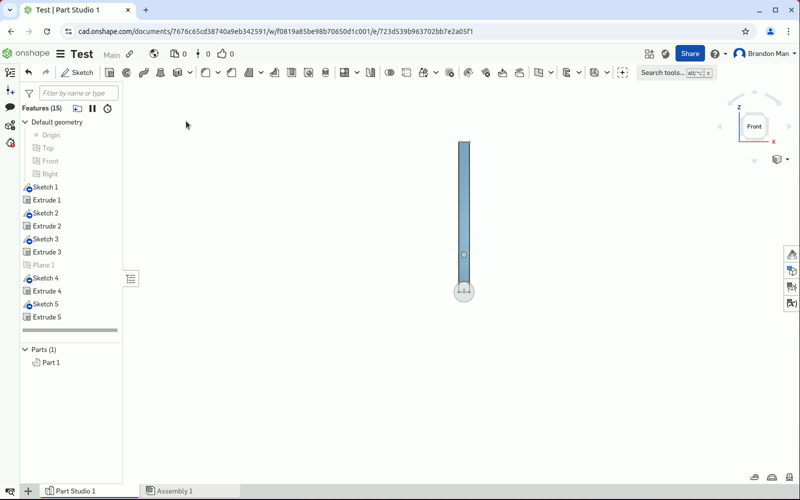
key(shift+7)
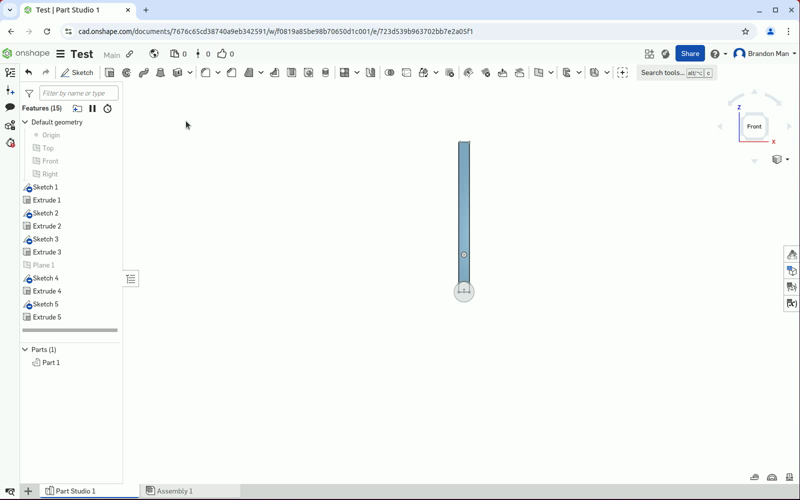
key(left, 2)
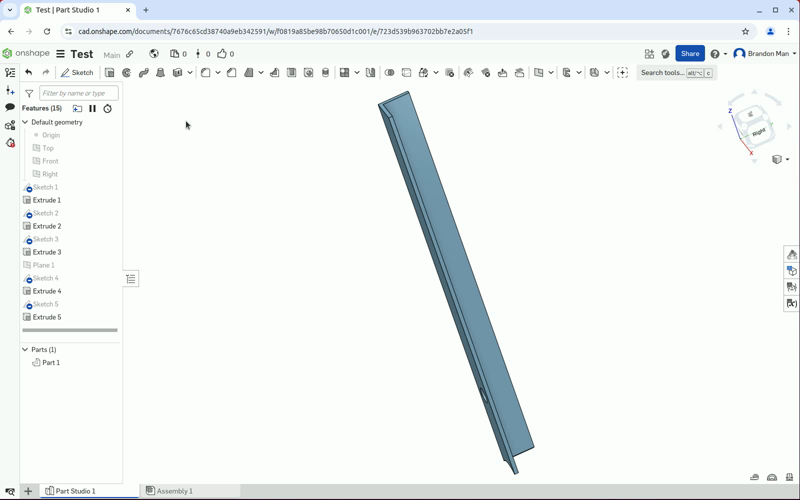
key(down, 2)
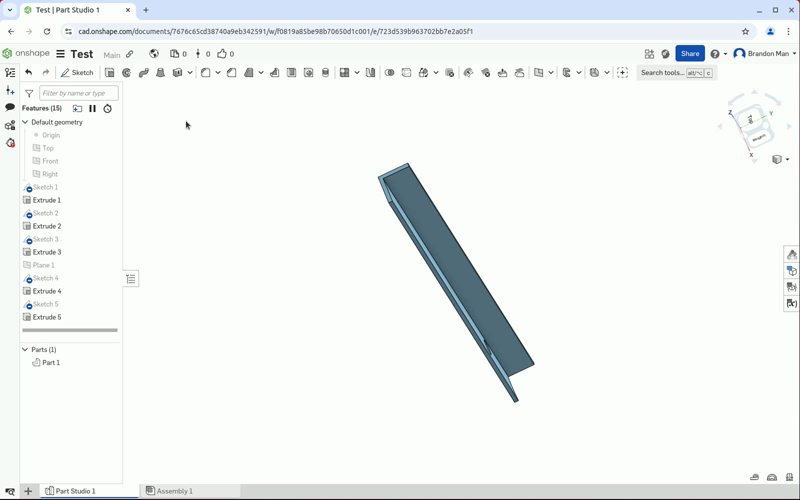
key(up, 2)
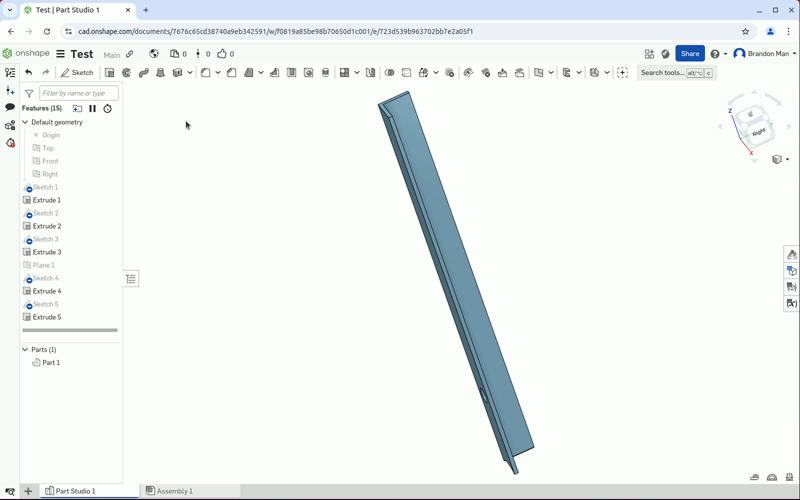
key(right, 2)
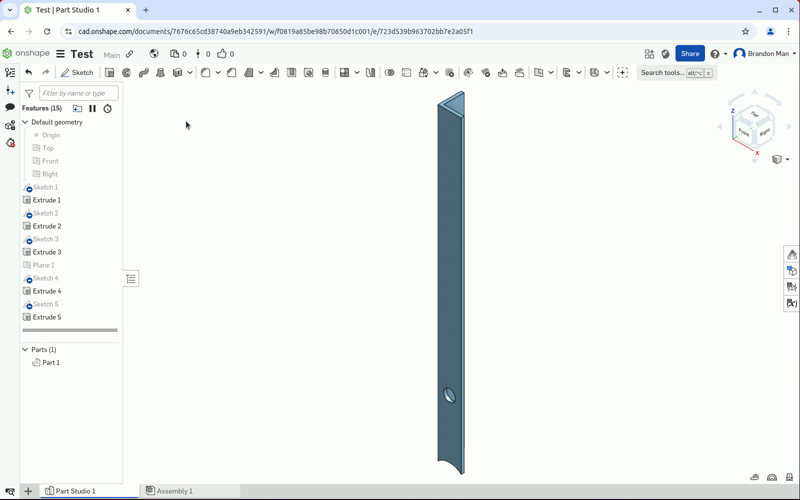
mouse_move(73, 189)
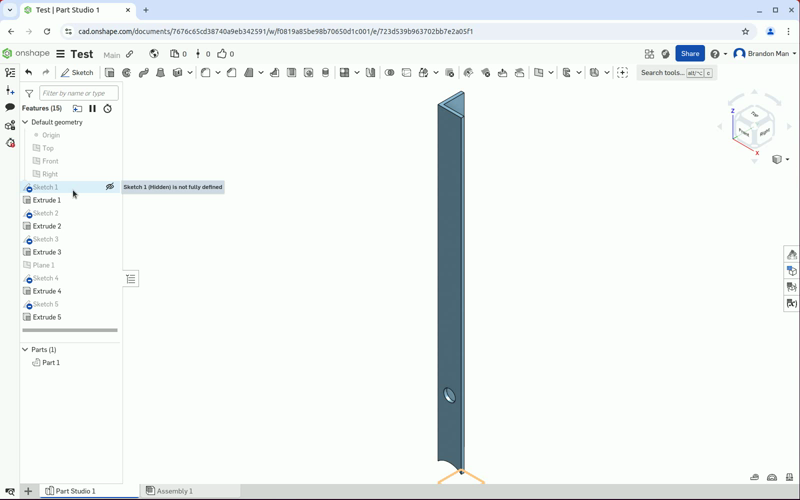
click(73, 189)